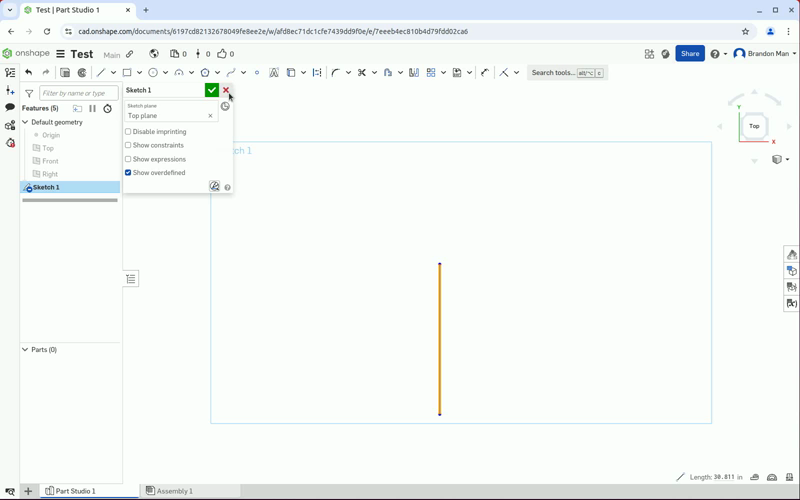
key(shift+h)
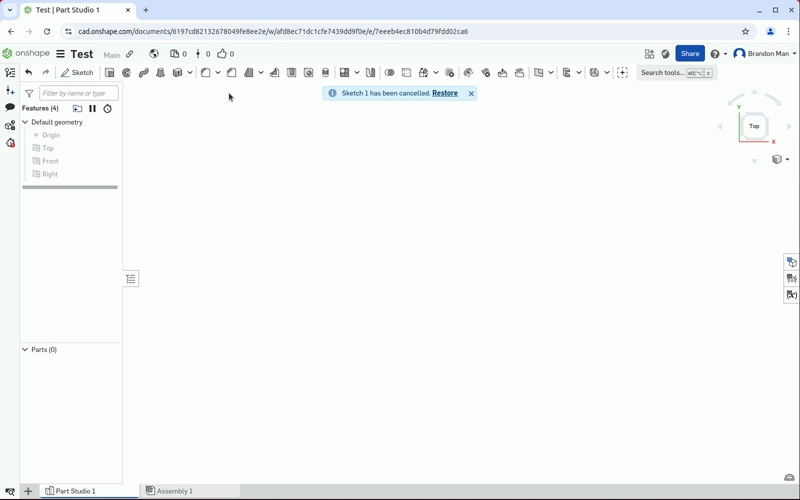
mouse_move(73, 352)
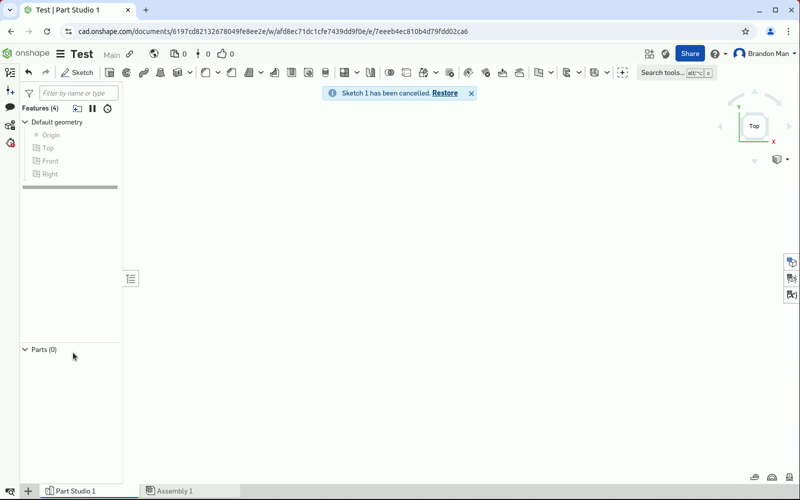
key(y)
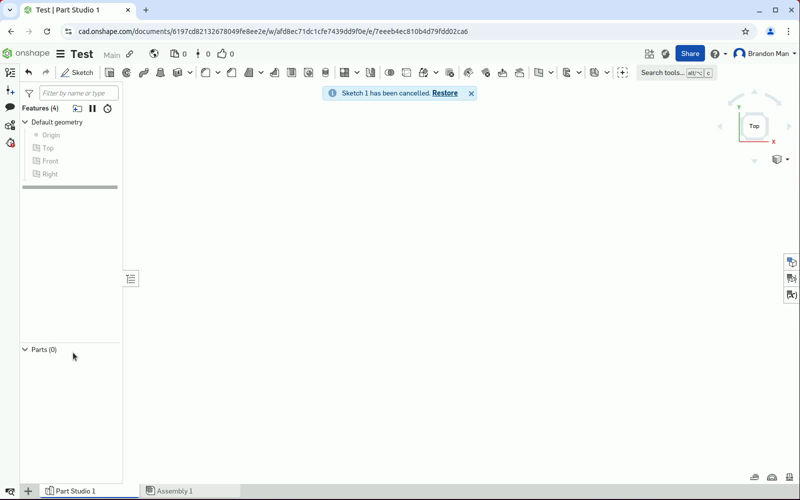
key(shift+p)
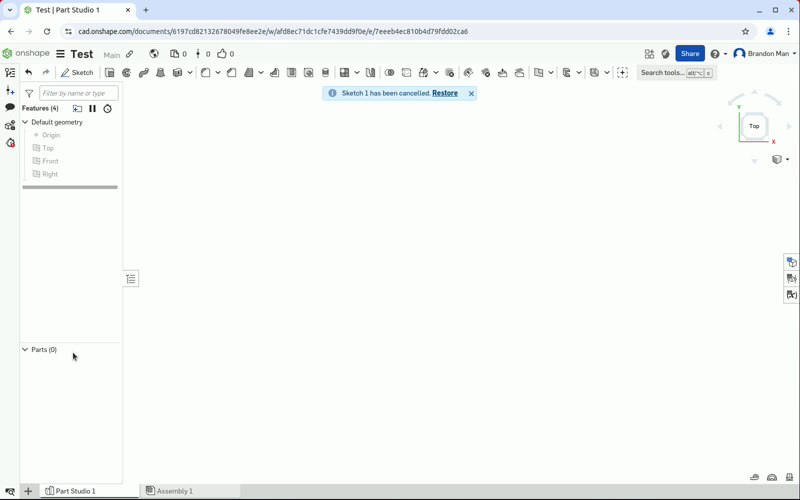
key(space)
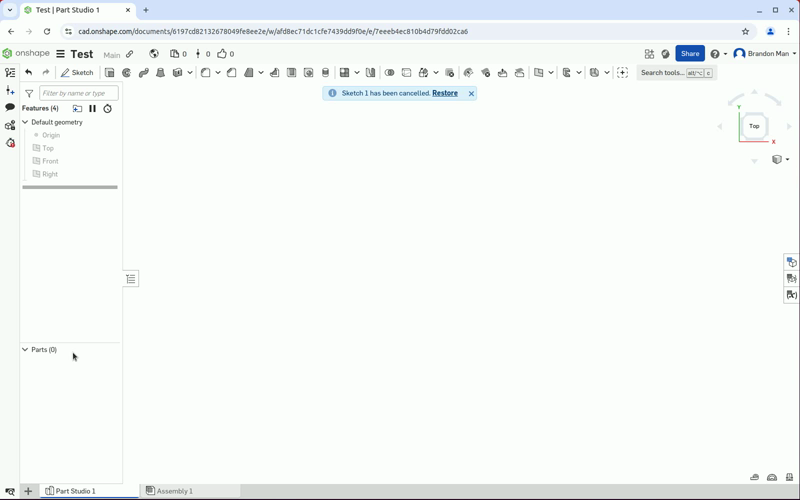
key_down(shift)
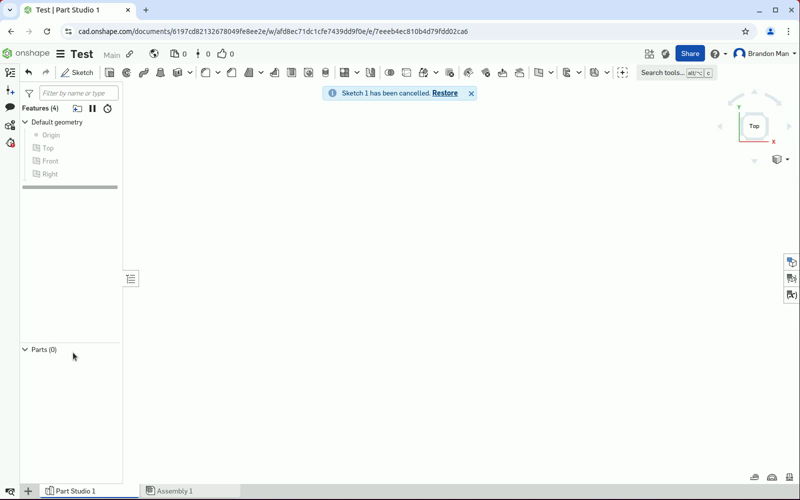
key(up)
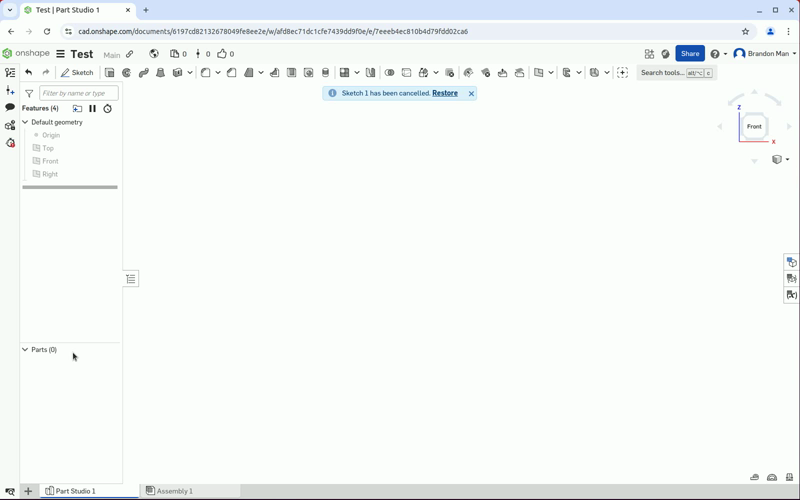
key_up(shift)
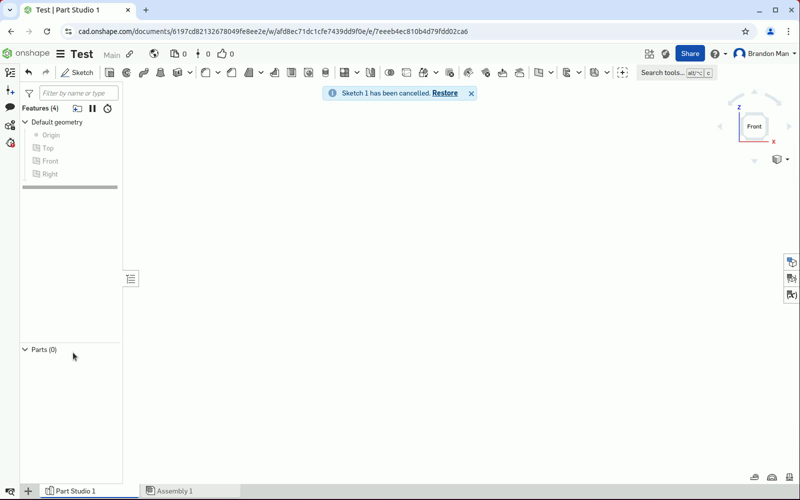
mouse_move(73, 352)
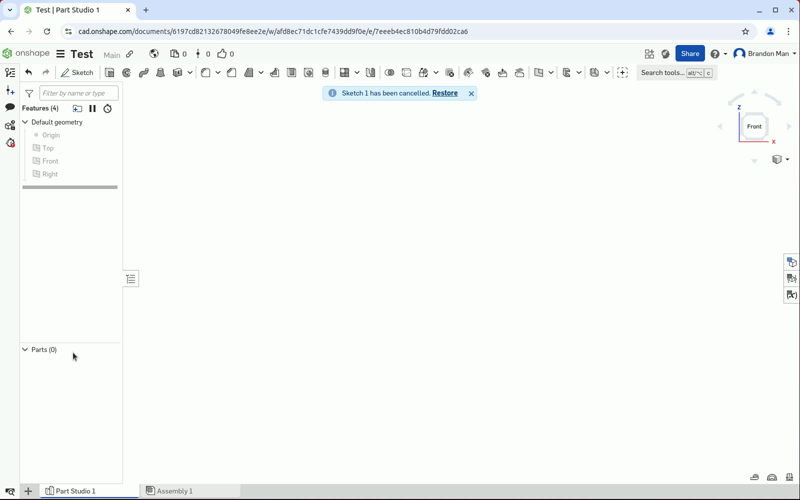
key(shift+y)
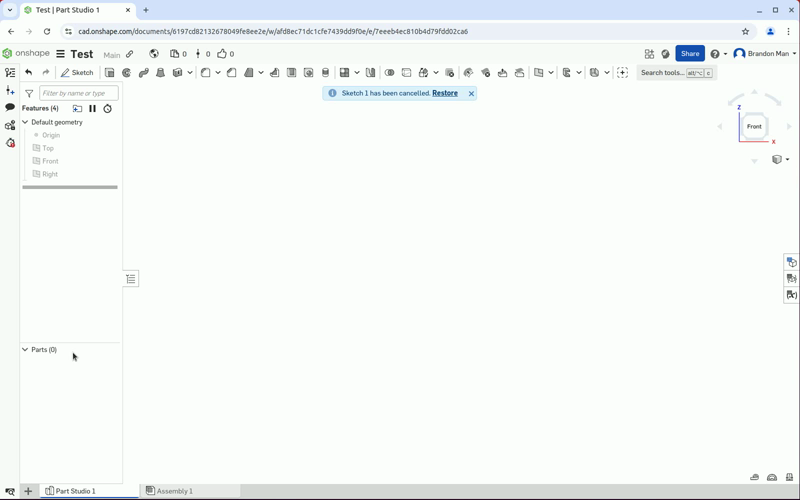
key(shift+s)
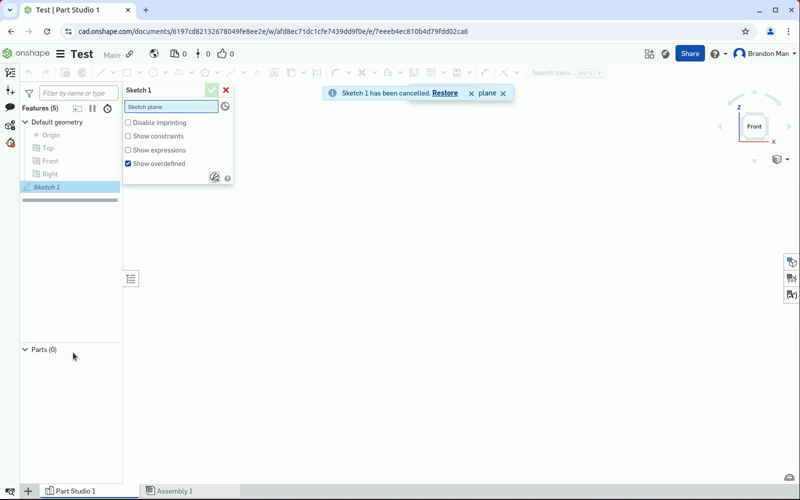
mouse_move(73, 163)
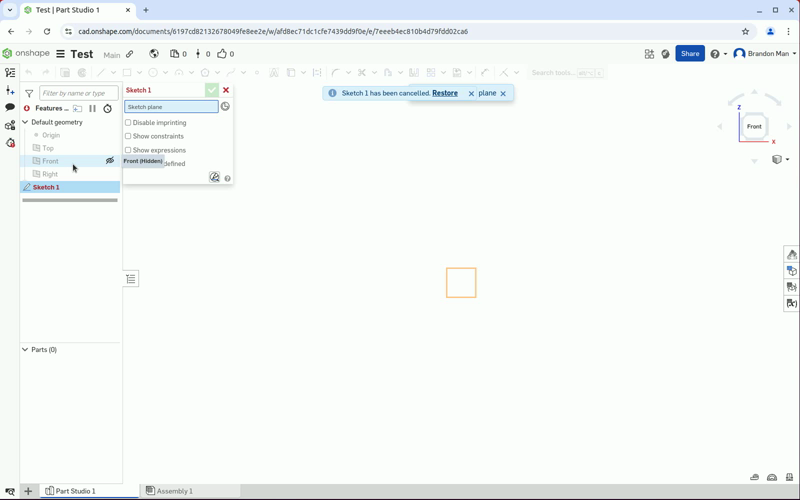
click(73, 163)
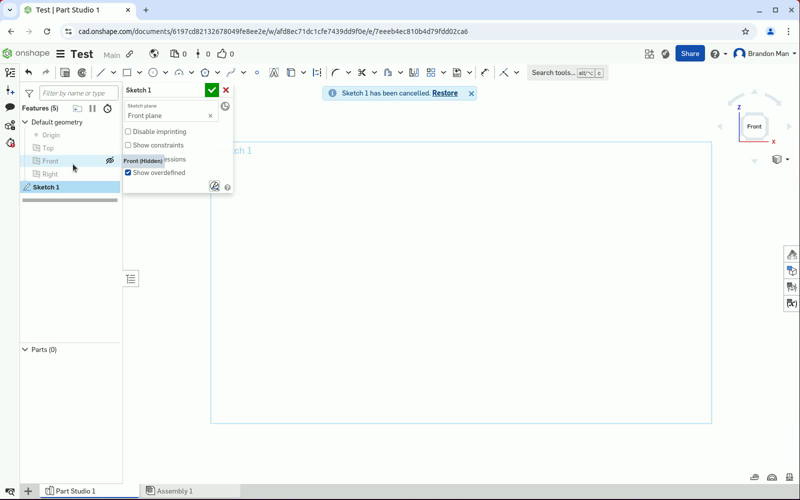
mouse_move(73, 352)
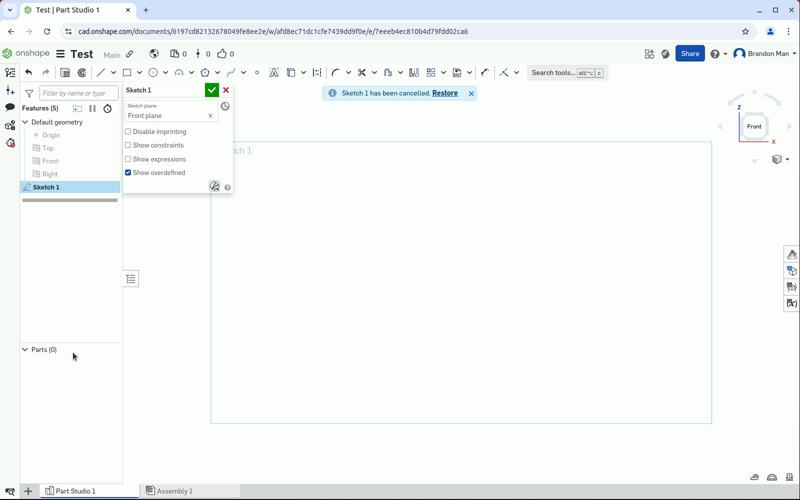
key(y)
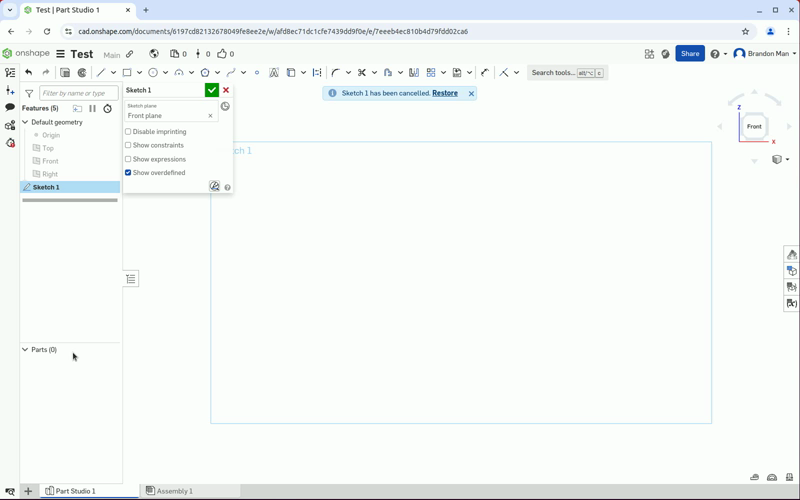
key(l)
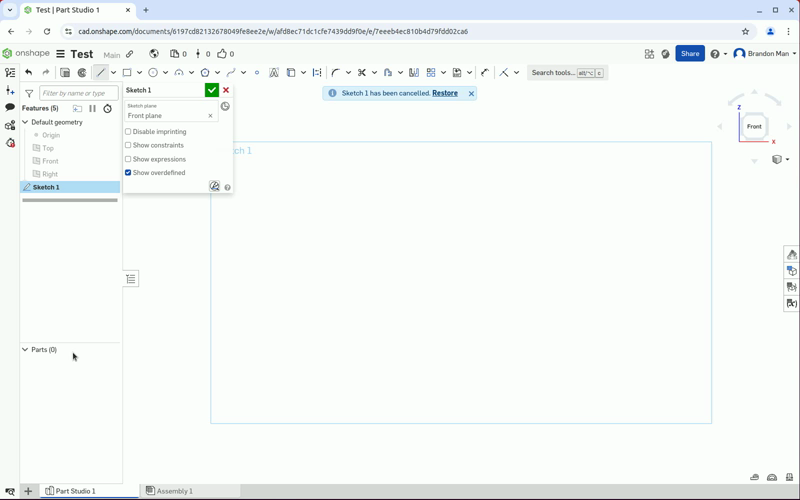
key_down(shift)
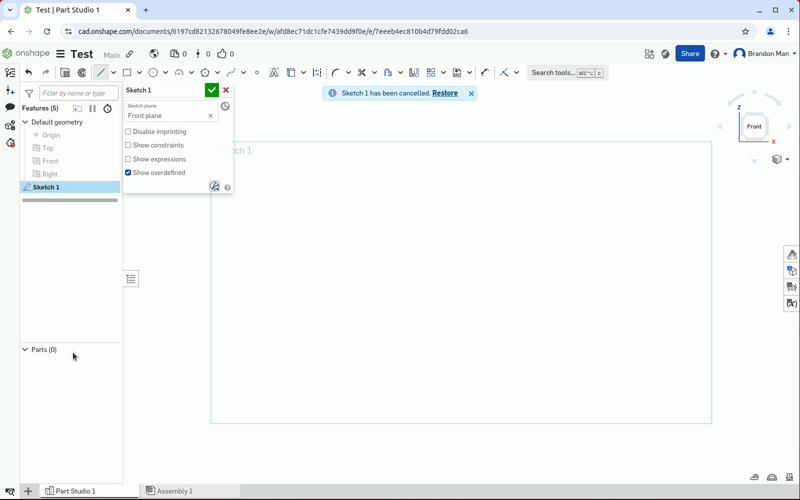
mouse_move(560, 327)
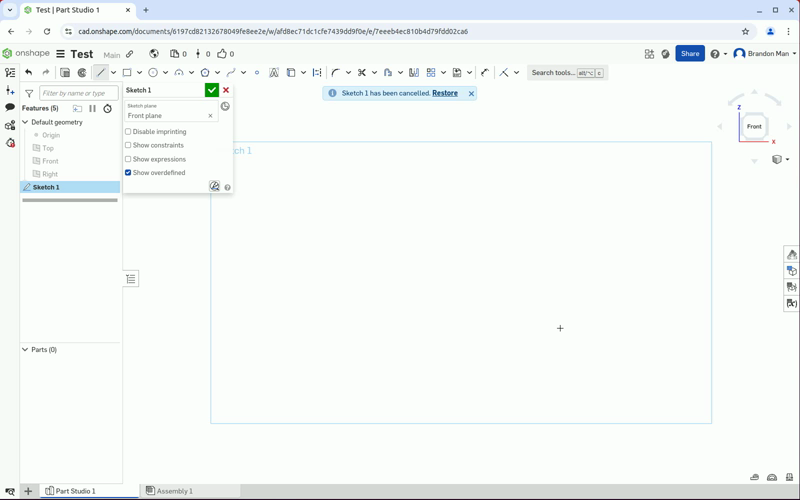
click(560, 327)
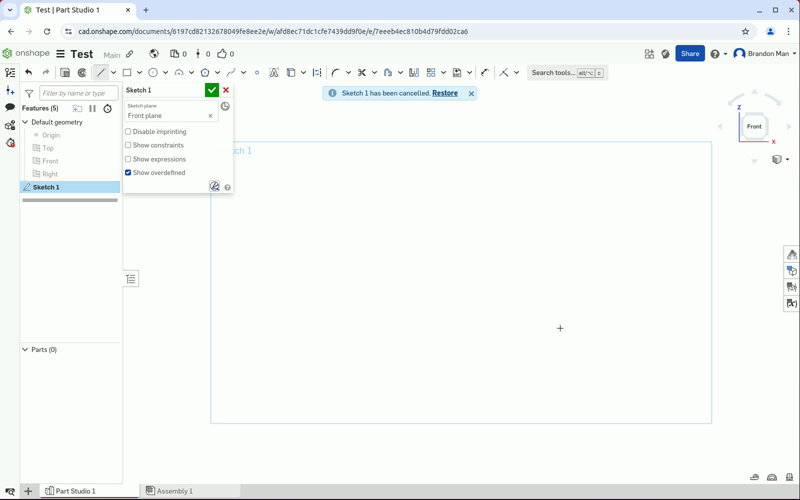
key_up(shift)
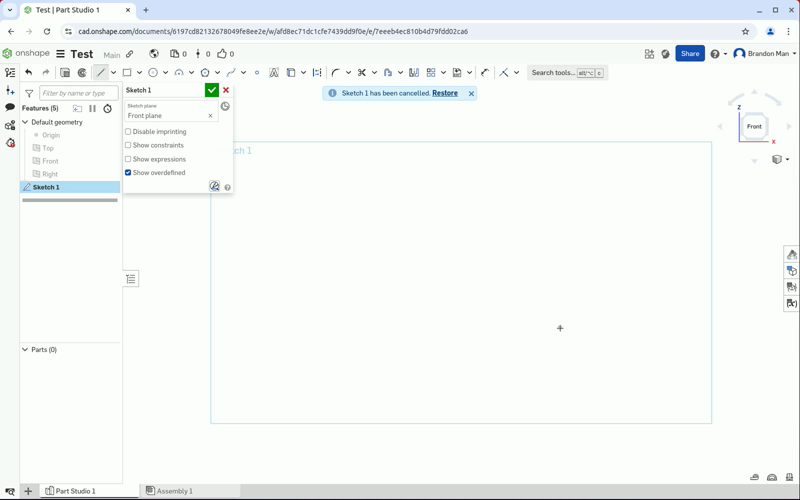
key_down(shift)
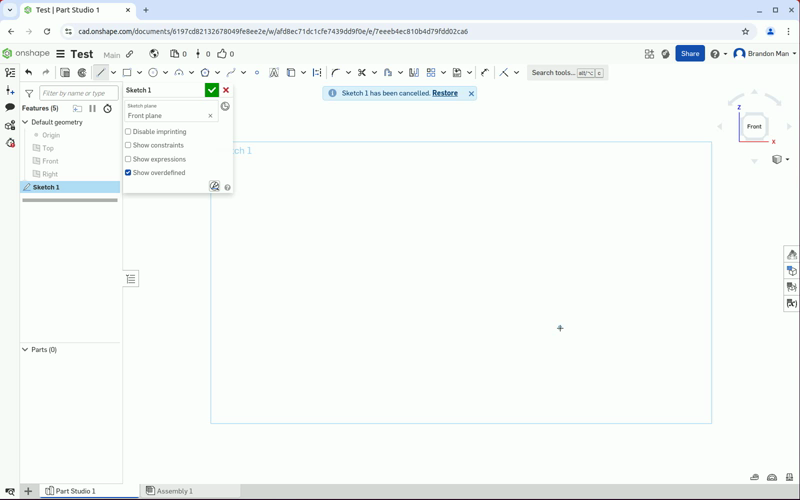
mouse_move(589, 327)
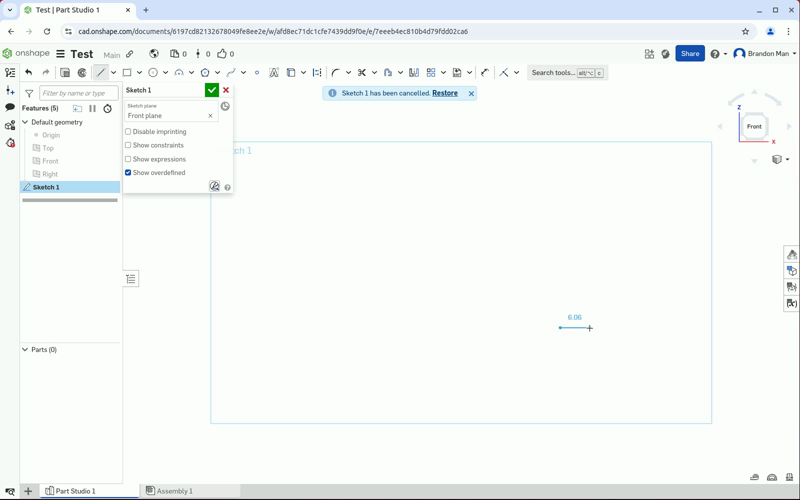
mouse_move(574, 327)
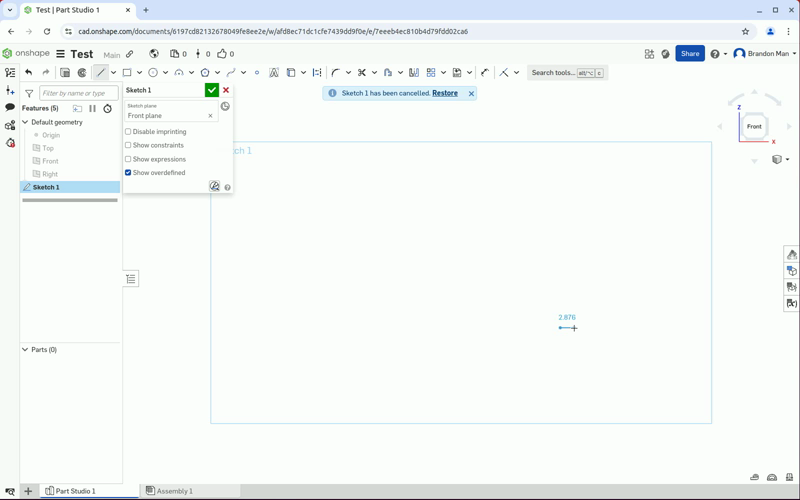
click(574, 327)
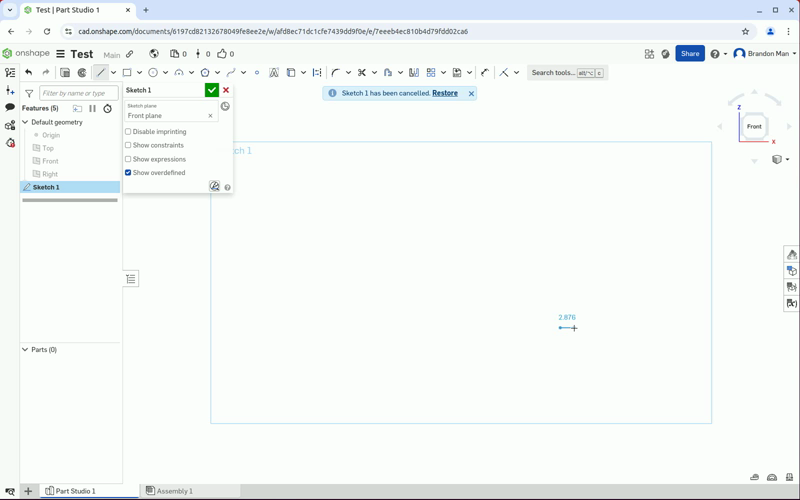
key_up(shift)
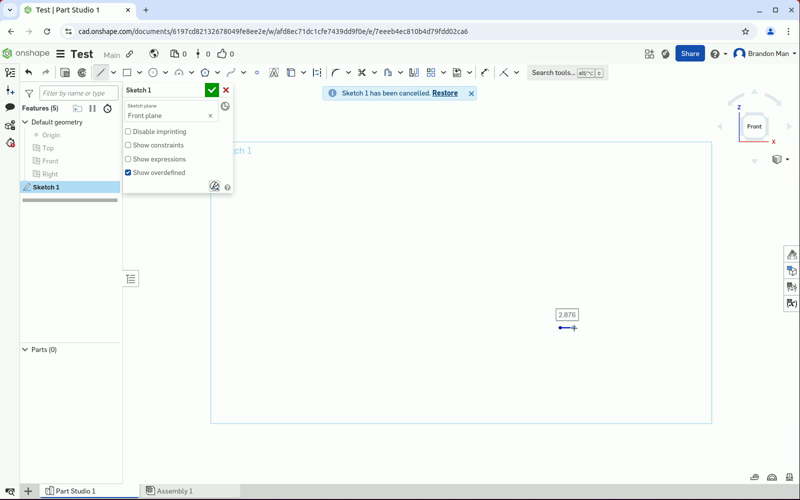
key_down(shift)
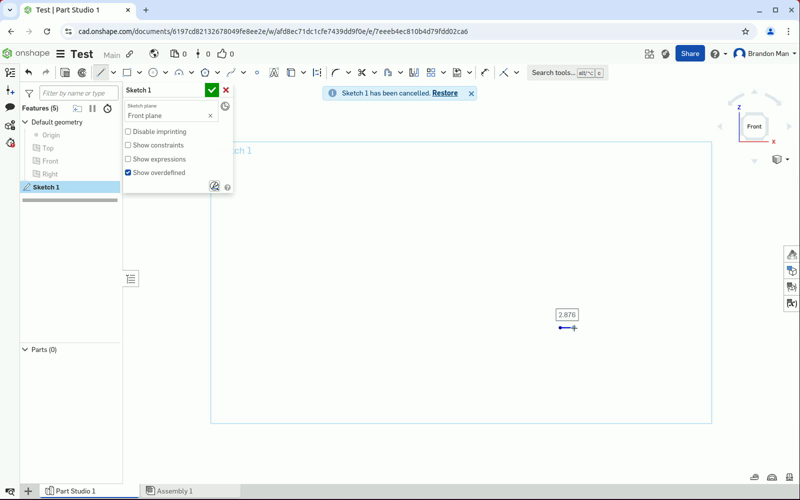
mouse_move(589, 327)
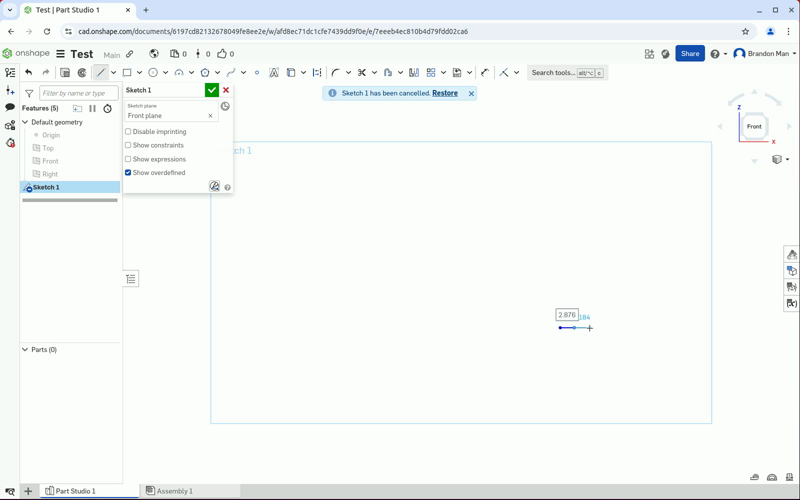
mouse_move(574, 324)
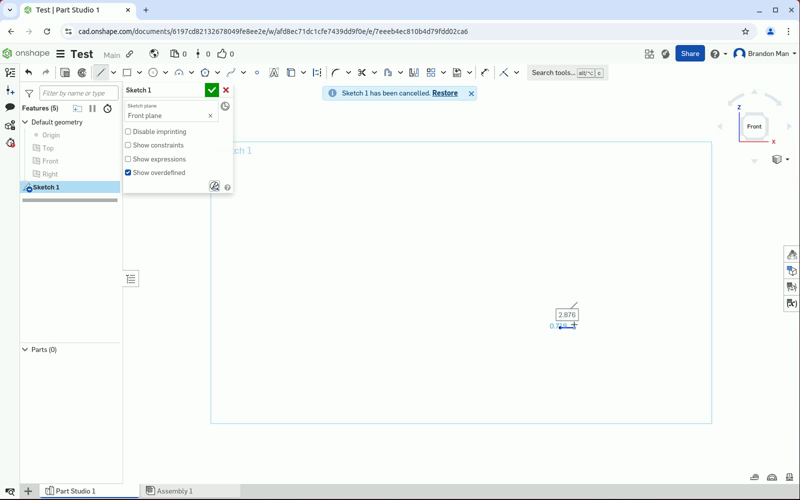
scroll(6)
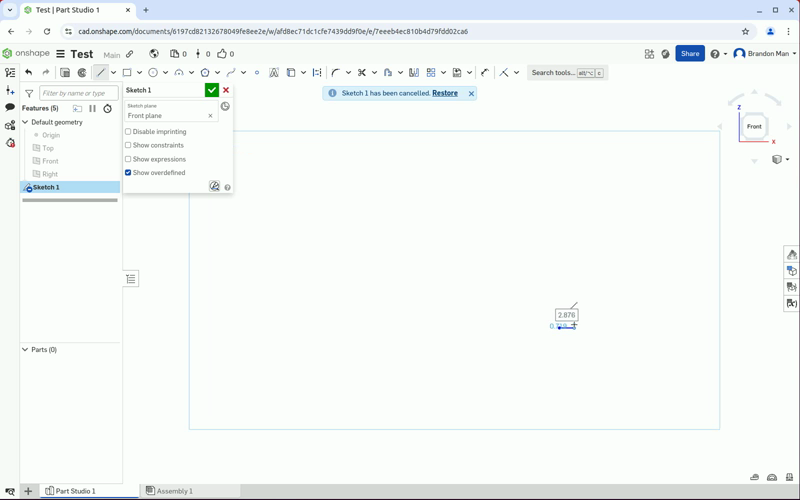
scroll(6)
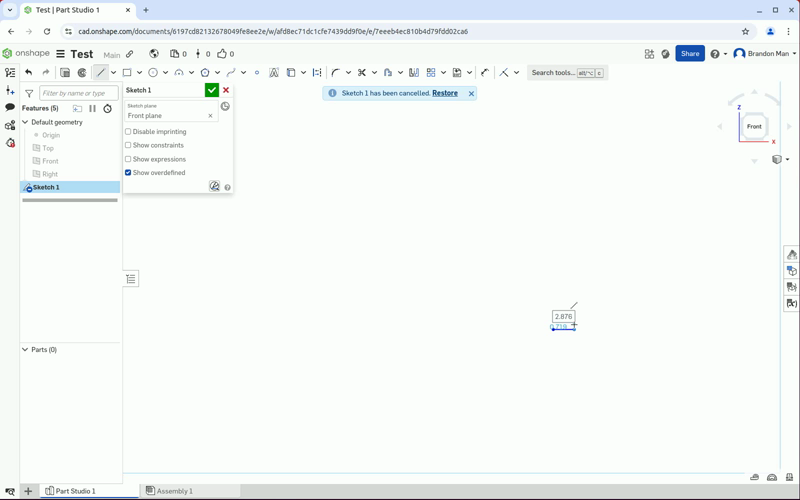
scroll(6)
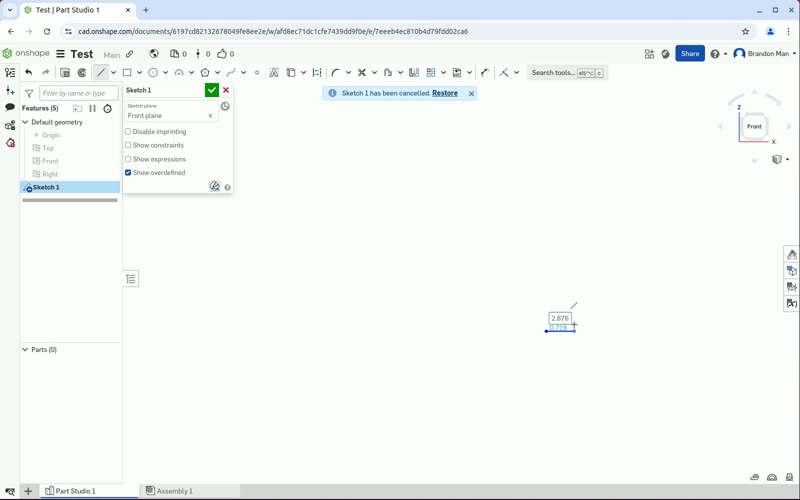
scroll(6)
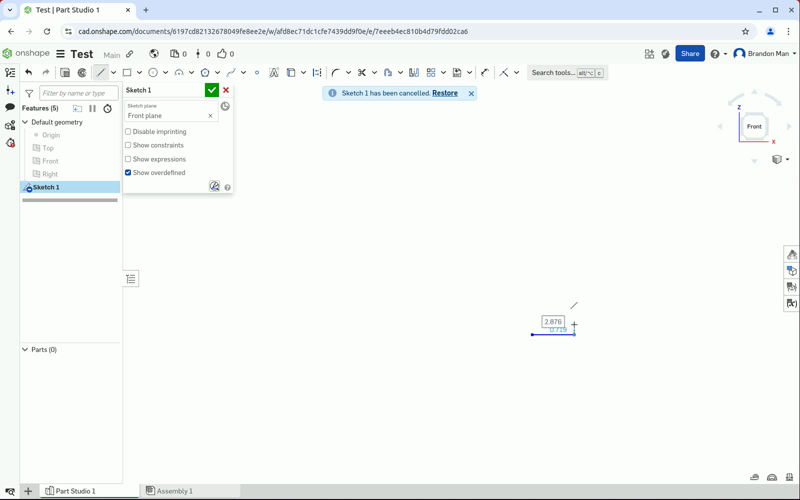
scroll(6)
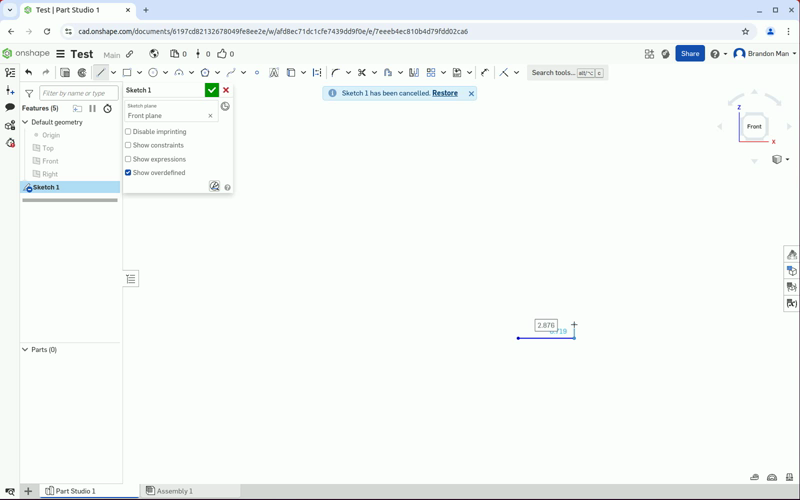
scroll(6)
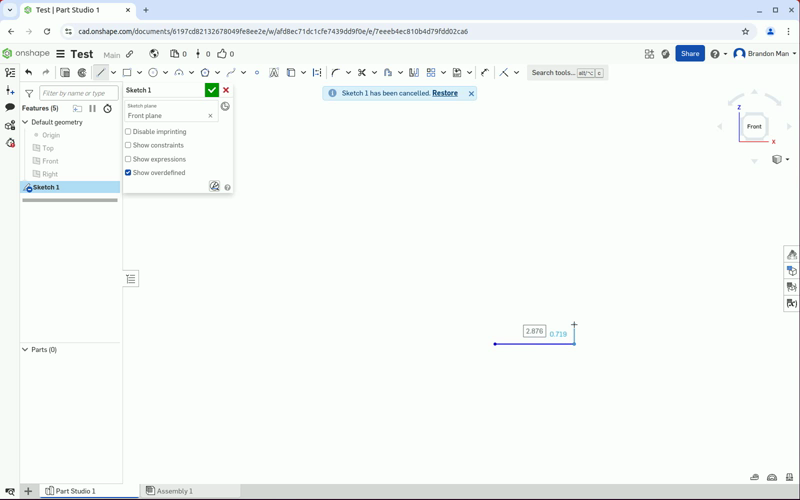
scroll(6)
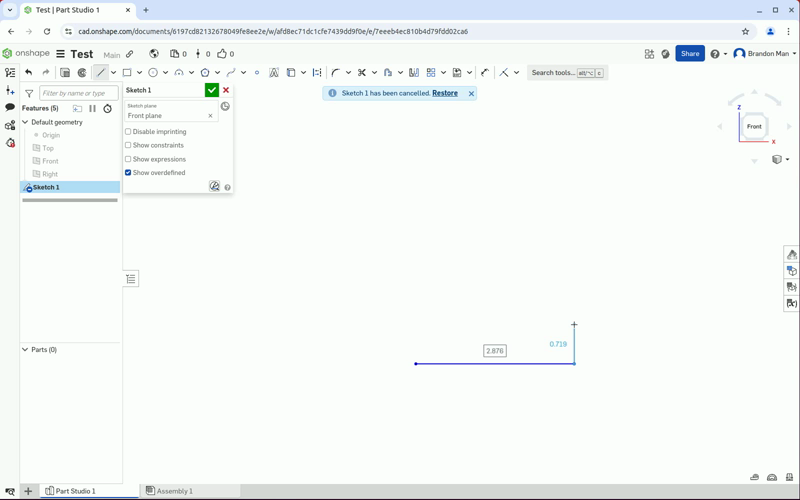
click(574, 324)
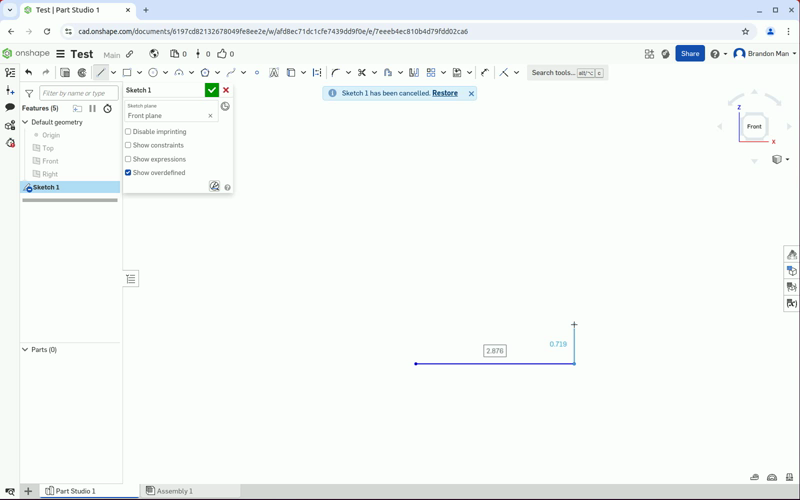
scroll(-6)
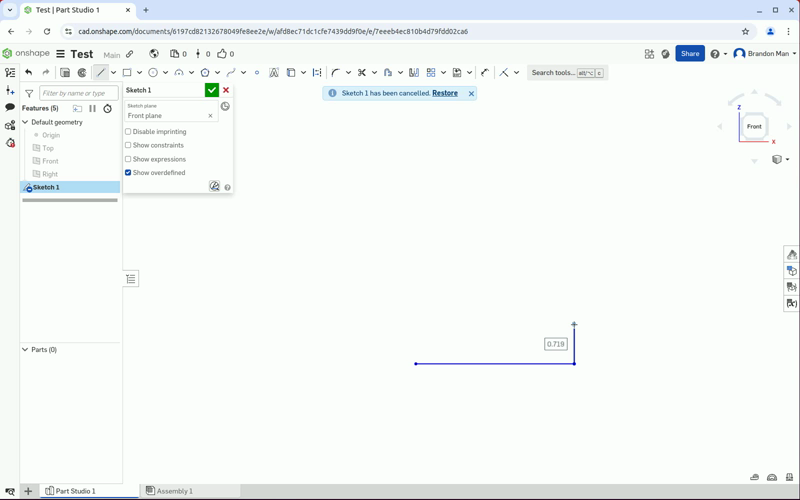
scroll(-6)
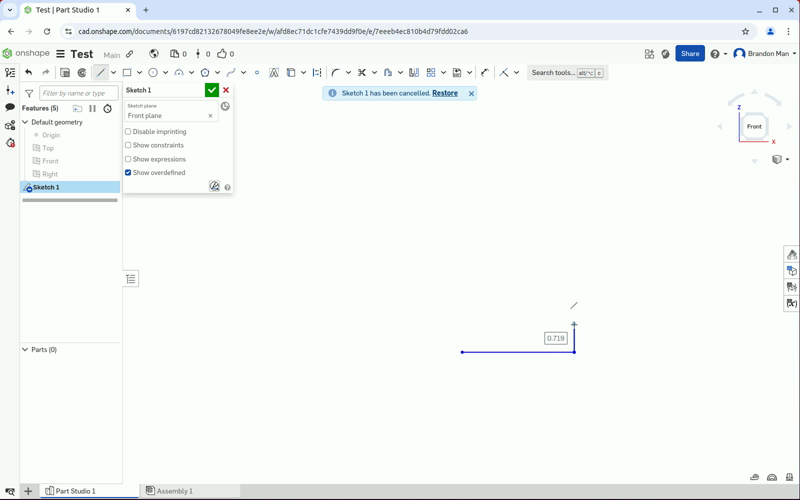
scroll(-6)
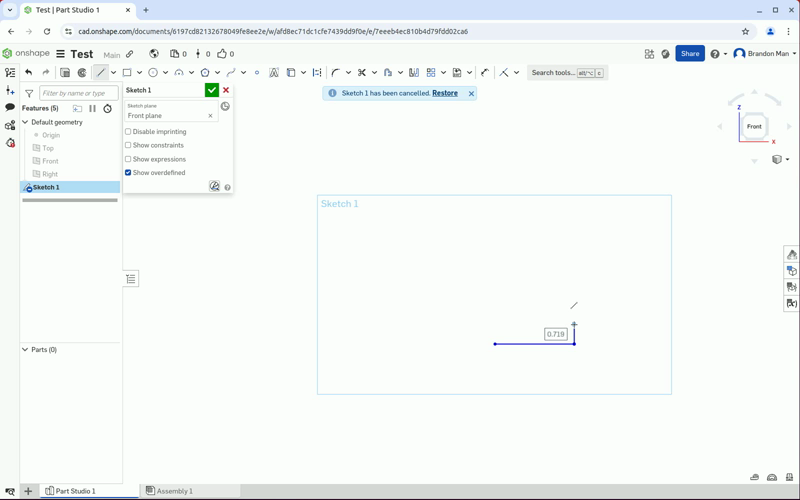
scroll(-6)
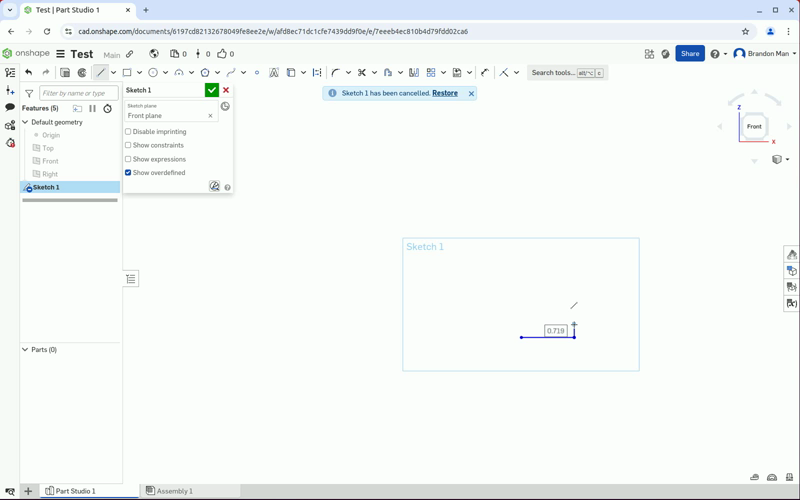
scroll(-6)
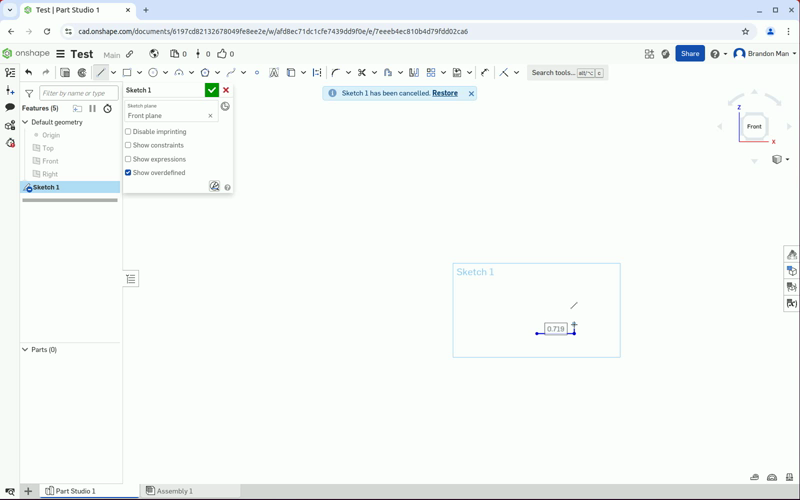
scroll(-6)
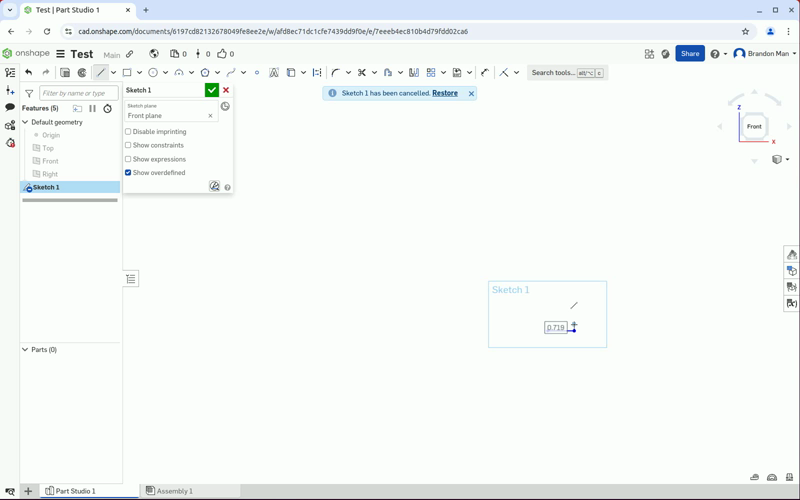
scroll(-6)
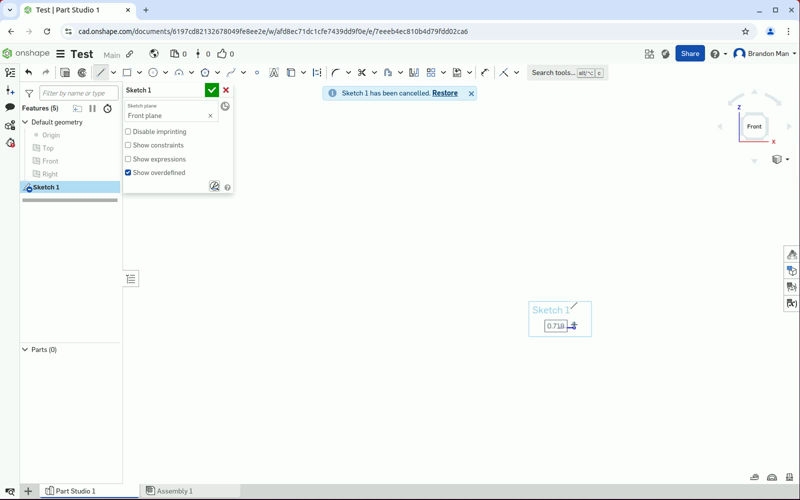
key_up(shift)
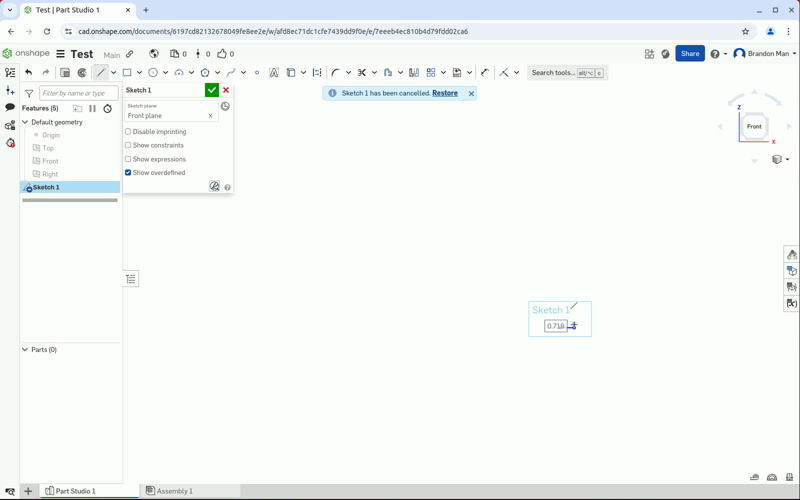
key_down(shift)
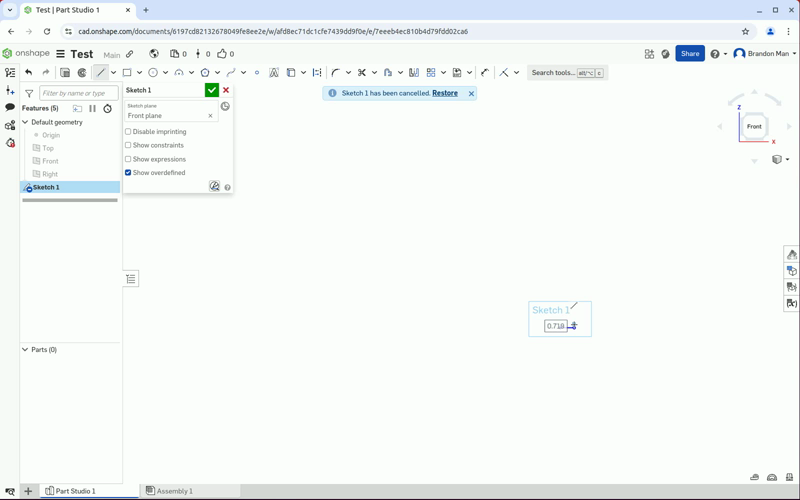
mouse_move(589, 324)
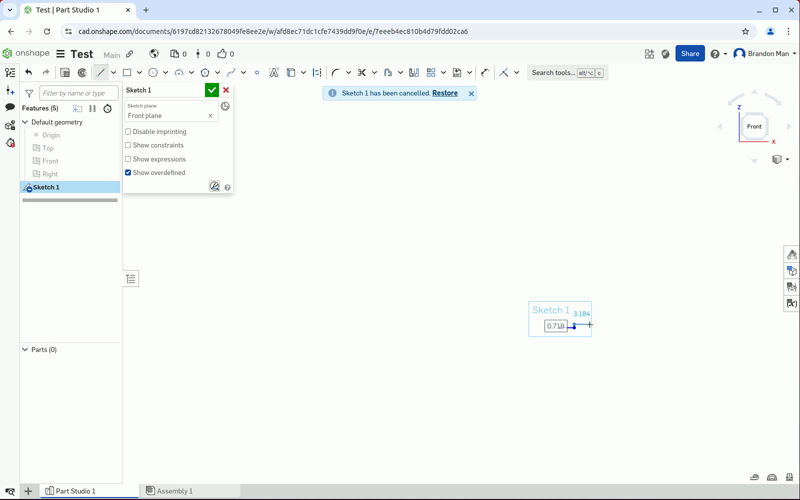
mouse_move(565, 324)
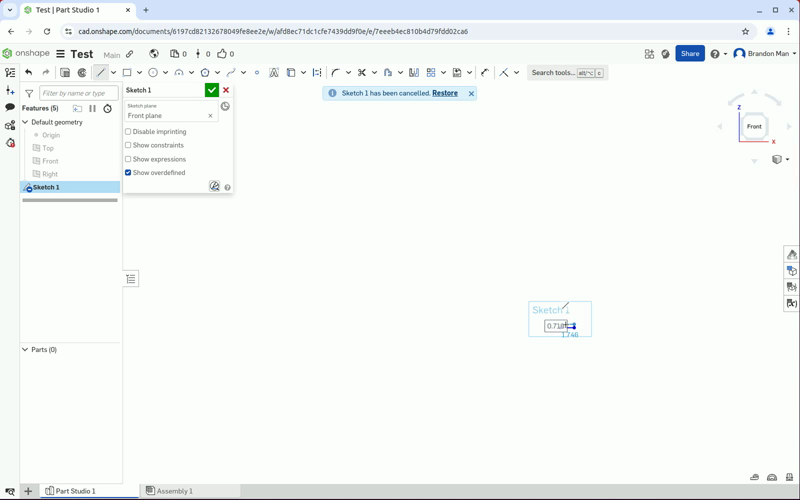
click(565, 324)
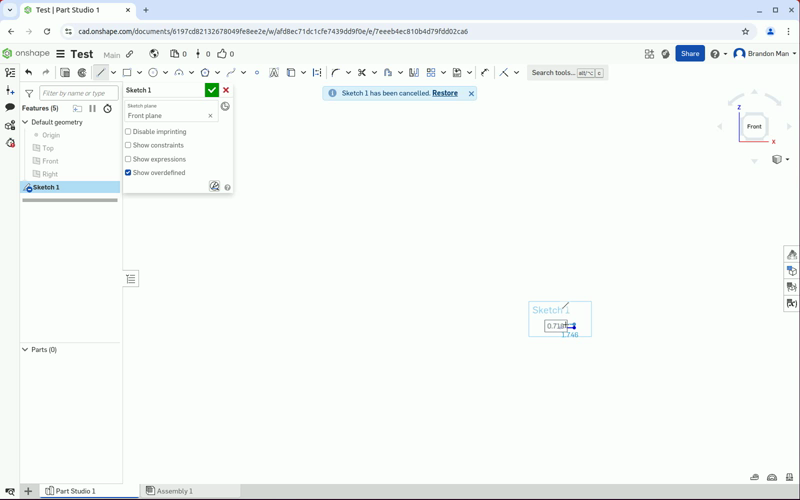
key_up(shift)
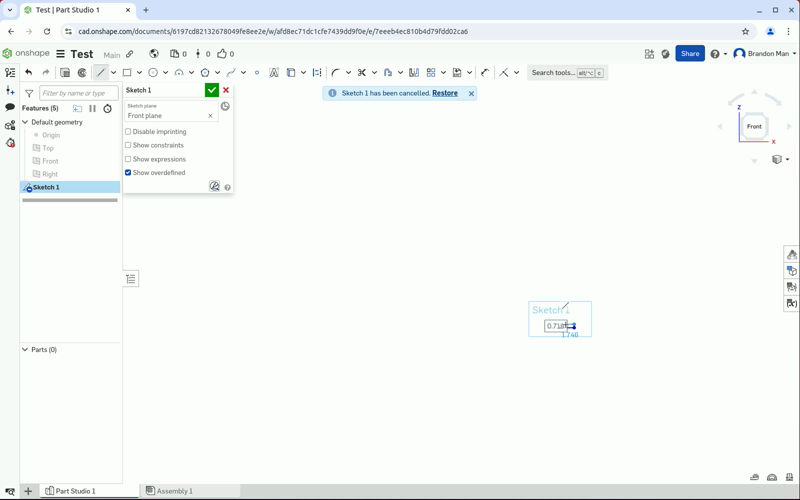
key_down(shift)
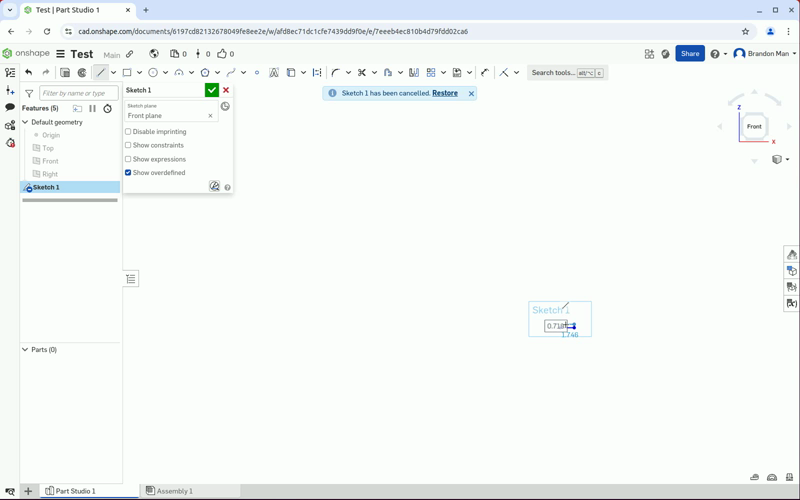
mouse_move(589, 324)
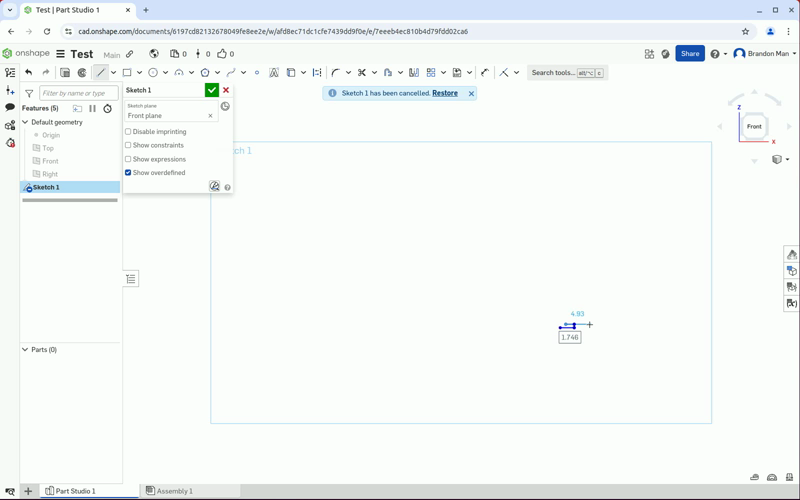
mouse_move(560, 324)
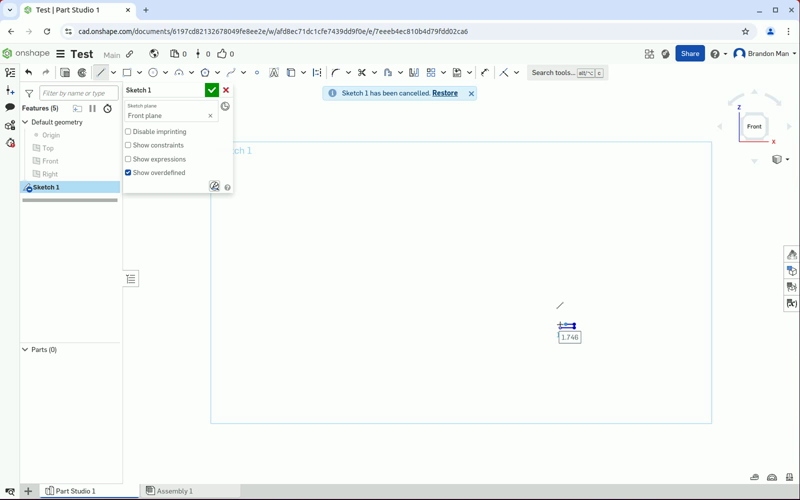
scroll(6)
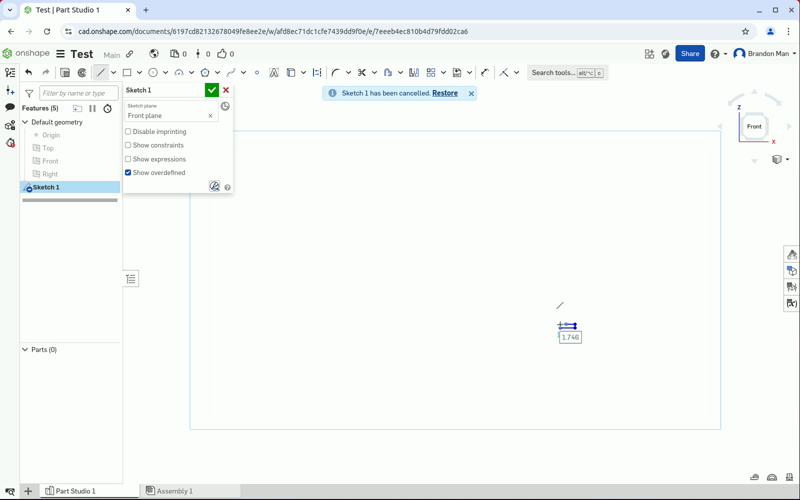
scroll(6)
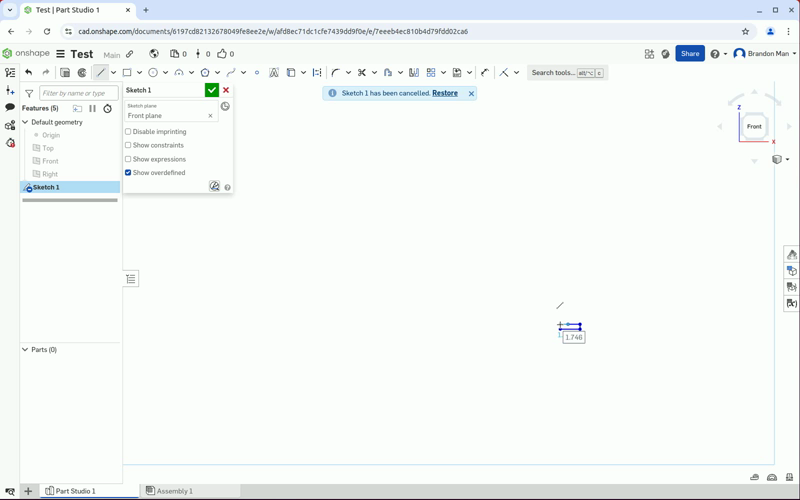
scroll(6)
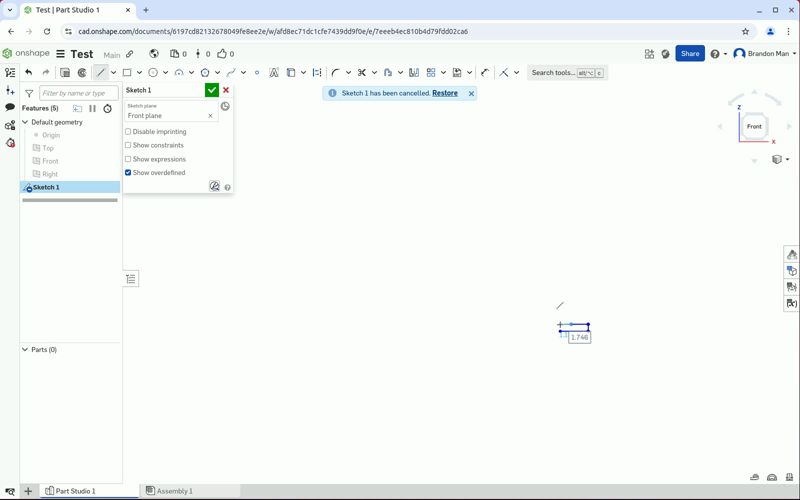
scroll(6)
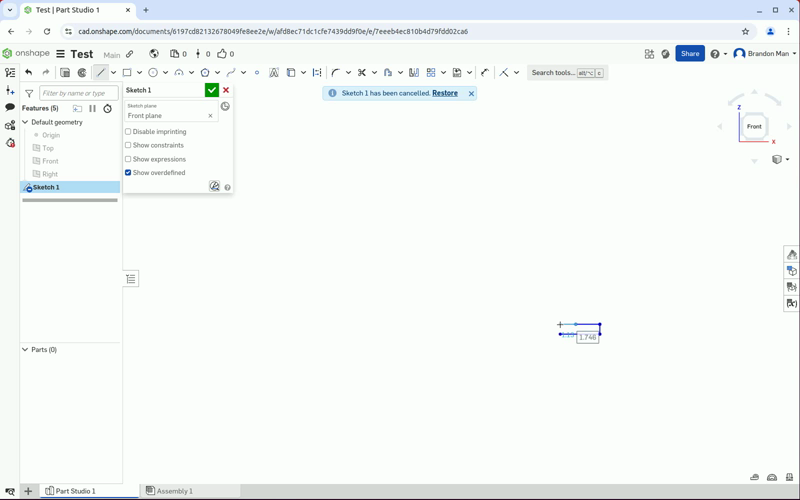
scroll(6)
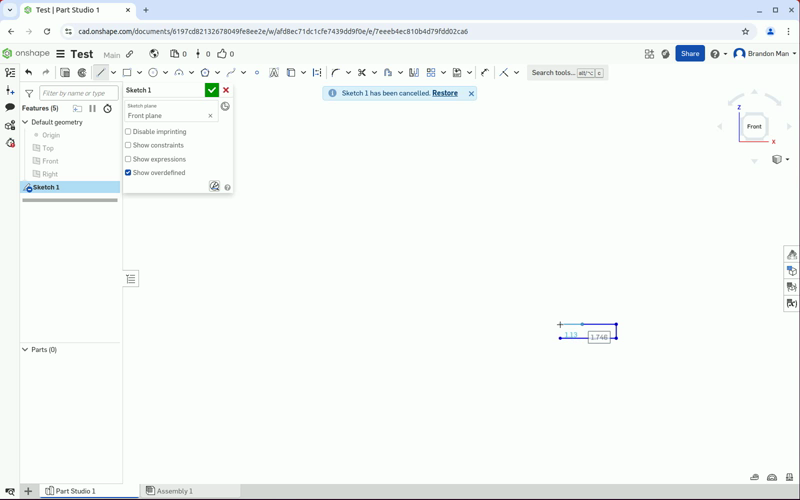
scroll(6)
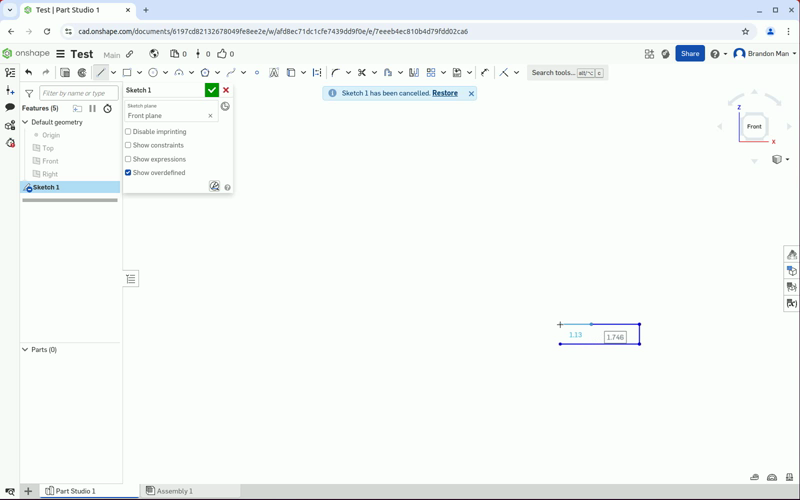
scroll(6)
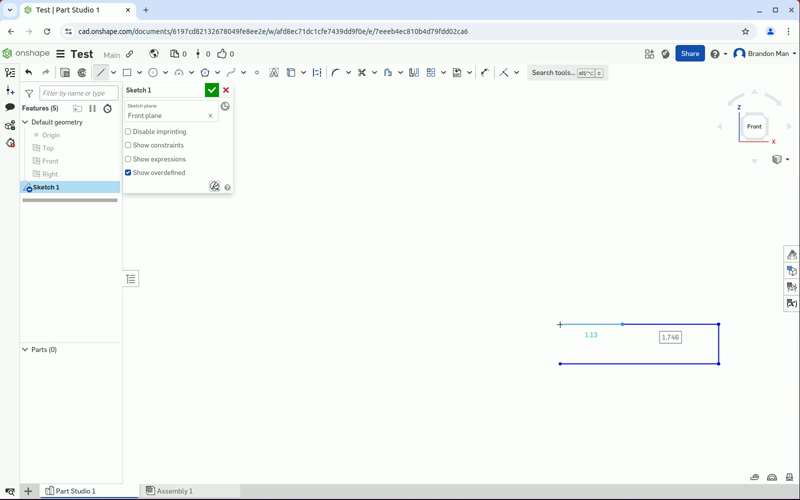
click(560, 324)
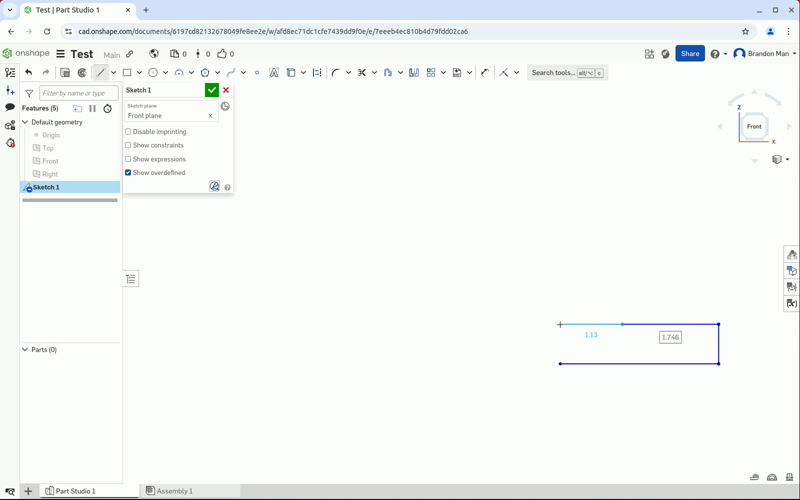
scroll(-6)
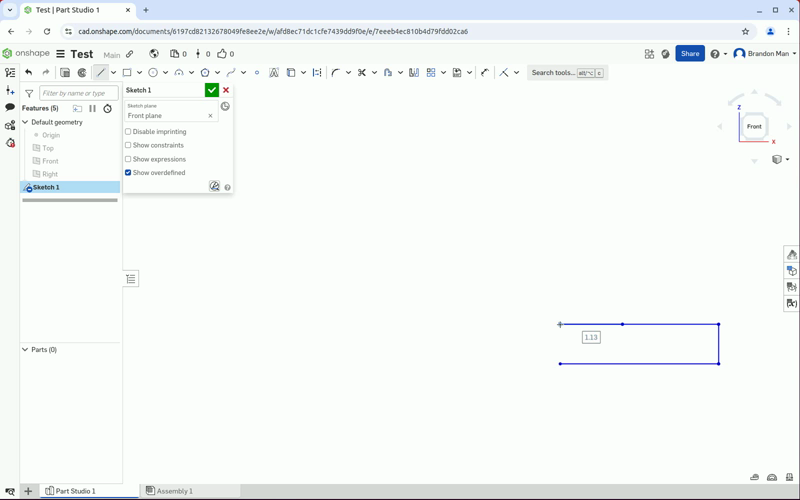
scroll(-6)
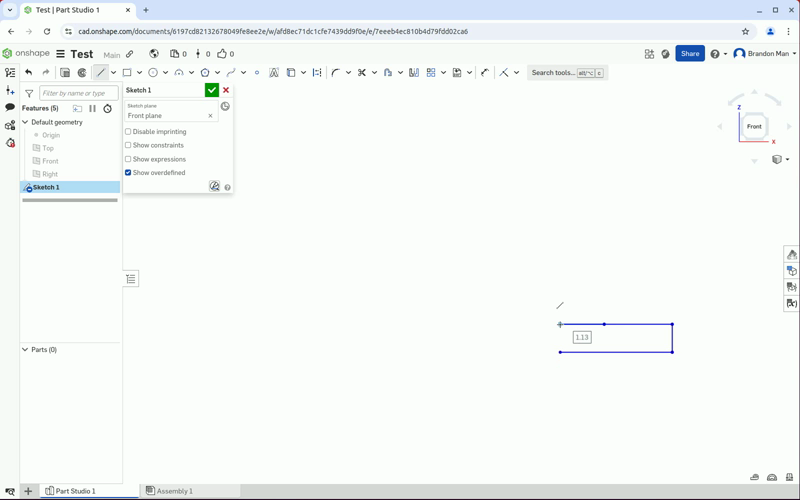
scroll(-6)
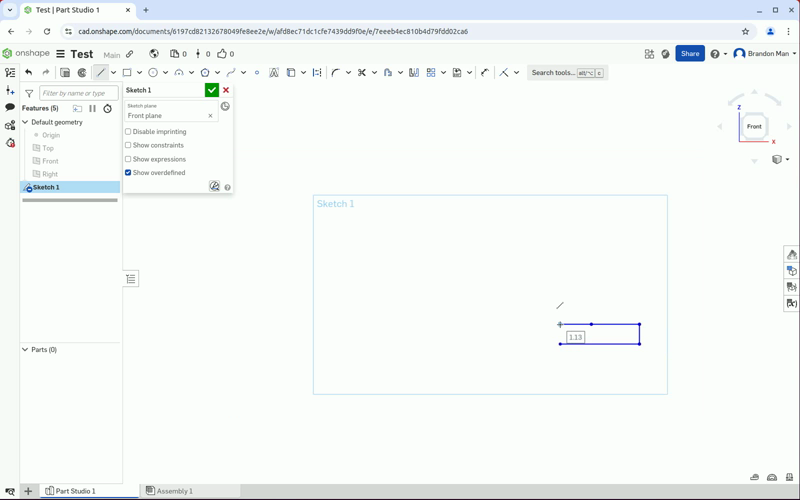
scroll(-6)
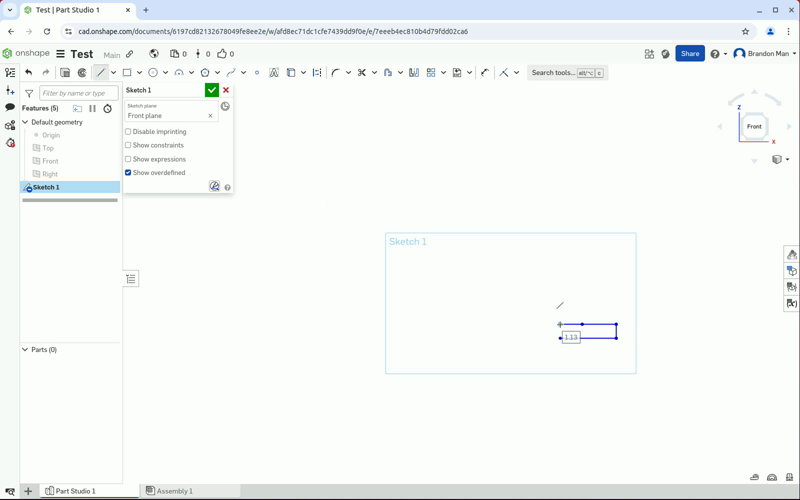
scroll(-6)
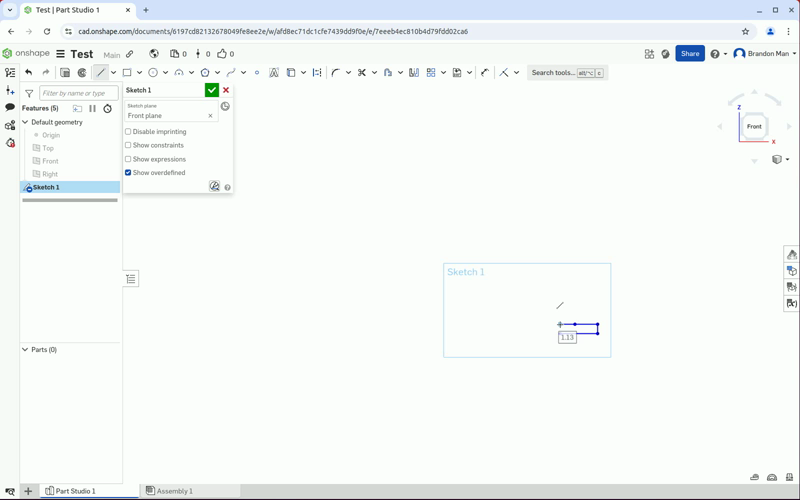
scroll(-6)
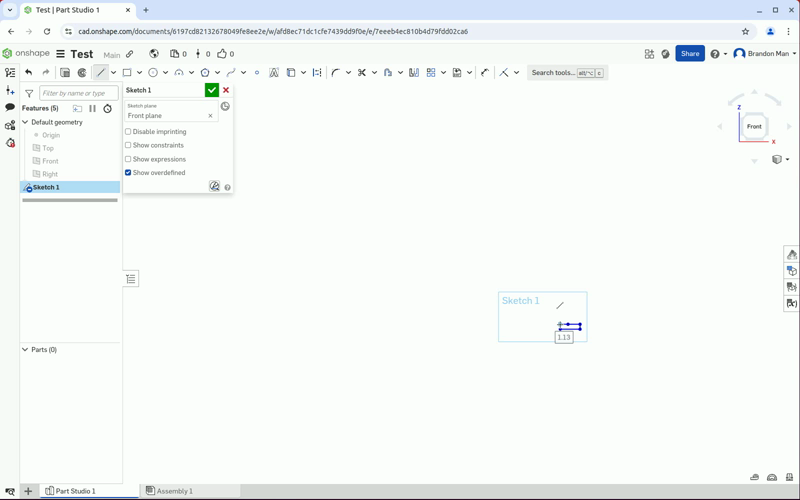
scroll(-6)
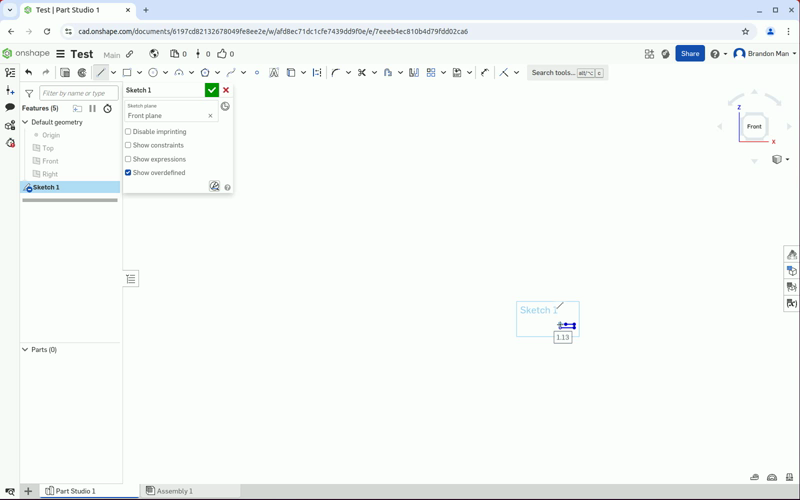
key_up(shift)
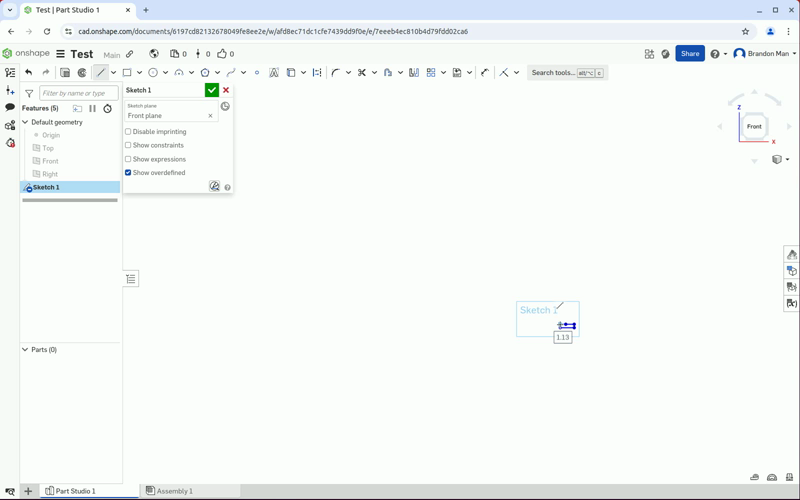
mouse_move(589, 324)
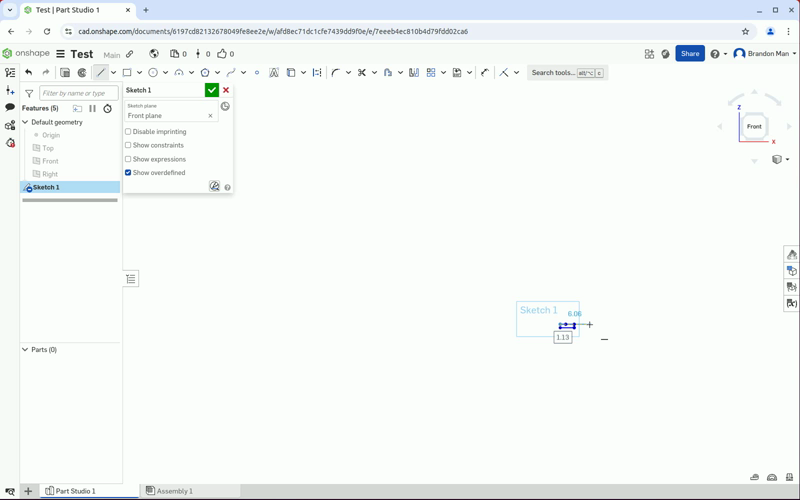
key_down(shift)
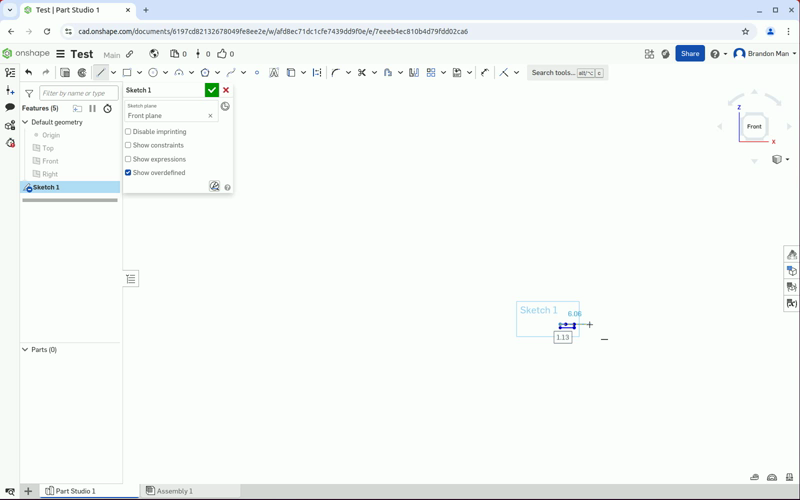
mouse_move(560, 327)
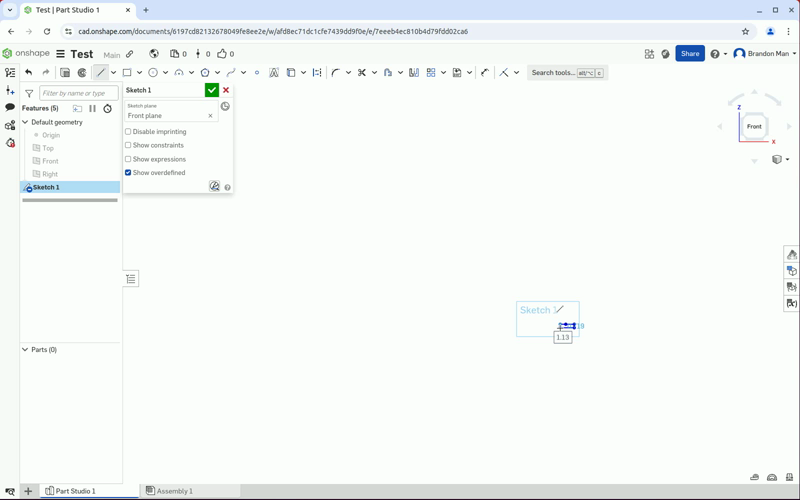
scroll(6)
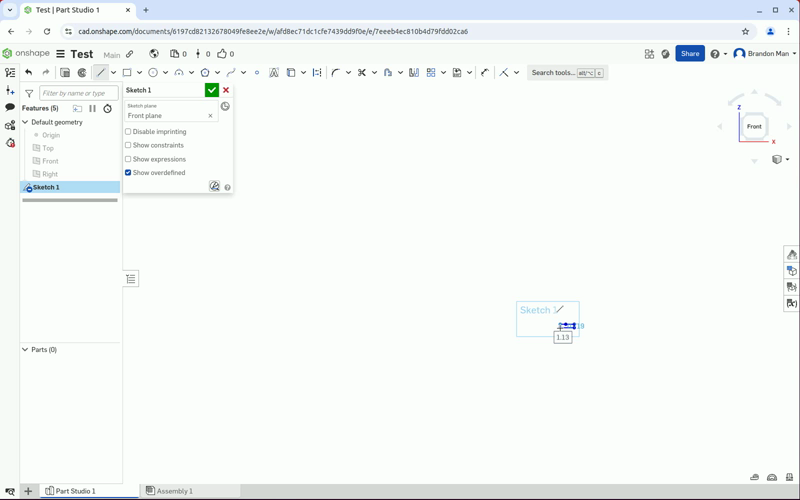
scroll(6)
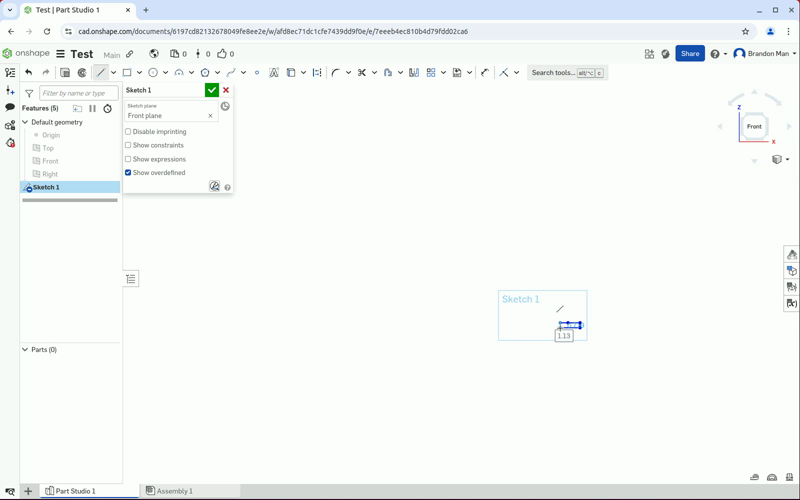
scroll(6)
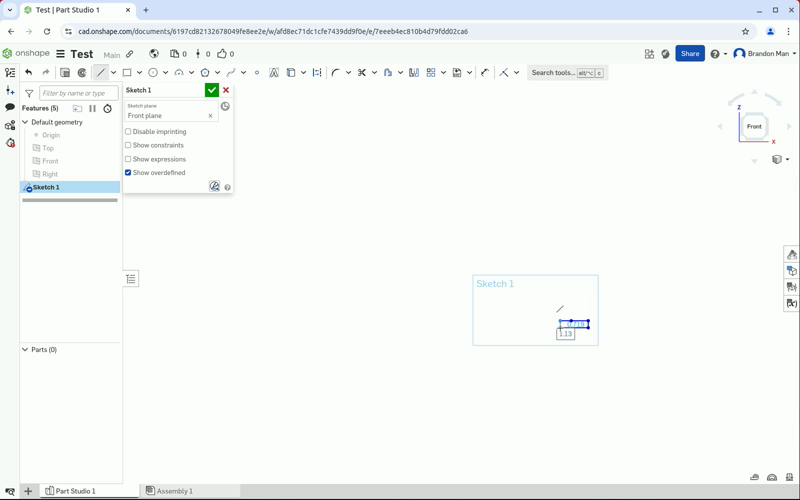
scroll(6)
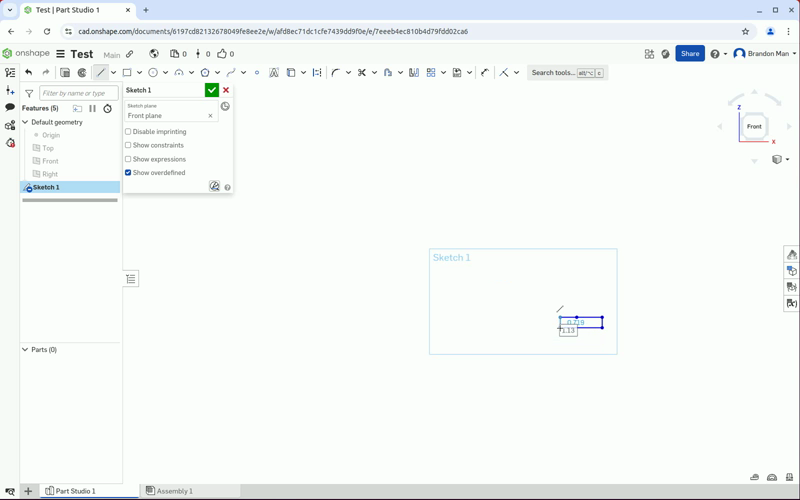
scroll(6)
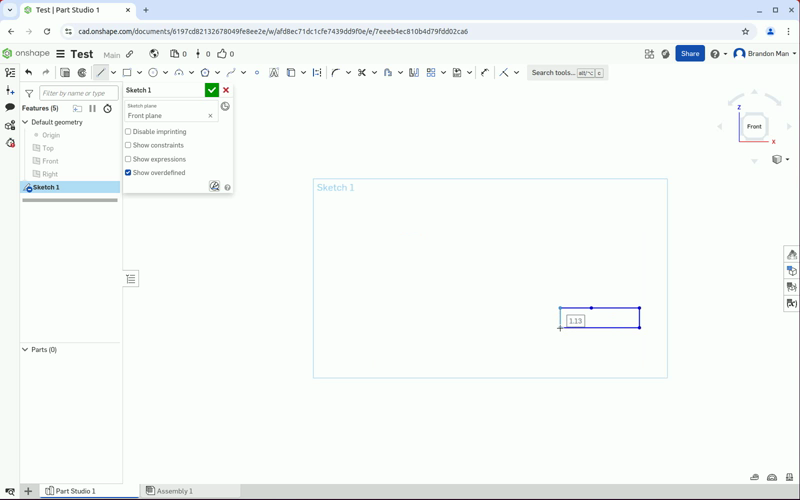
scroll(6)
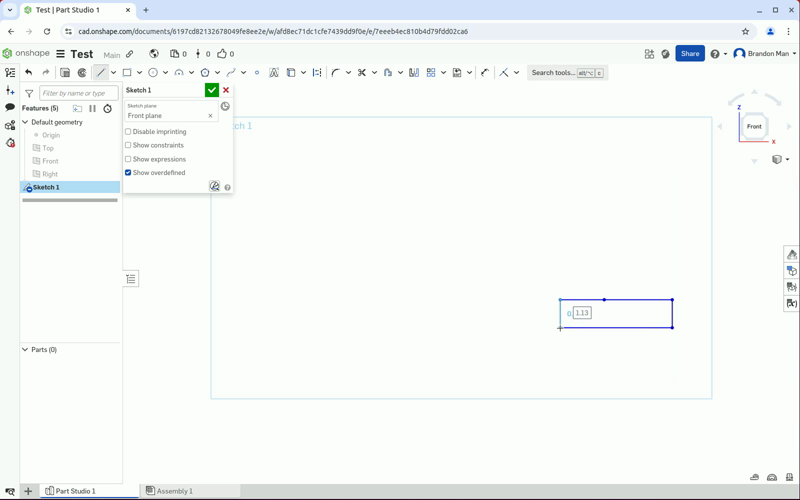
scroll(6)
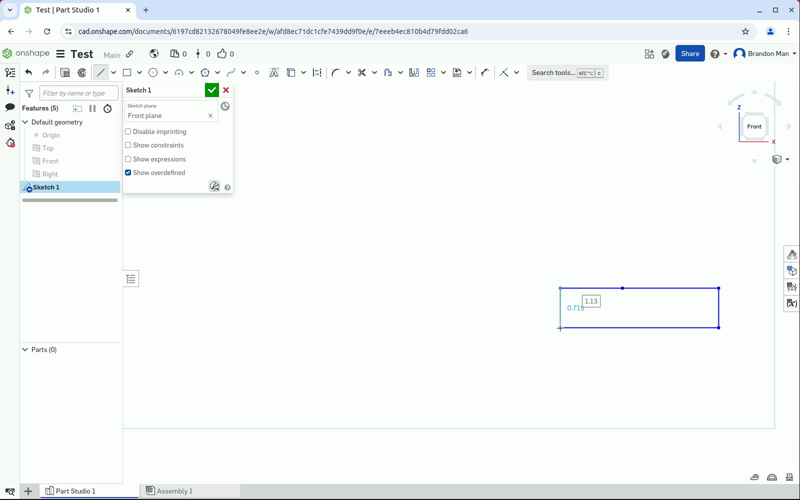
key_up(shift)
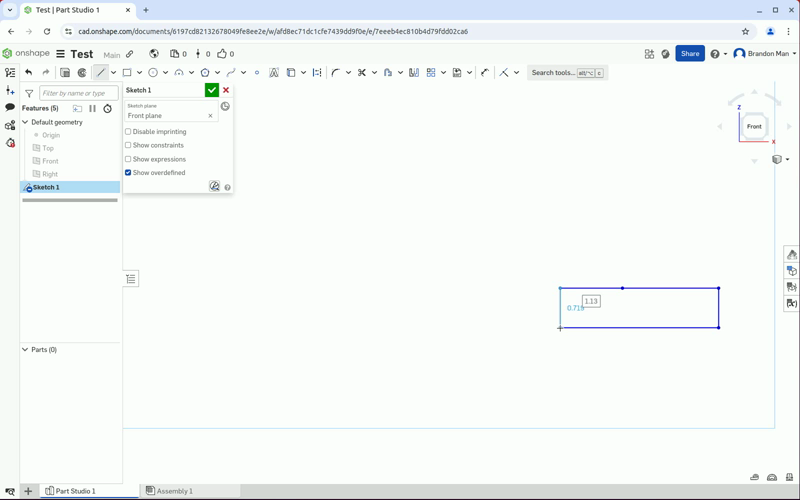
click(560, 327)
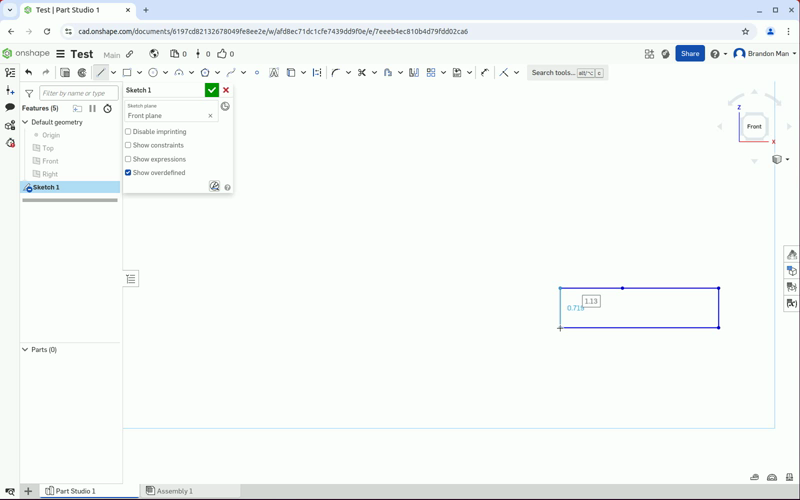
scroll(-6)
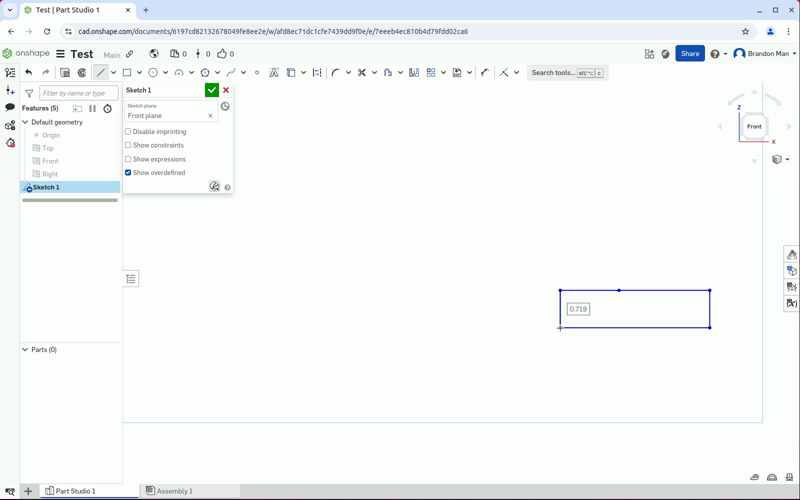
scroll(-6)
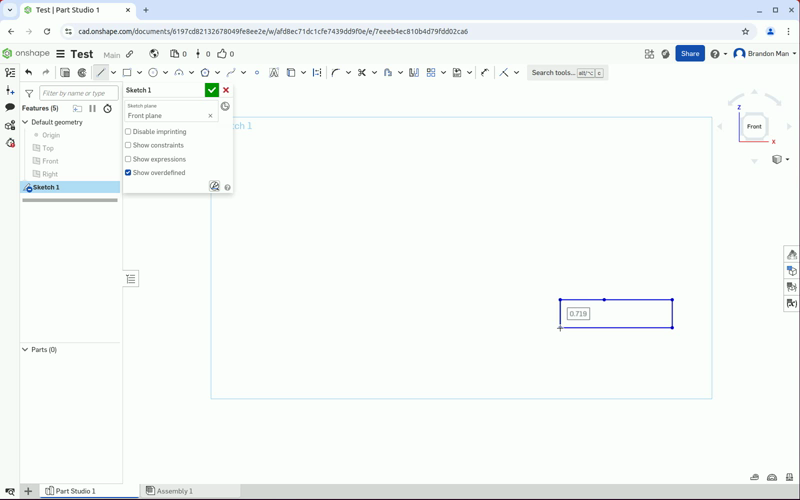
scroll(-6)
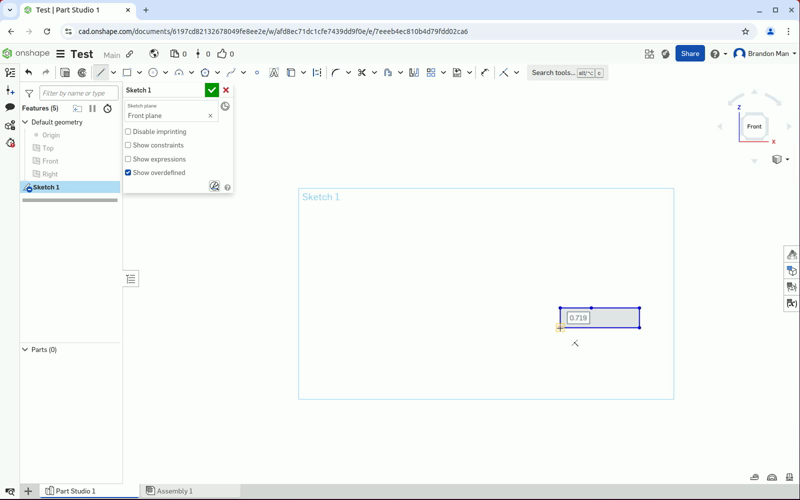
scroll(-6)
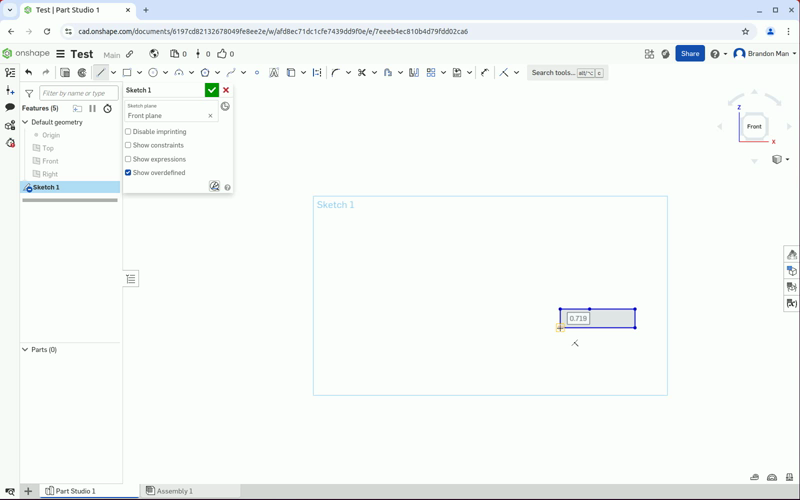
scroll(-6)
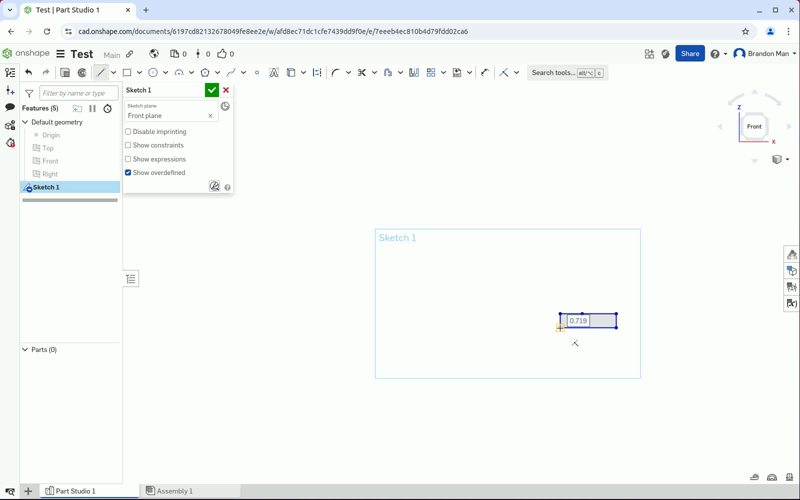
scroll(-6)
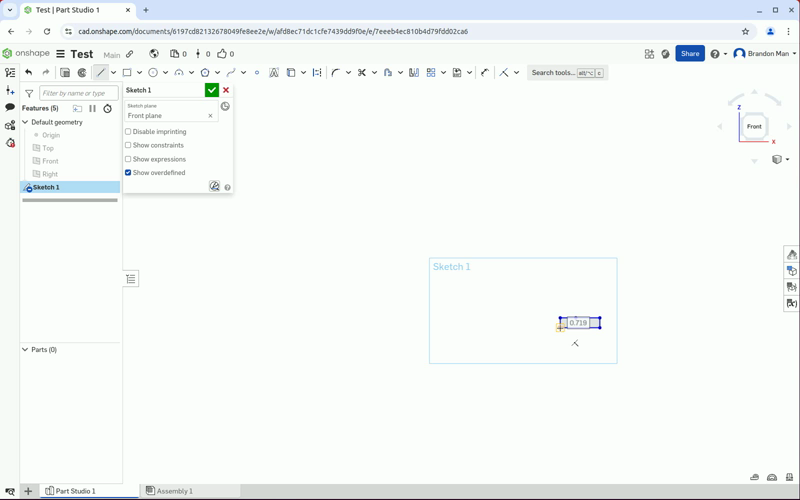
scroll(-6)
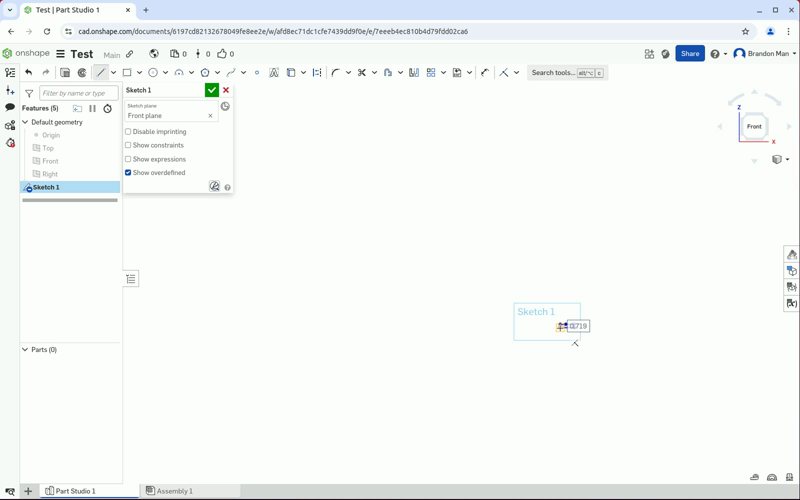
key(esc)
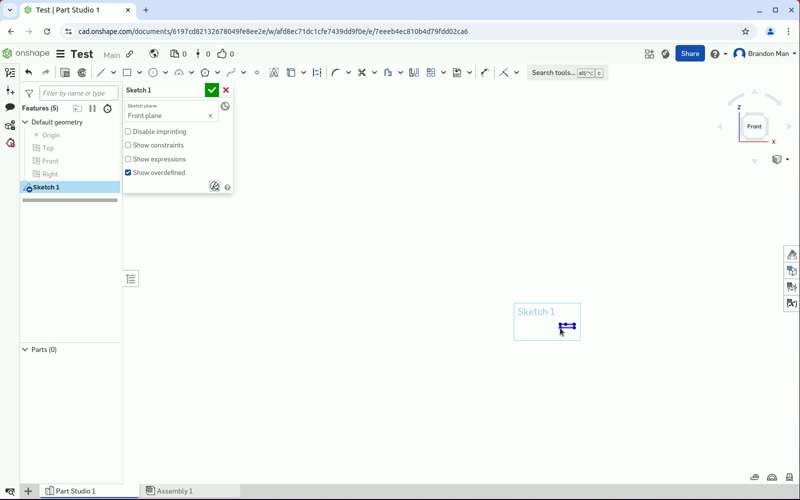
mouse_move(564, 327)
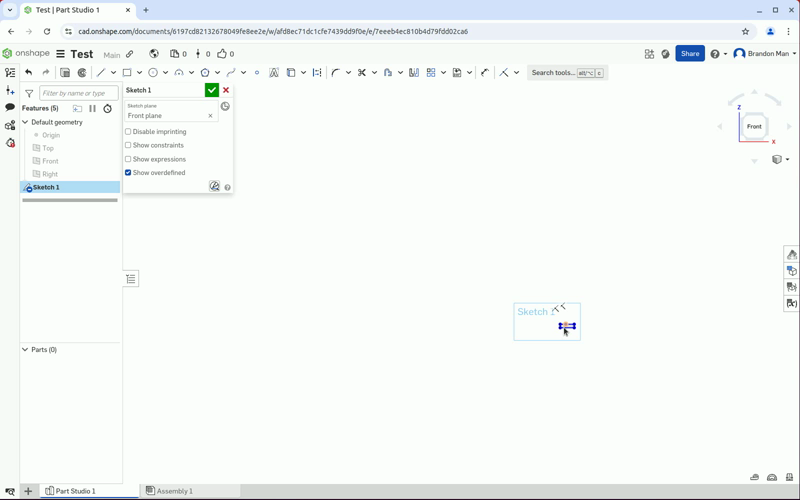
scroll(6)
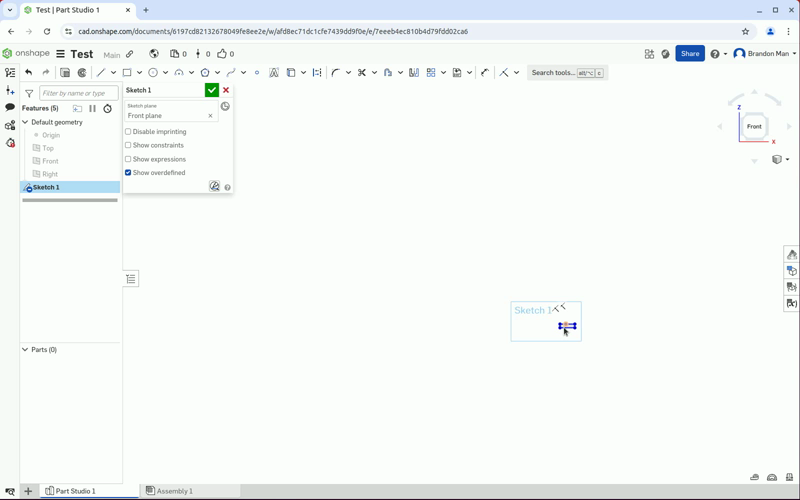
scroll(6)
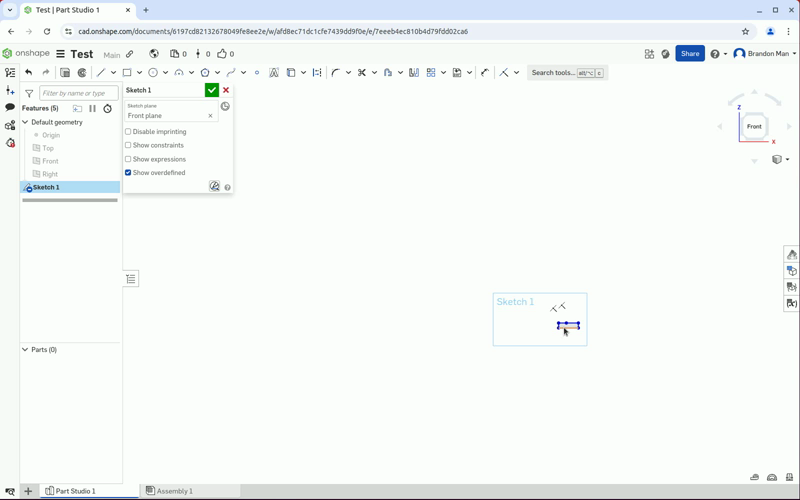
scroll(6)
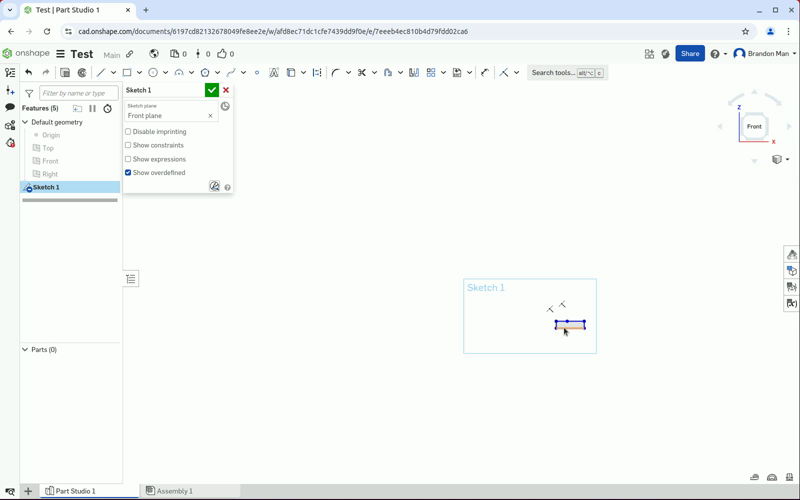
scroll(6)
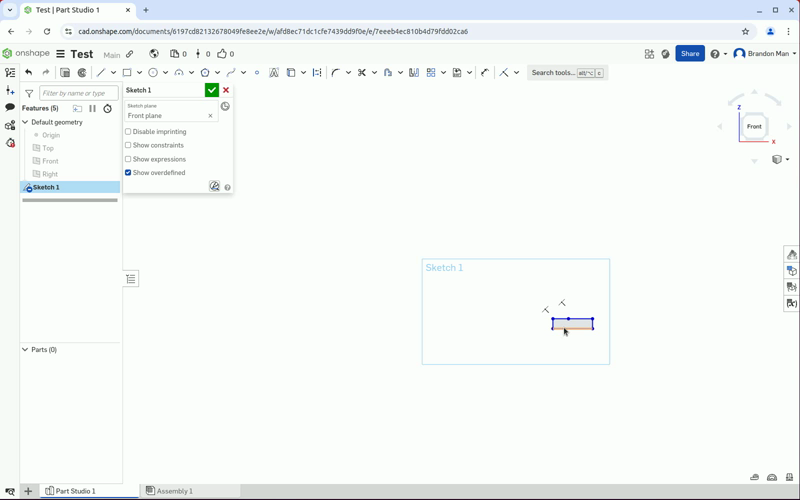
scroll(6)
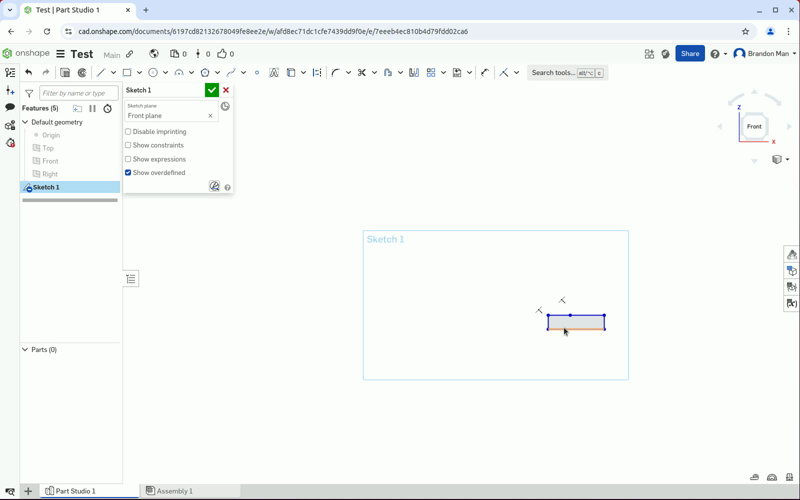
scroll(6)
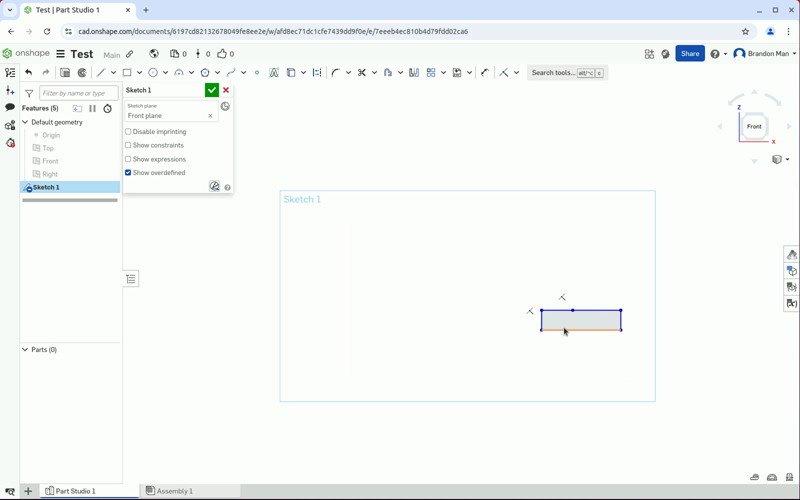
scroll(6)
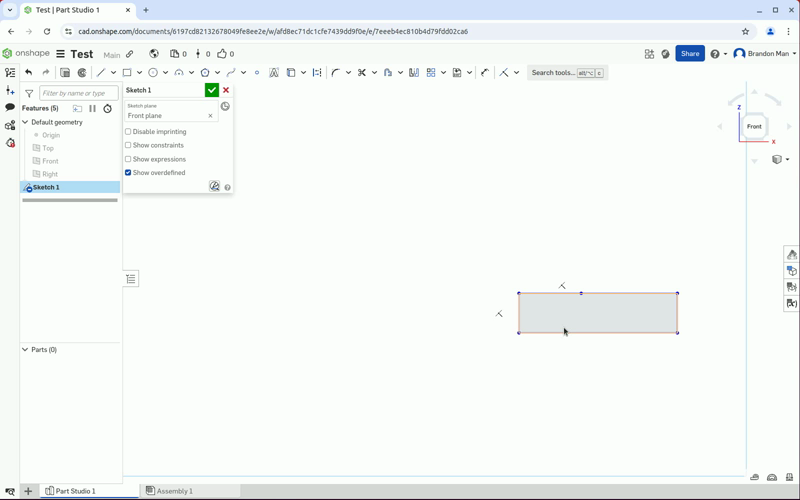
click(564, 327)
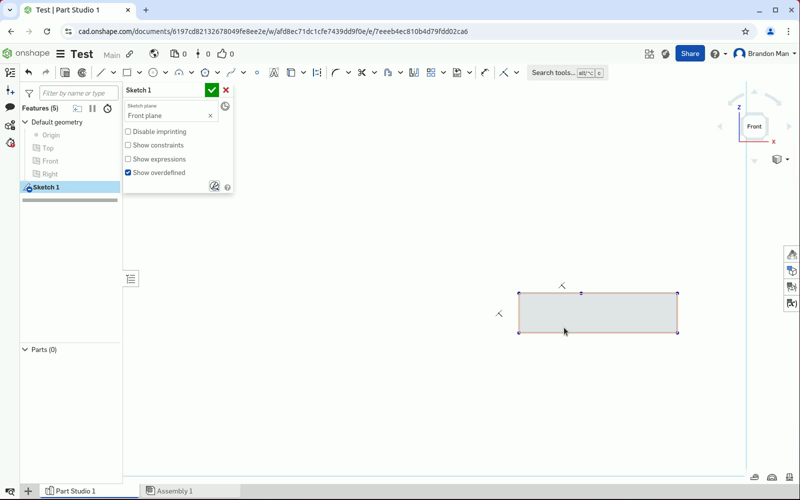
scroll(-6)
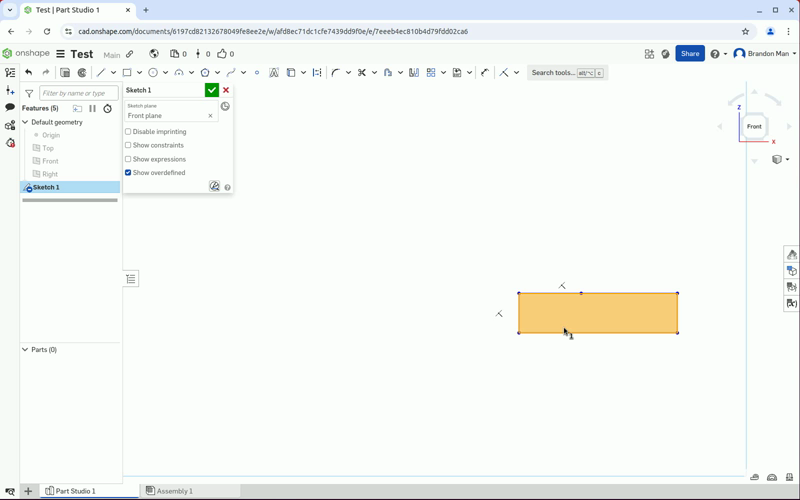
scroll(-6)
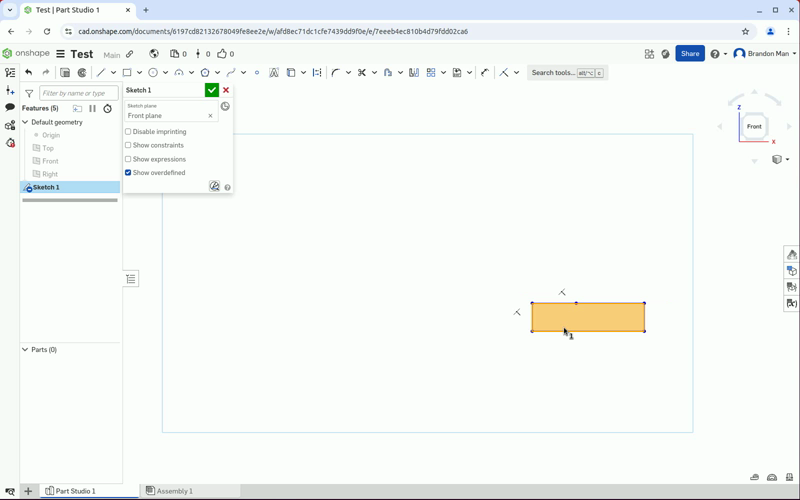
scroll(-6)
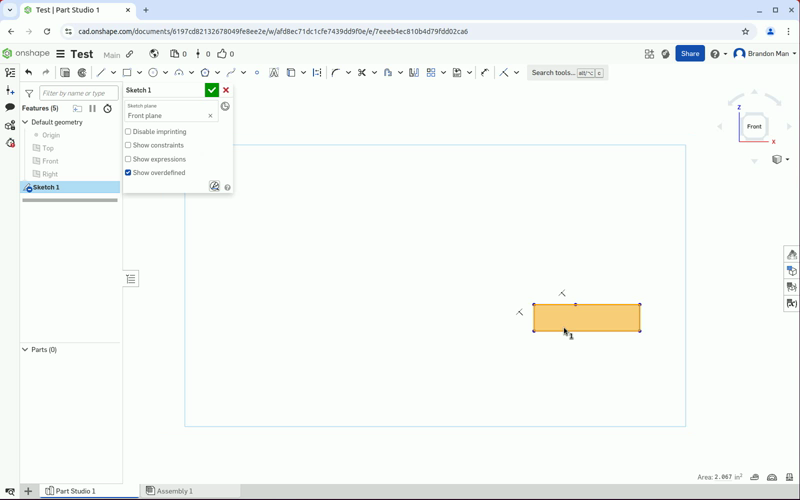
scroll(-6)
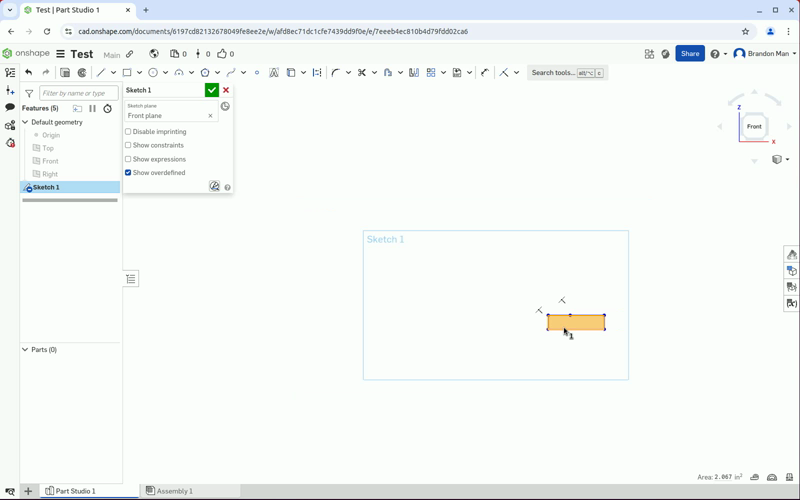
scroll(-6)
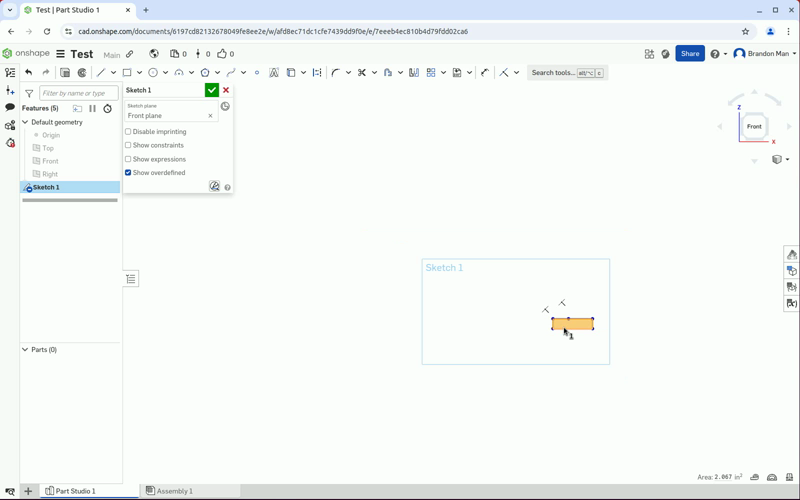
scroll(-6)
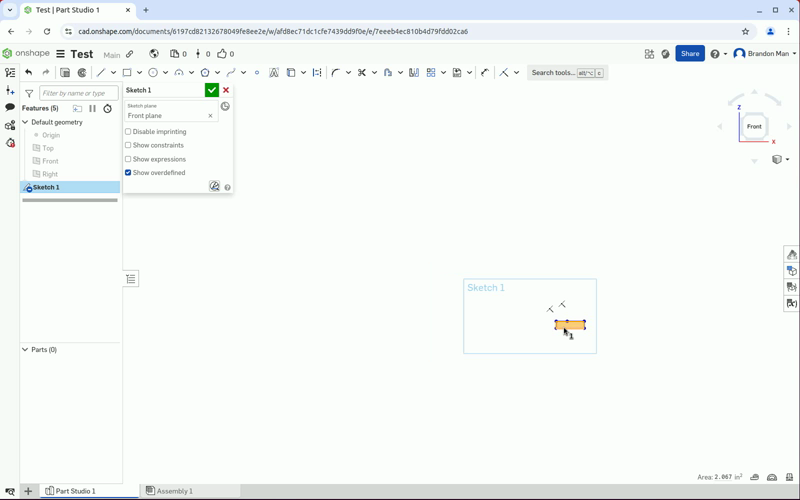
scroll(-6)
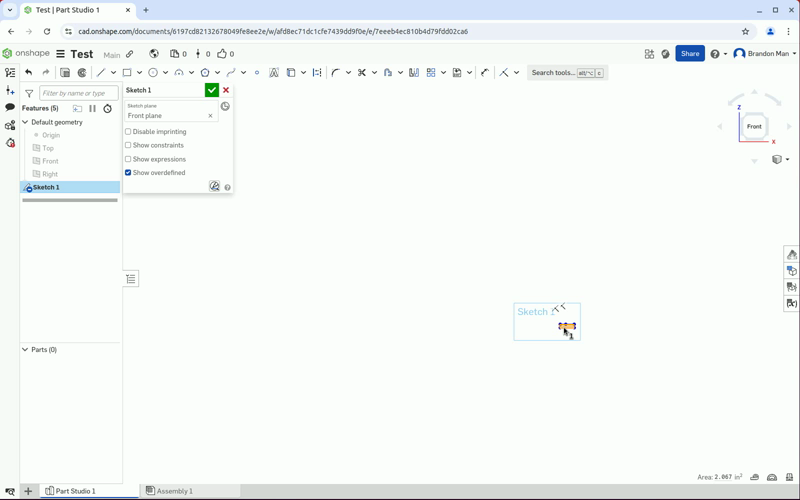
mouse_move(73, 352)
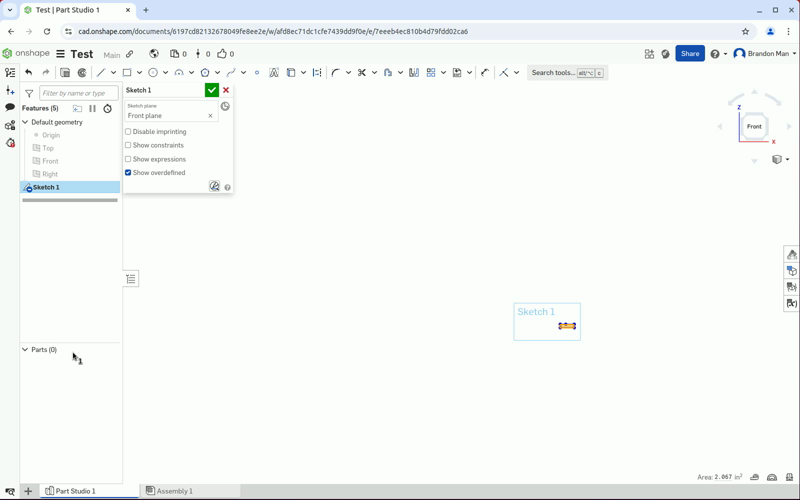
key(shift+y)
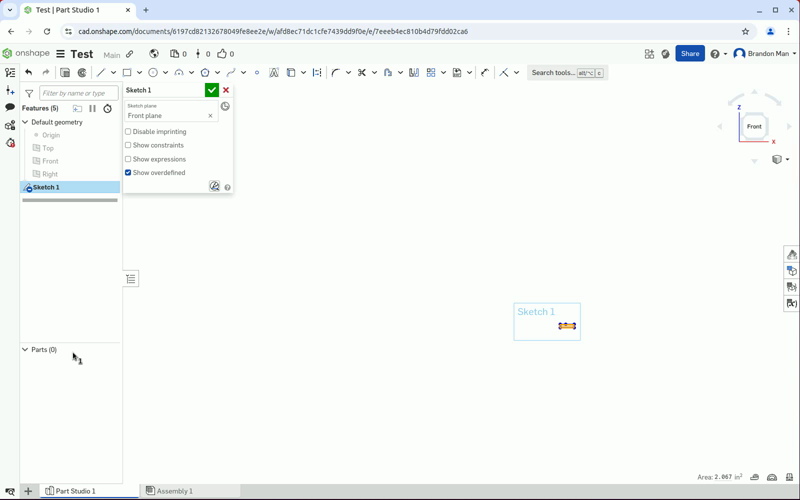
key(shift+e)
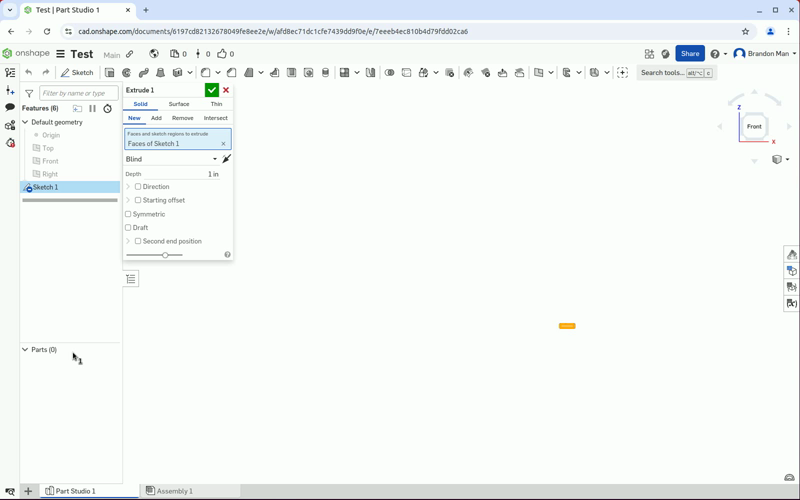
mouse_move(143, 106)
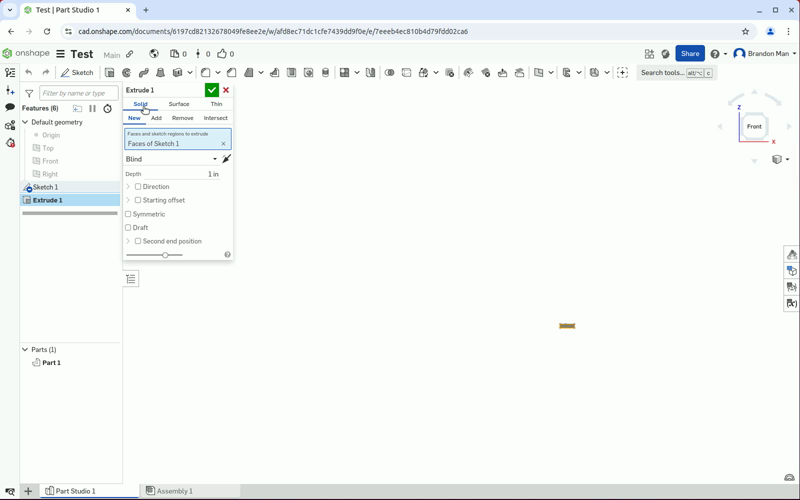
click(143, 106)
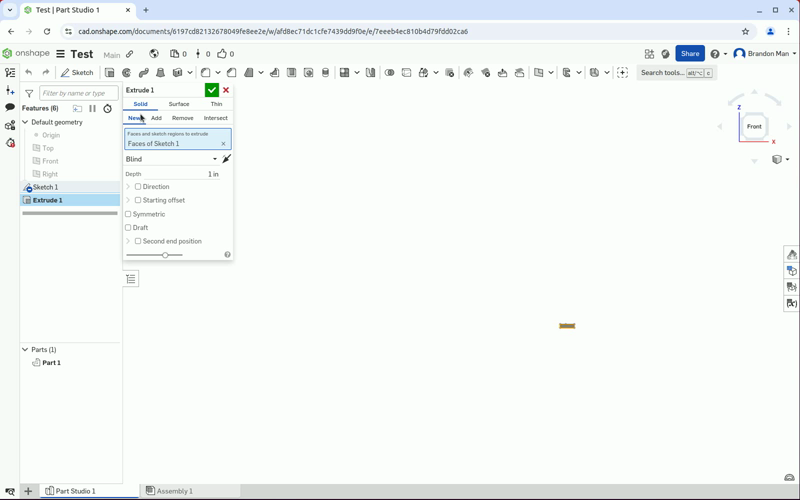
mouse_move(137, 120)
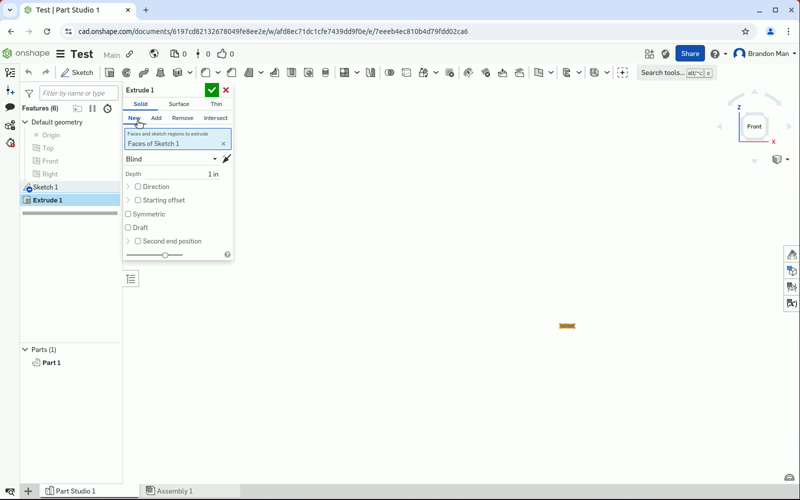
click(137, 120)
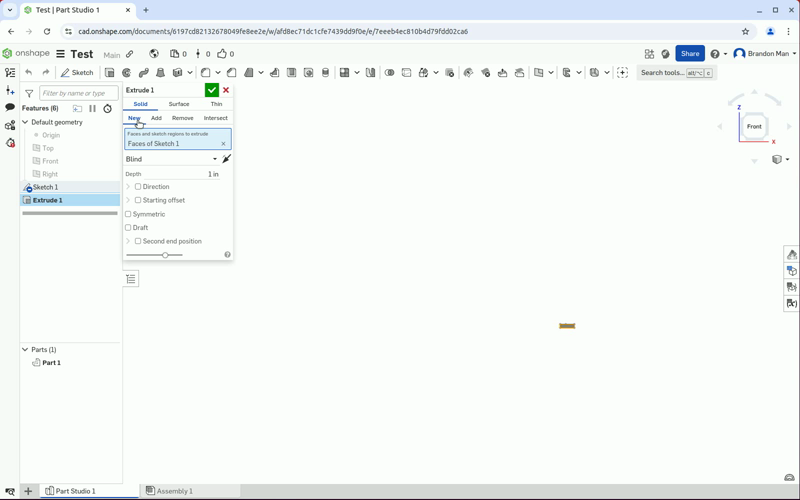
key(tab, 4)
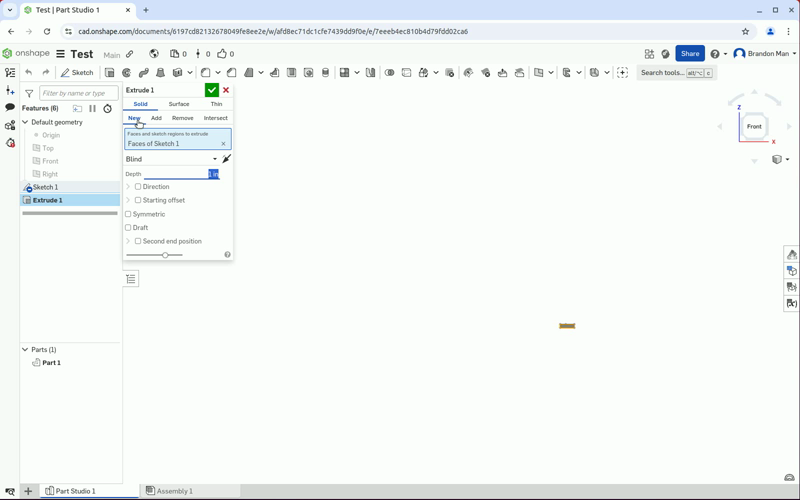
text(3.37)
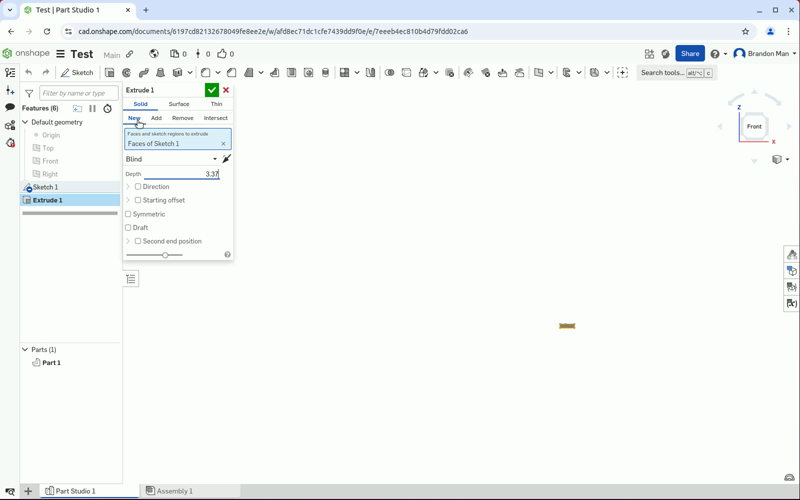
key(enter)
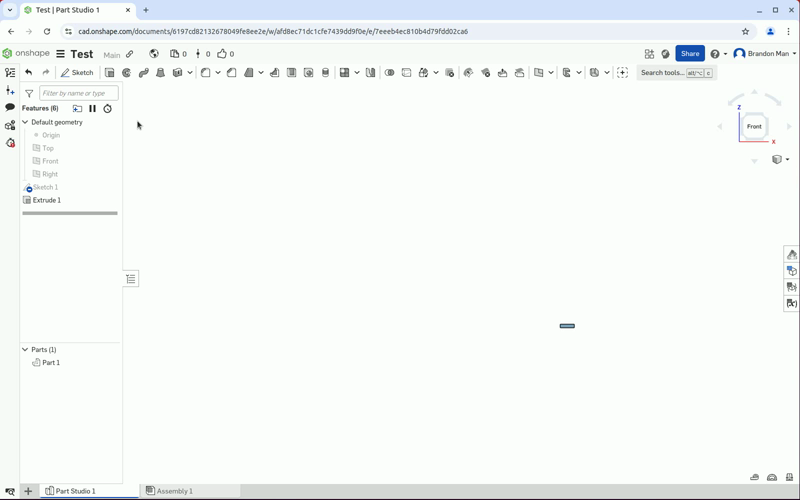
key(shift+h)
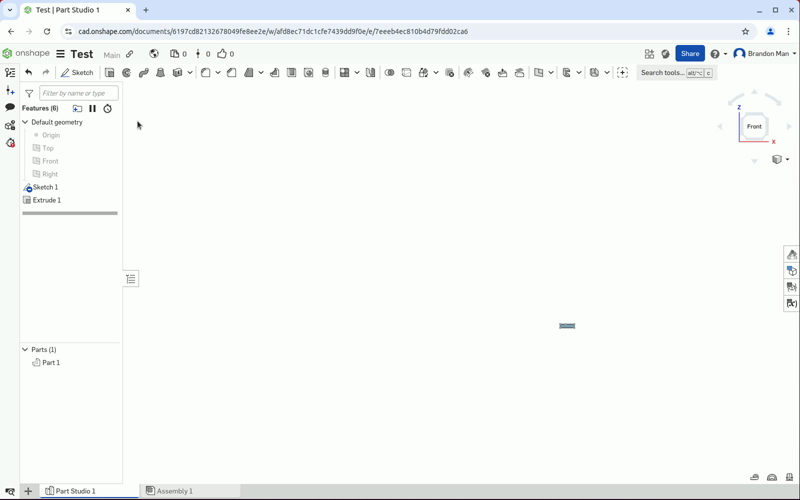
key(shift+h)
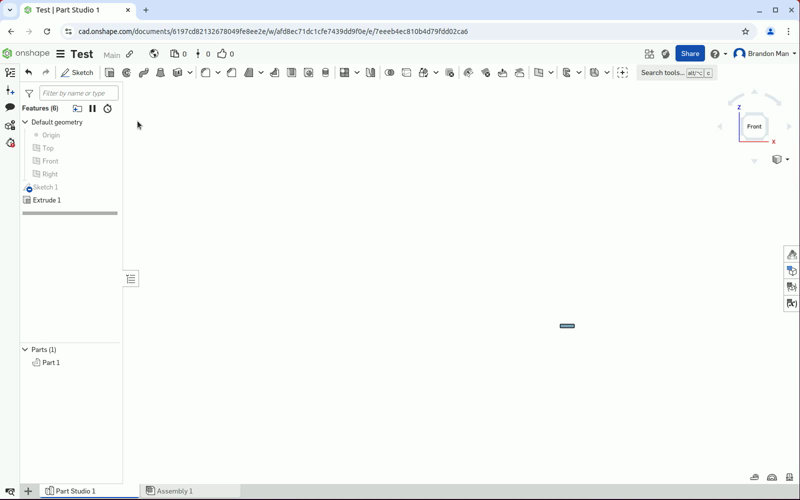
mouse_move(73, 189)
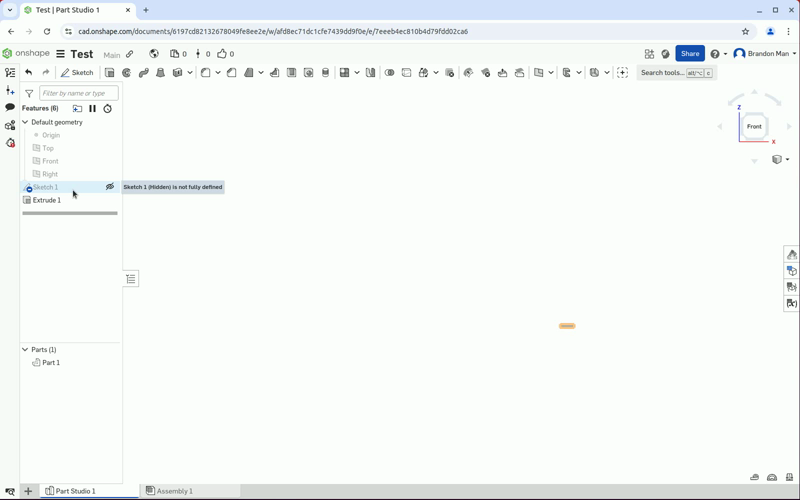
click(73, 189)
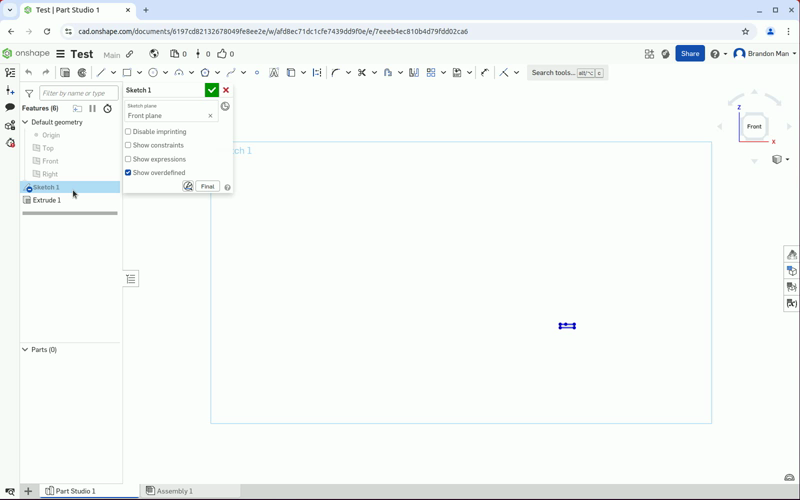
mouse_move(229, 92)
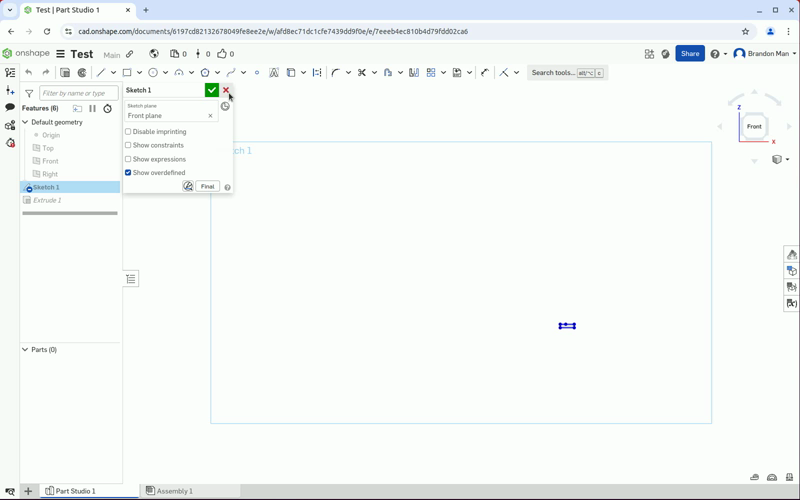
click(229, 92)
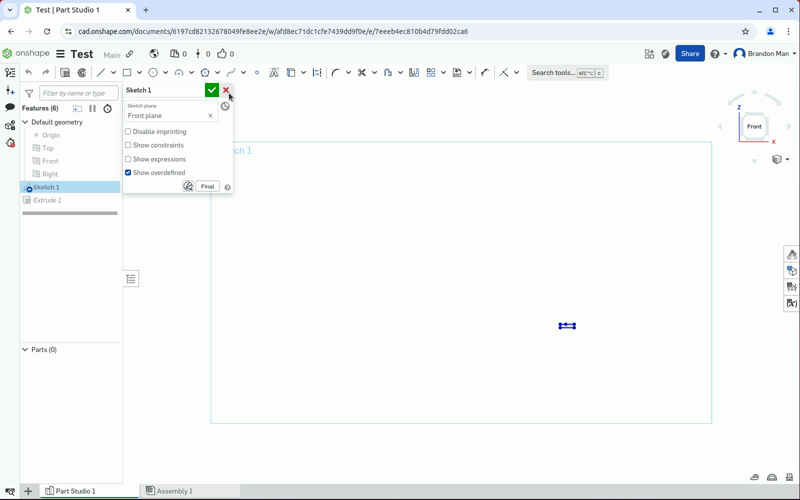
key(shift+s)
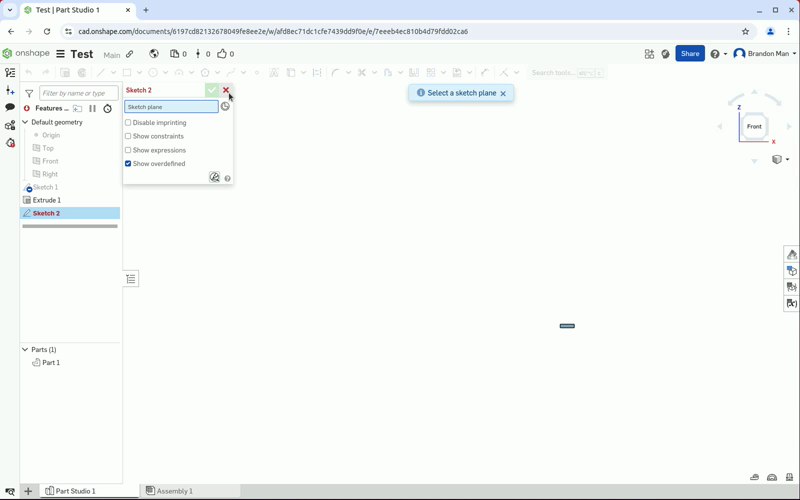
mouse_move(73, 163)
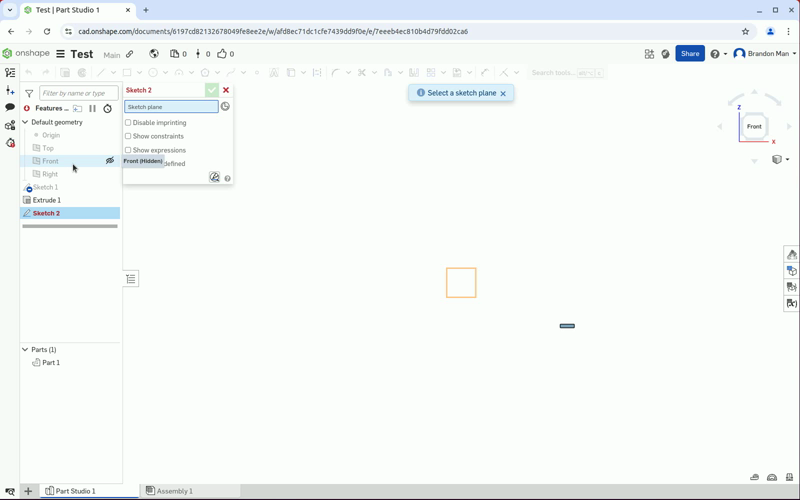
click(73, 163)
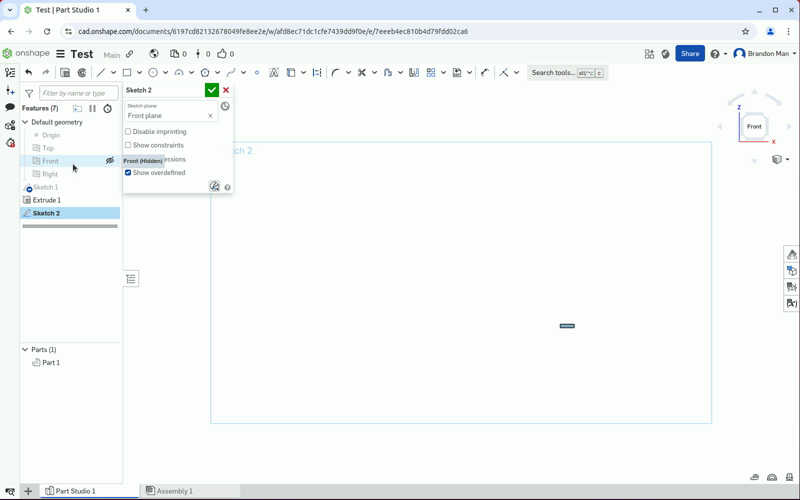
mouse_move(73, 352)
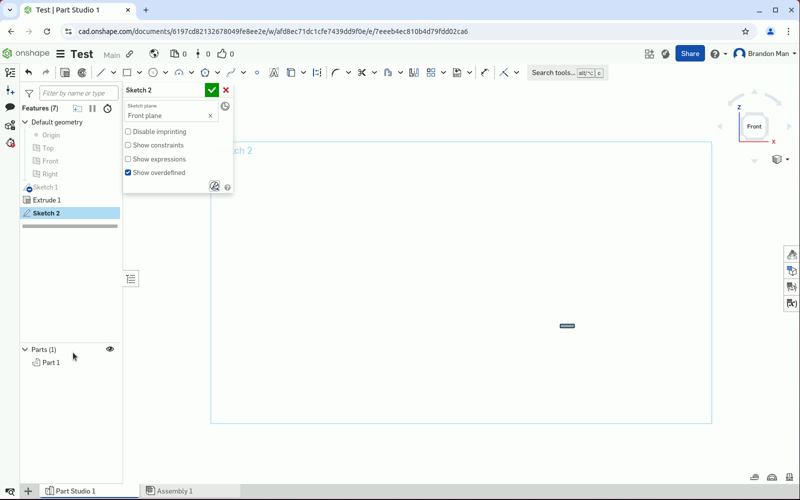
key(y)
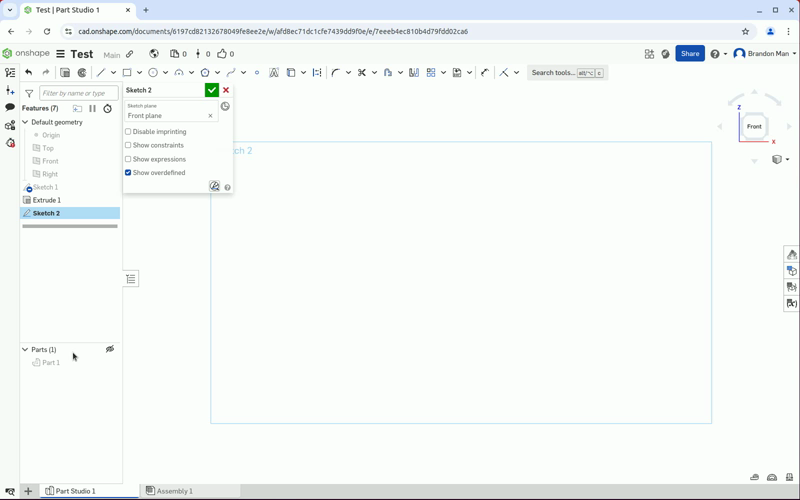
key(l)
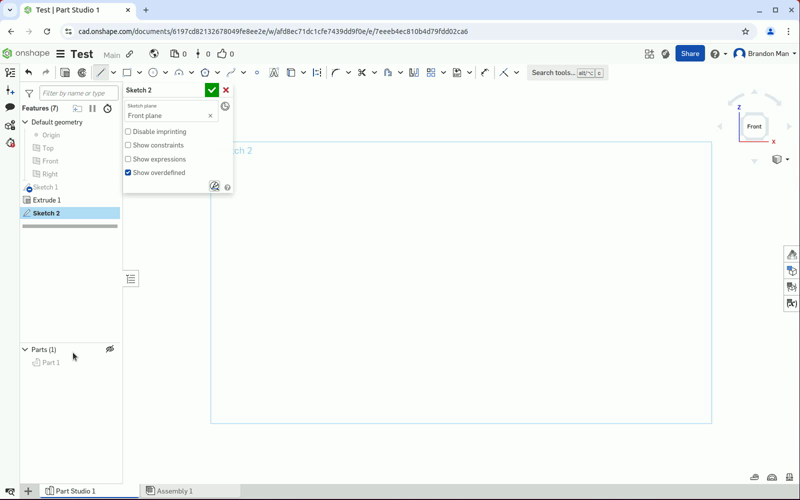
key_down(shift)
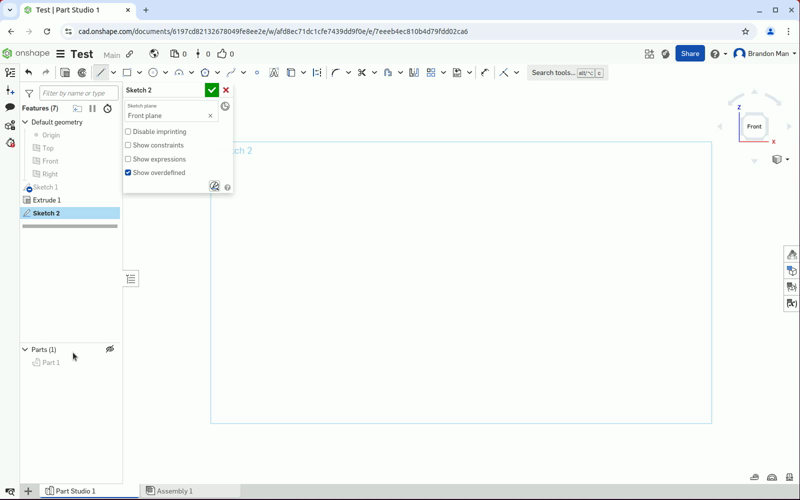
mouse_move(348, 325)
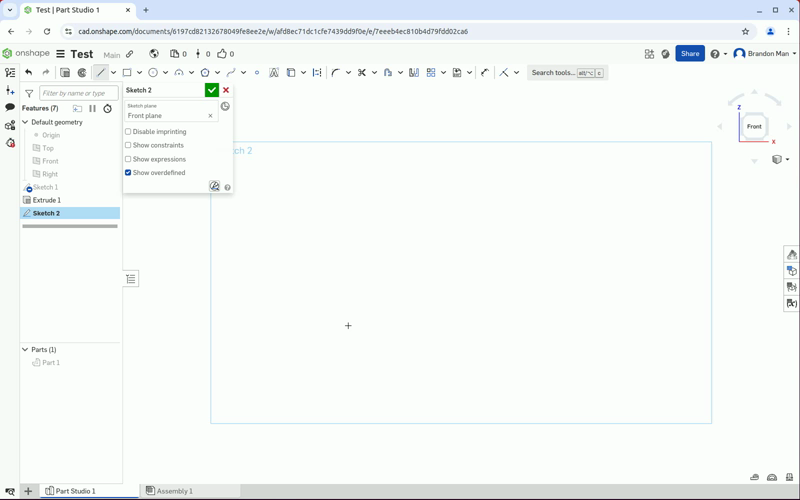
click(348, 325)
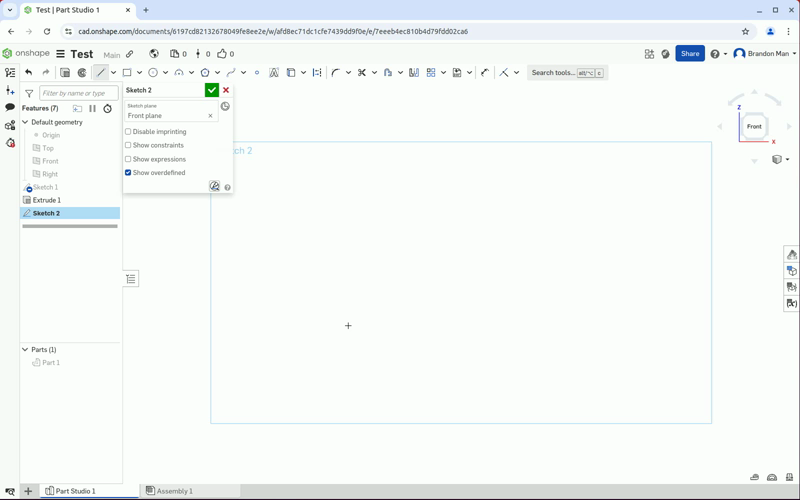
key_up(shift)
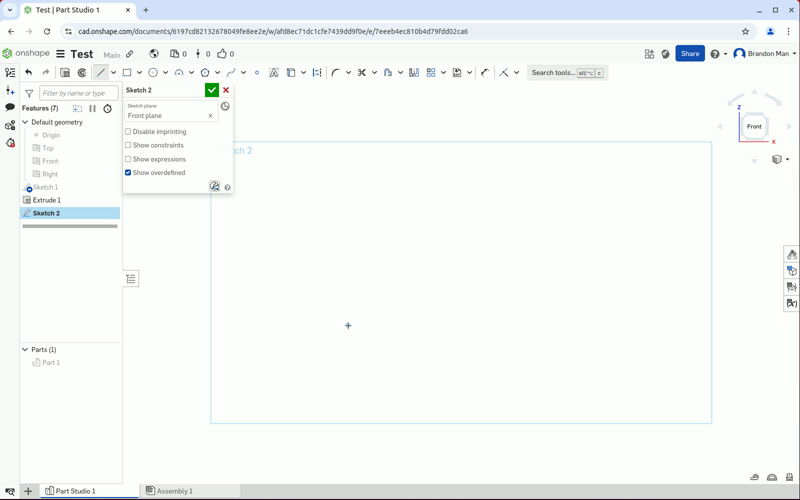
key_down(shift)
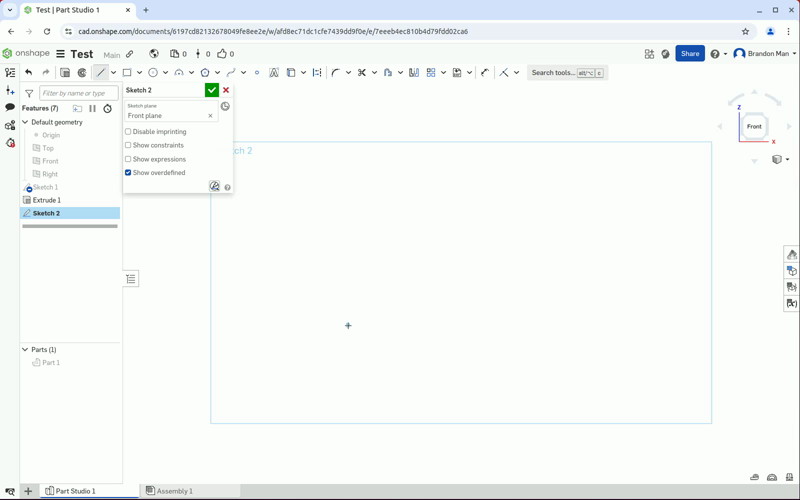
mouse_move(378, 325)
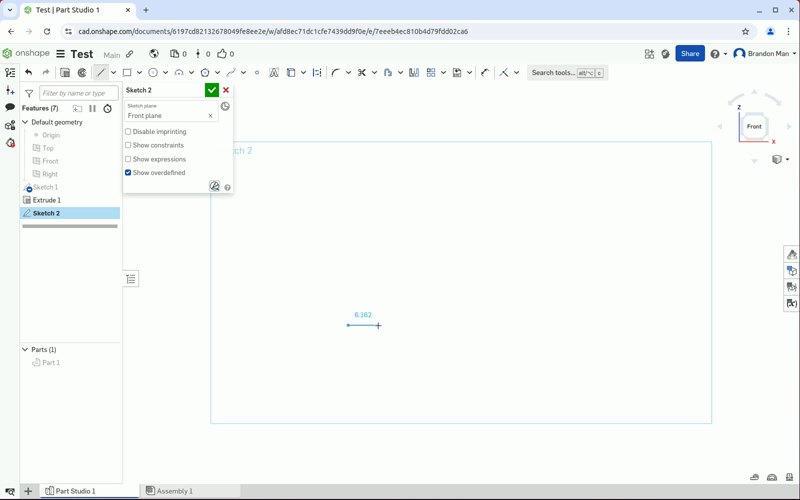
mouse_move(356, 325)
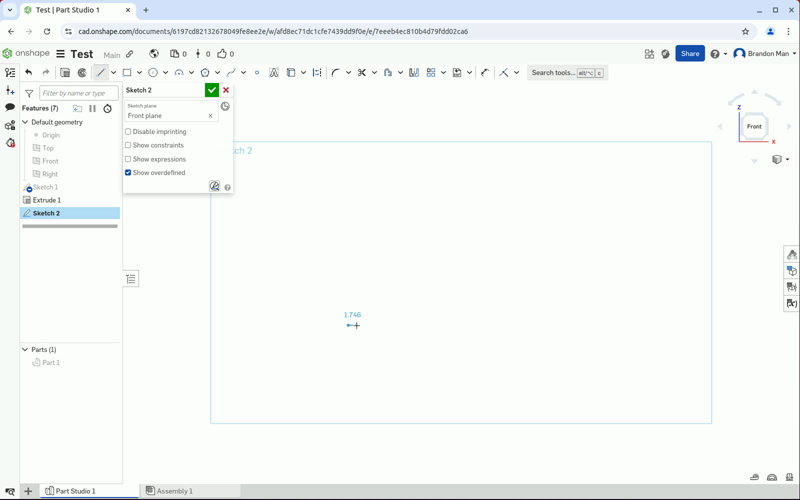
click(356, 325)
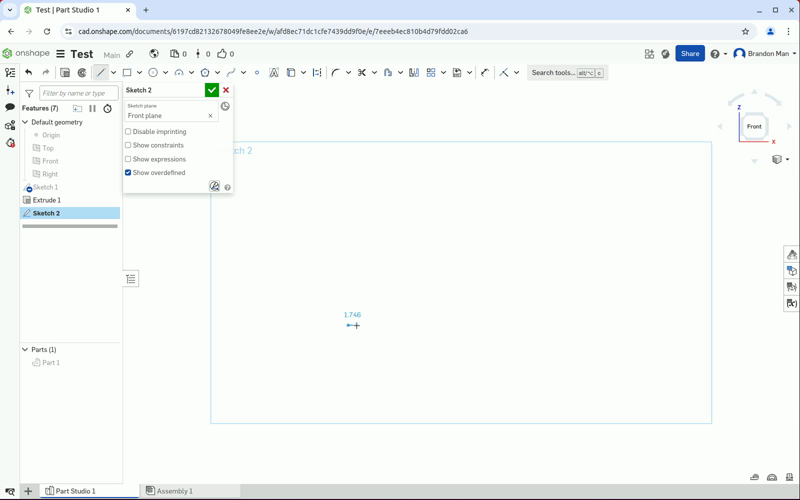
key_up(shift)
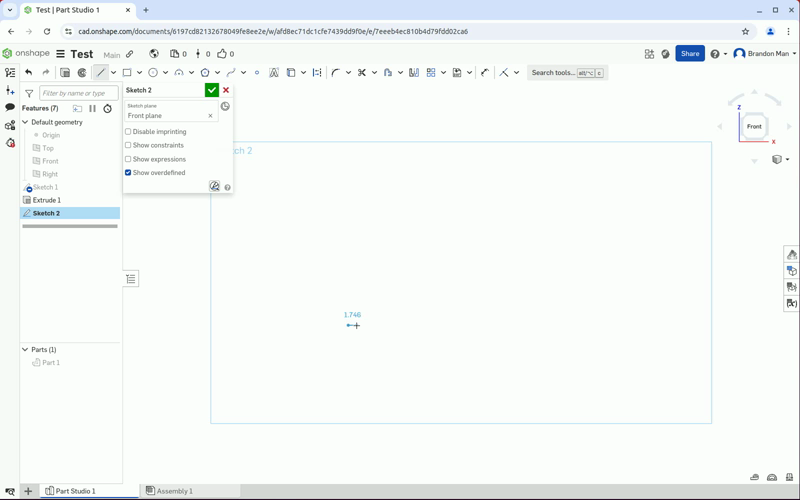
key_down(shift)
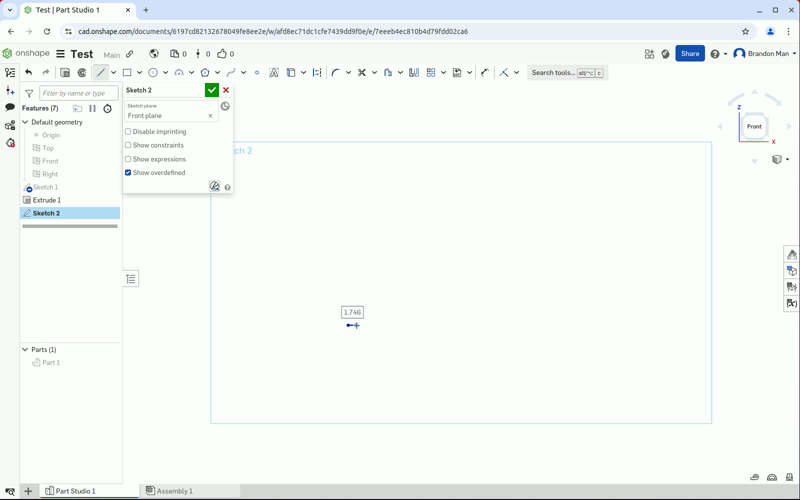
mouse_move(386, 325)
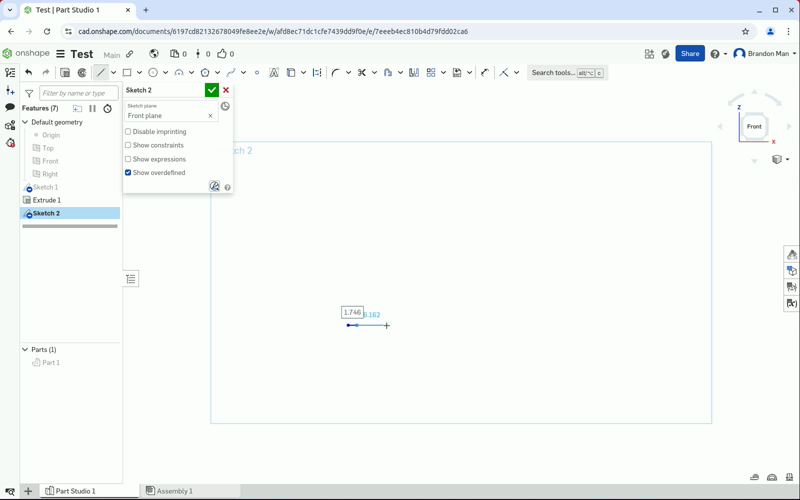
mouse_move(356, 287)
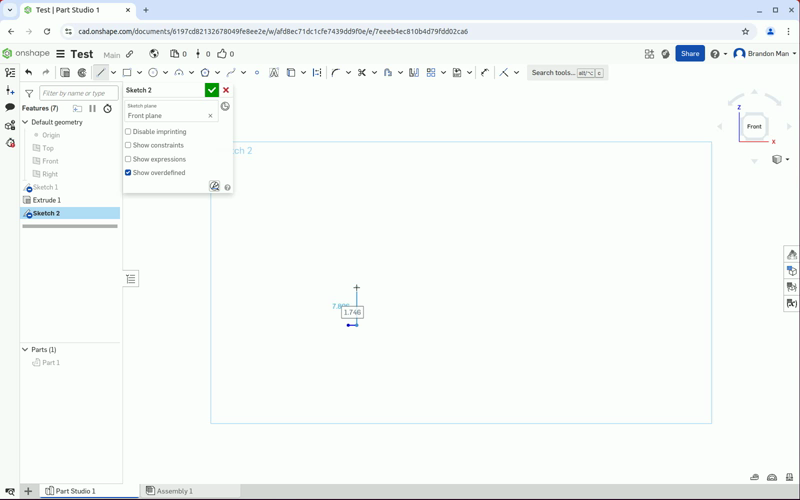
click(356, 287)
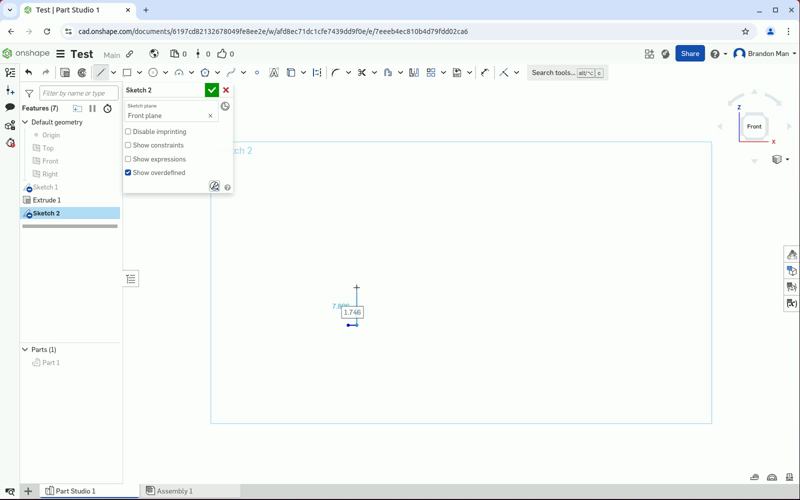
key_up(shift)
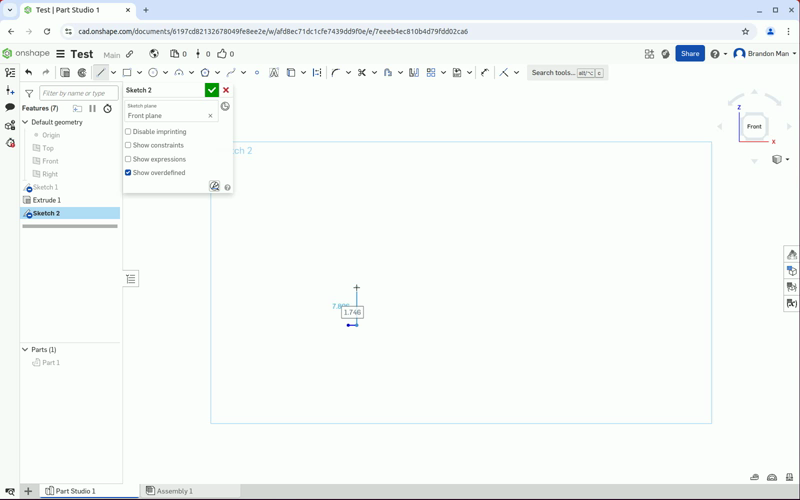
key_down(shift)
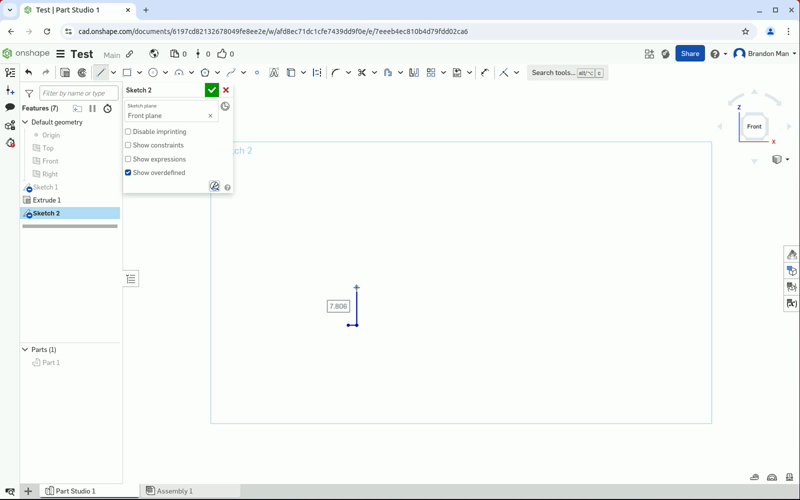
mouse_move(386, 287)
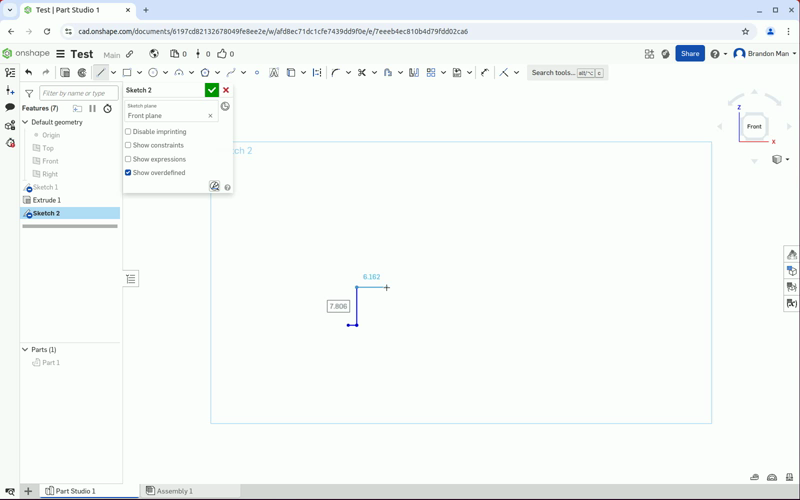
mouse_move(356, 278)
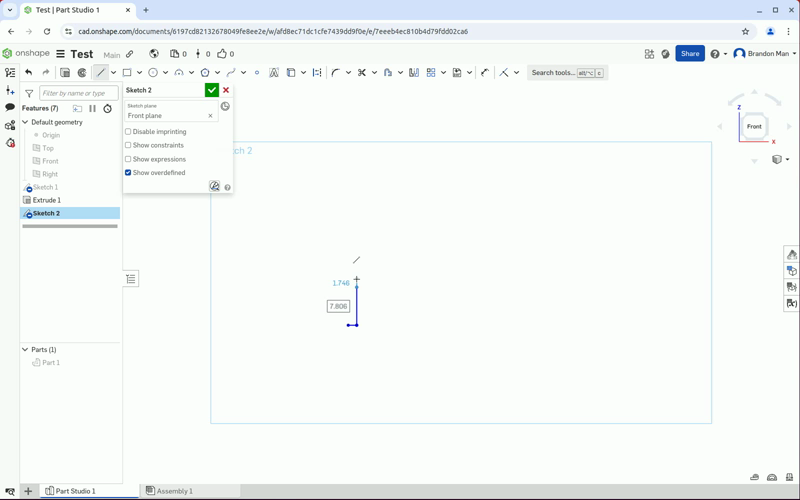
click(356, 278)
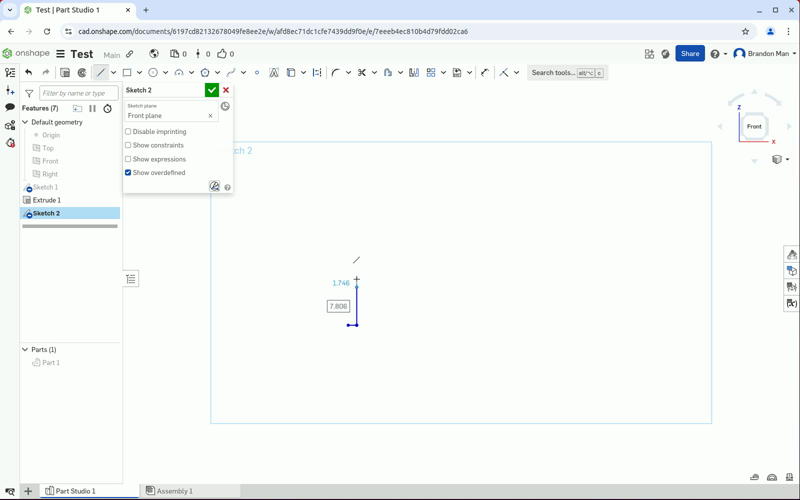
key_up(shift)
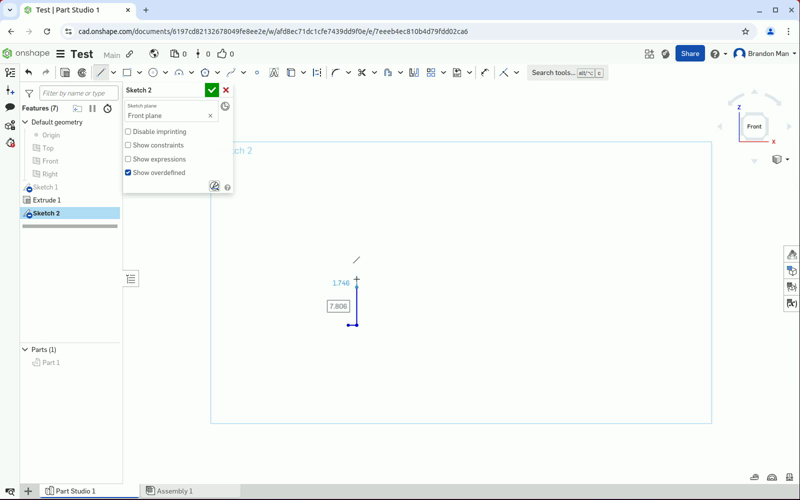
key_down(shift)
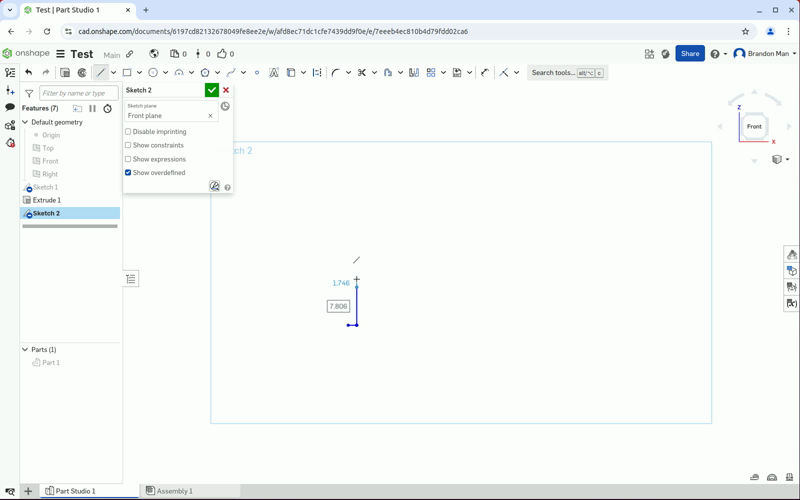
mouse_move(386, 278)
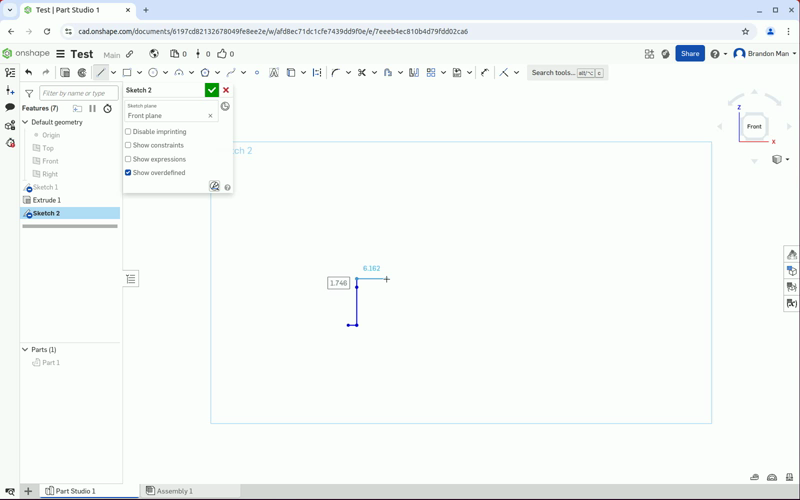
mouse_move(348, 278)
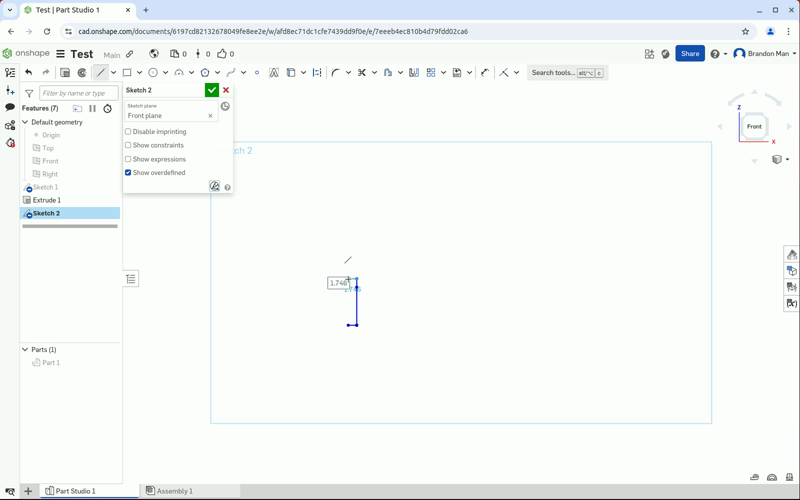
click(348, 278)
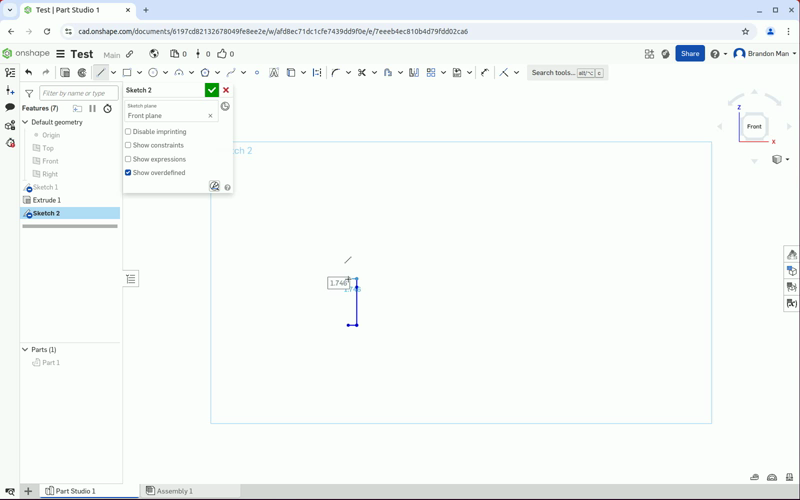
key_up(shift)
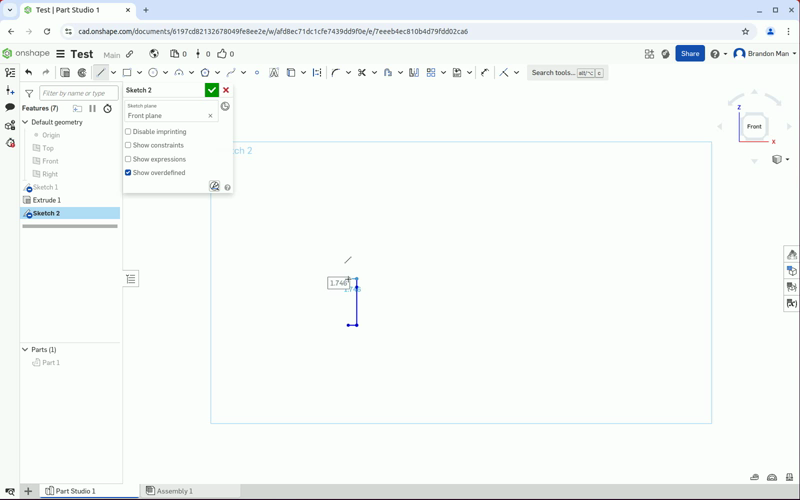
mouse_move(378, 278)
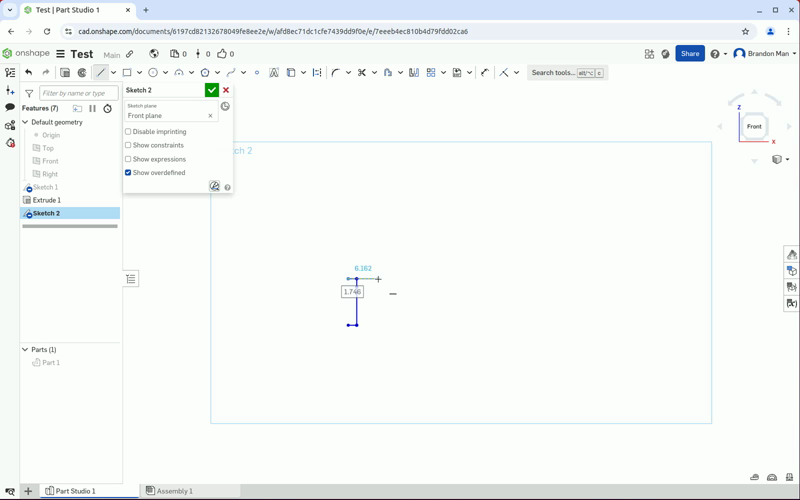
key_down(shift)
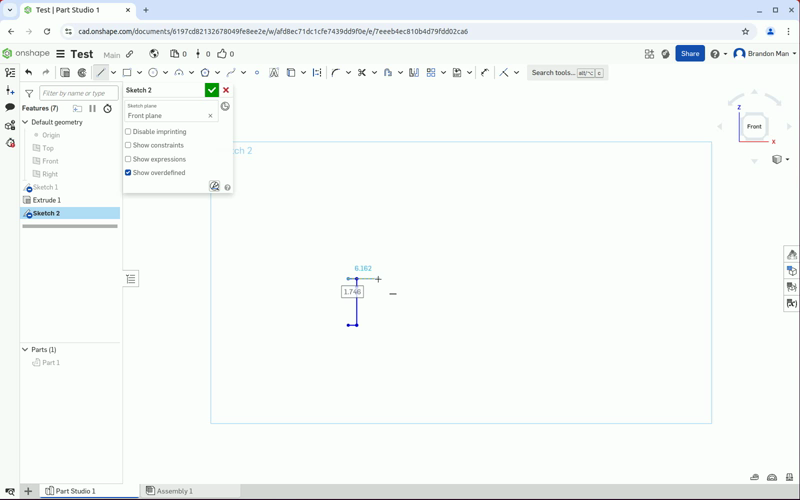
mouse_move(348, 325)
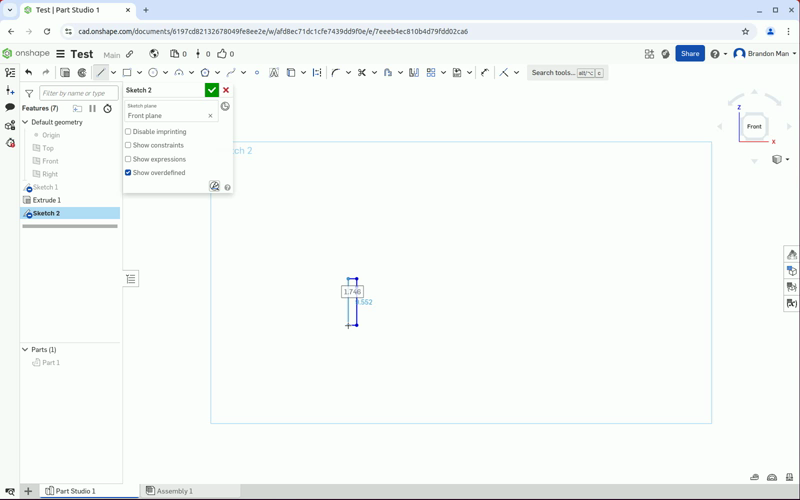
key_up(shift)
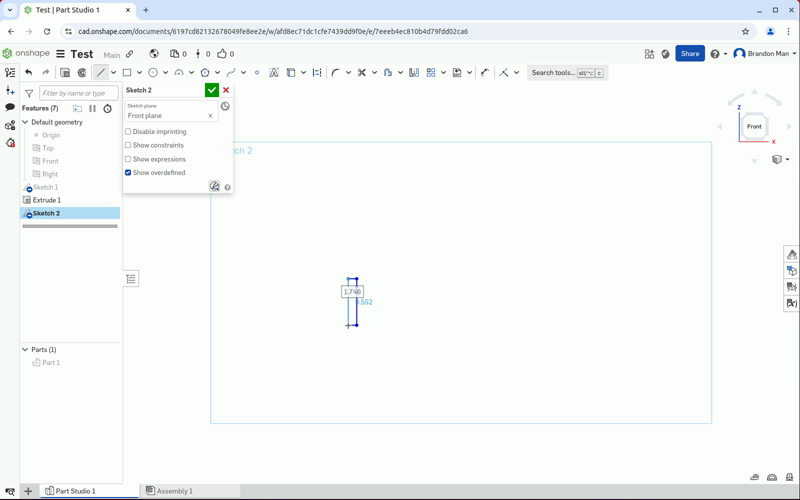
click(348, 325)
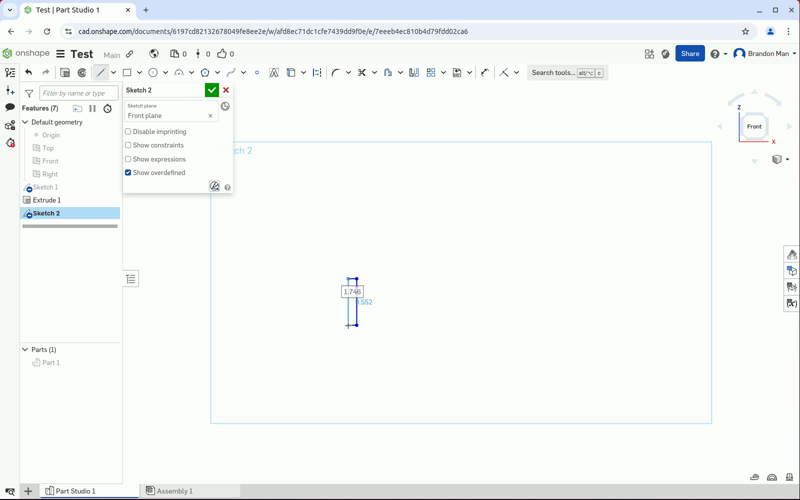
key(esc)
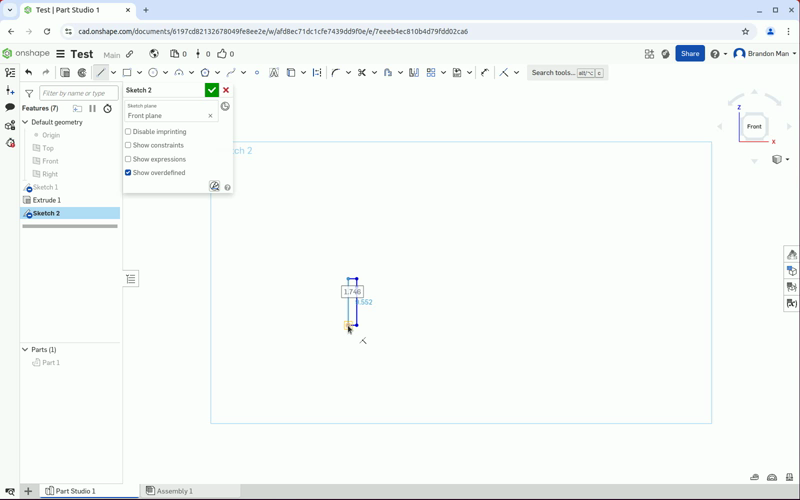
mouse_move(349, 288)
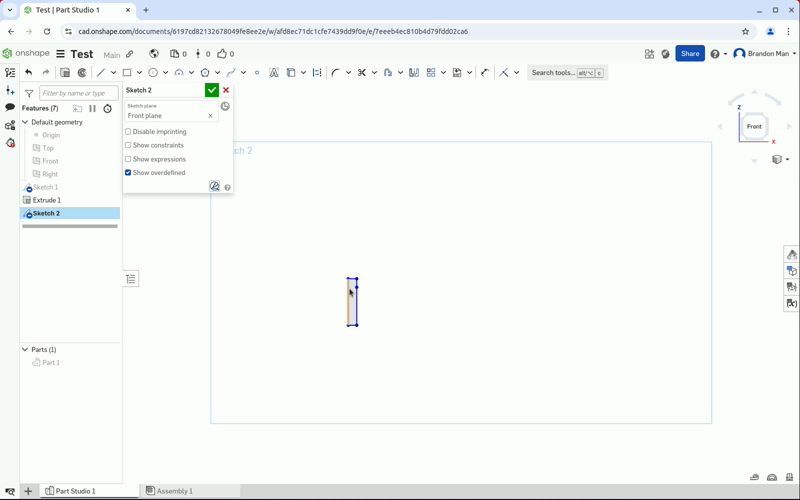
scroll(6)
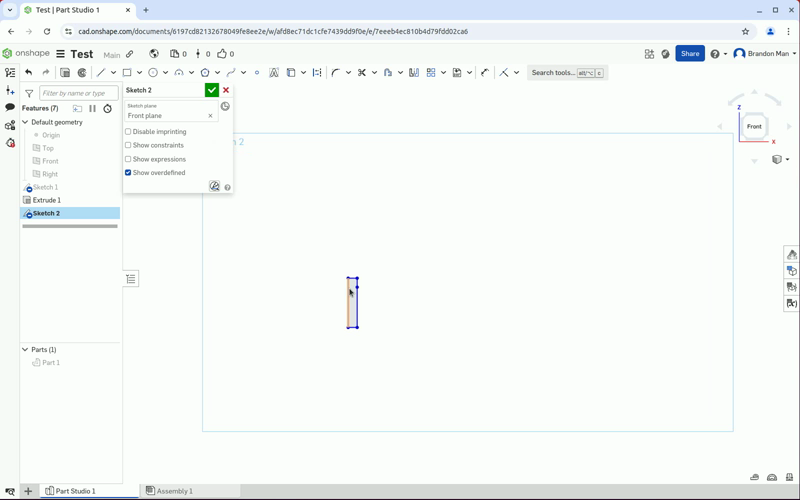
scroll(6)
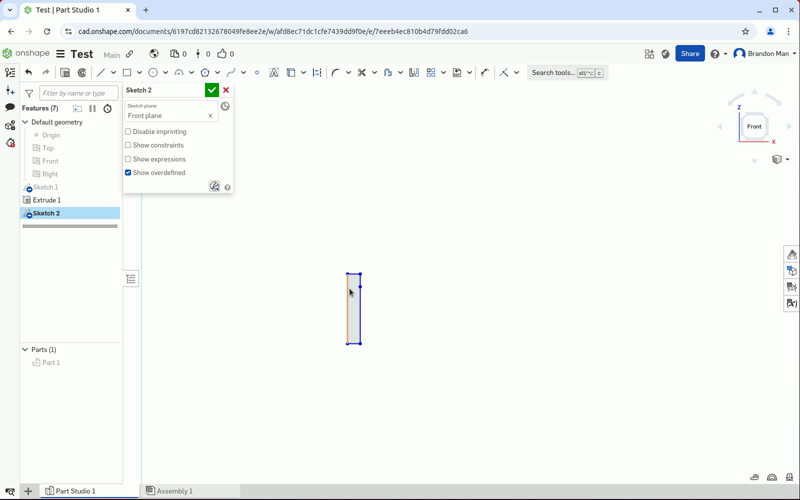
scroll(6)
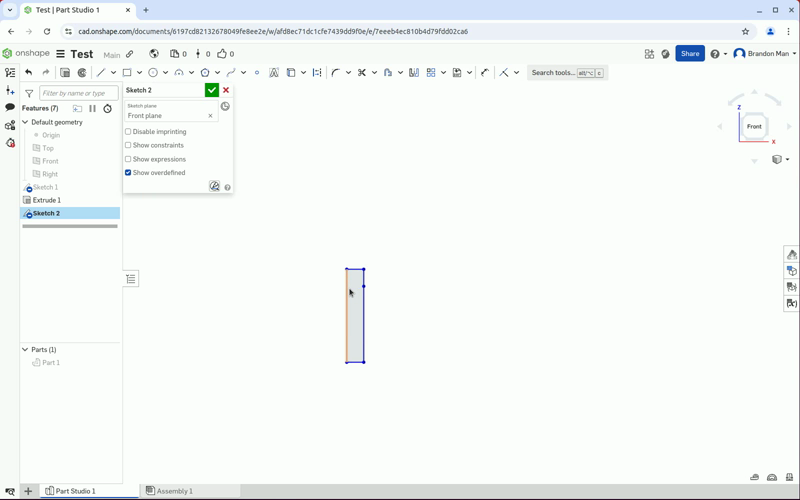
scroll(6)
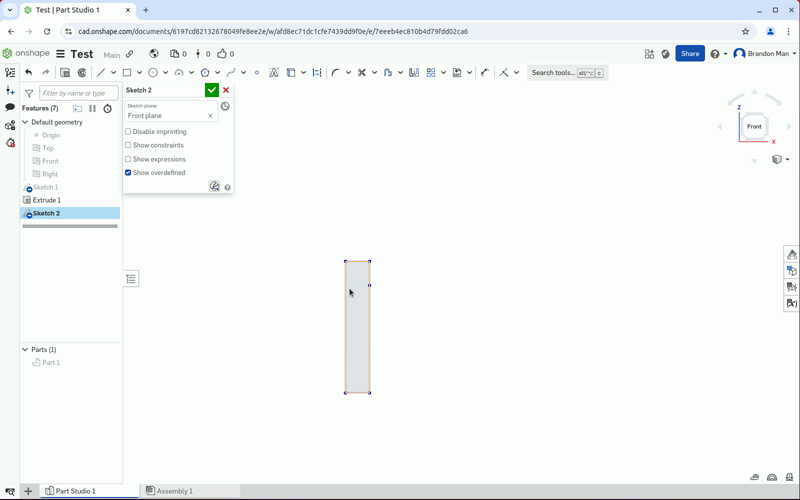
scroll(6)
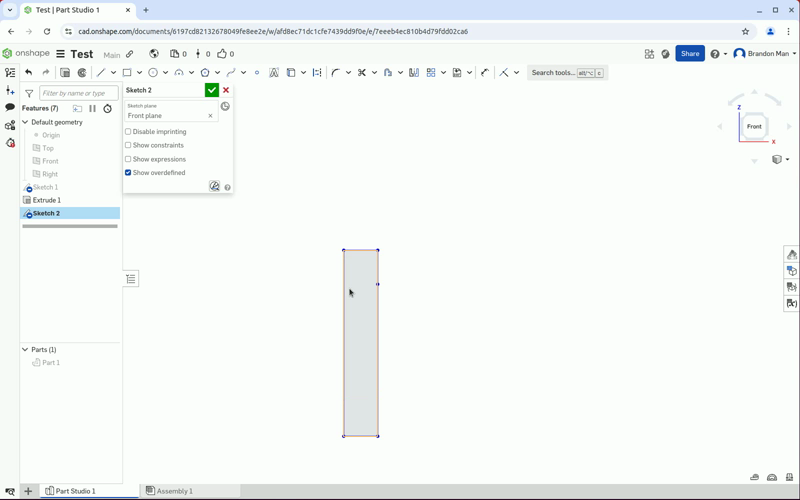
scroll(6)
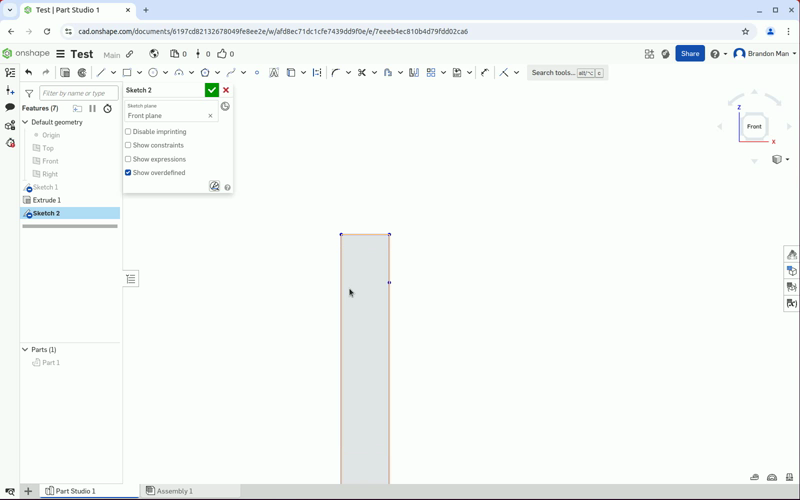
scroll(6)
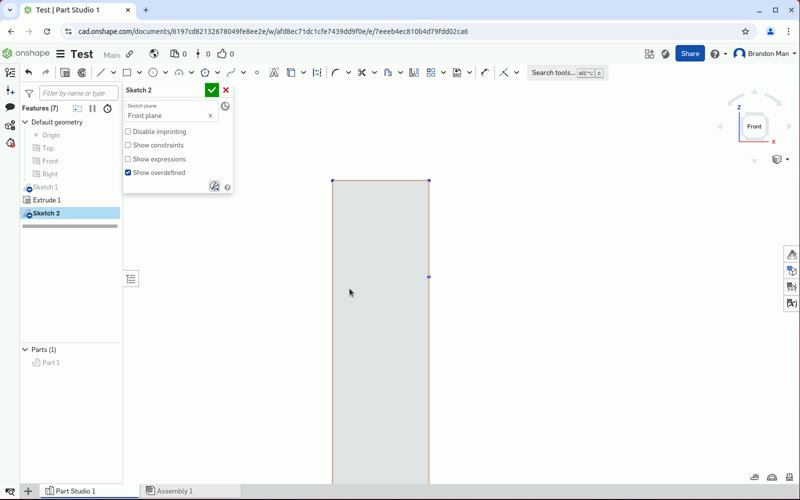
click(349, 288)
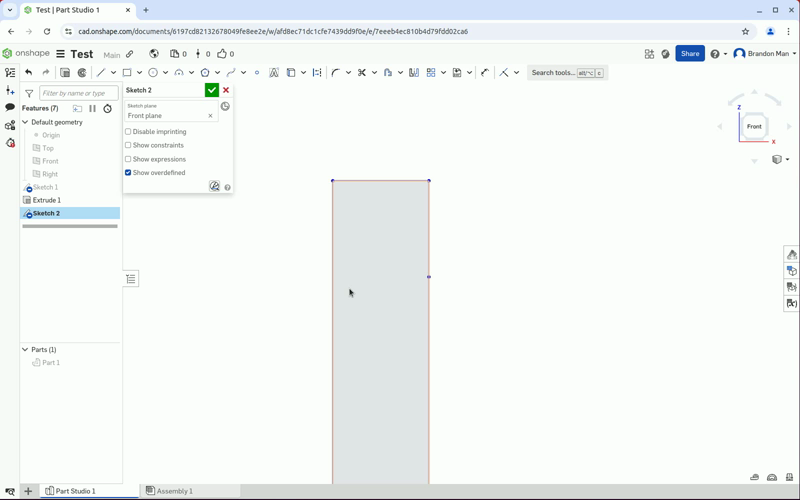
scroll(-6)
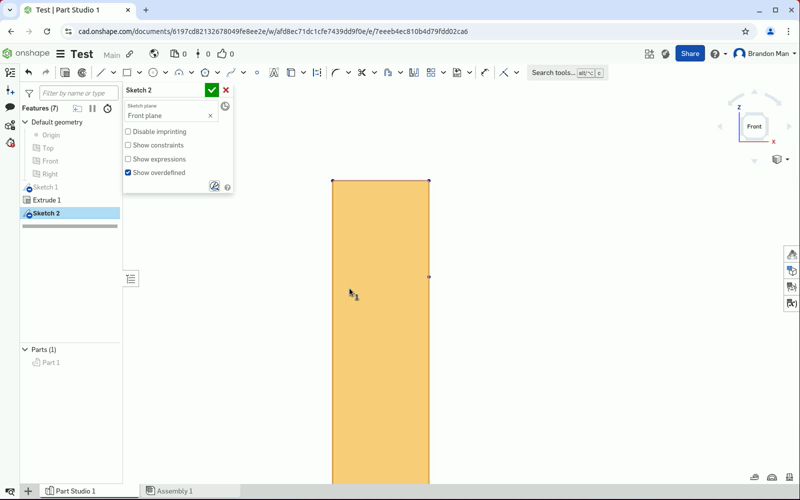
scroll(-6)
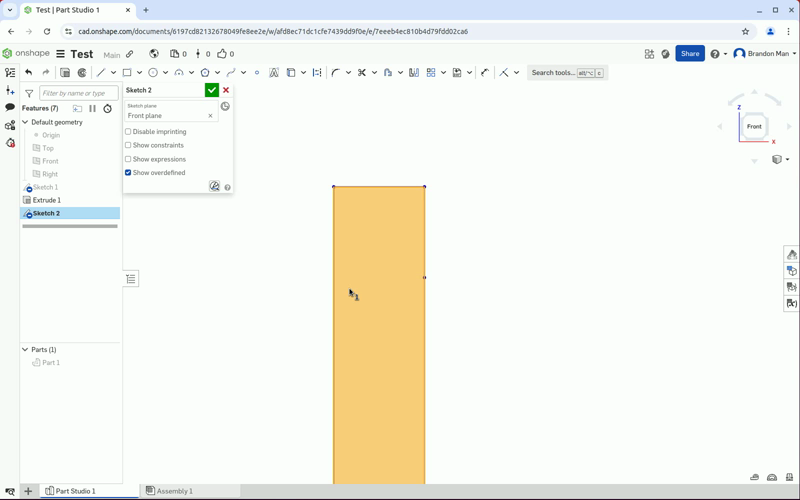
scroll(-6)
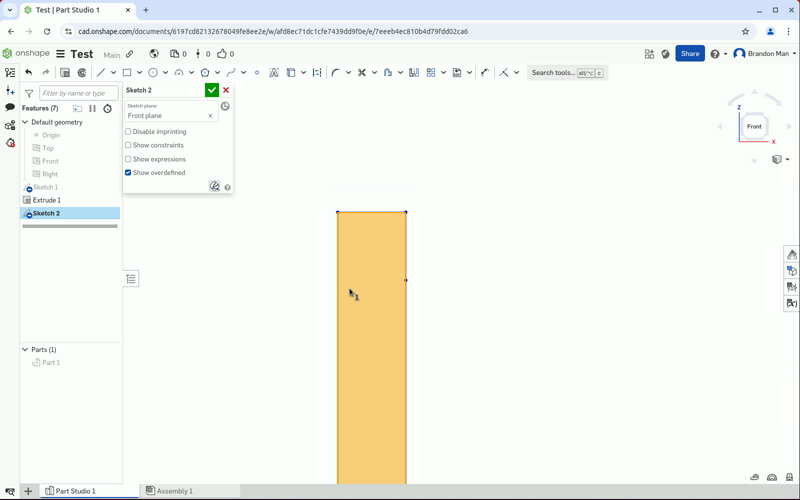
scroll(-6)
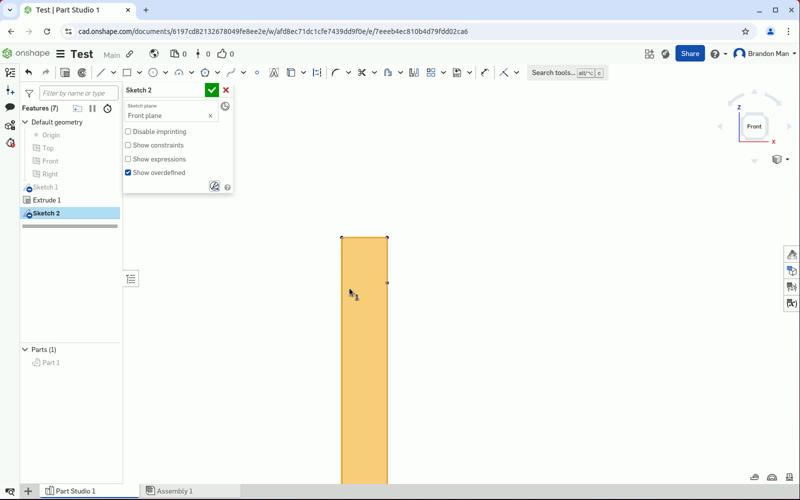
scroll(-6)
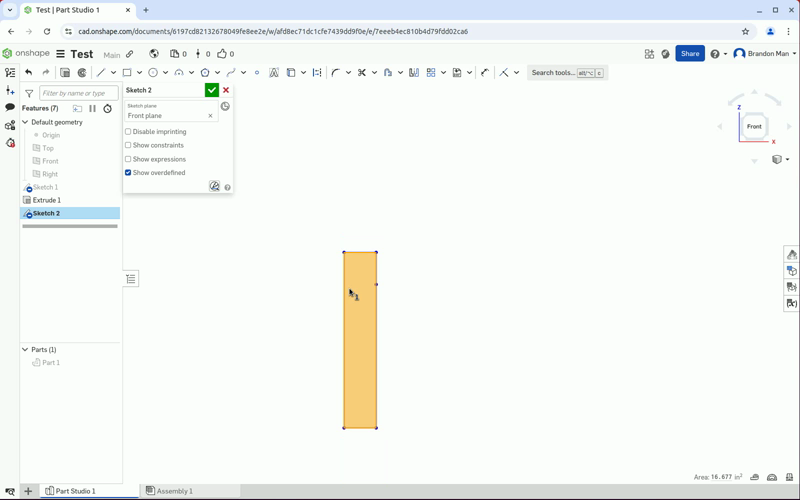
scroll(-6)
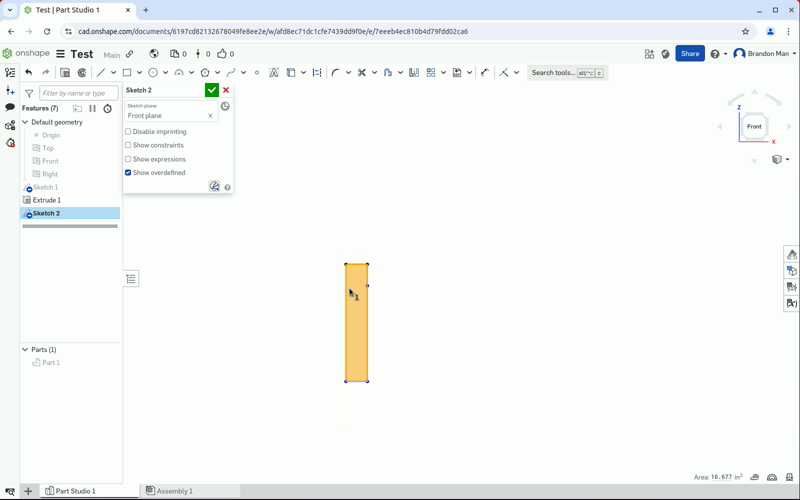
scroll(-6)
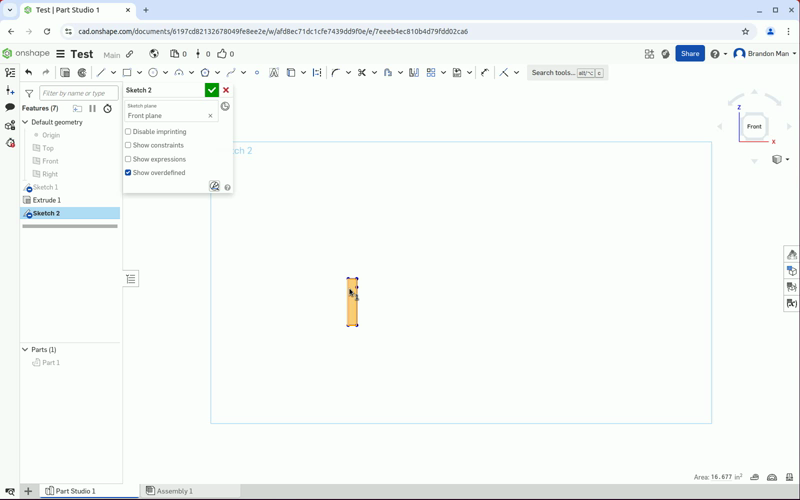
mouse_move(73, 352)
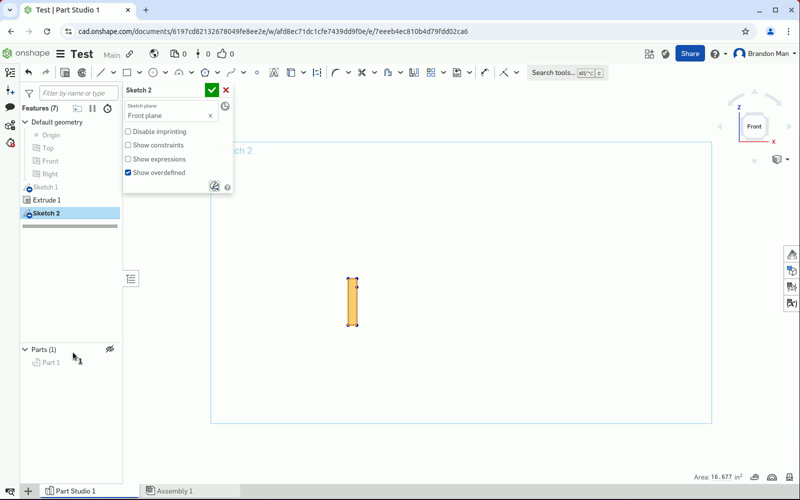
key(shift+y)
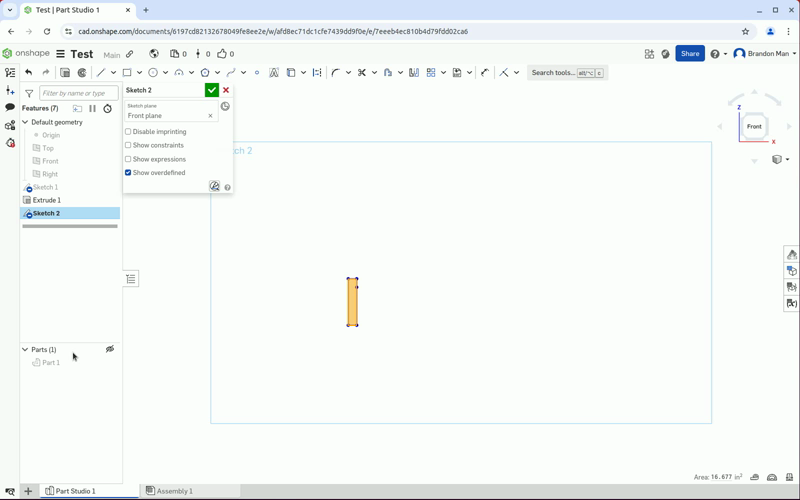
key(shift+e)
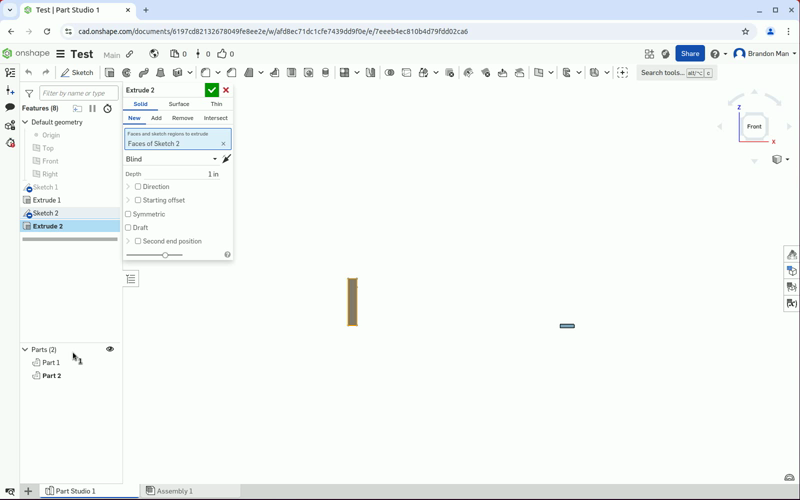
mouse_move(143, 106)
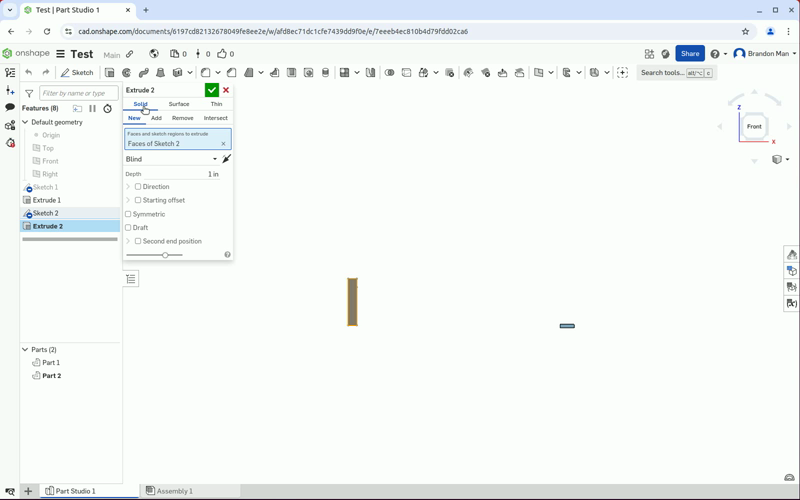
click(143, 106)
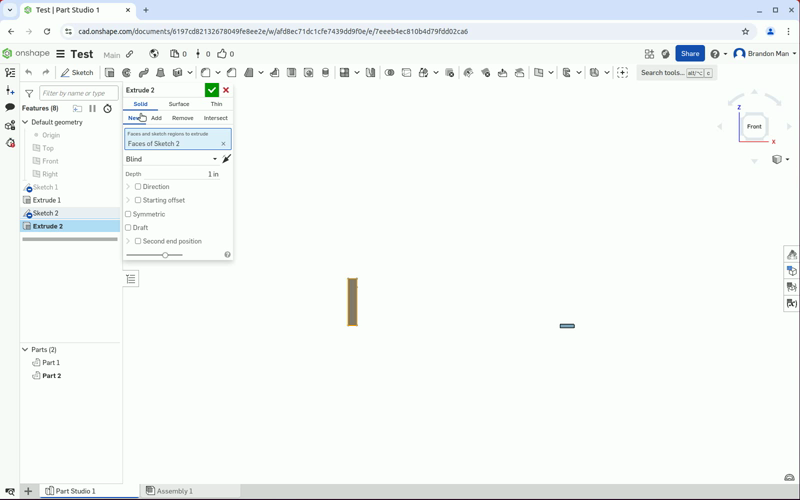
mouse_move(137, 120)
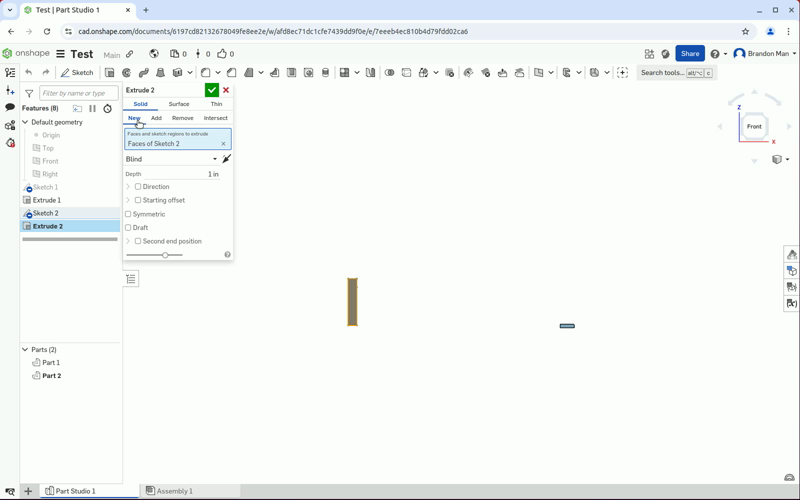
click(137, 120)
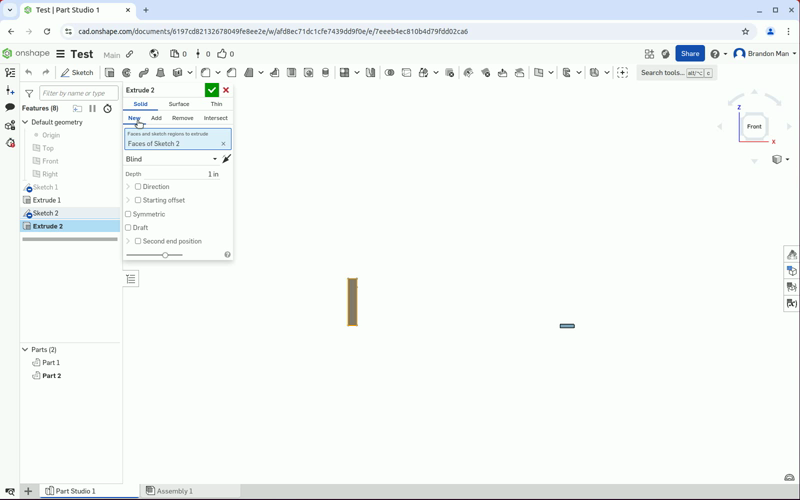
key(tab, 4)
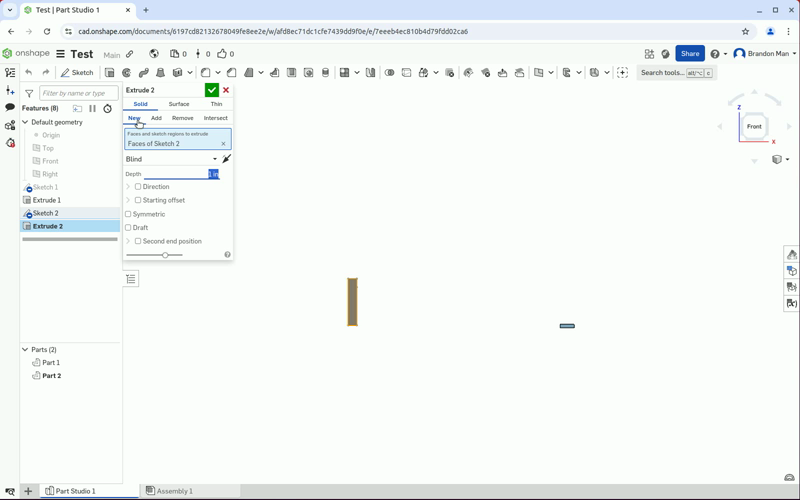
text(3.37)
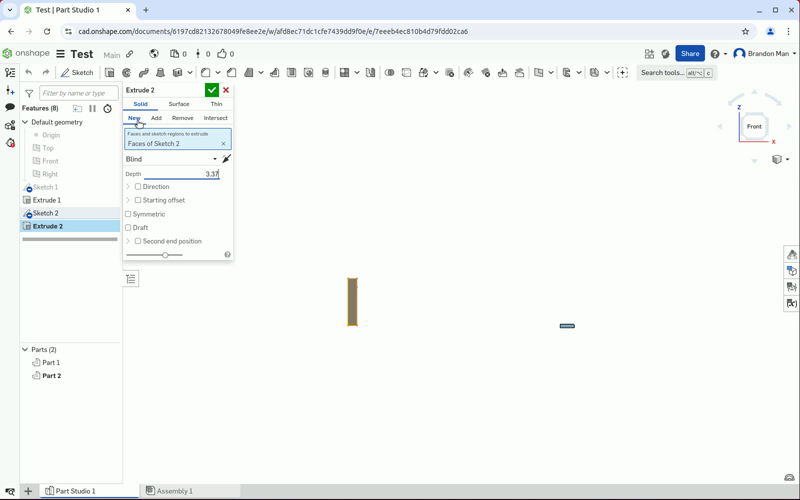
key(enter)
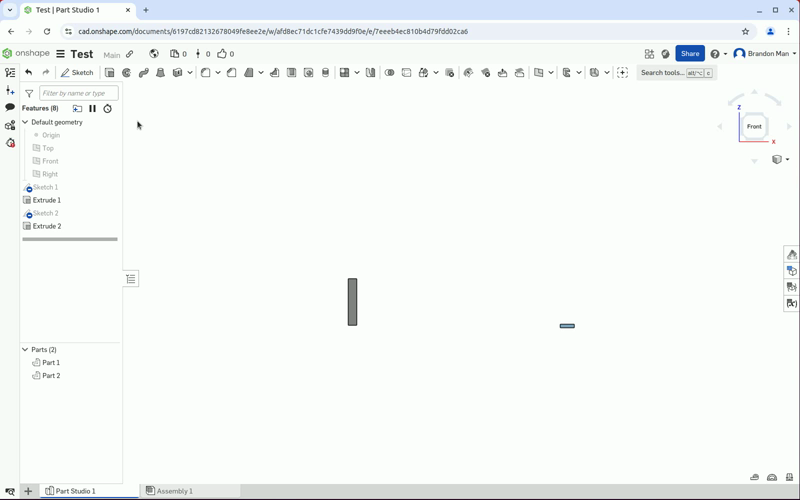
key(shift+h)
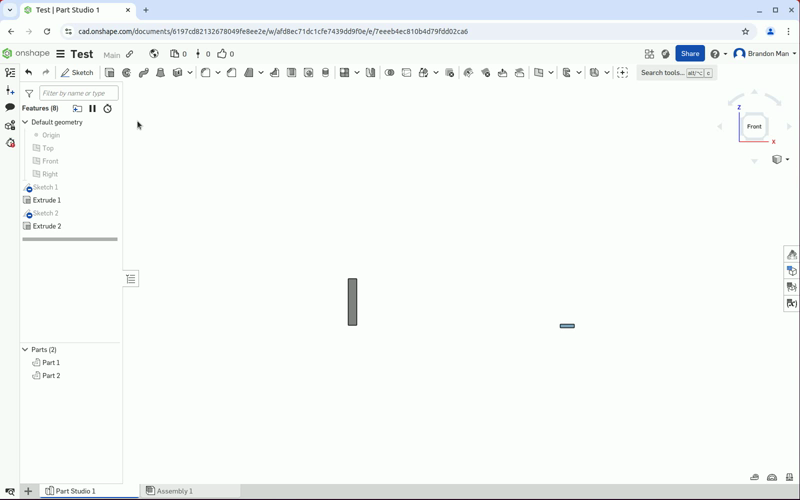
key(shift+h)
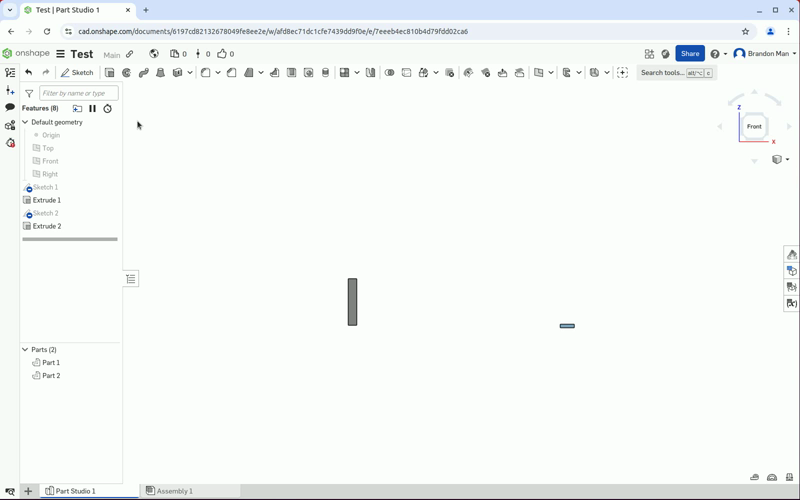
mouse_move(73, 189)
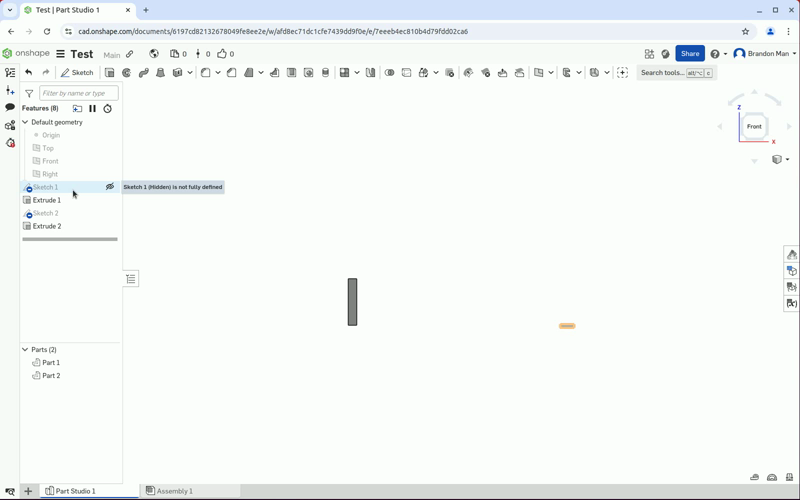
click(73, 189)
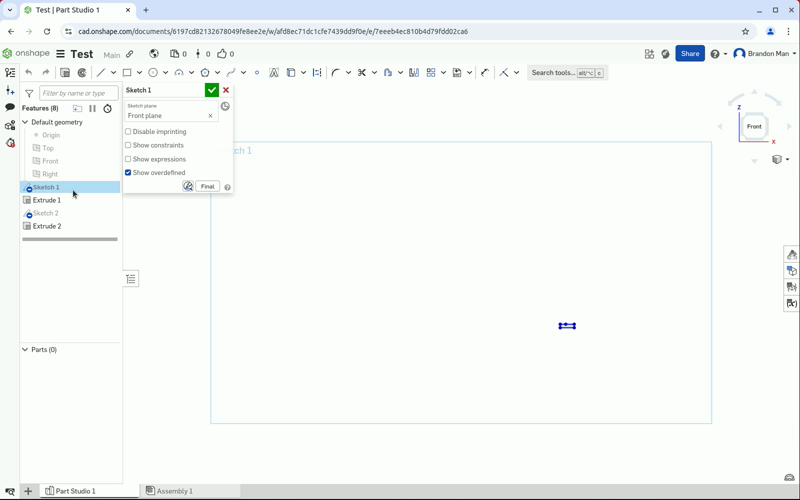
mouse_move(229, 92)
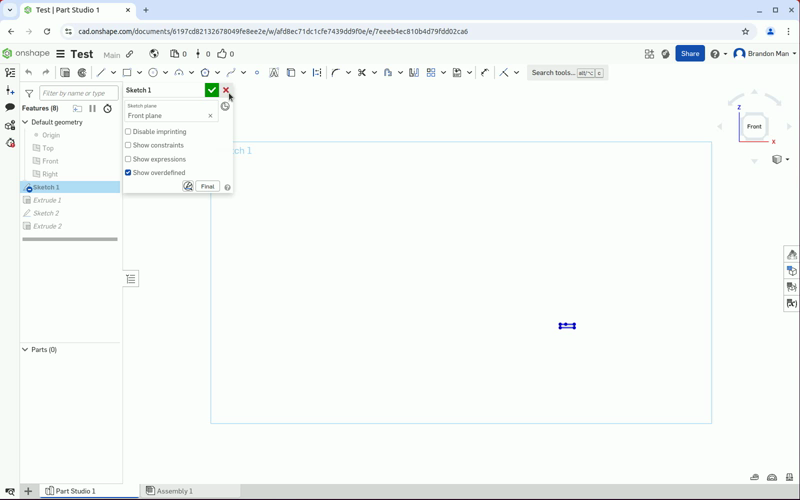
click(229, 92)
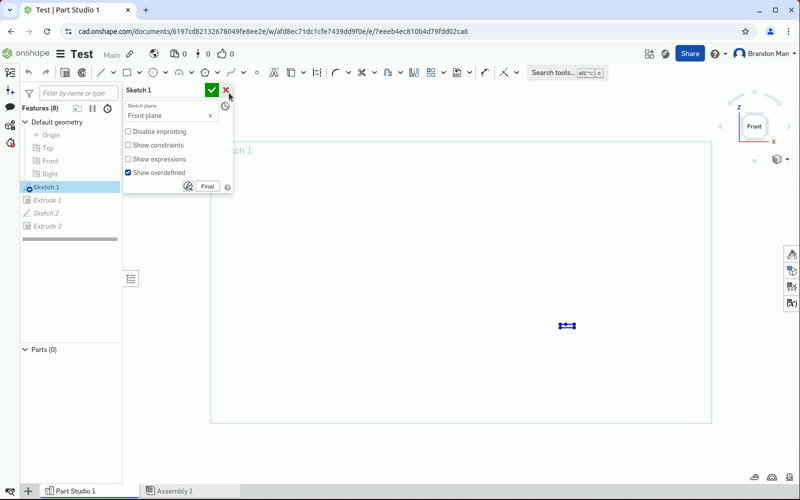
key(shift+s)
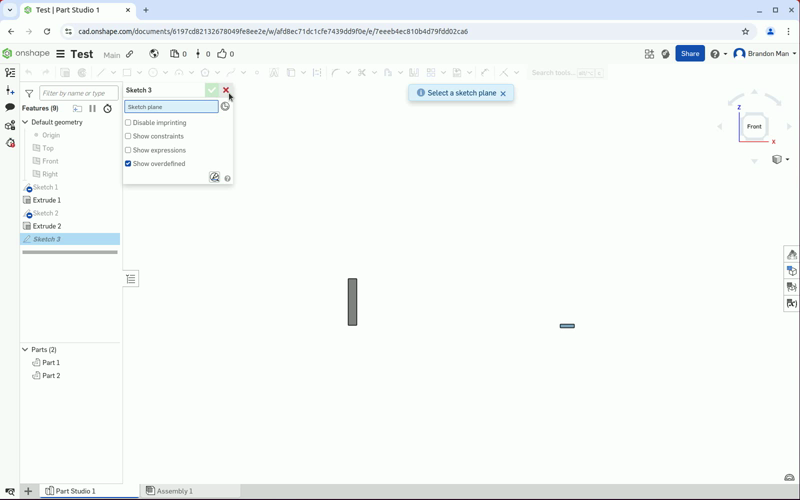
mouse_move(73, 163)
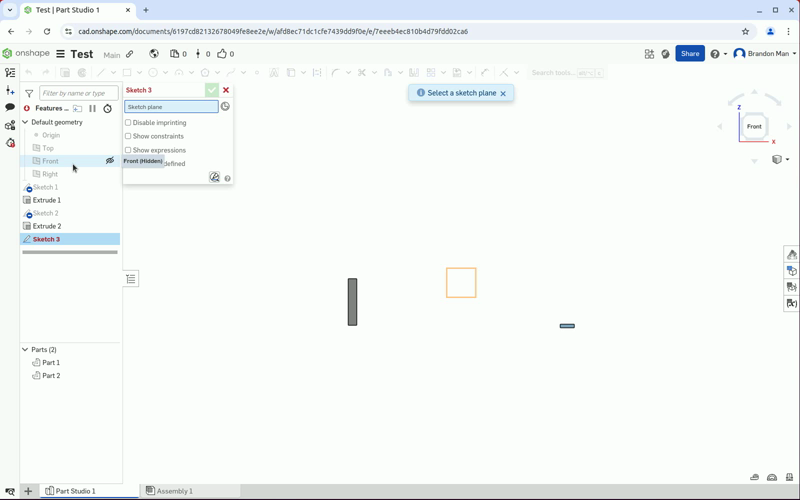
click(73, 163)
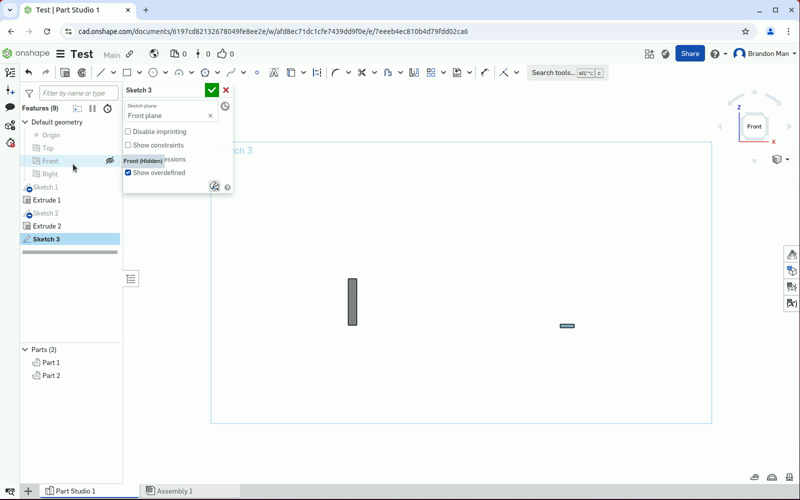
mouse_move(73, 352)
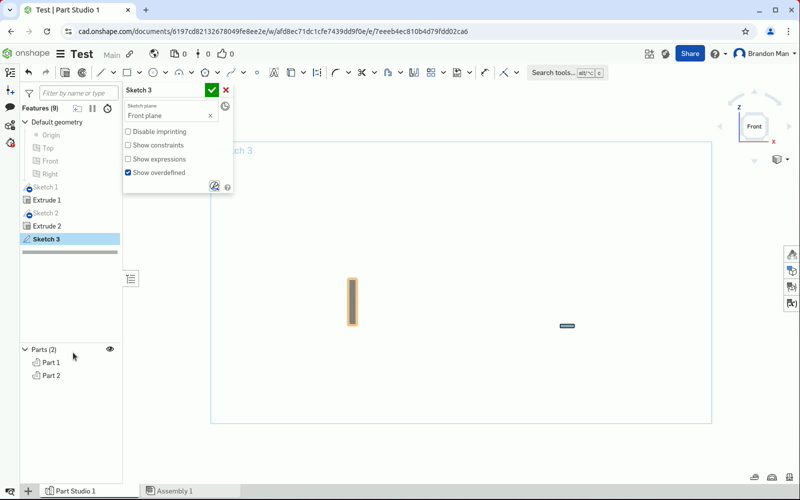
key(y)
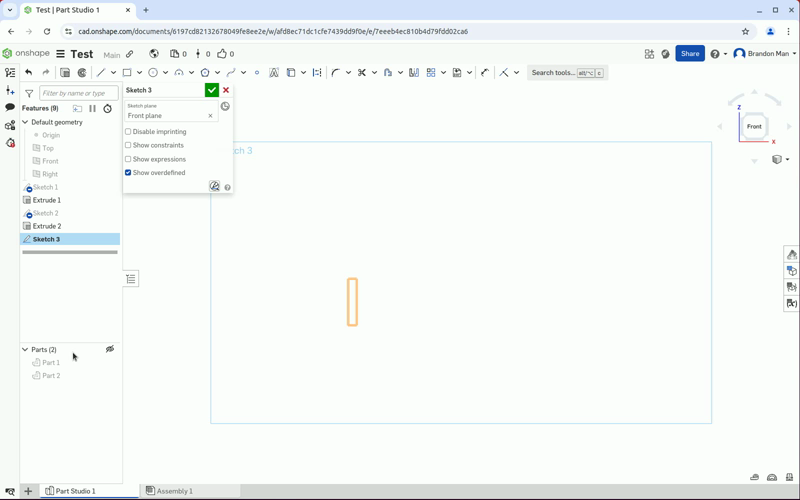
key(l)
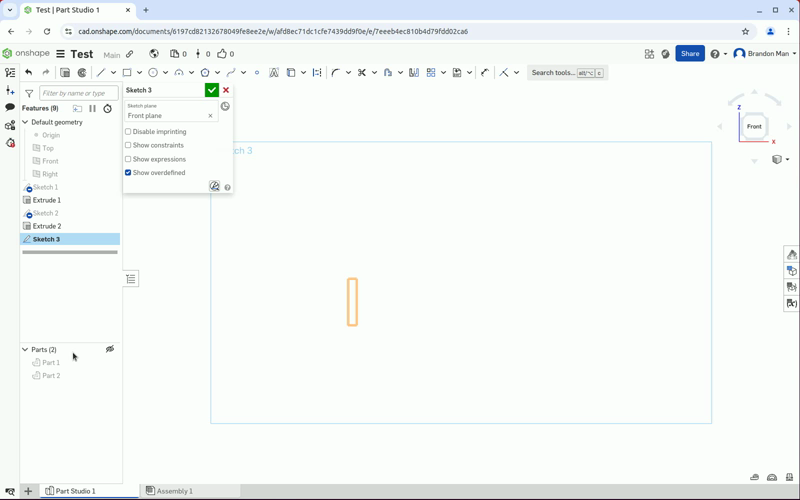
key_down(shift)
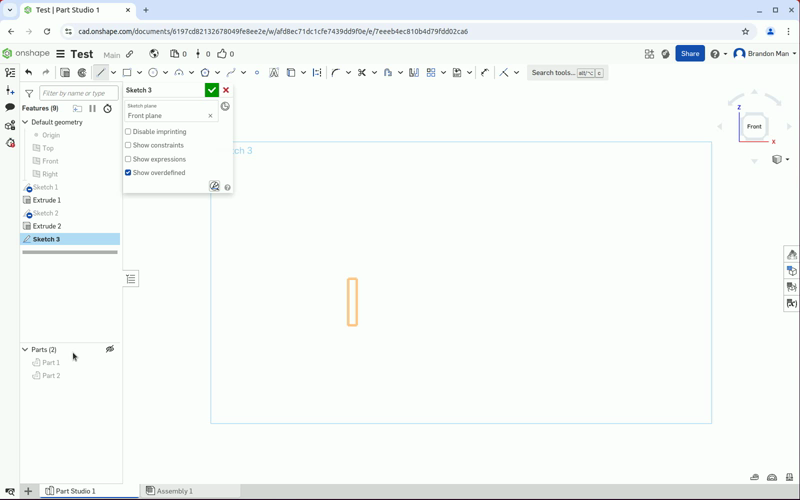
mouse_move(564, 325)
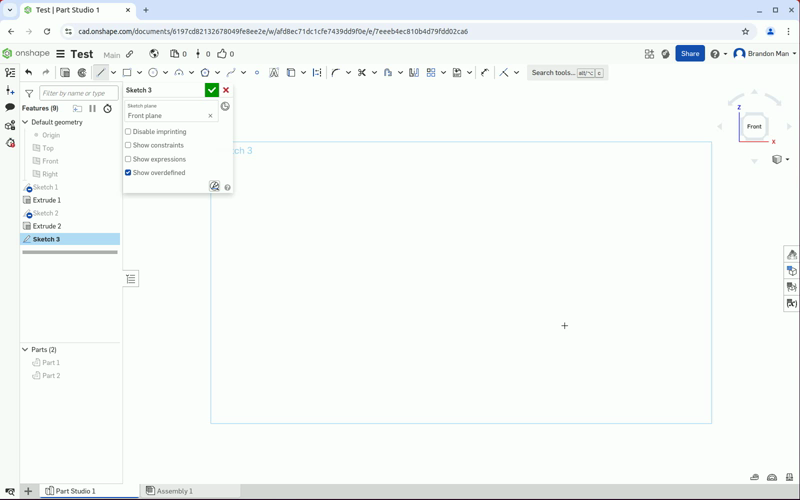
click(564, 325)
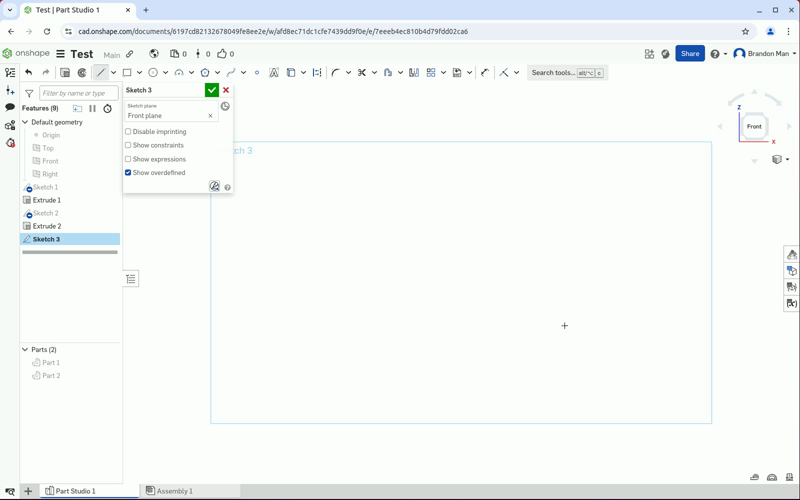
key_up(shift)
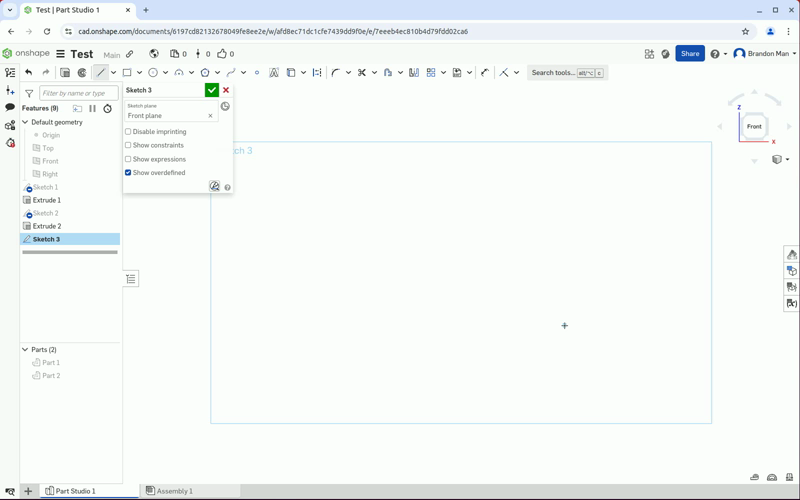
key_down(shift)
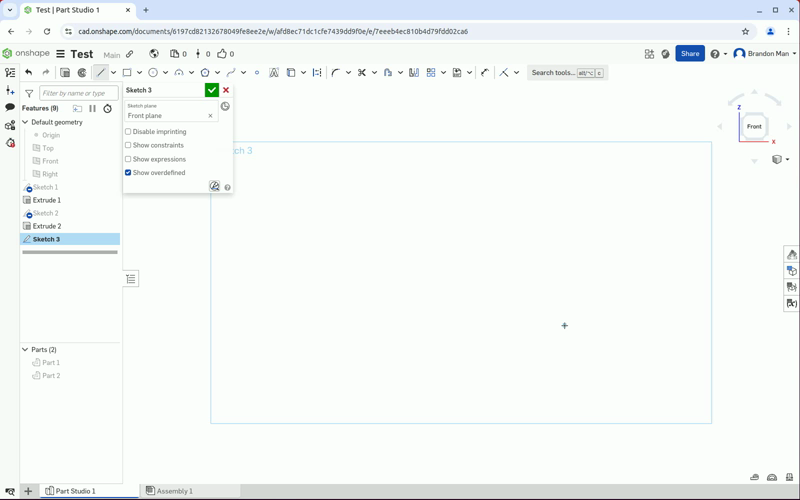
mouse_move(589, 325)
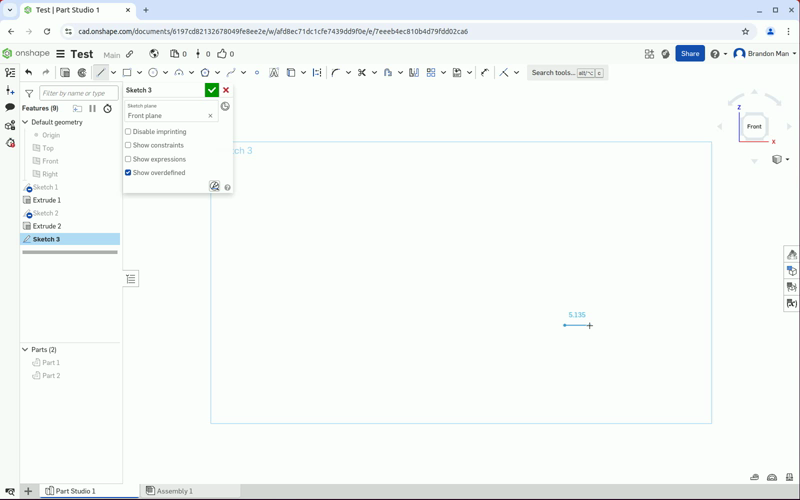
mouse_move(564, 287)
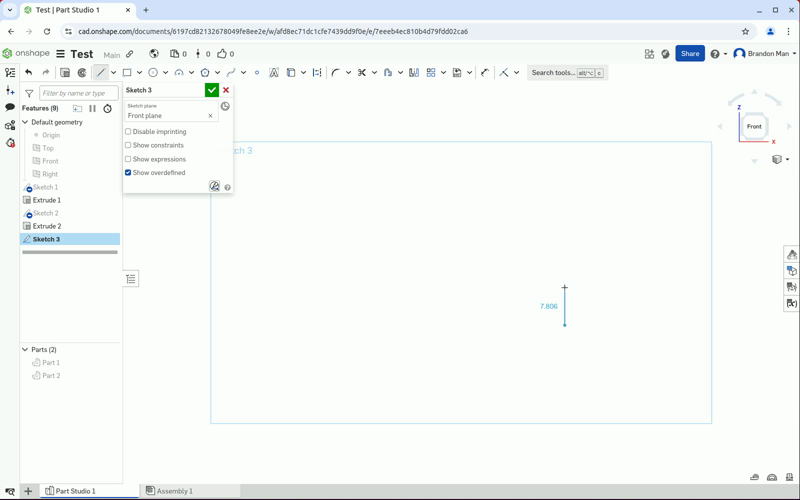
click(564, 287)
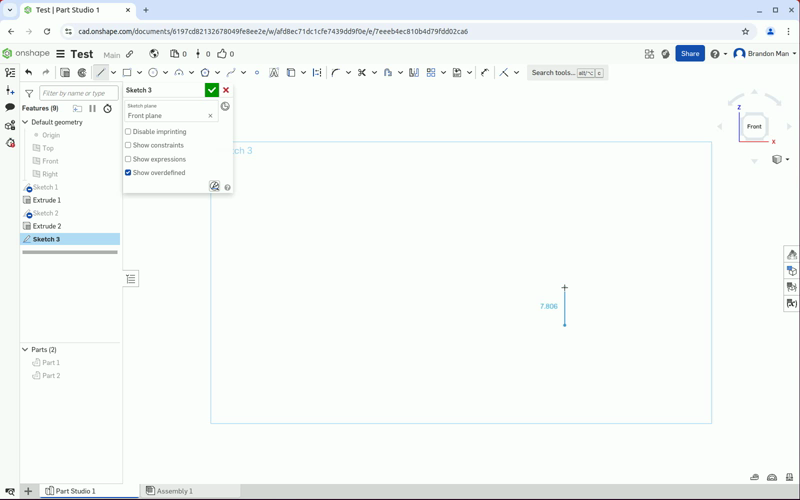
key_up(shift)
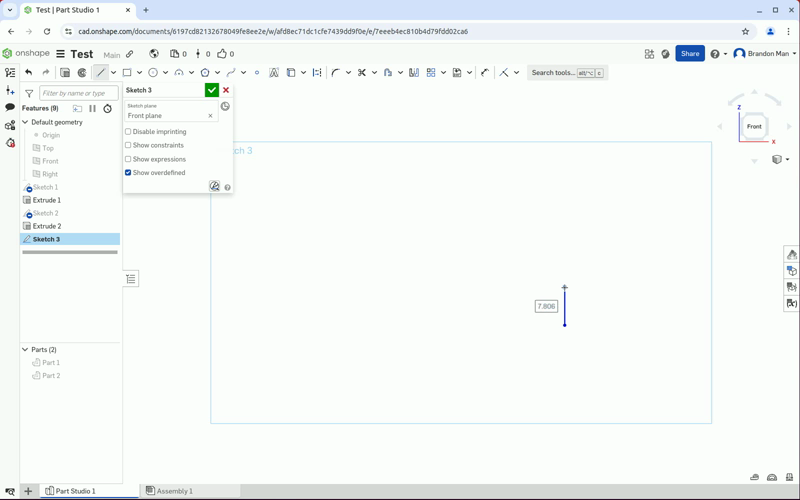
key_down(shift)
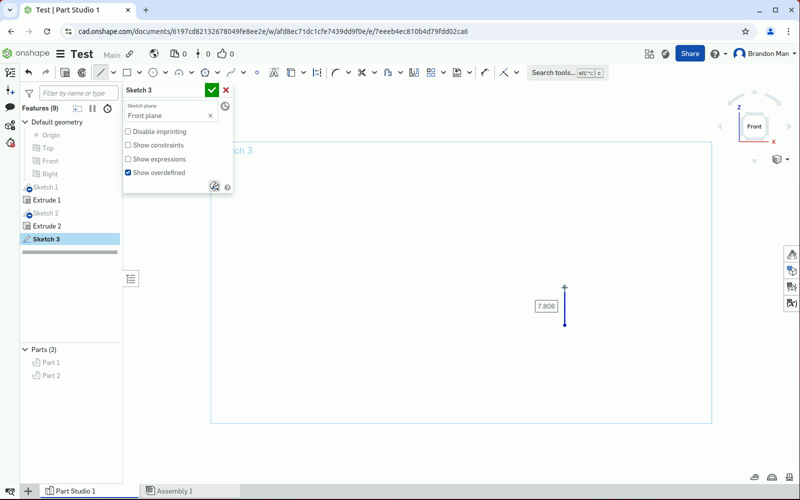
mouse_move(589, 287)
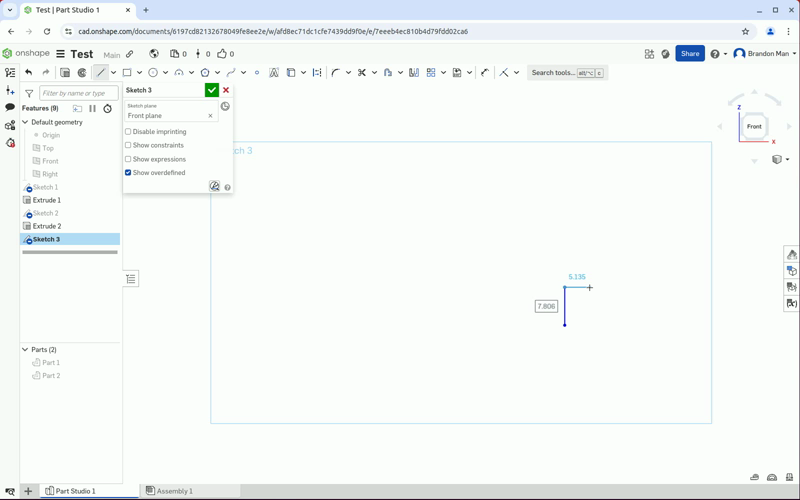
mouse_move(564, 278)
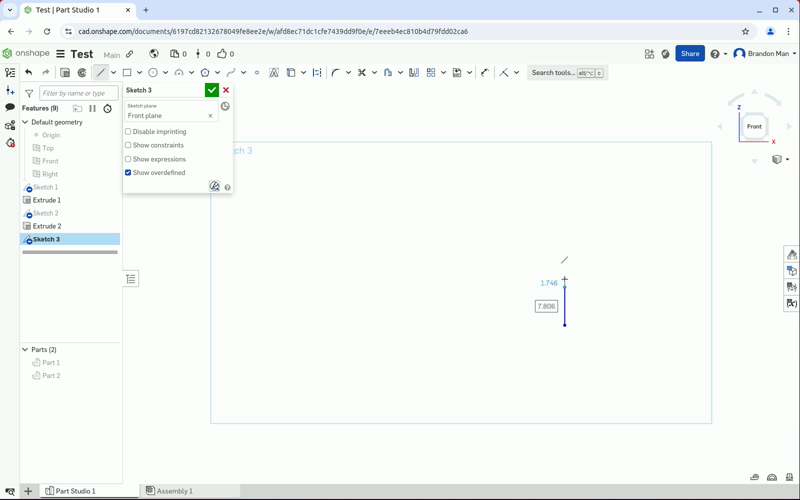
click(564, 278)
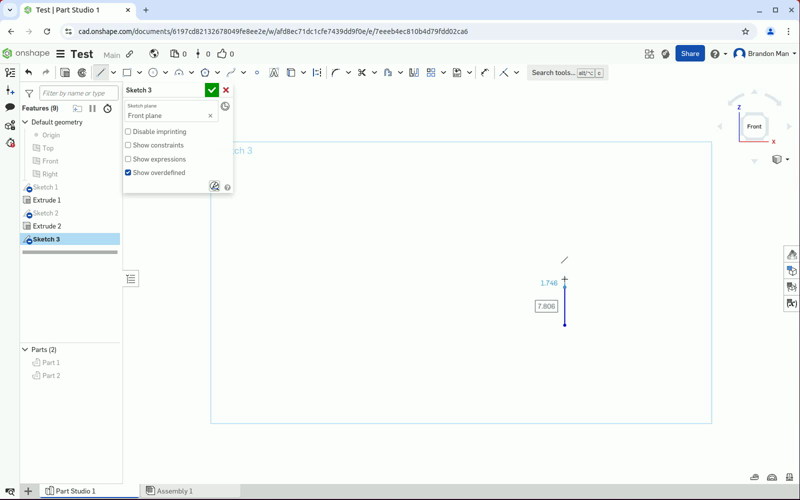
key_up(shift)
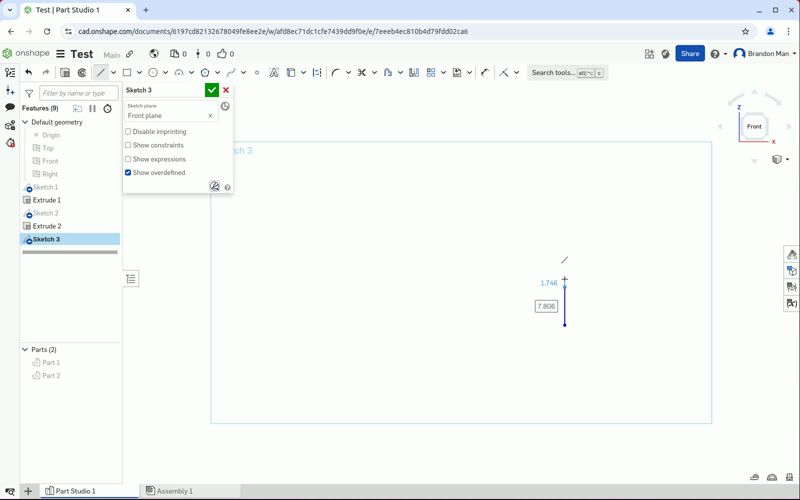
key_down(shift)
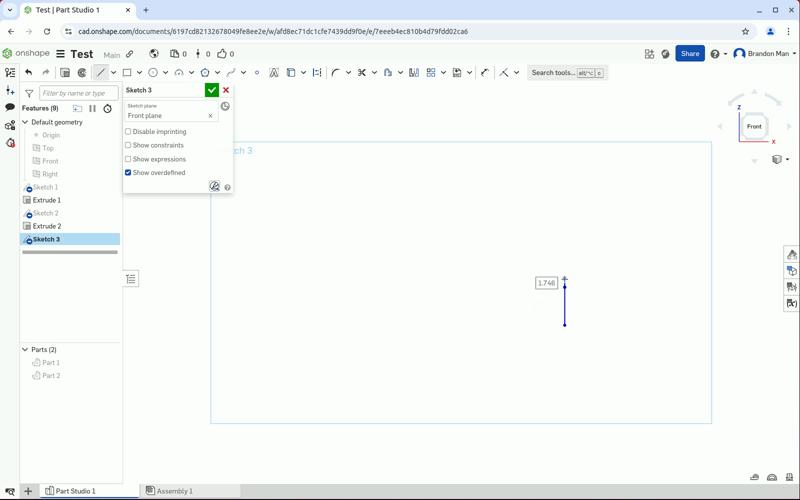
mouse_move(589, 278)
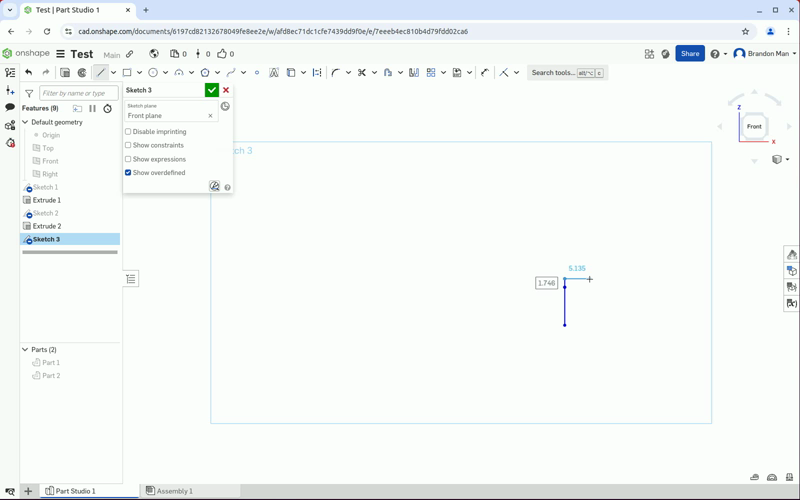
mouse_move(573, 278)
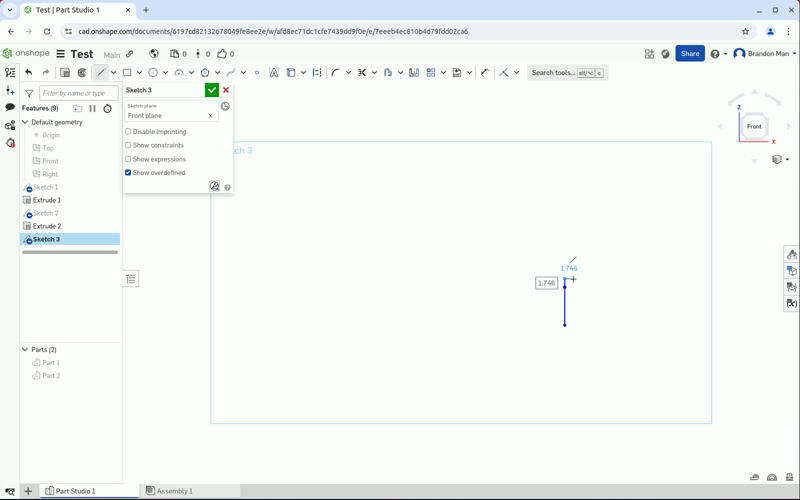
click(573, 278)
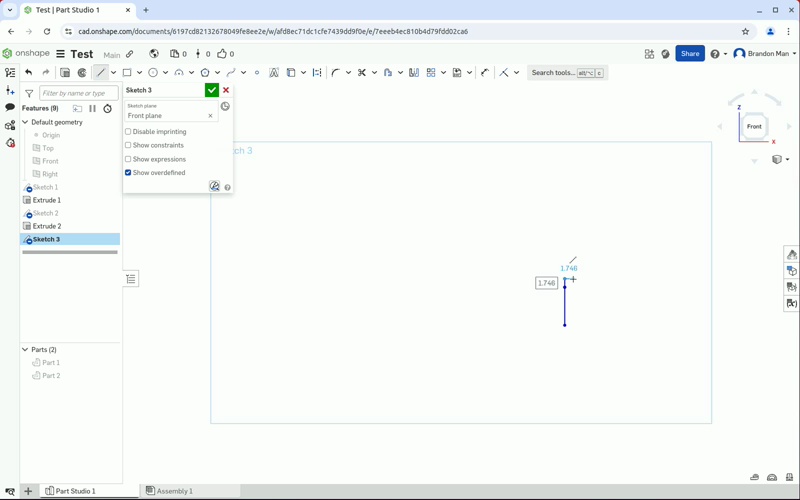
key_up(shift)
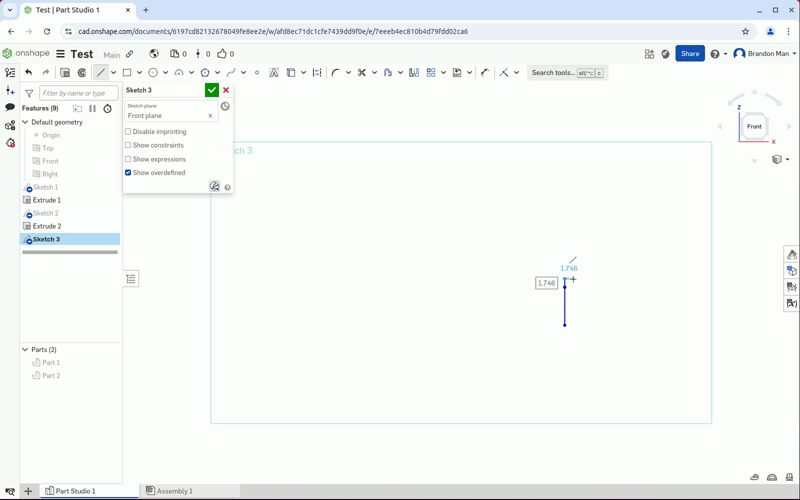
key_down(shift)
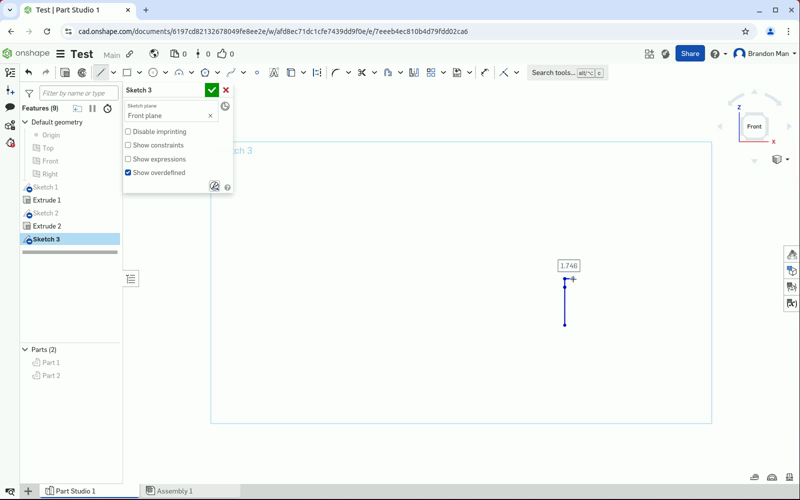
mouse_move(589, 278)
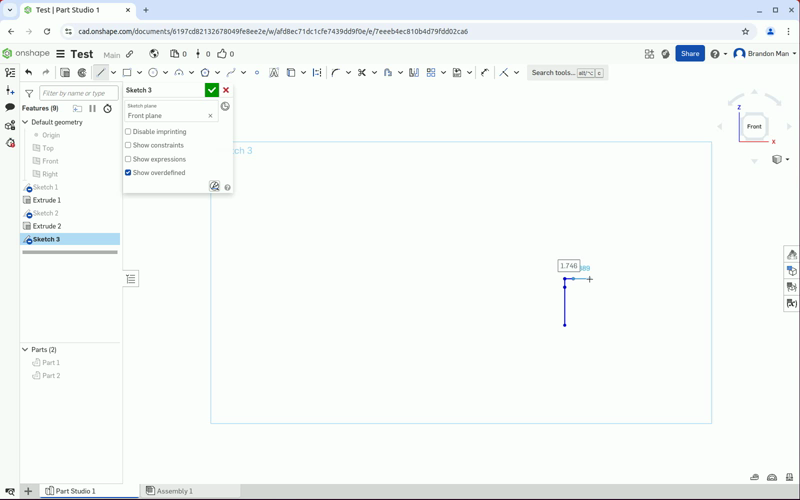
mouse_move(573, 325)
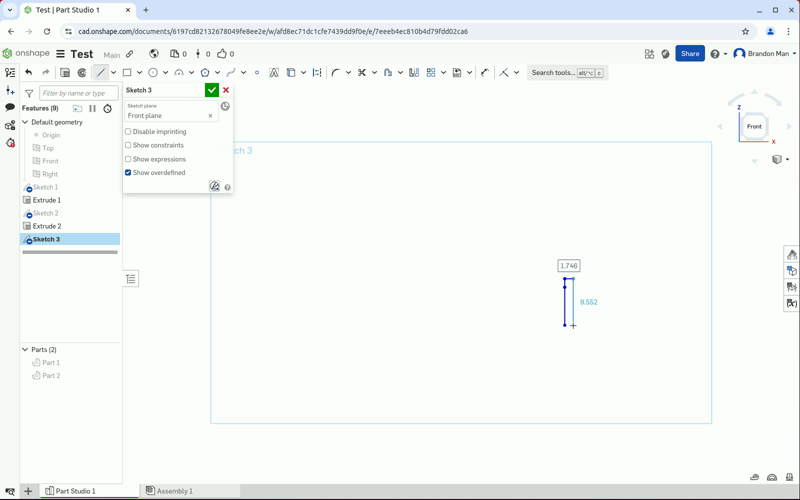
click(573, 325)
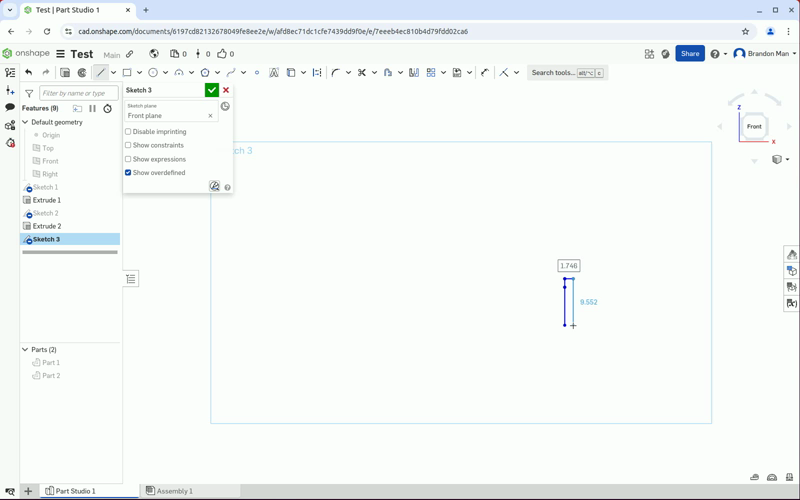
key_up(shift)
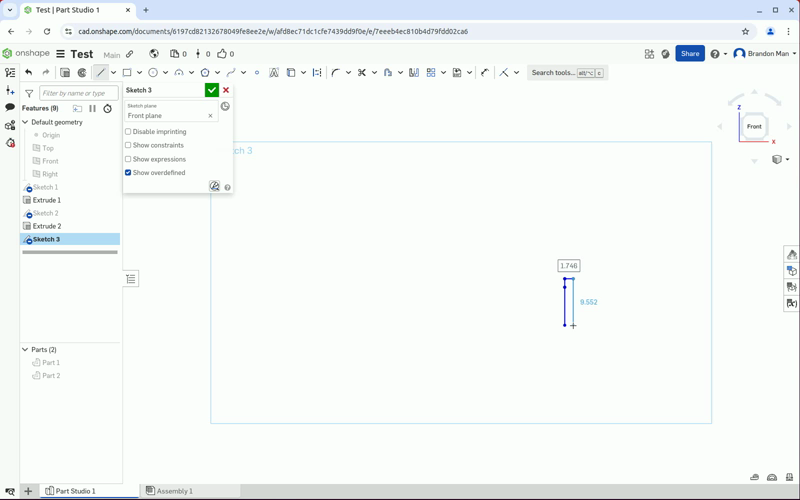
key_down(shift)
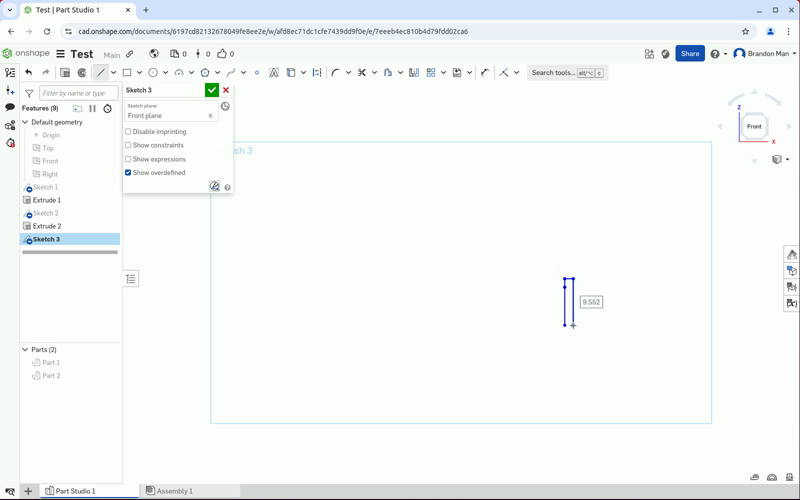
mouse_move(589, 325)
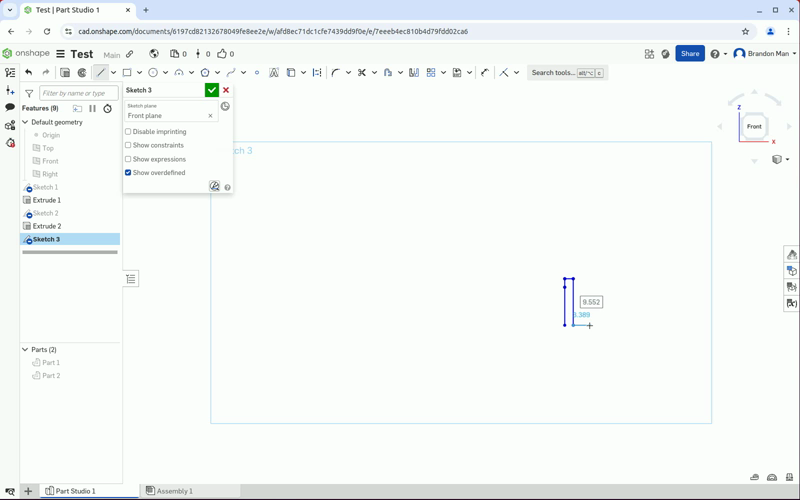
mouse_move(564, 325)
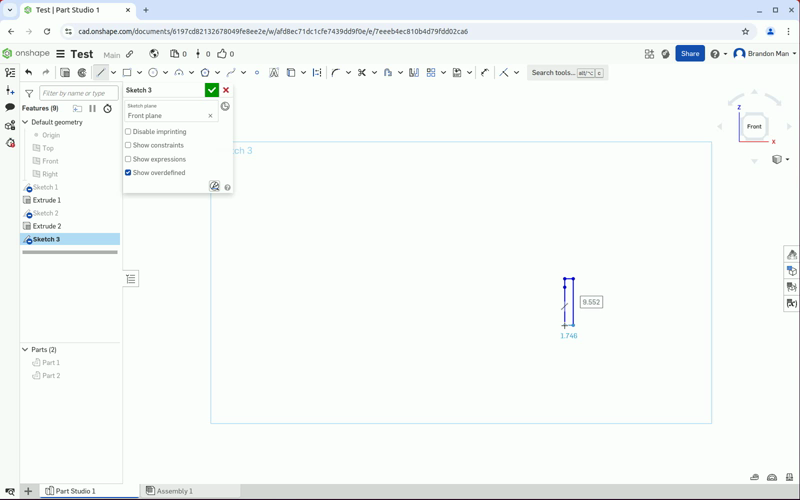
click(564, 325)
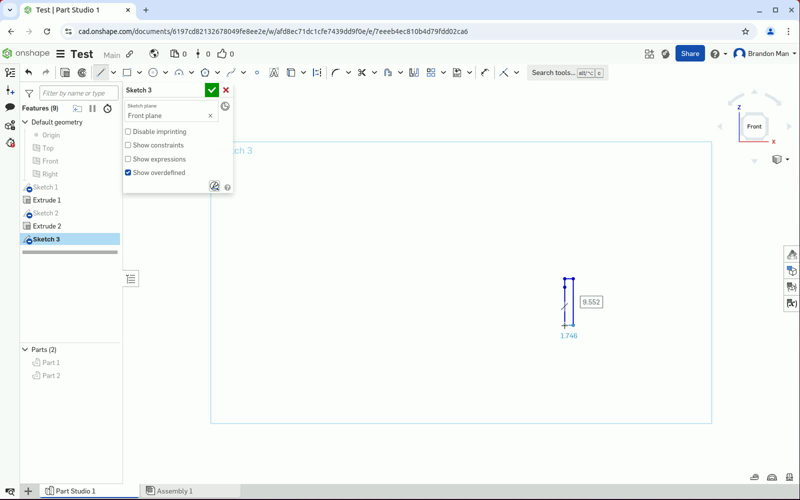
key_up(shift)
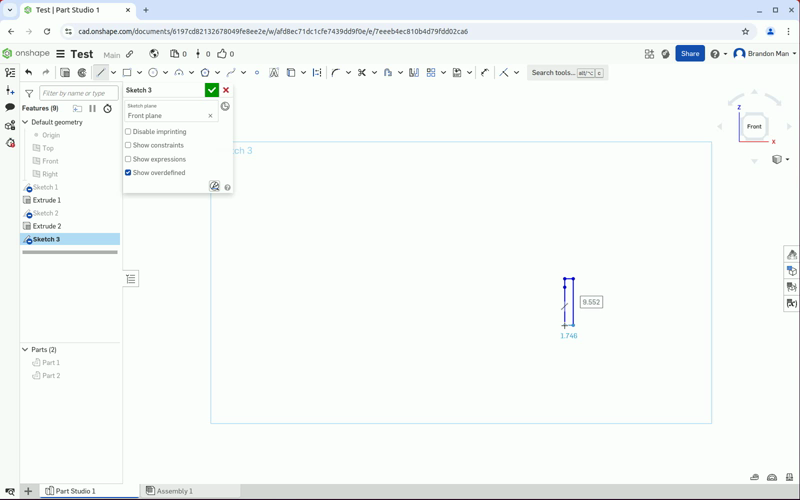
key(esc)
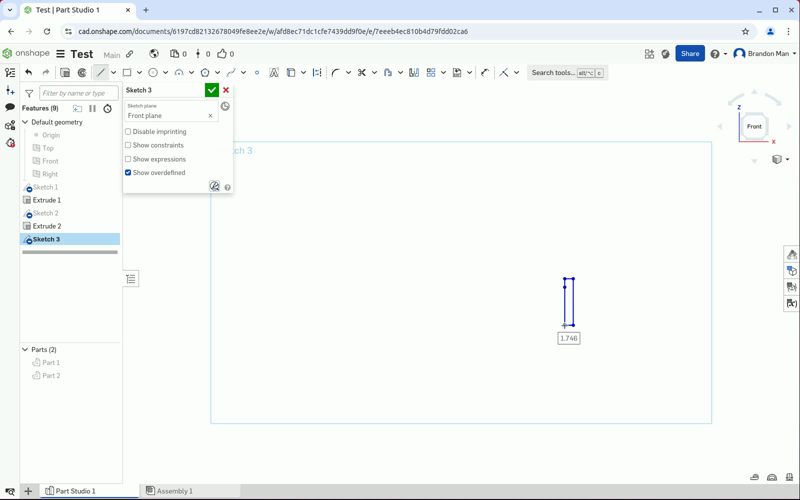
mouse_move(572, 320)
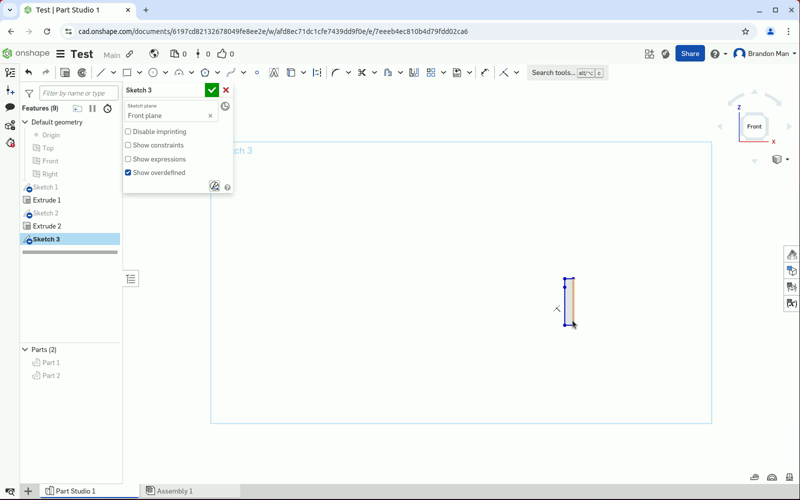
scroll(6)
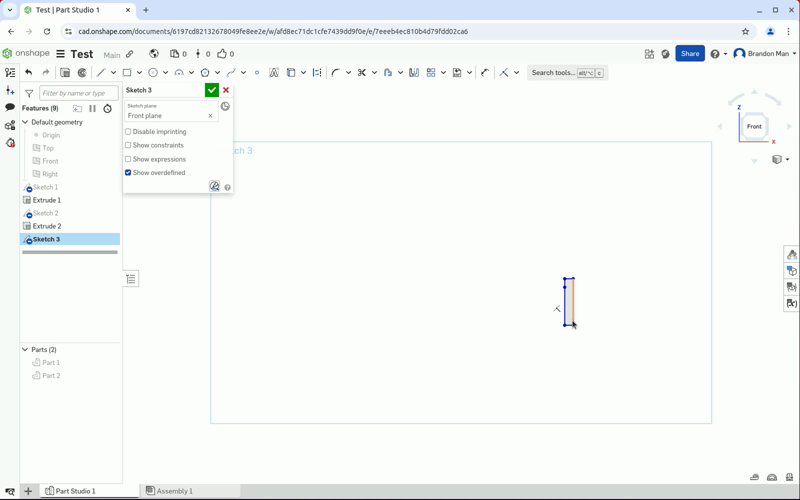
scroll(6)
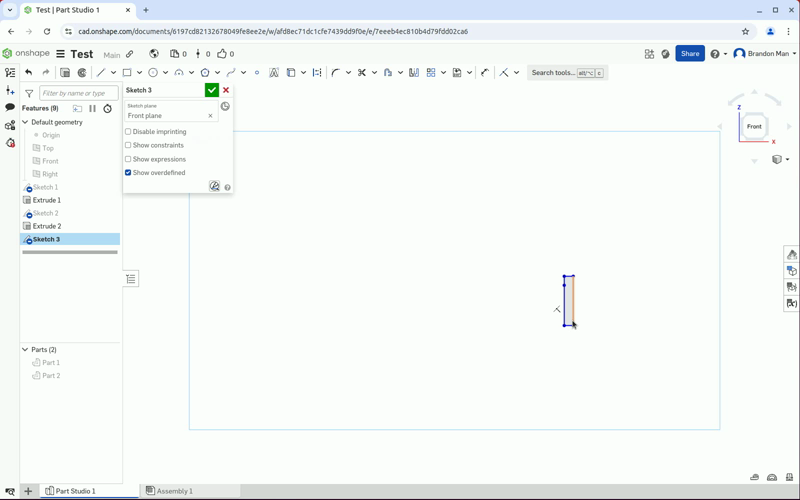
scroll(6)
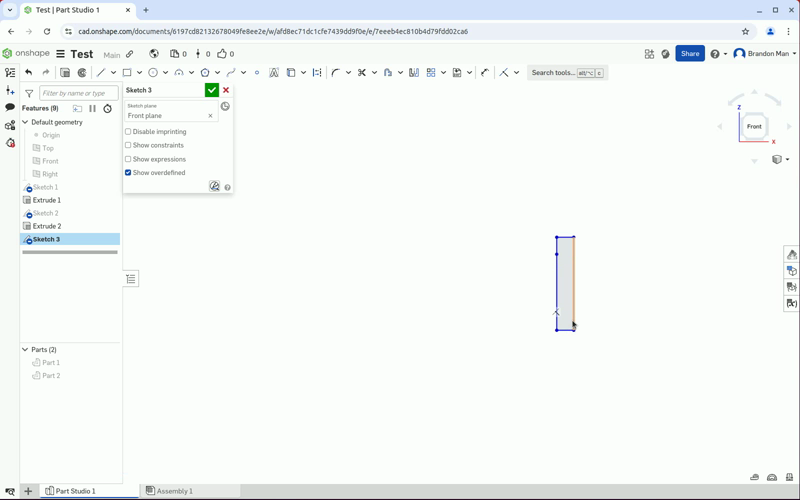
scroll(6)
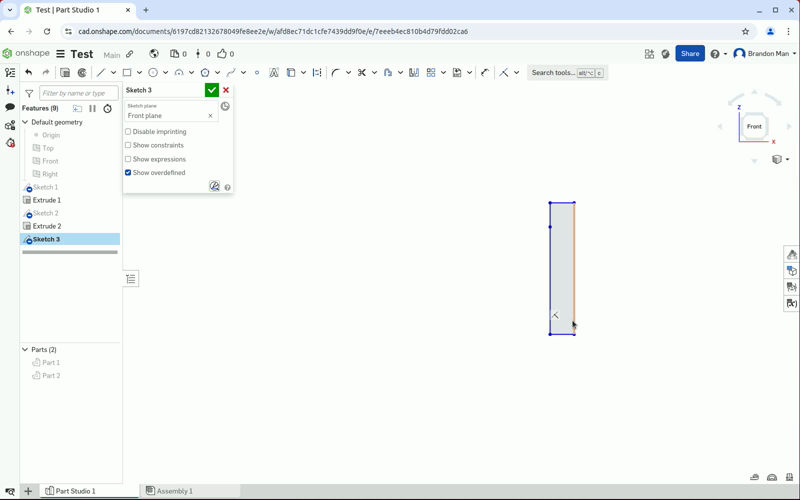
scroll(6)
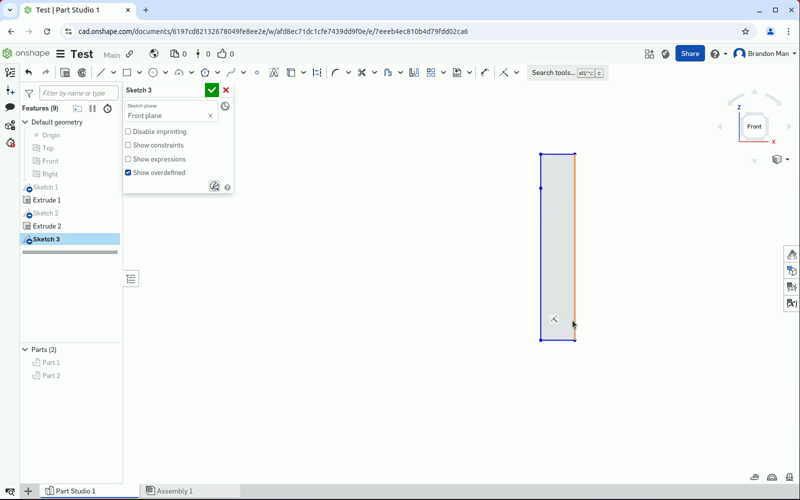
scroll(6)
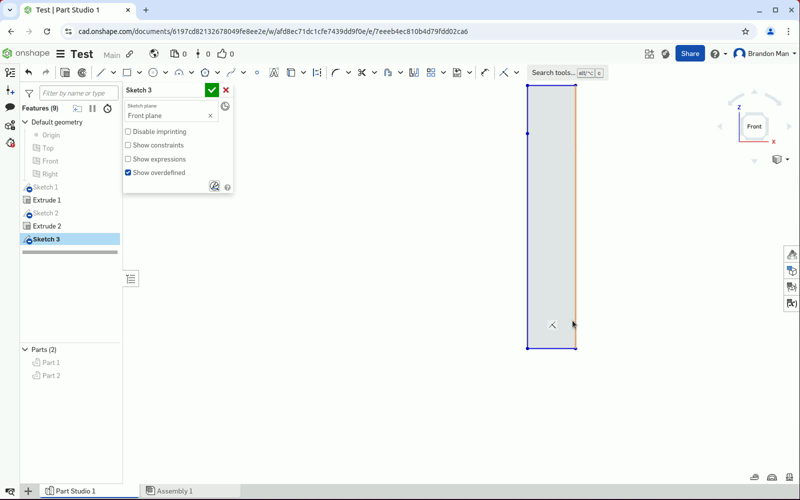
scroll(6)
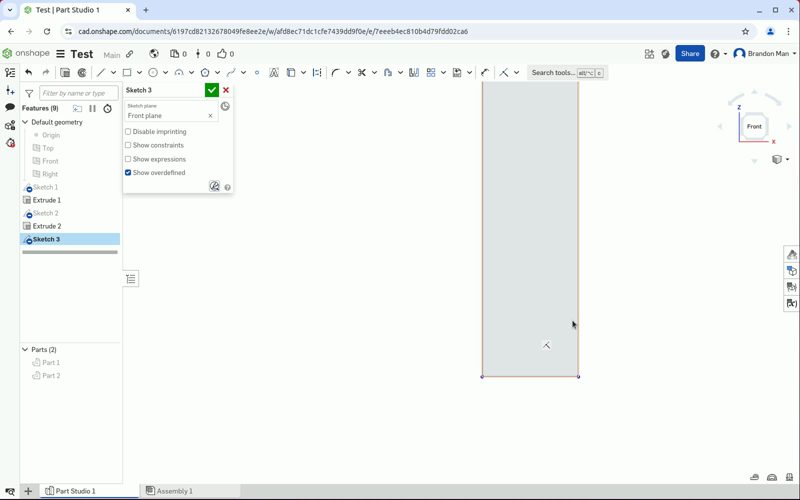
click(572, 320)
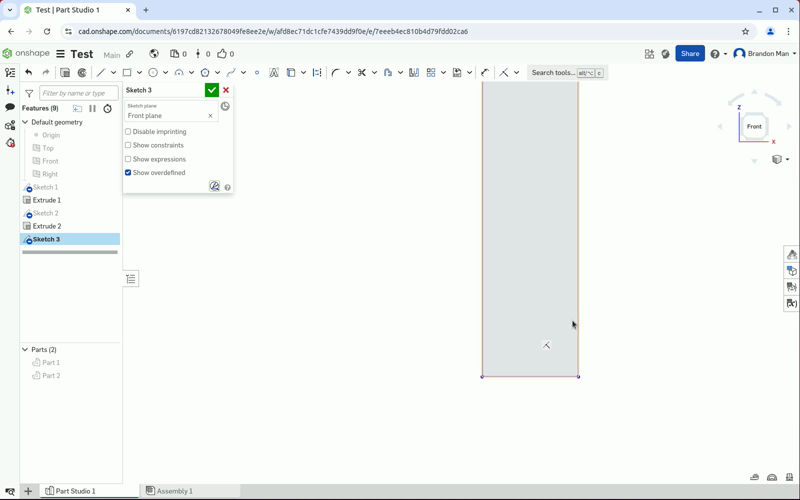
scroll(-6)
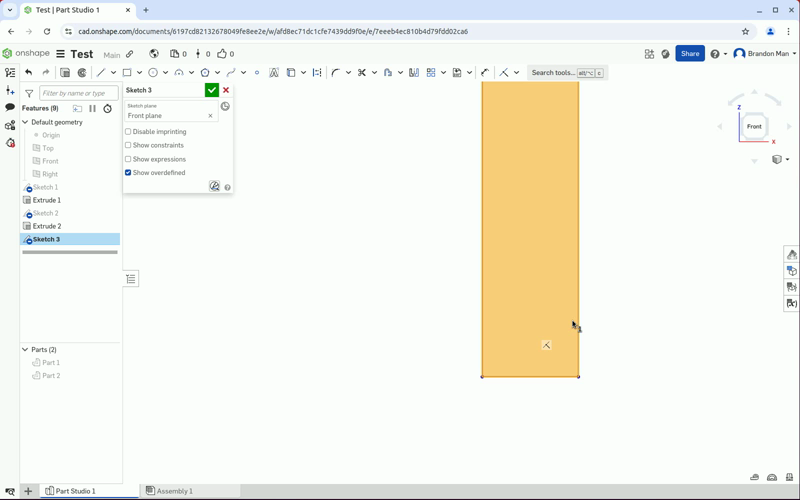
scroll(-6)
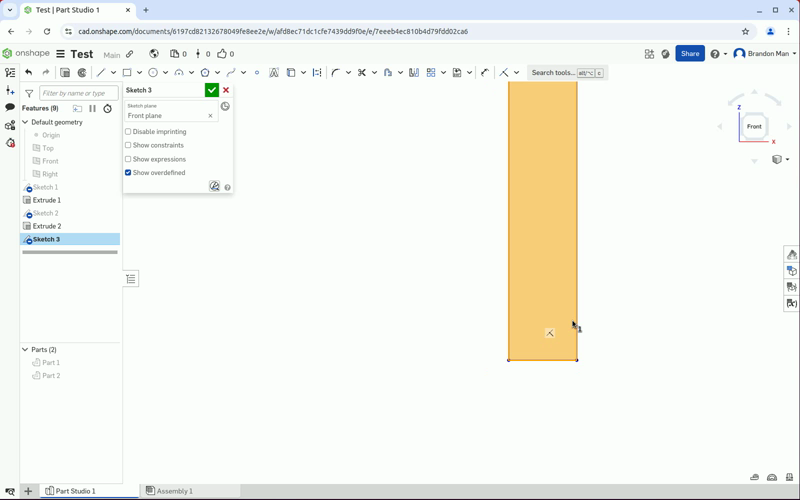
scroll(-6)
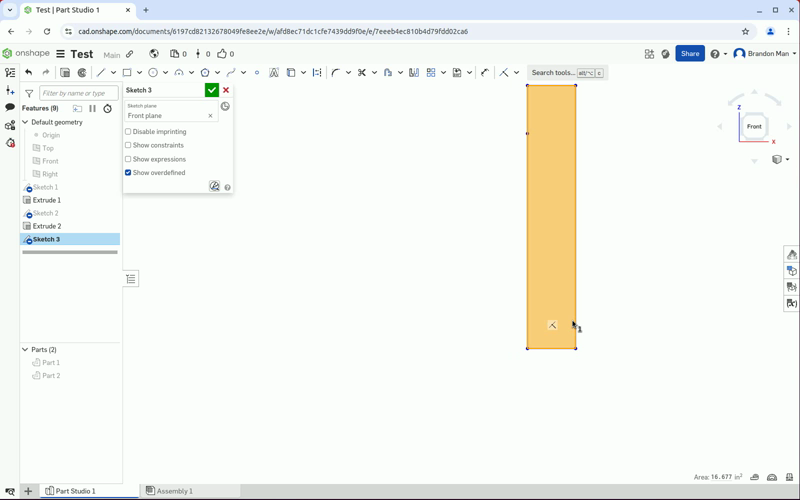
scroll(-6)
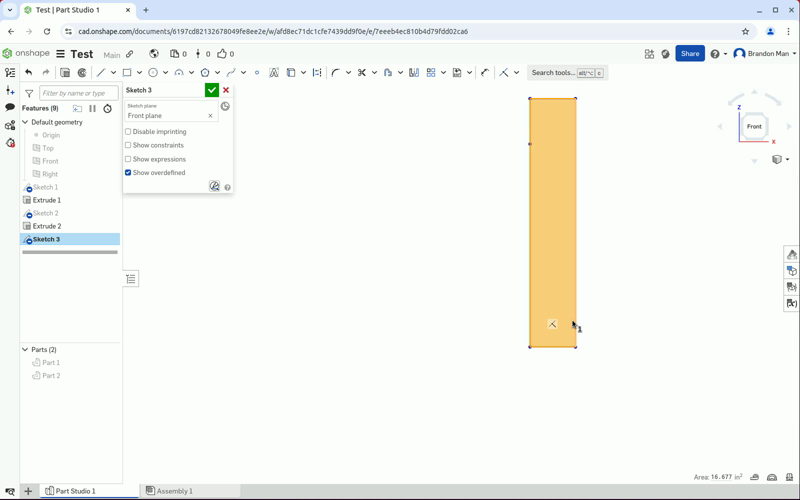
scroll(-6)
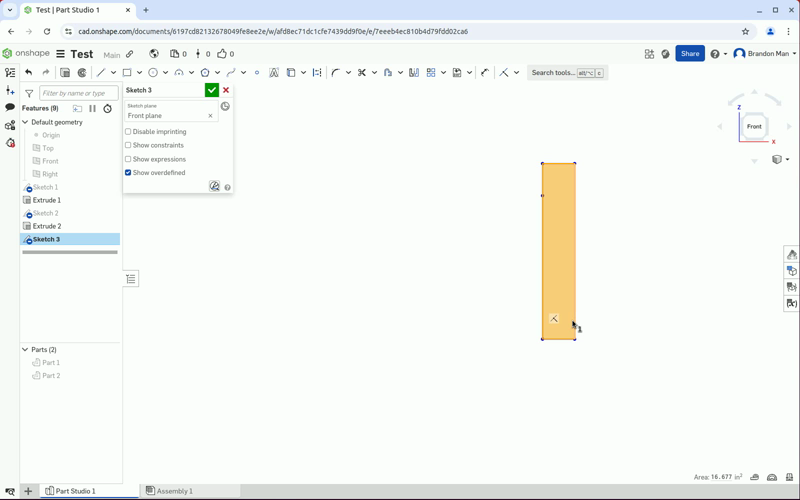
scroll(-6)
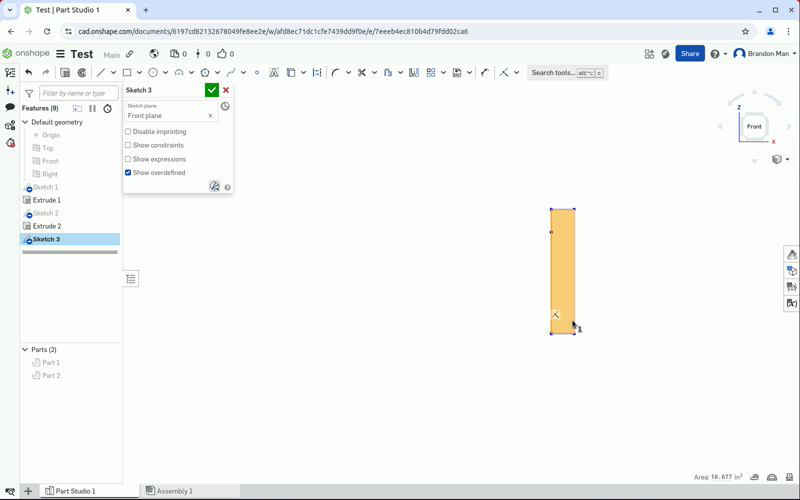
scroll(-6)
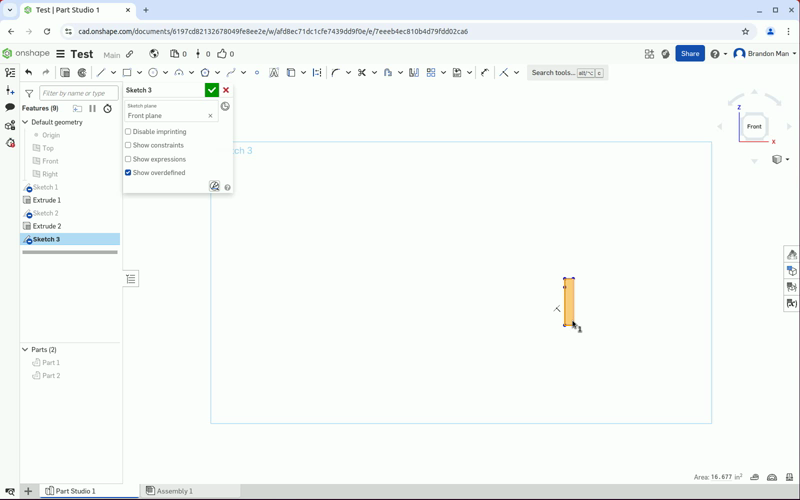
mouse_move(73, 352)
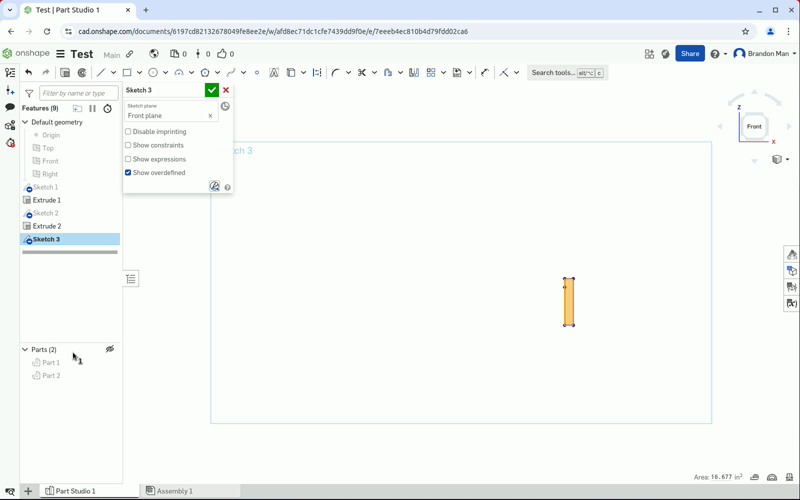
key(shift+y)
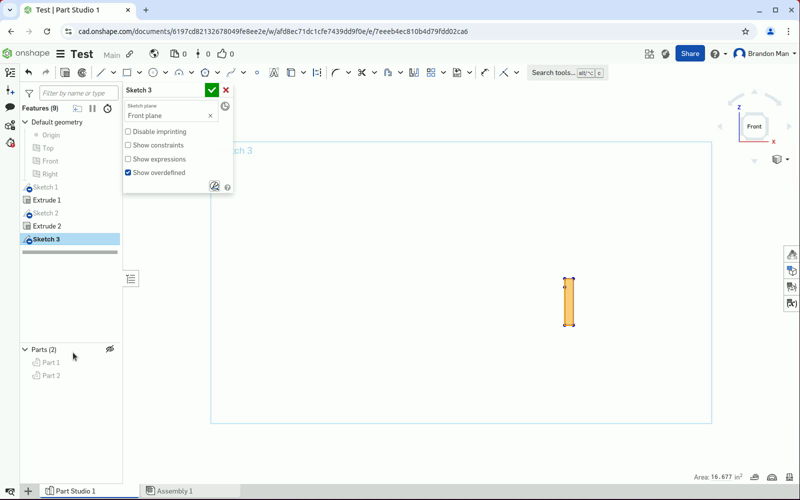
key(shift+e)
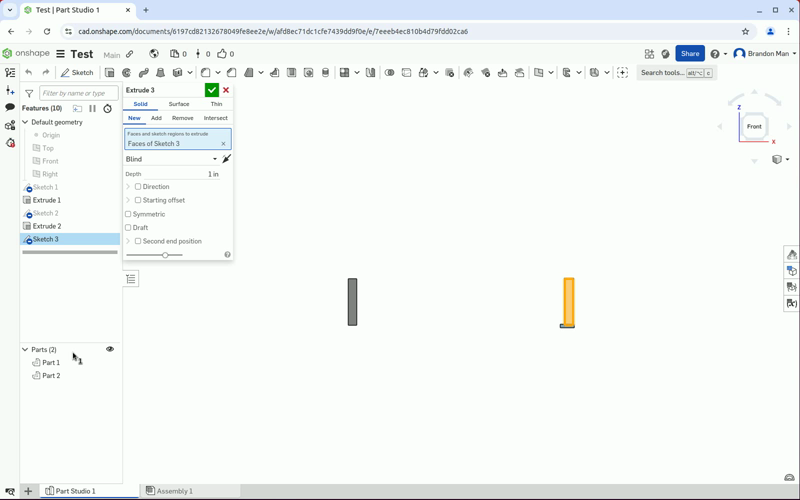
mouse_move(143, 106)
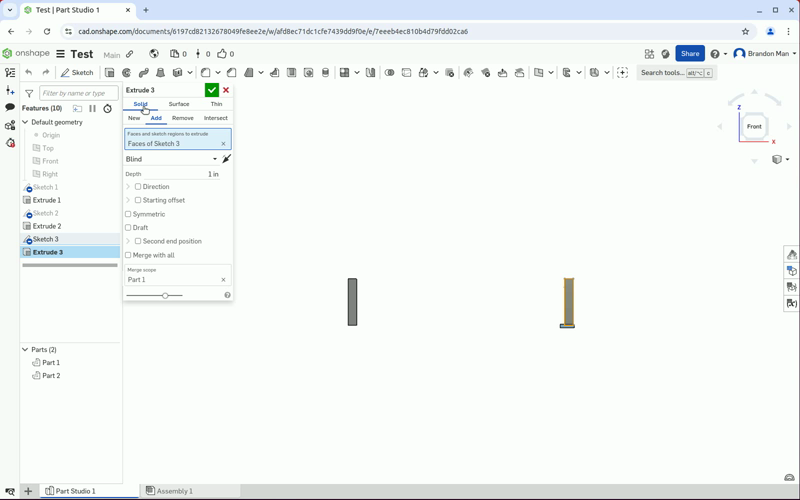
click(143, 106)
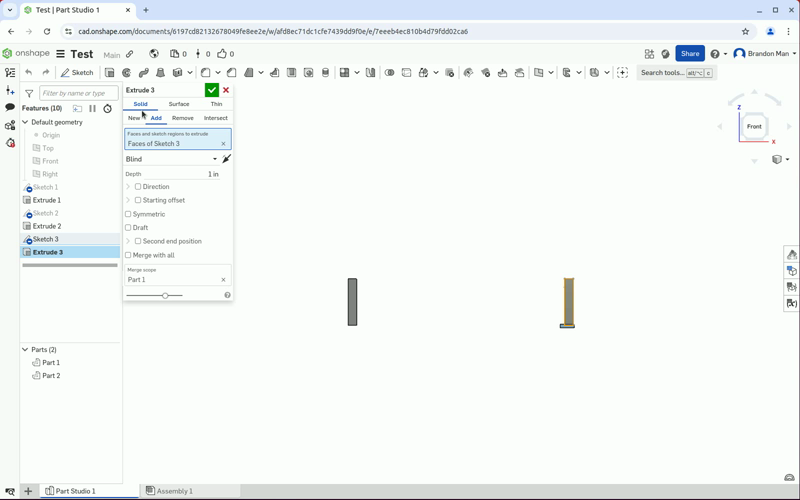
mouse_move(137, 120)
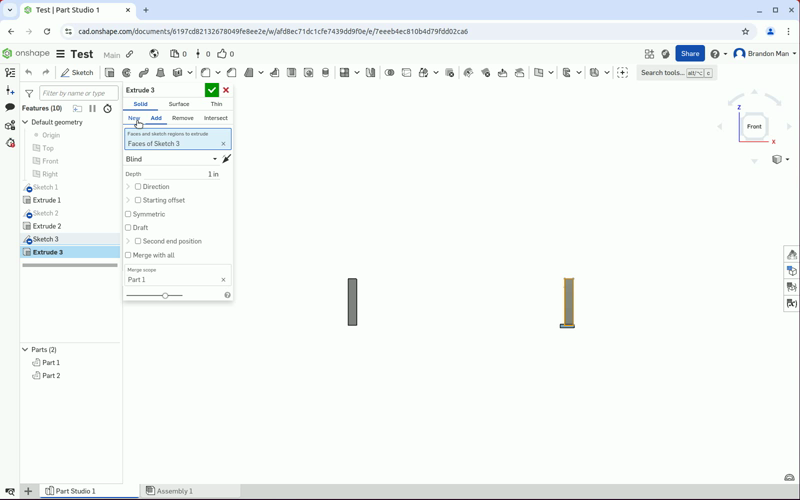
click(137, 120)
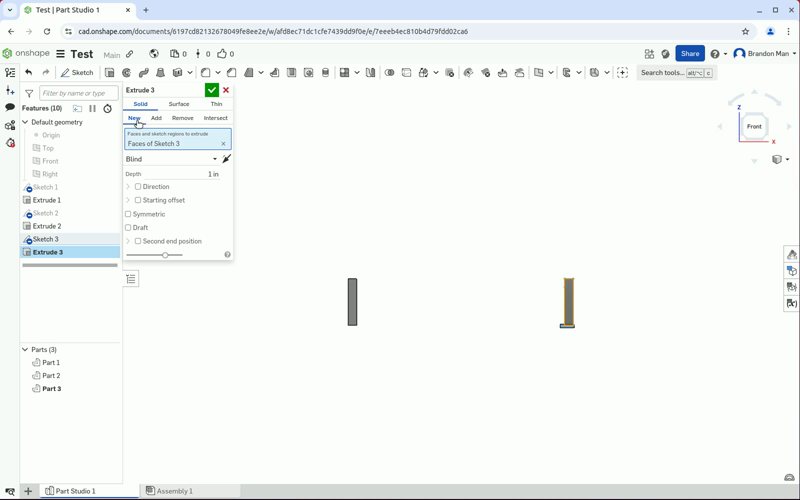
key(tab, 4)
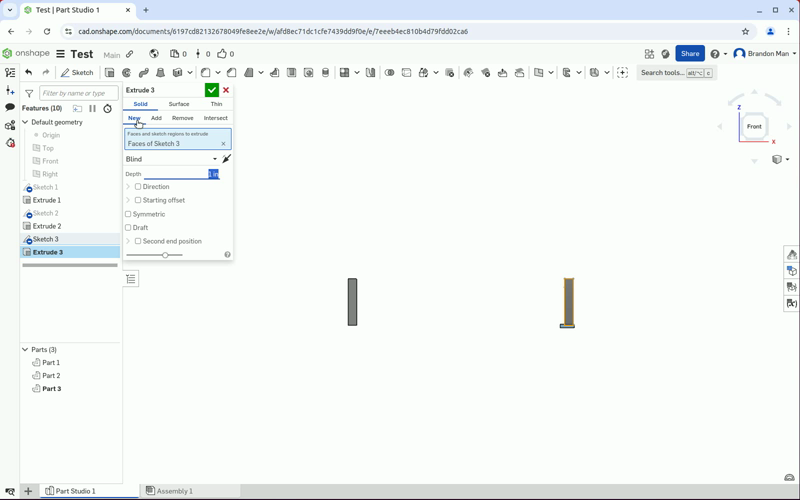
text(3.37)
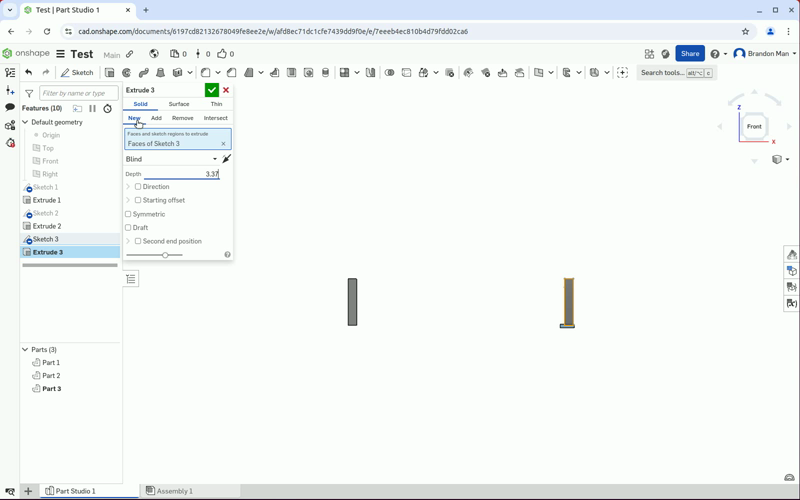
key(enter)
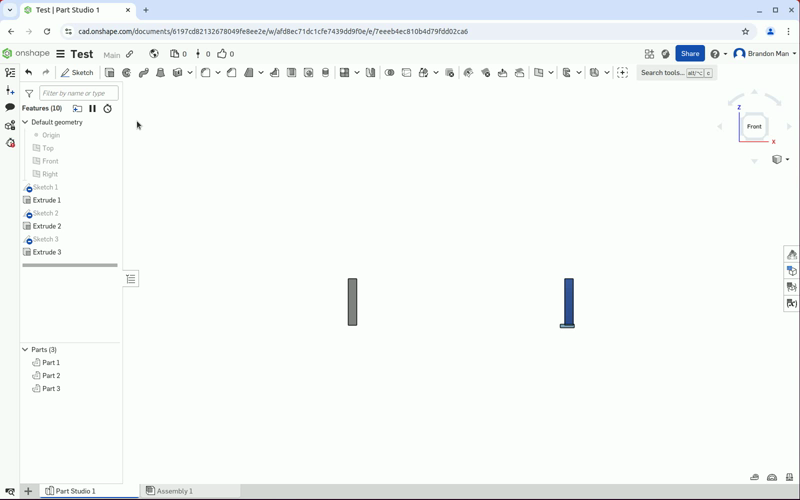
key(shift+h)
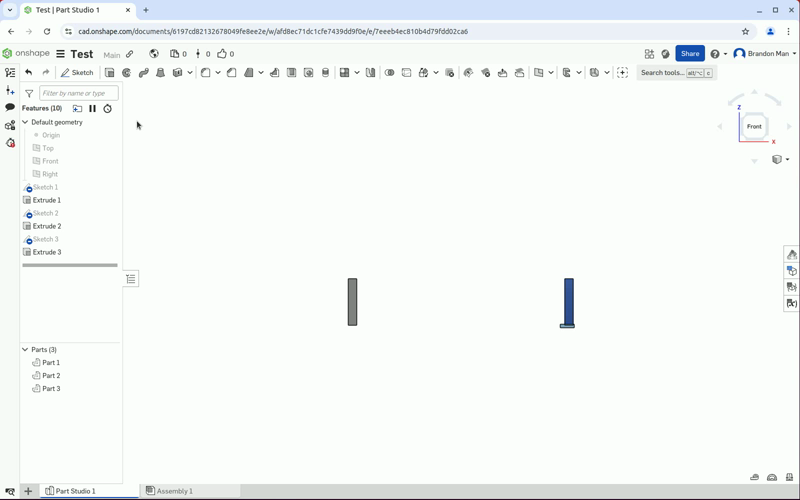
key(shift+h)
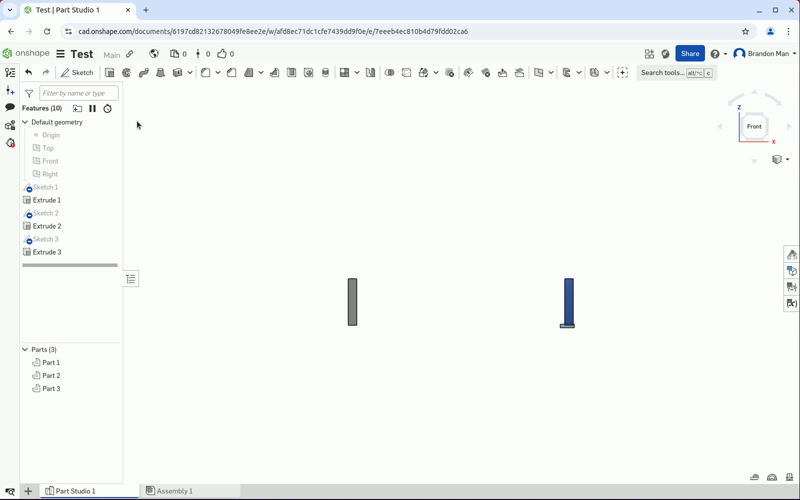
mouse_move(73, 189)
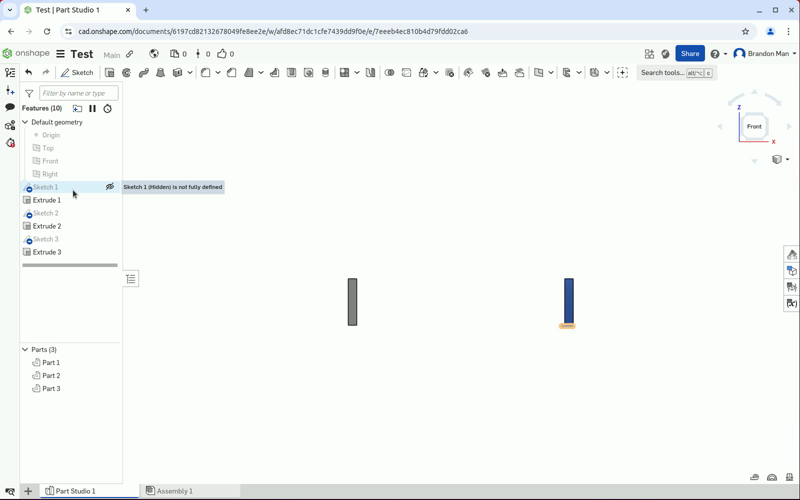
click(73, 189)
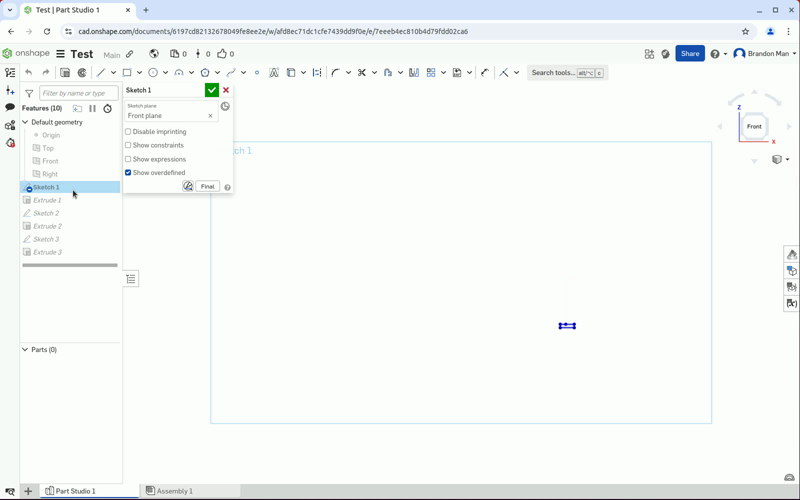
mouse_move(229, 92)
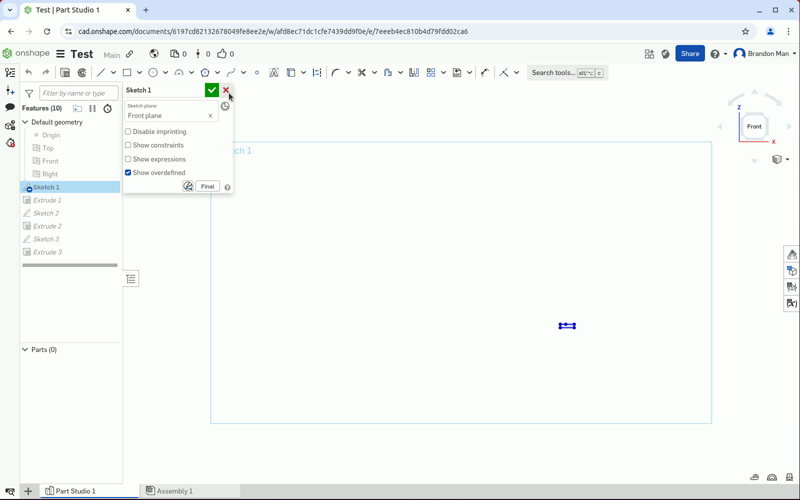
click(229, 92)
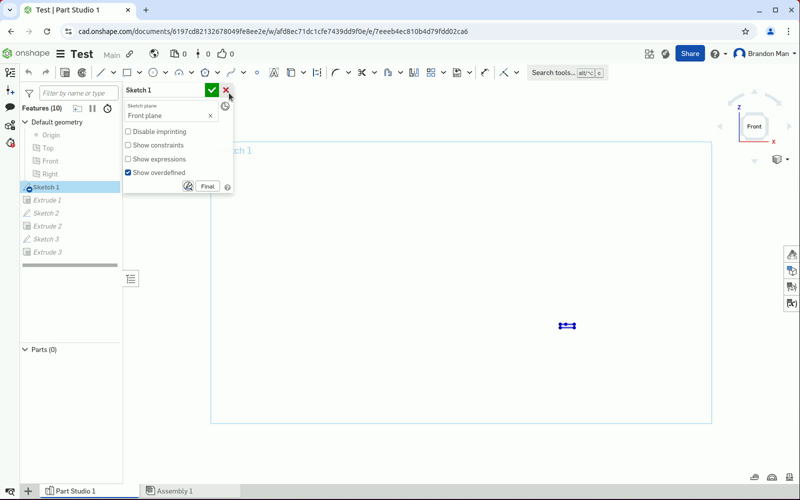
key(shift+s)
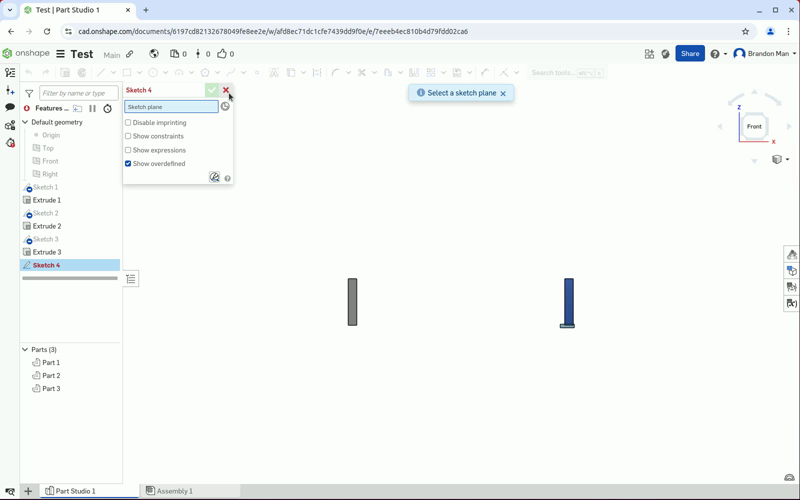
mouse_move(73, 163)
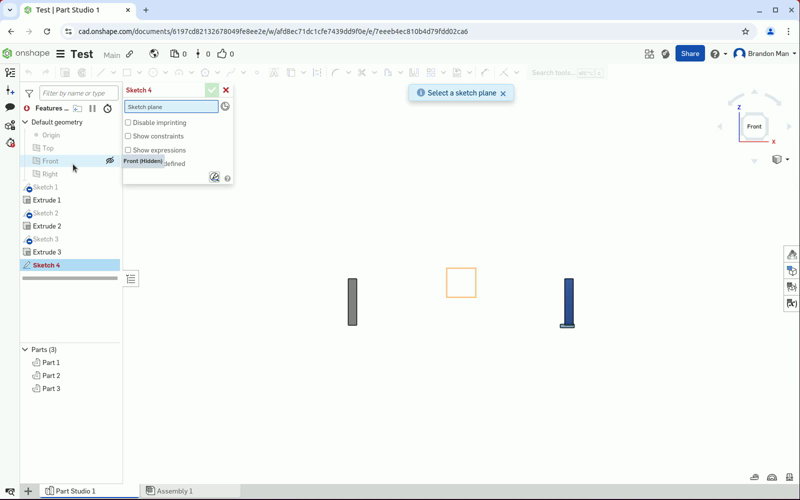
click(73, 163)
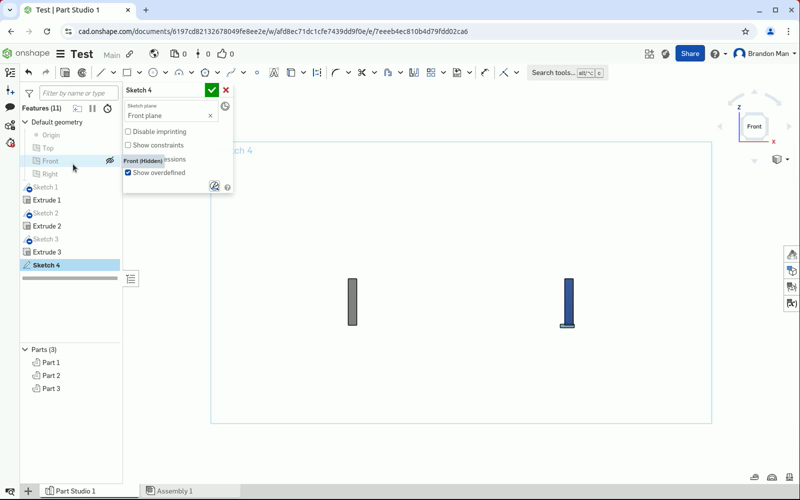
mouse_move(73, 352)
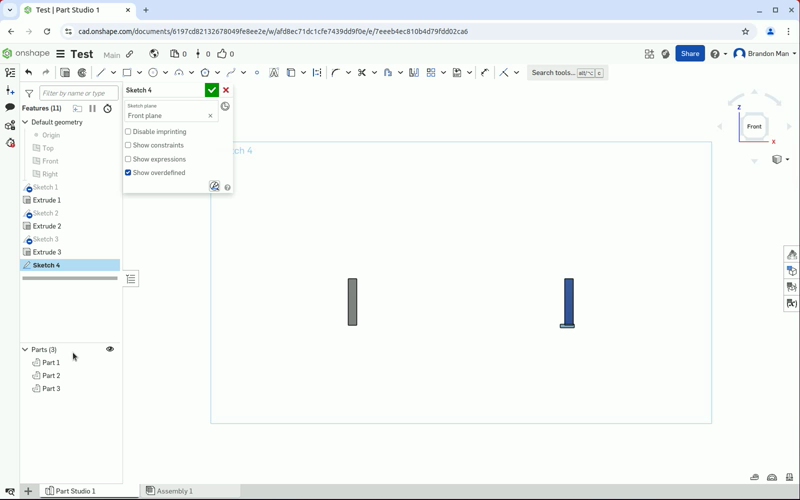
key(y)
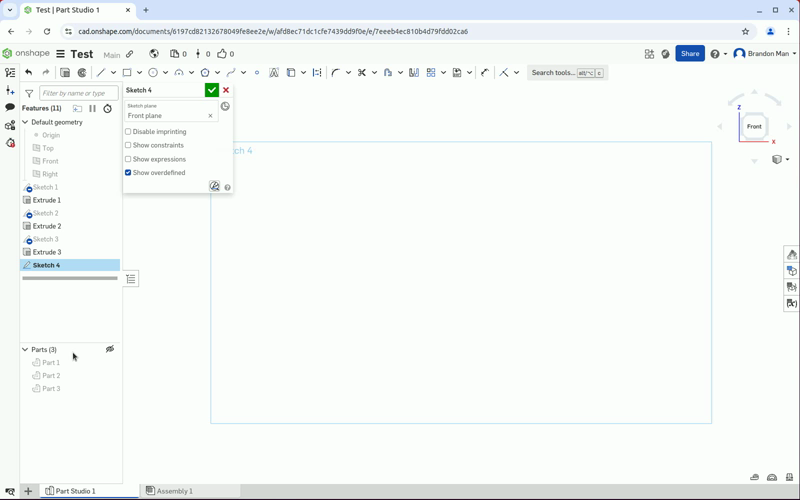
key(l)
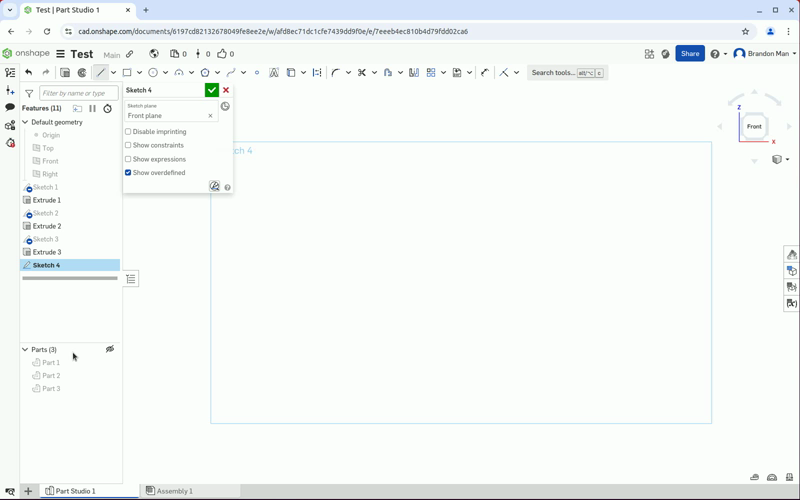
key_down(shift)
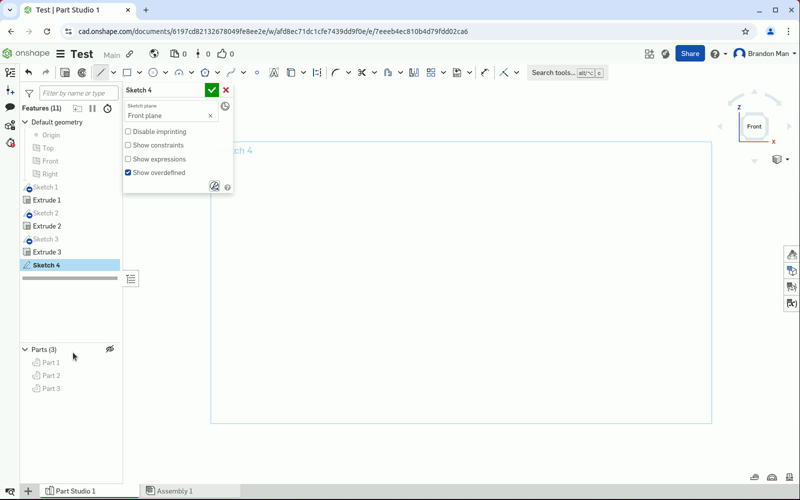
mouse_move(356, 286)
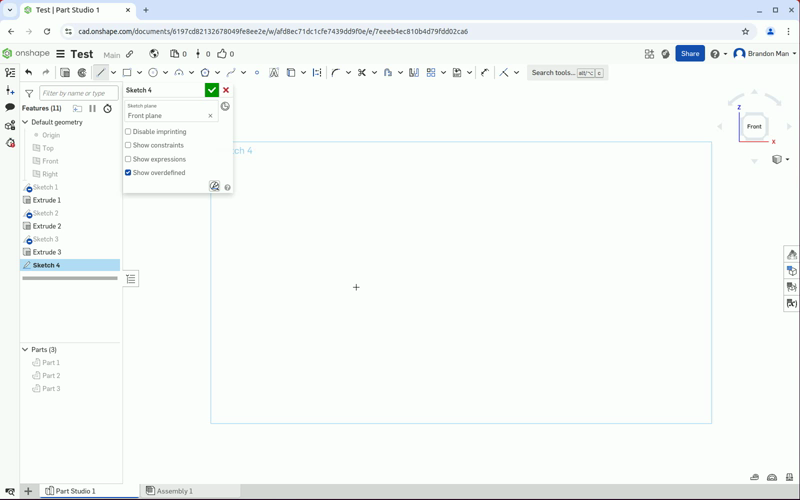
click(356, 286)
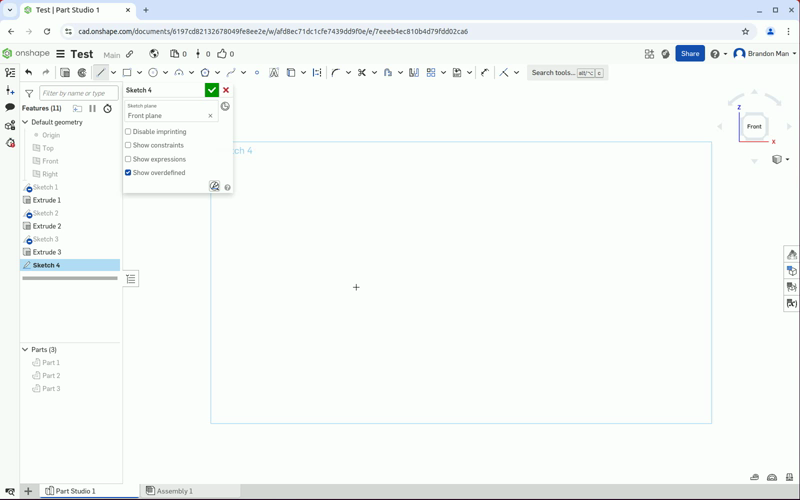
key_up(shift)
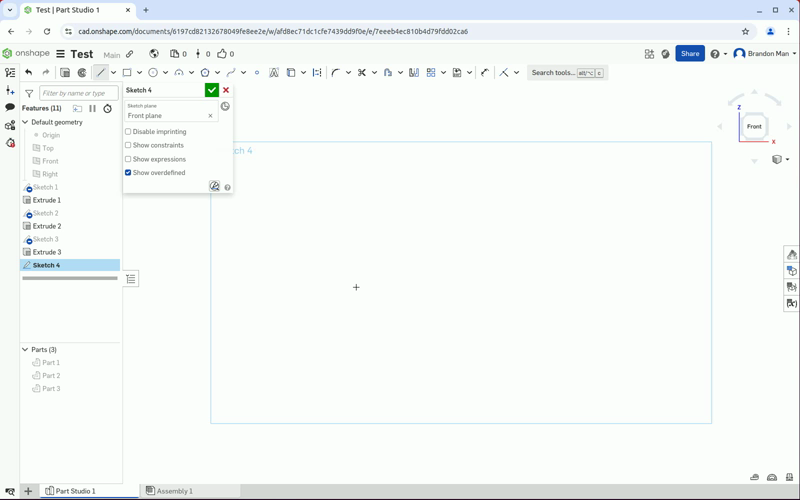
key_down(shift)
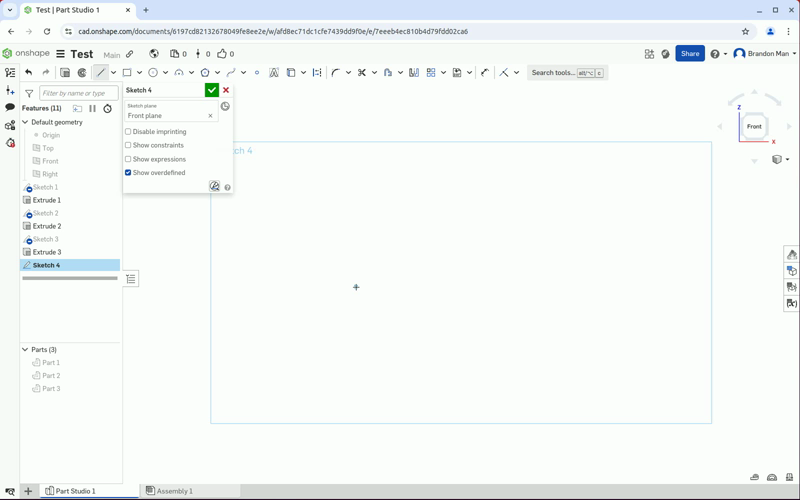
mouse_move(564, 286)
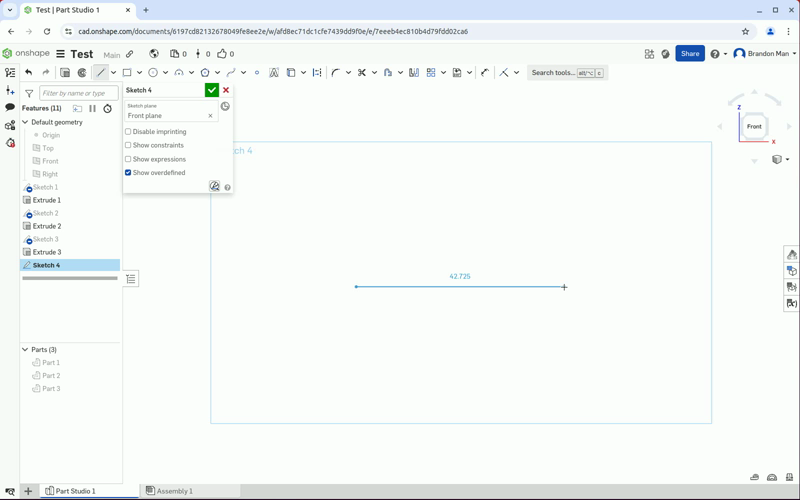
click(564, 286)
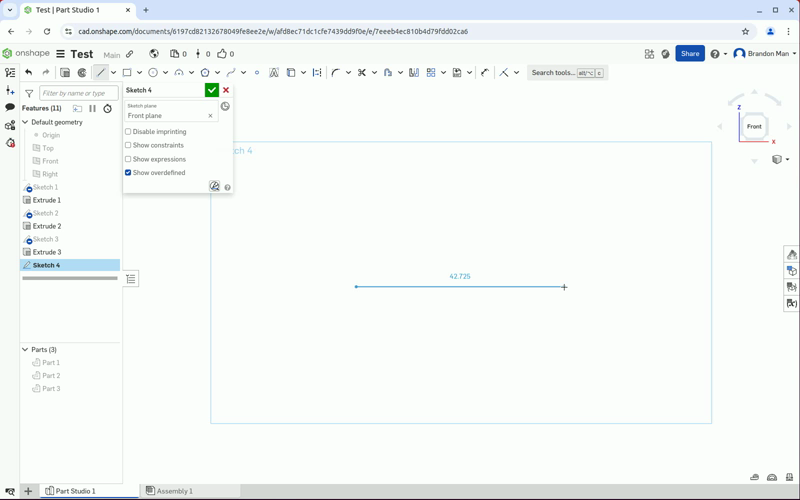
key_up(shift)
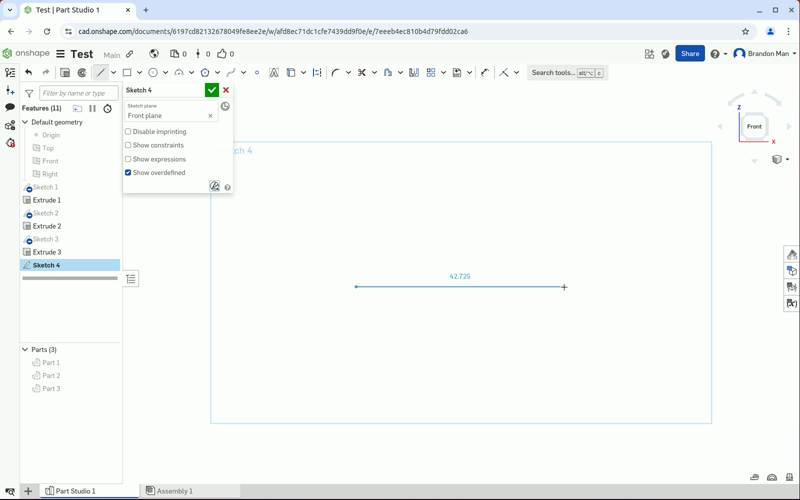
key_down(shift)
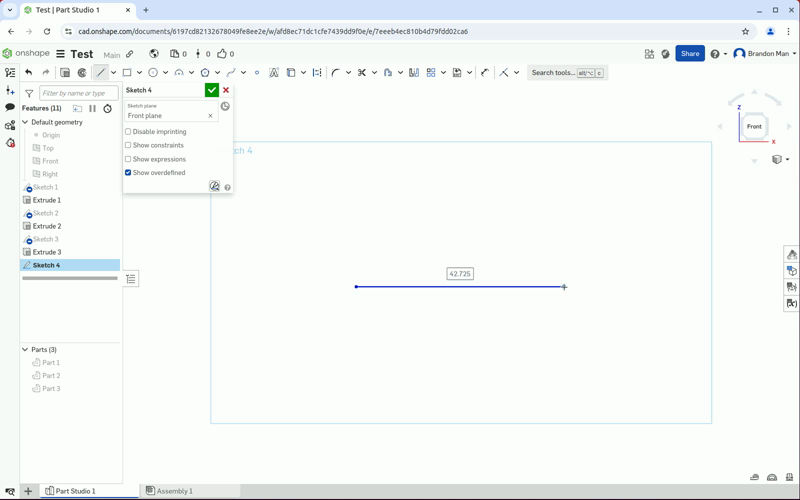
mouse_move(589, 286)
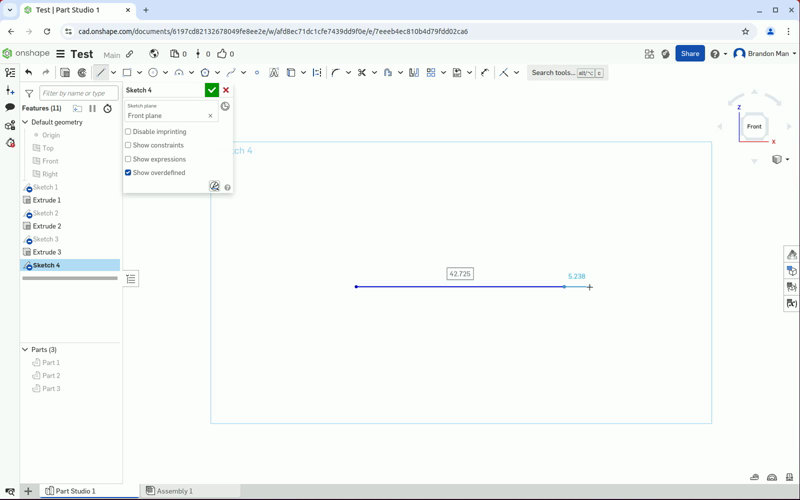
mouse_move(564, 277)
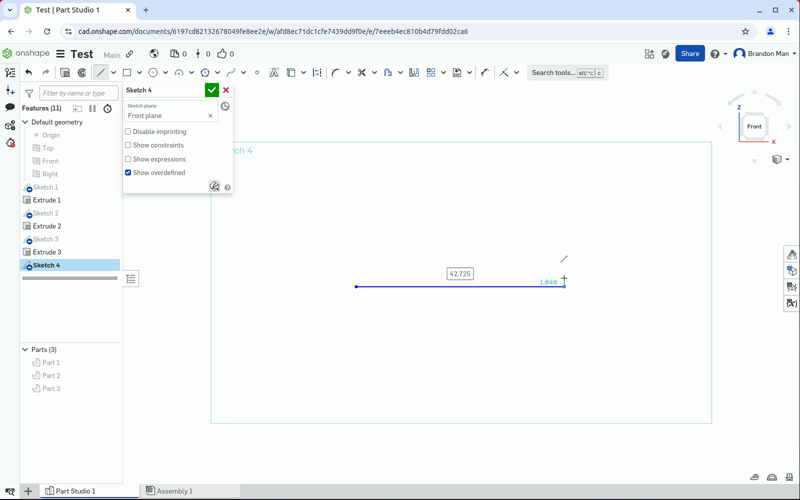
click(564, 277)
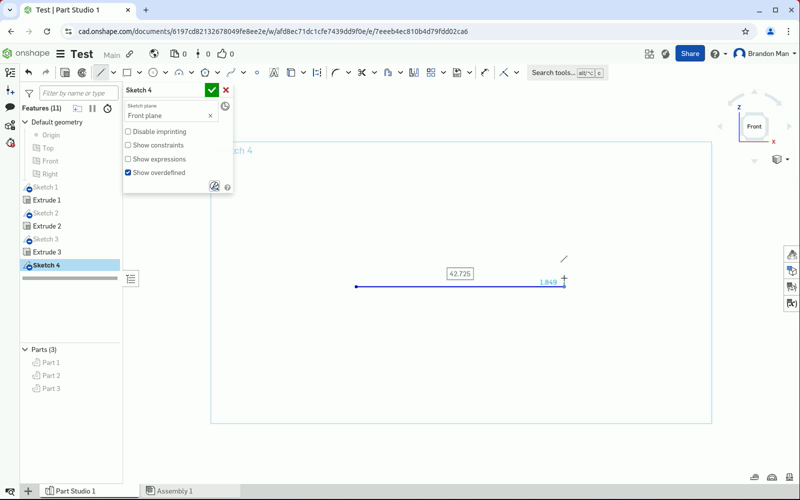
key_up(shift)
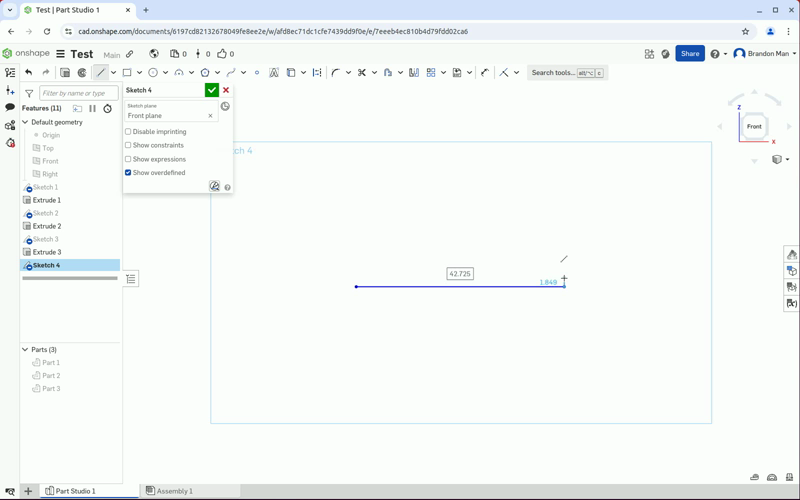
key_down(shift)
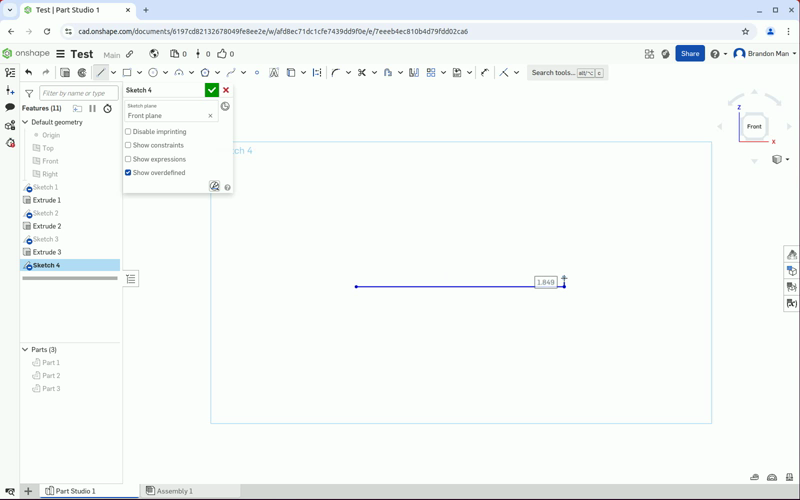
mouse_move(356, 277)
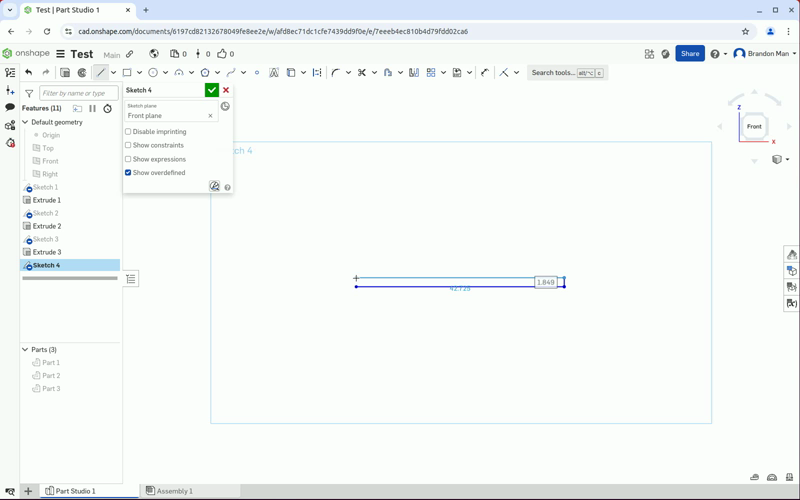
click(356, 277)
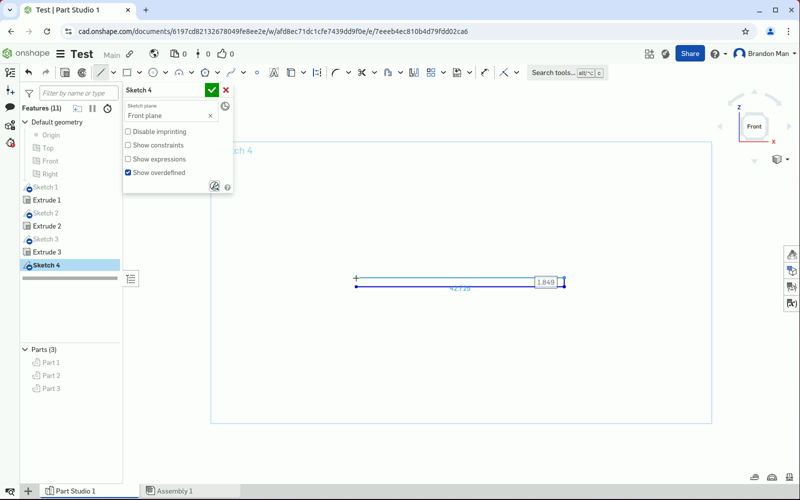
key_up(shift)
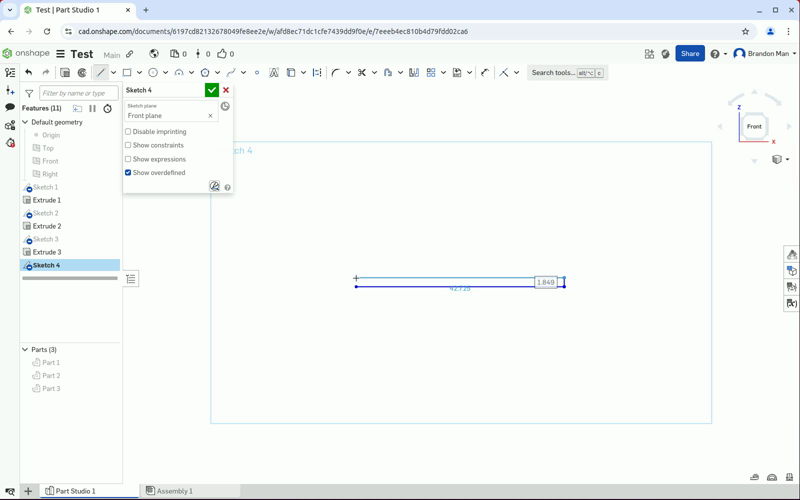
mouse_move(386, 277)
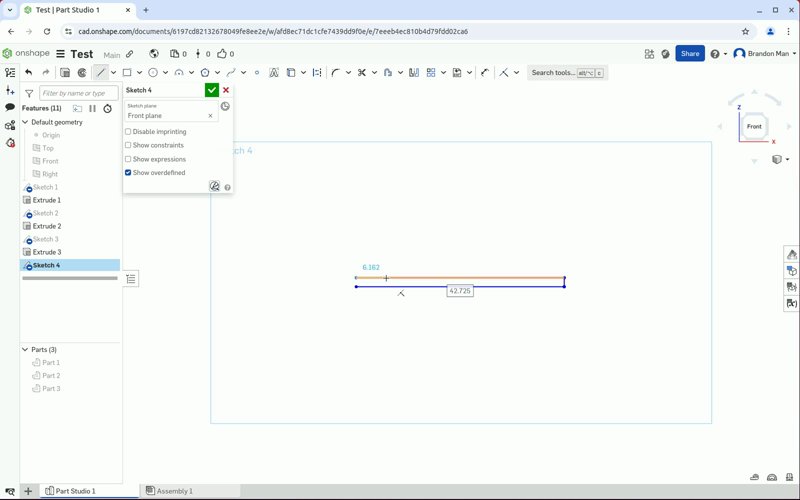
key_down(shift)
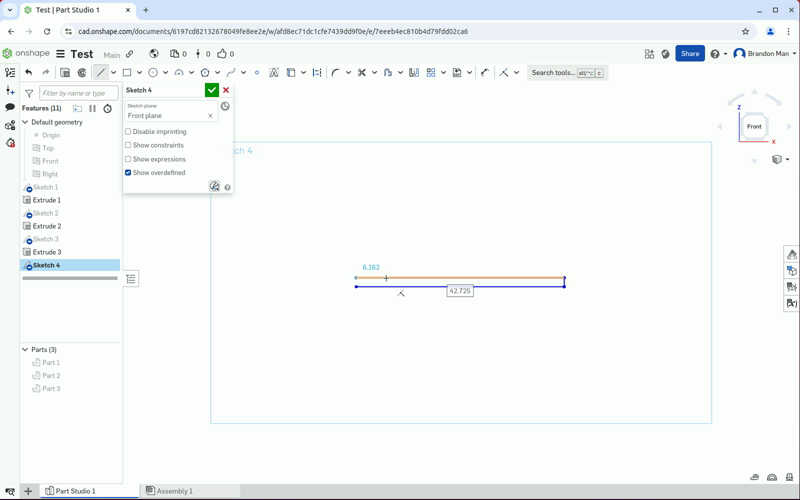
mouse_move(356, 286)
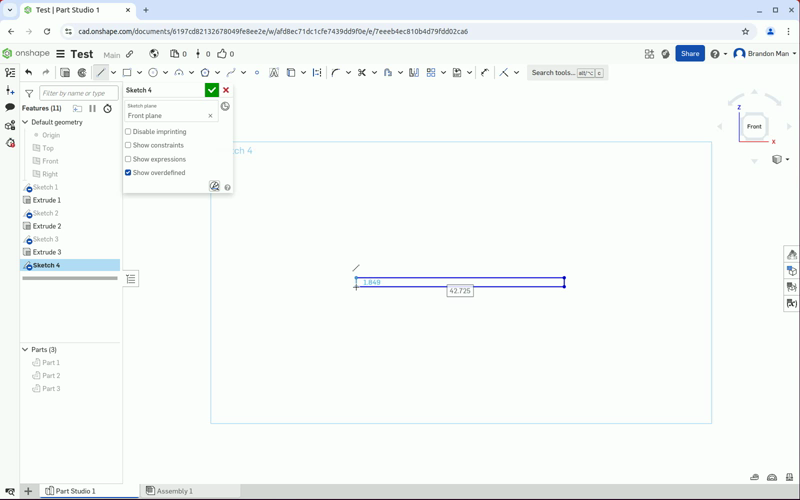
key_up(shift)
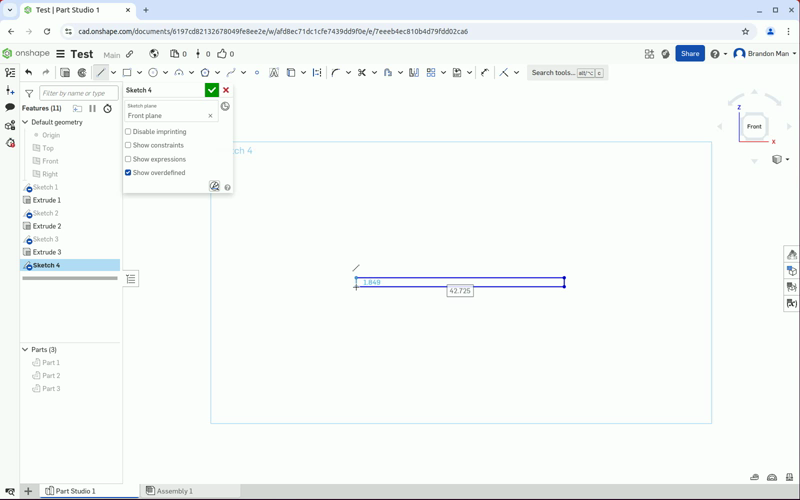
click(356, 286)
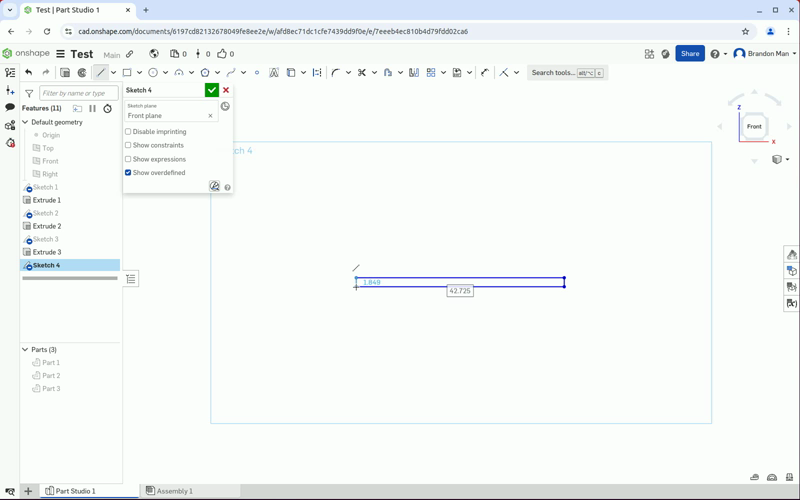
key(esc)
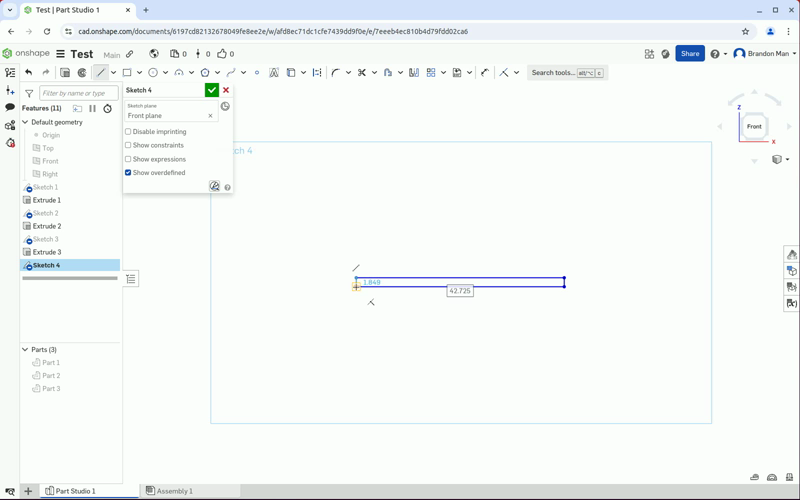
mouse_move(420, 279)
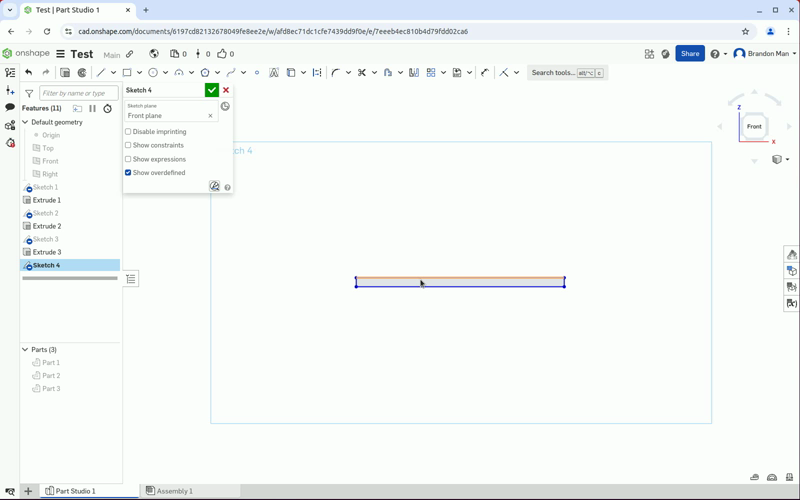
click(420, 279)
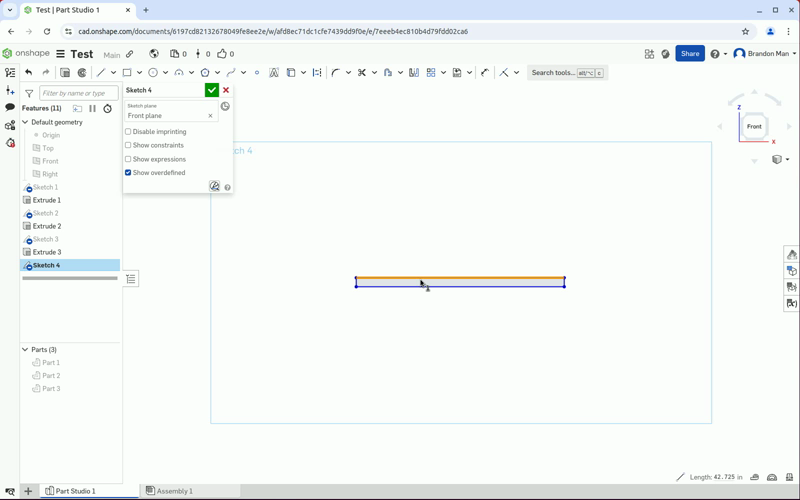
mouse_move(73, 352)
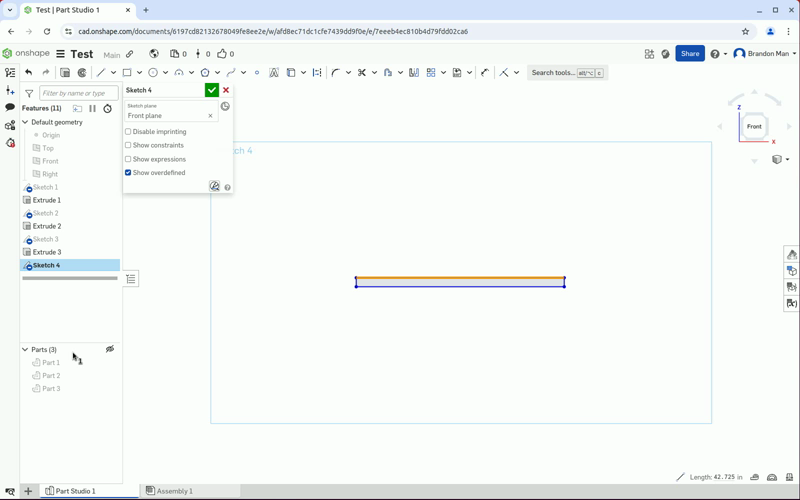
key(shift+y)
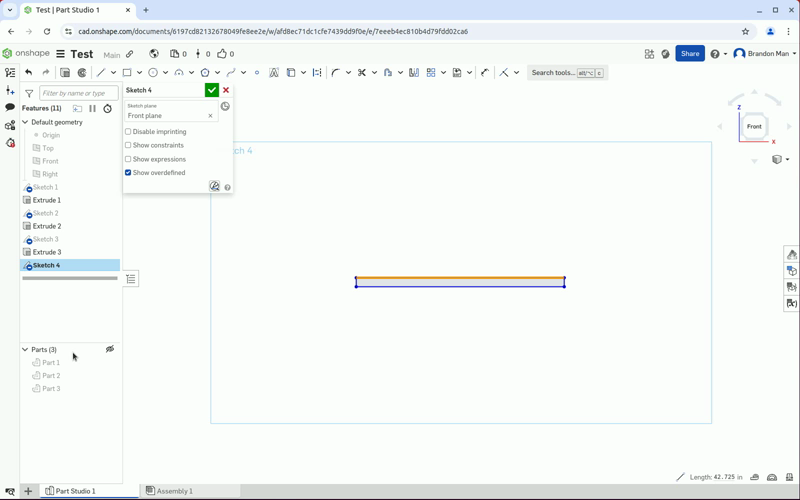
key(shift+e)
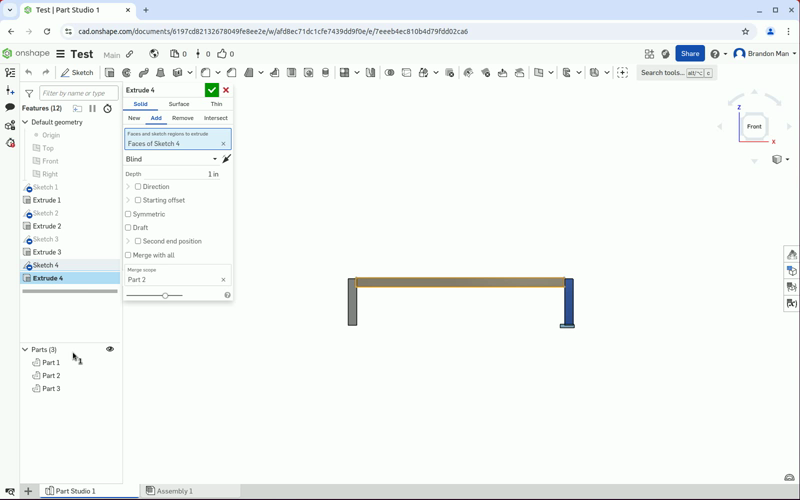
mouse_move(143, 106)
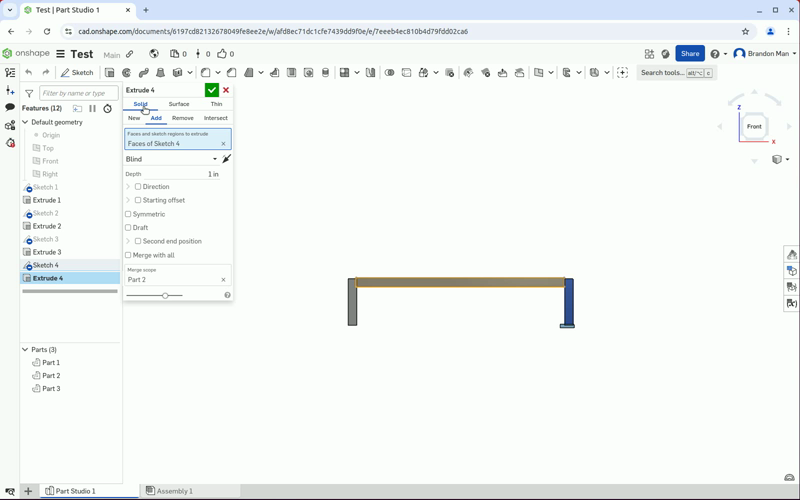
click(143, 106)
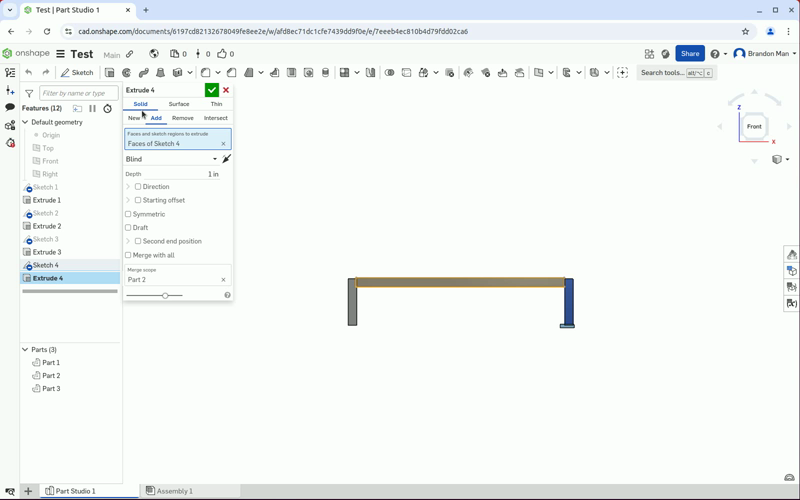
mouse_move(137, 120)
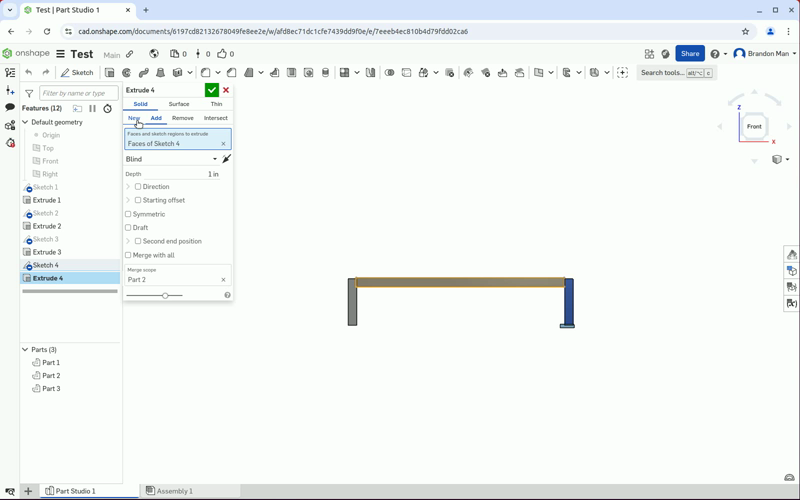
click(137, 120)
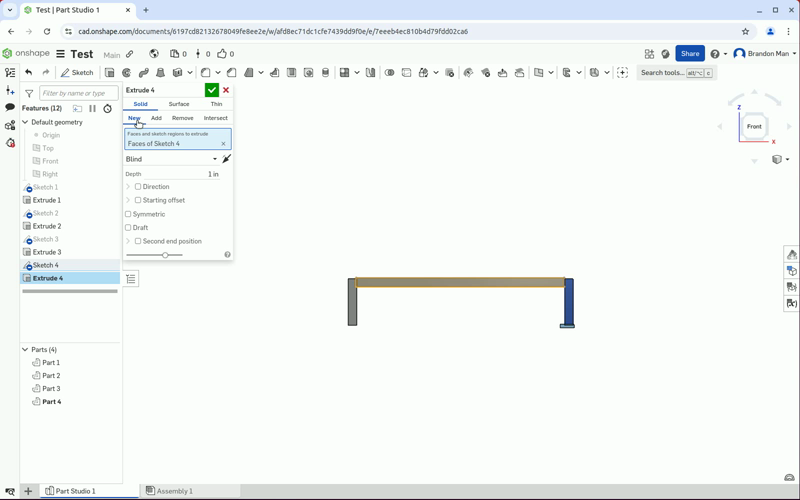
key(tab, 4)
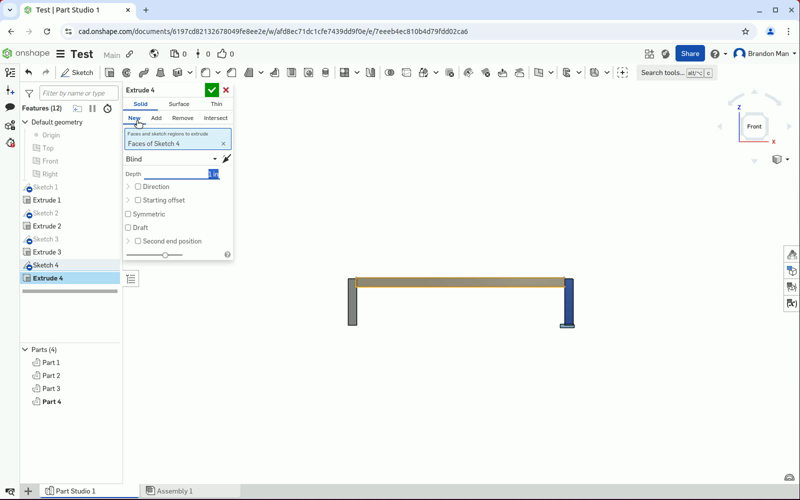
text(3.37)
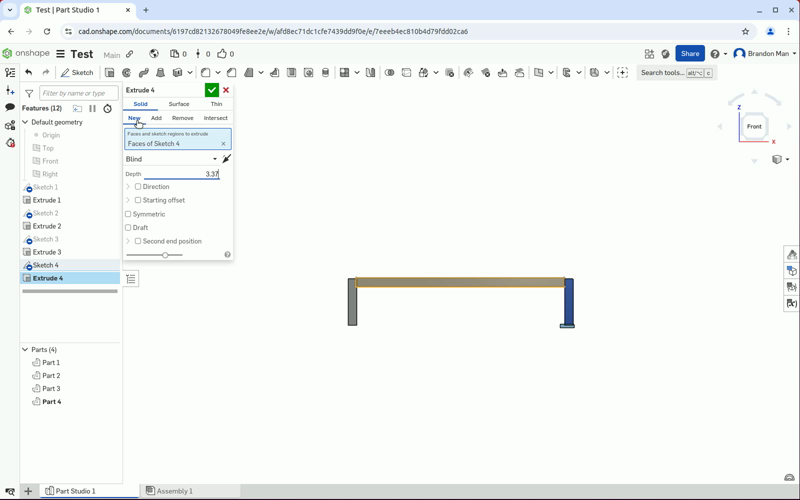
key(enter)
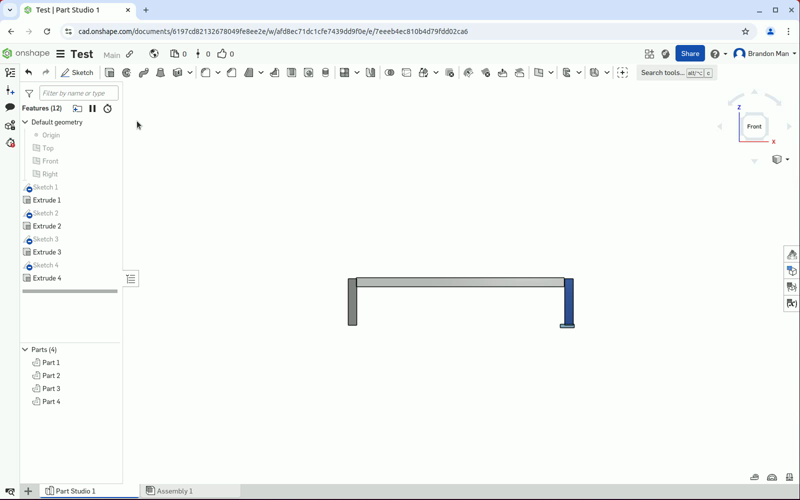
key(shift+h)
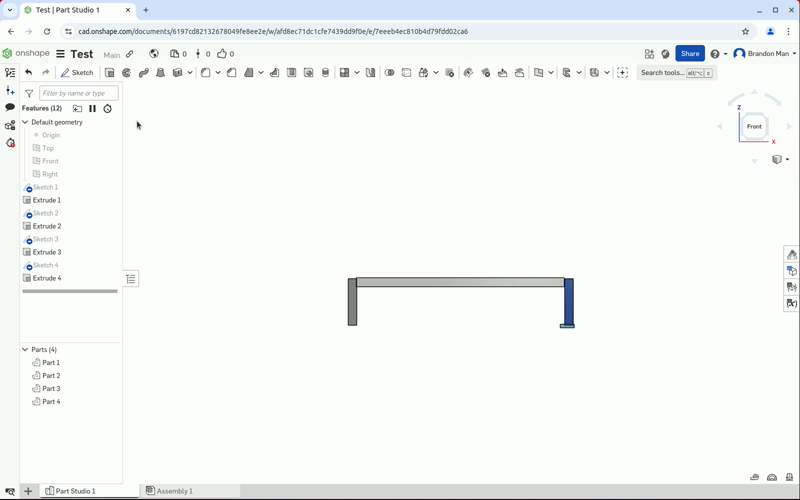
key(shift+h)
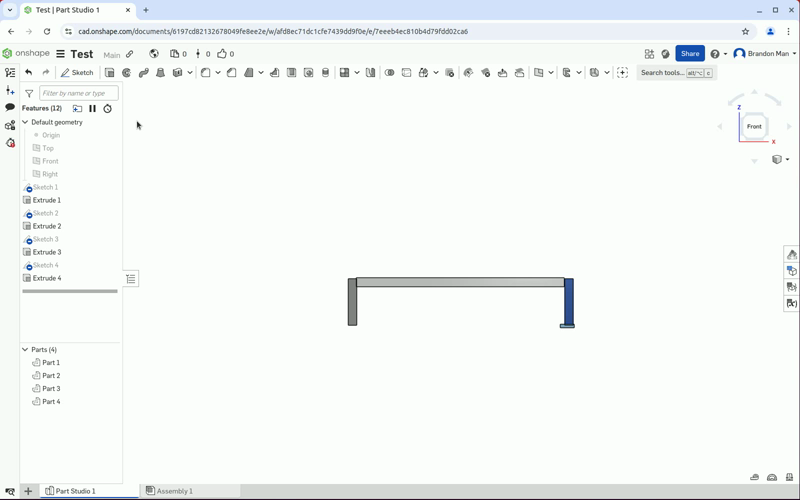
mouse_move(73, 189)
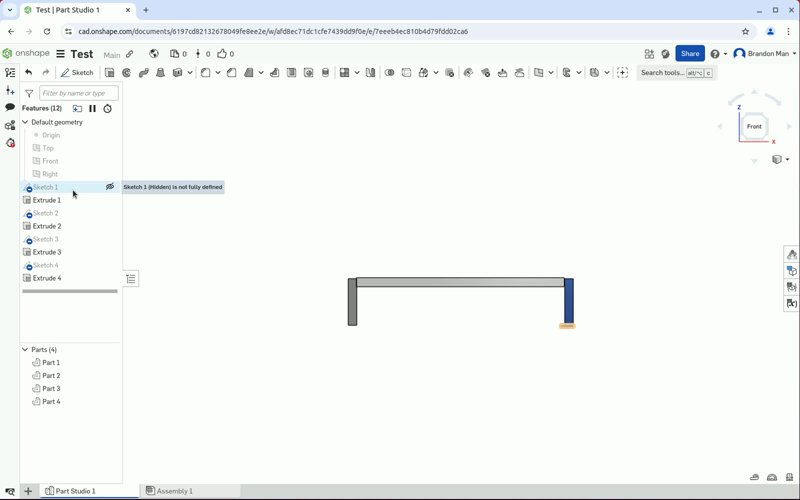
click(73, 189)
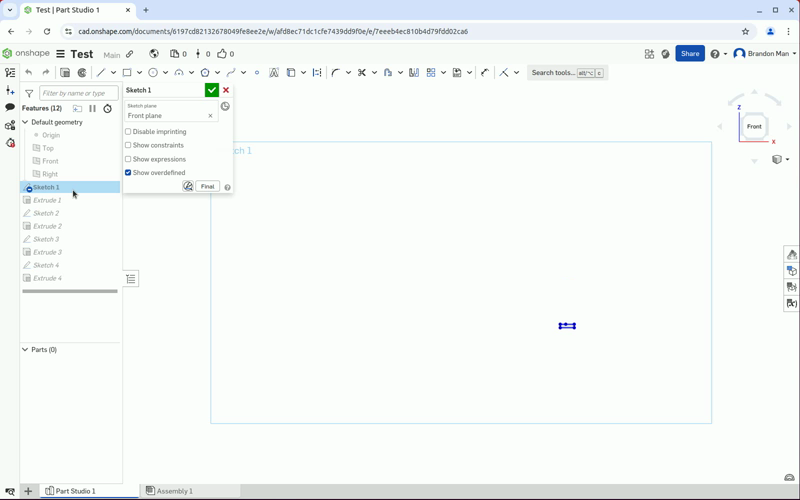
mouse_move(229, 92)
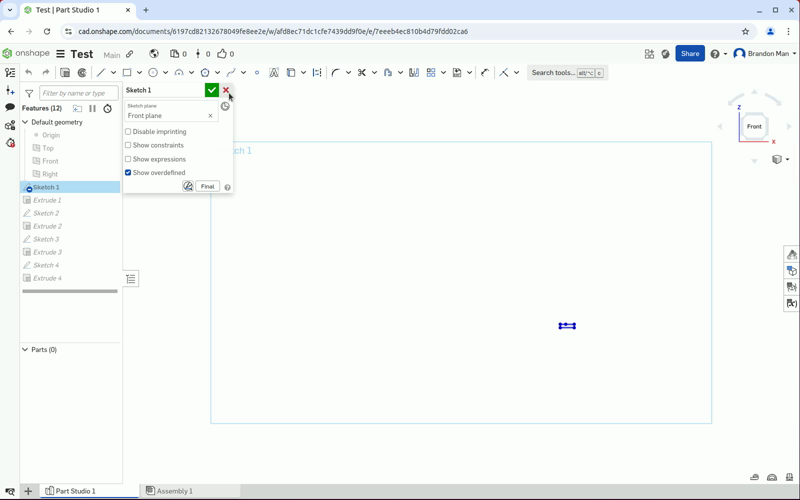
click(229, 92)
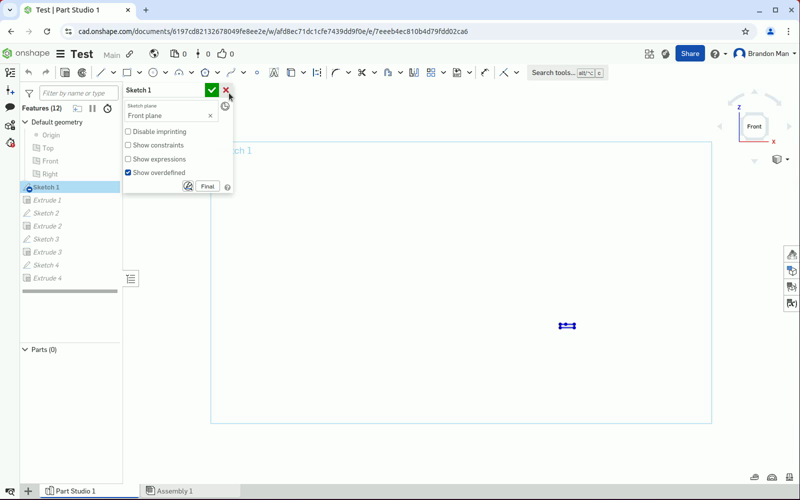
key(shift+s)
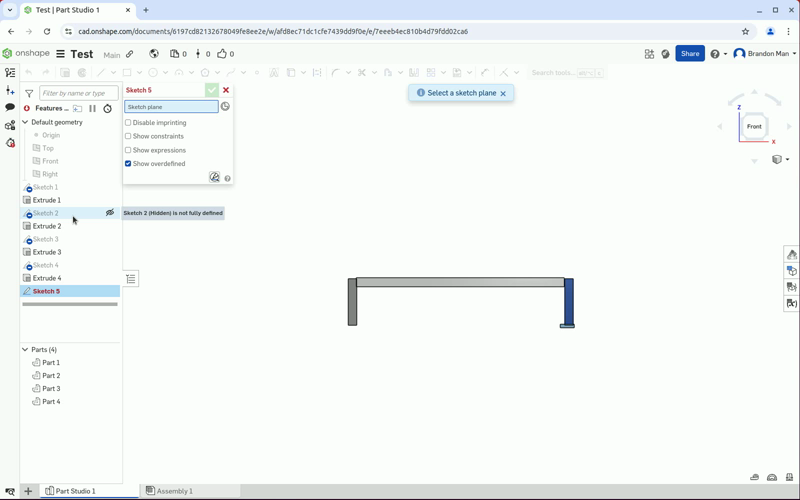
scroll(3)
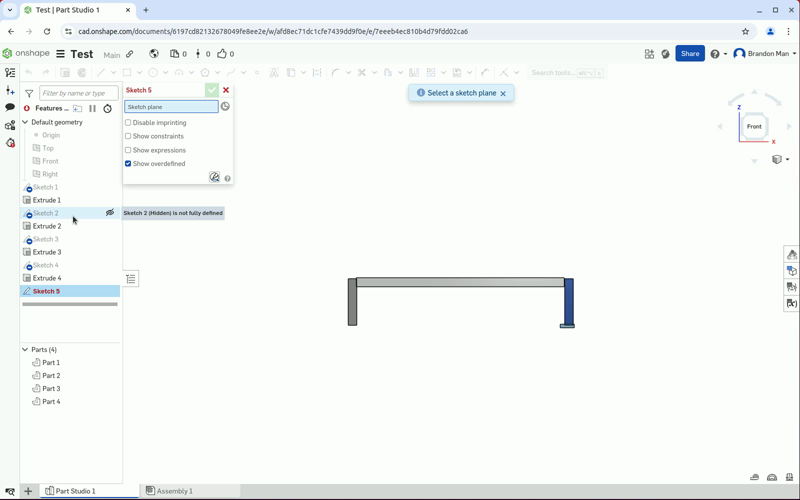
mouse_move(73, 163)
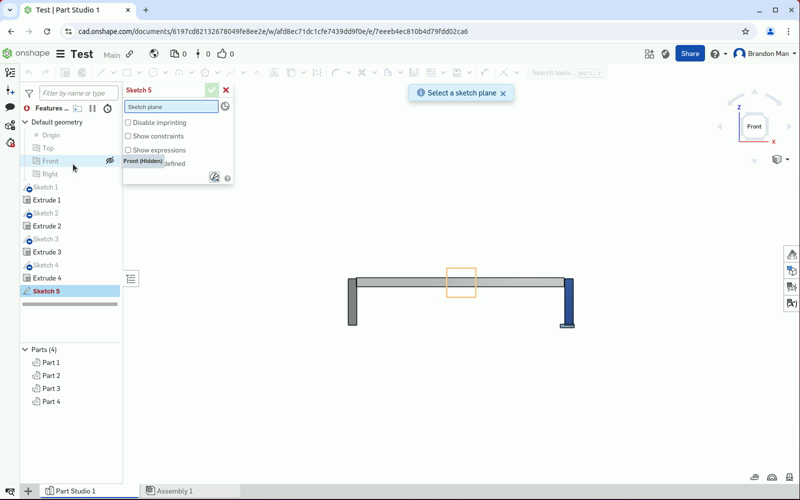
click(73, 163)
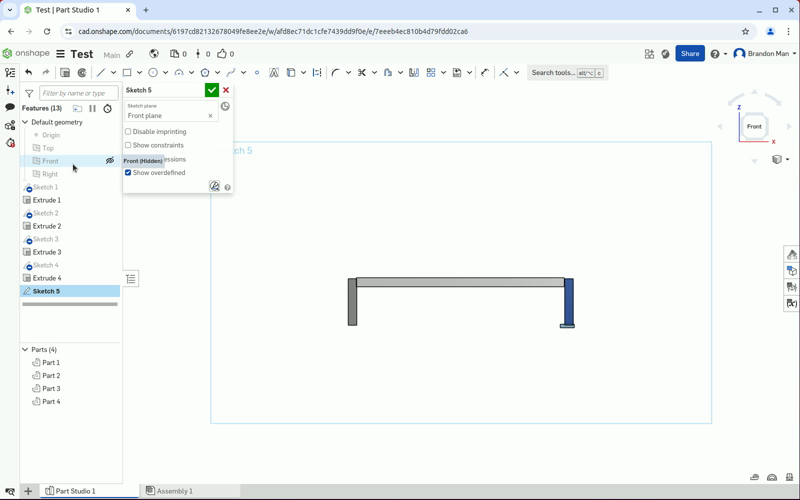
mouse_move(73, 352)
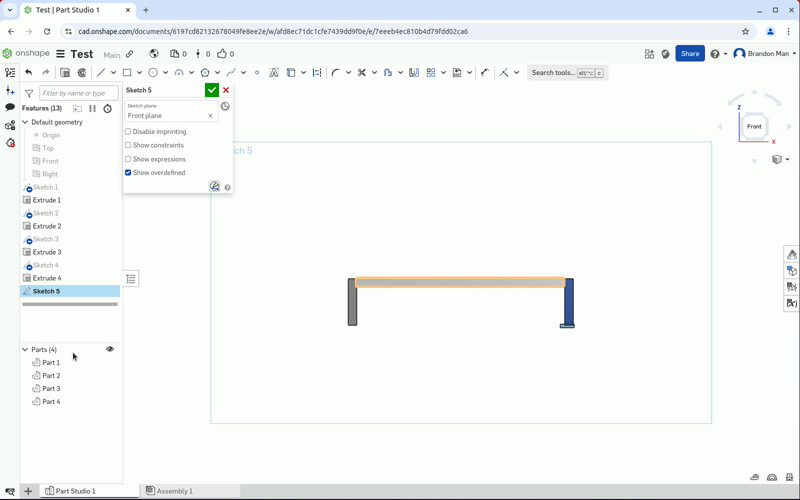
key(y)
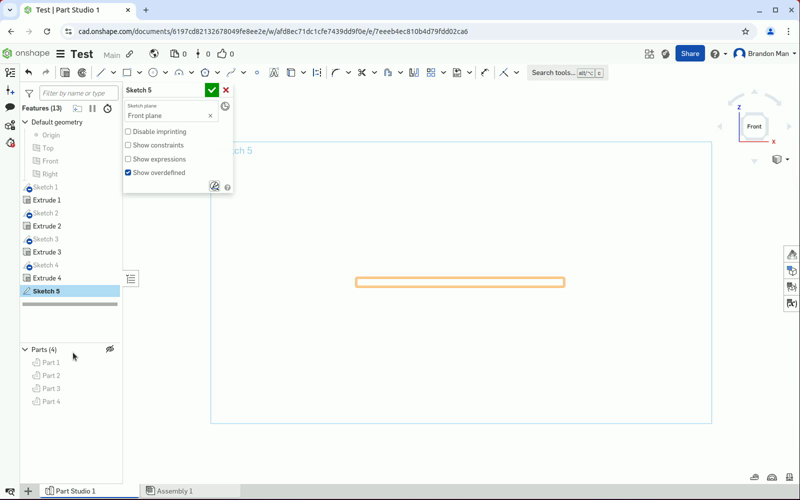
key(l)
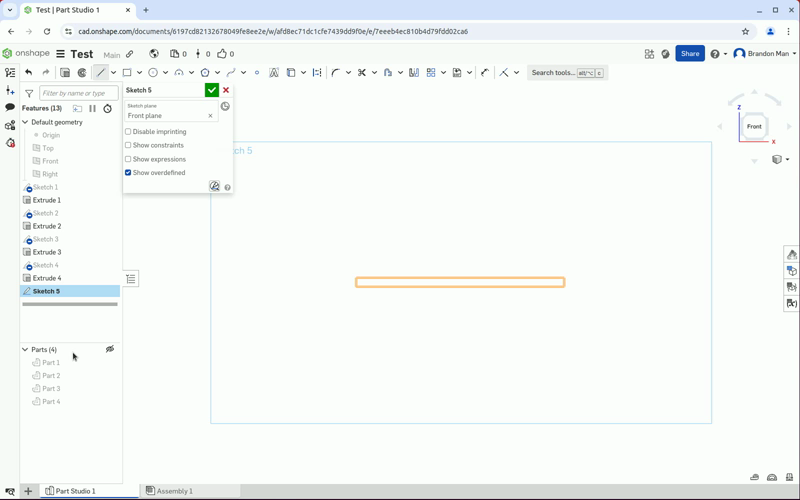
key_down(shift)
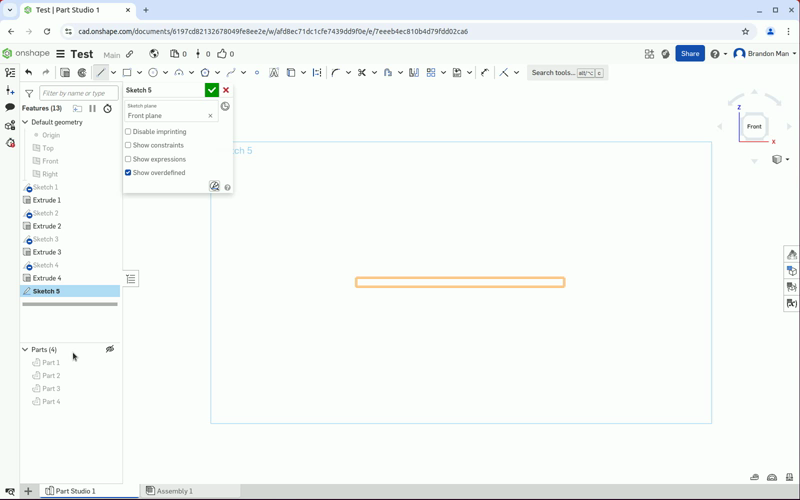
mouse_move(348, 327)
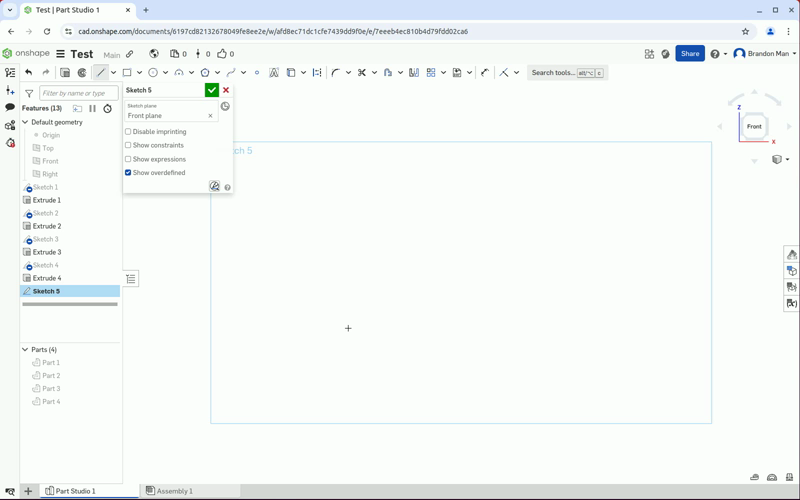
click(348, 327)
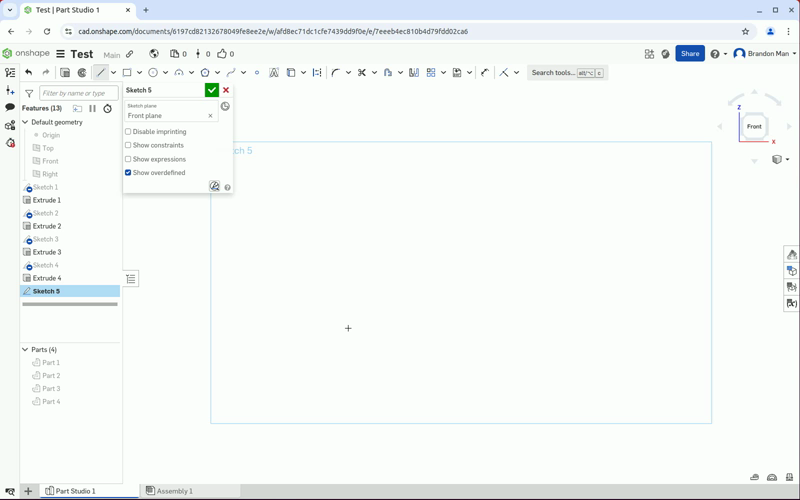
key_up(shift)
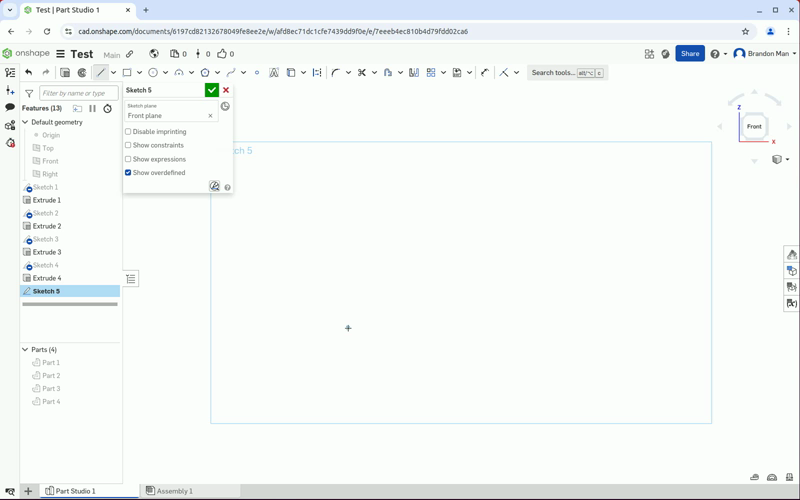
key_down(shift)
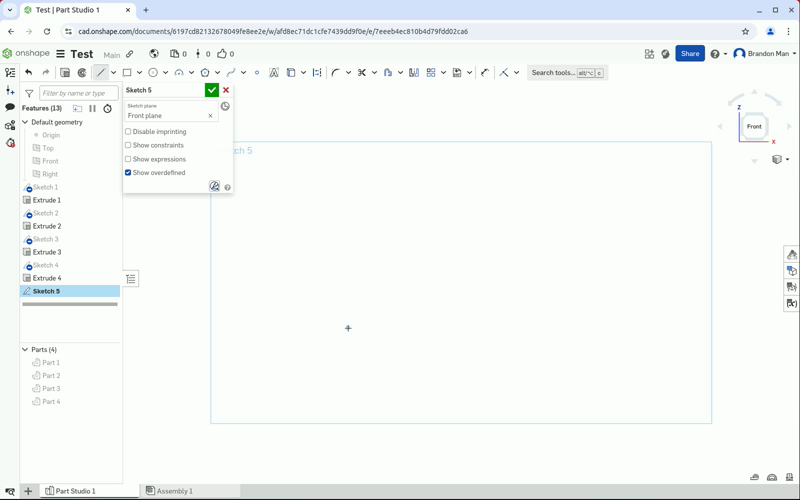
mouse_move(378, 327)
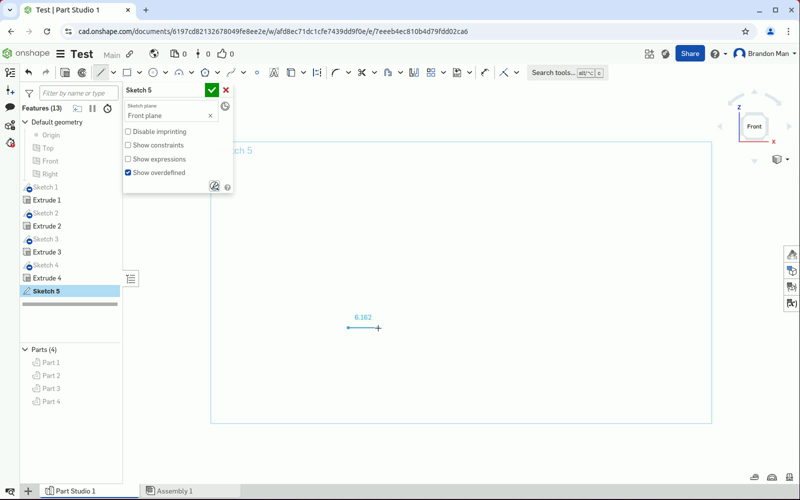
mouse_move(372, 327)
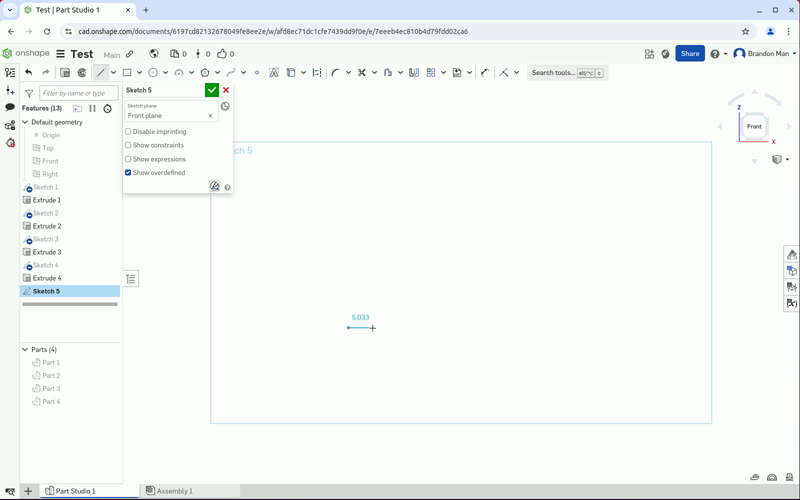
click(372, 327)
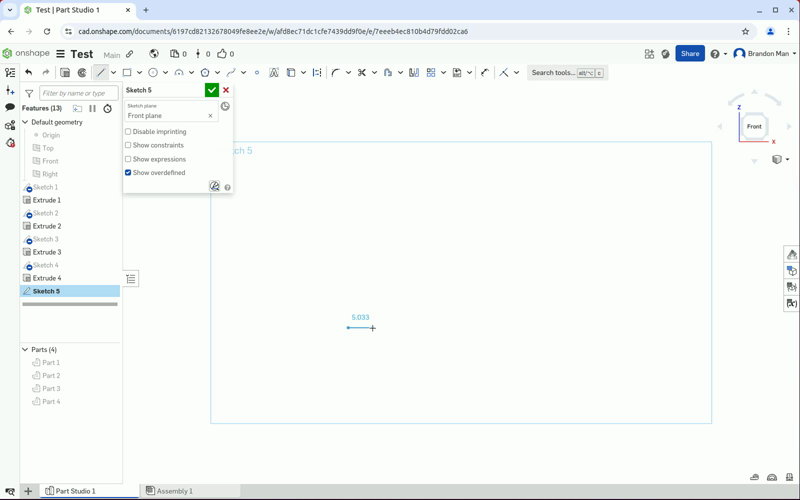
key_up(shift)
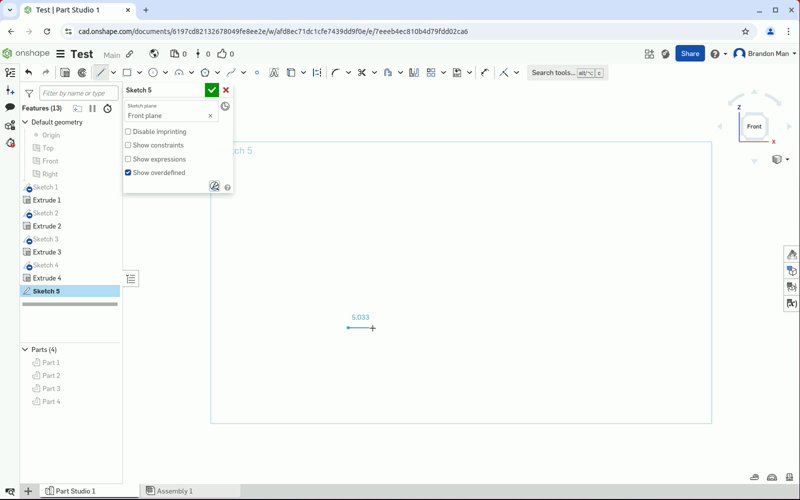
key_down(shift)
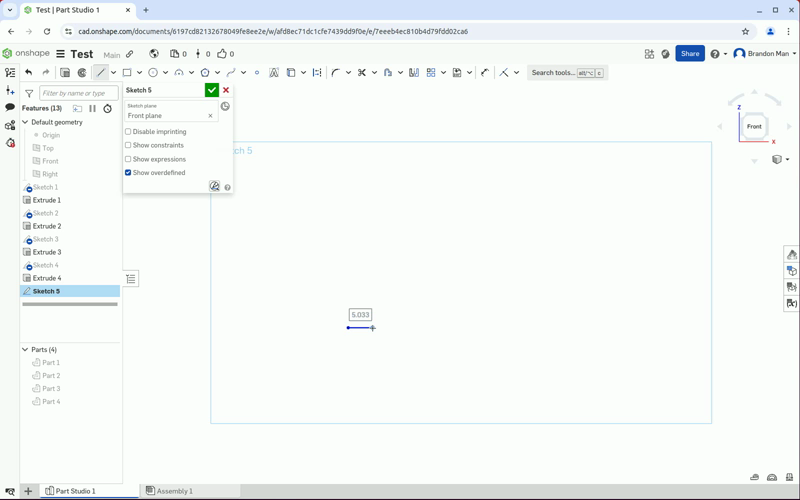
mouse_move(402, 327)
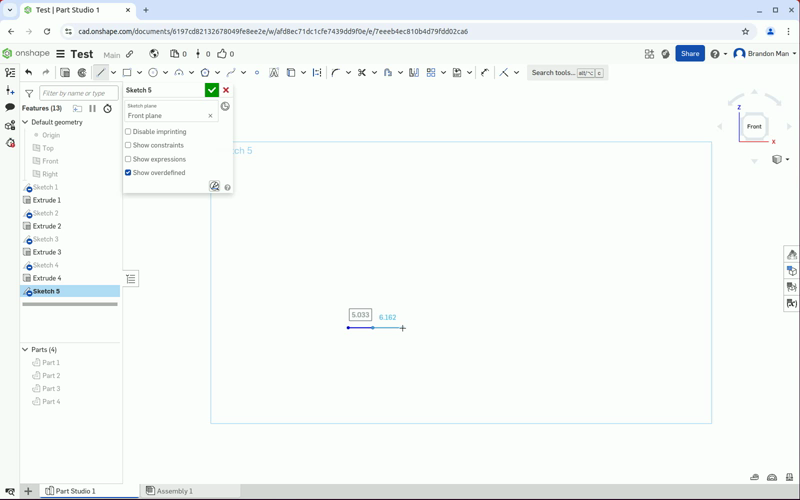
mouse_move(372, 324)
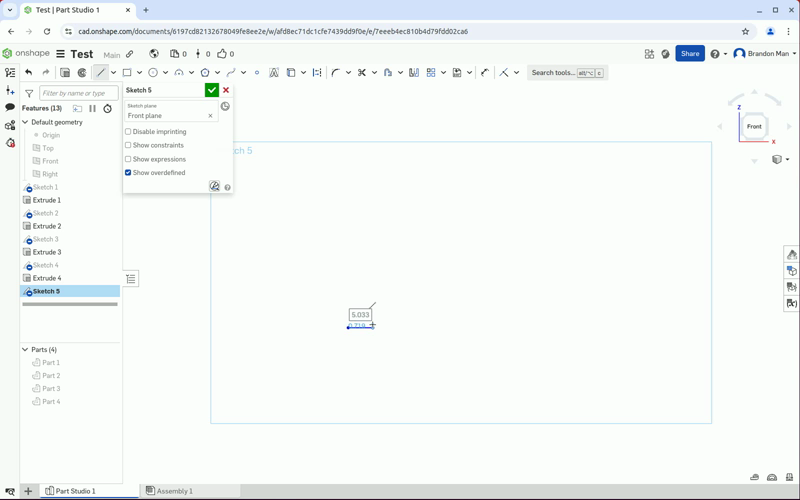
scroll(6)
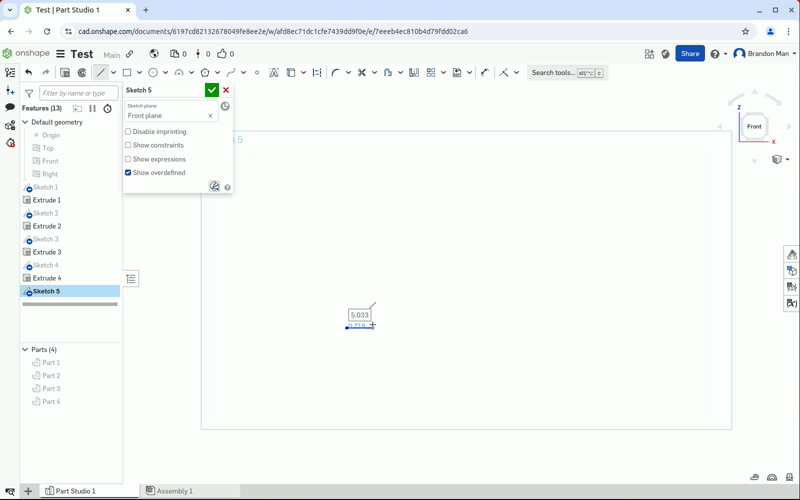
scroll(6)
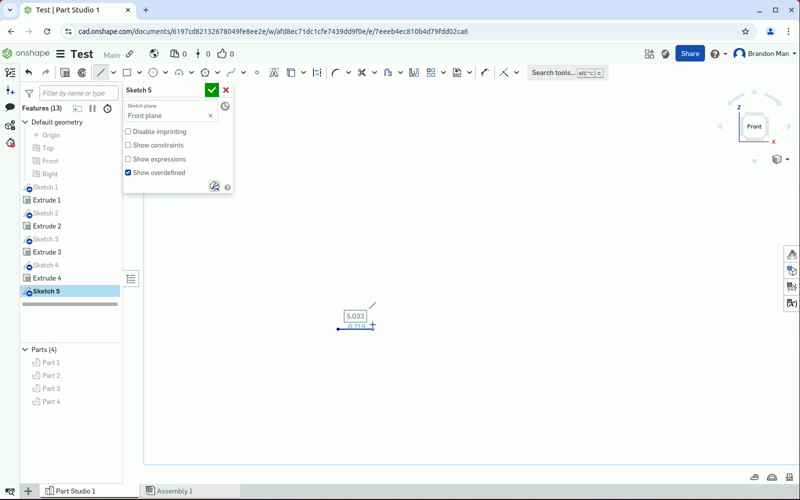
scroll(6)
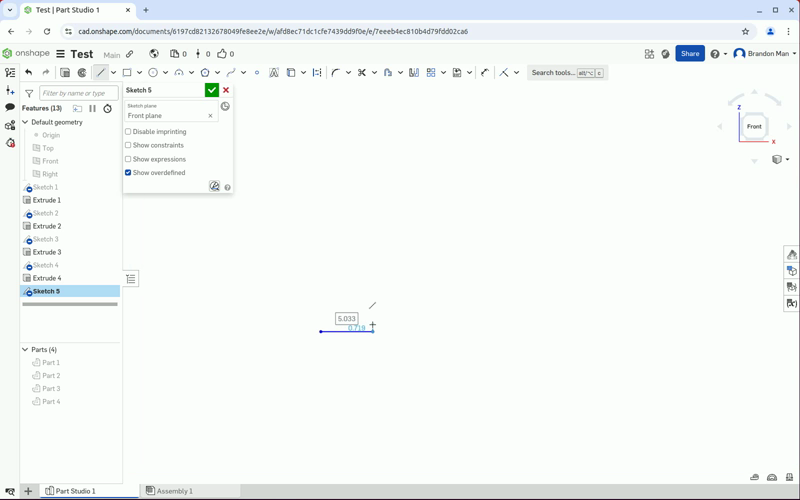
scroll(6)
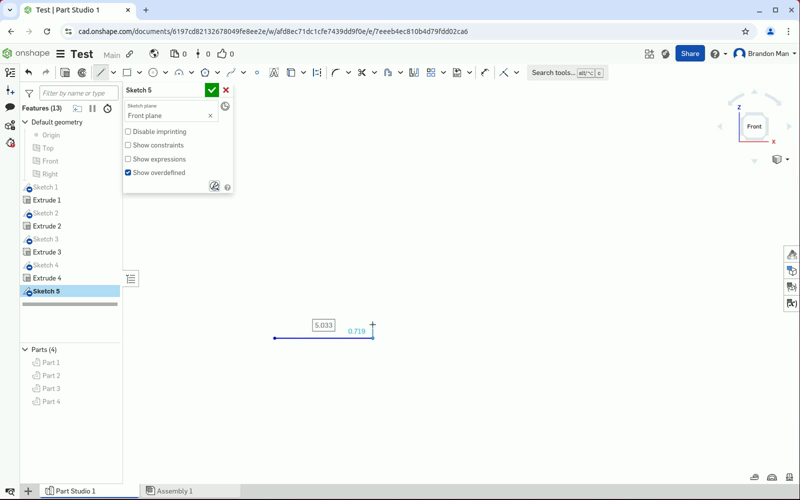
scroll(6)
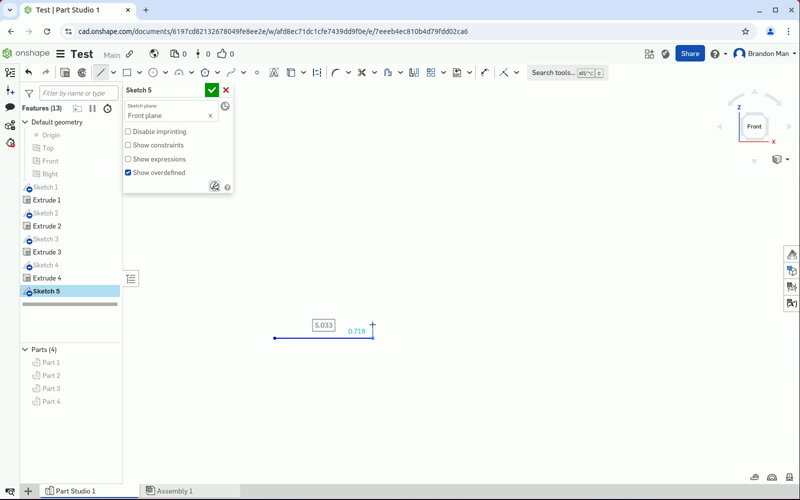
scroll(6)
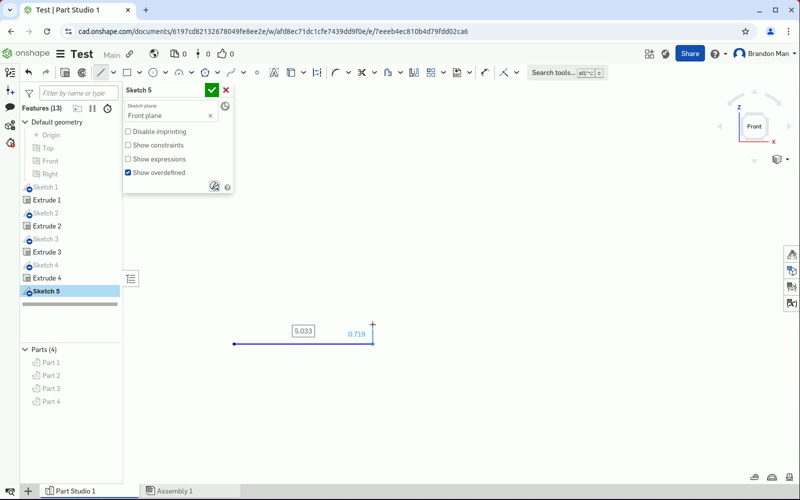
scroll(6)
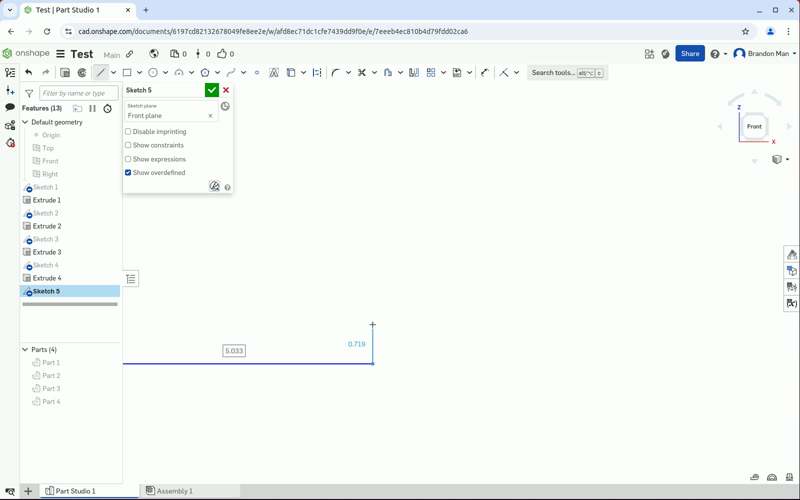
click(372, 324)
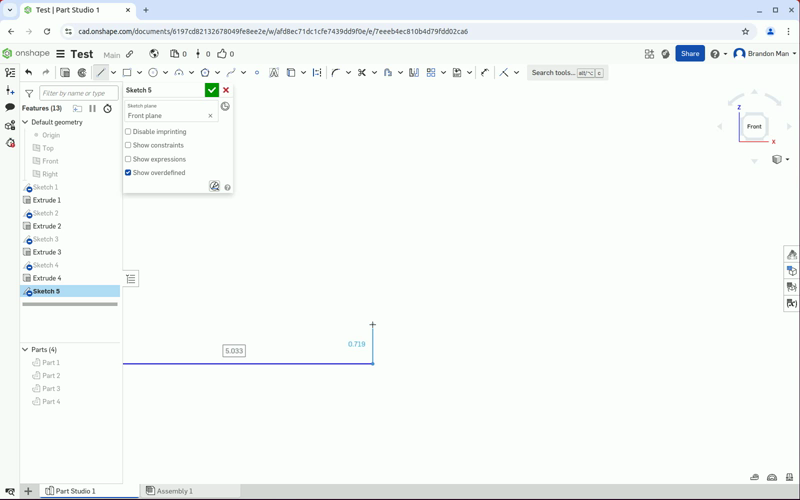
scroll(-6)
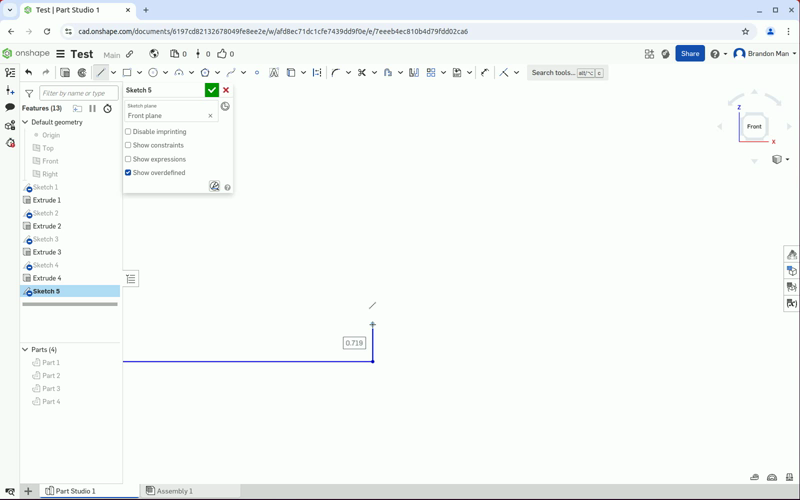
scroll(-6)
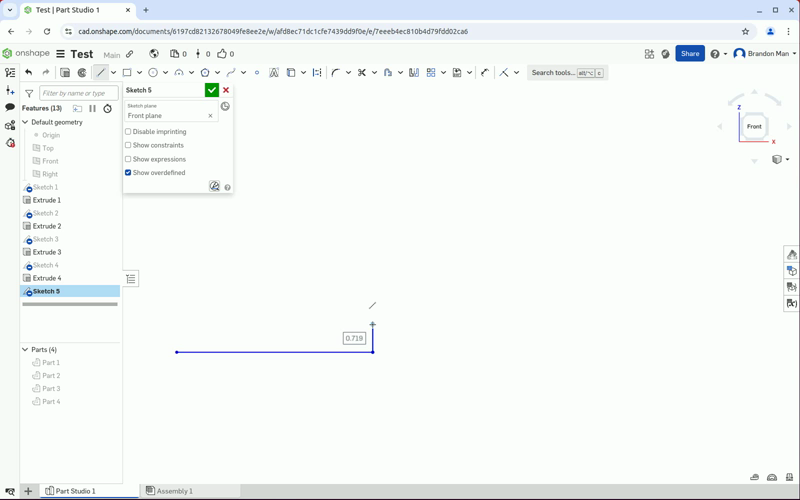
scroll(-6)
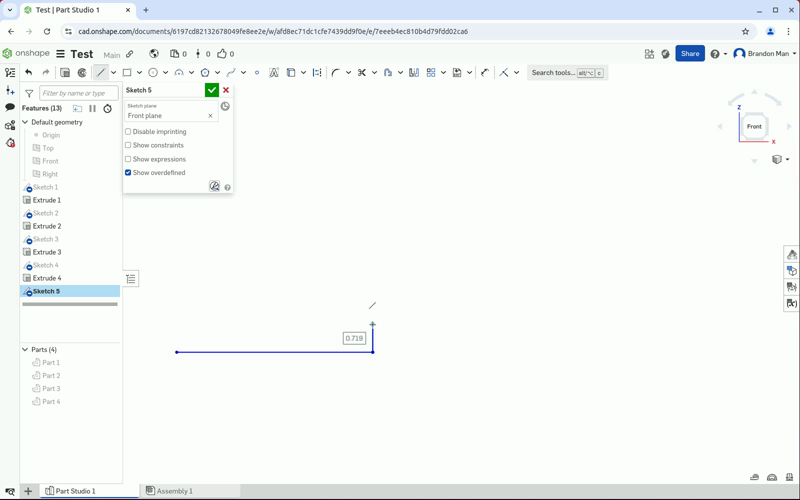
scroll(-6)
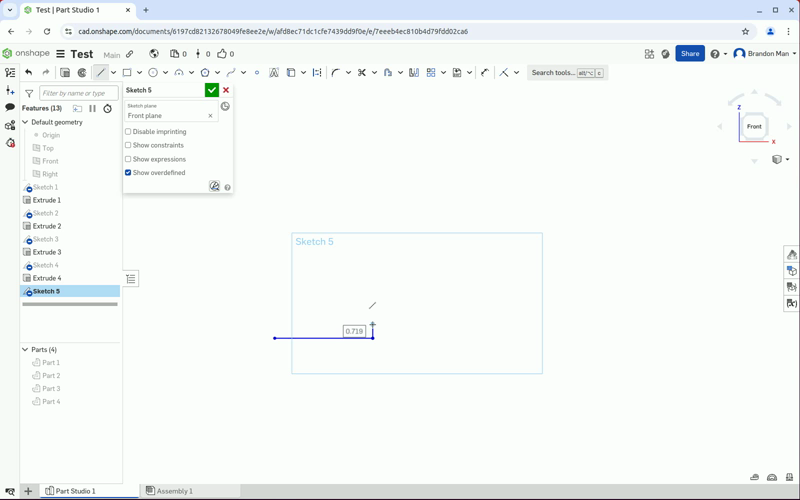
scroll(-6)
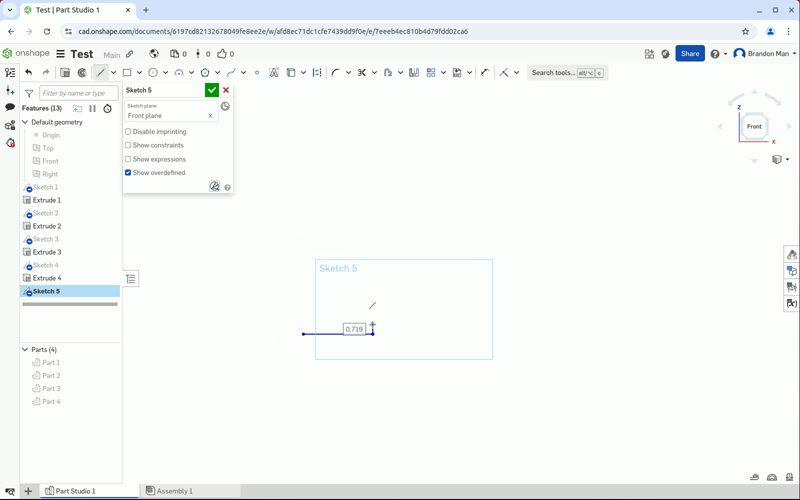
scroll(-6)
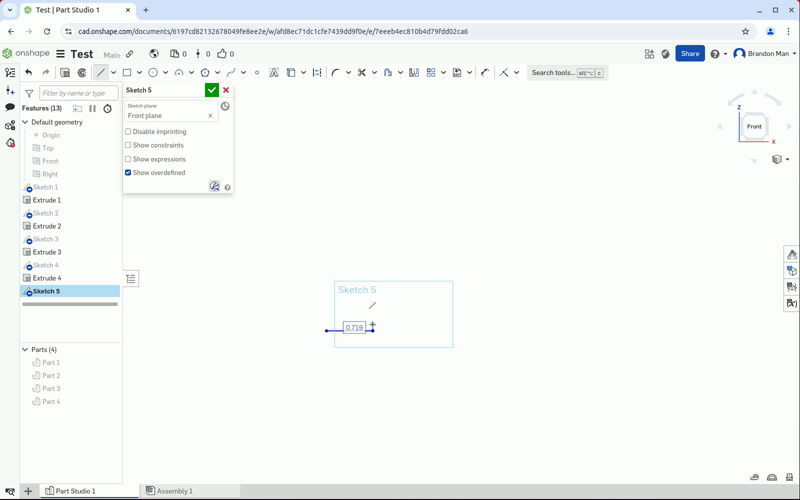
scroll(-6)
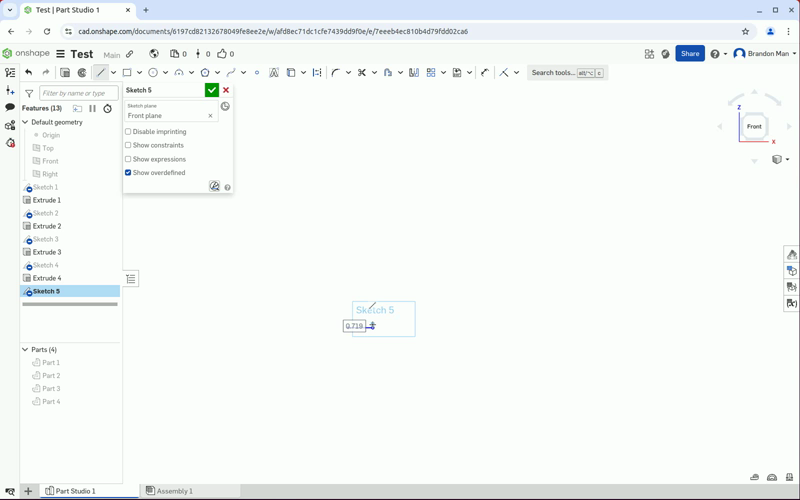
key_up(shift)
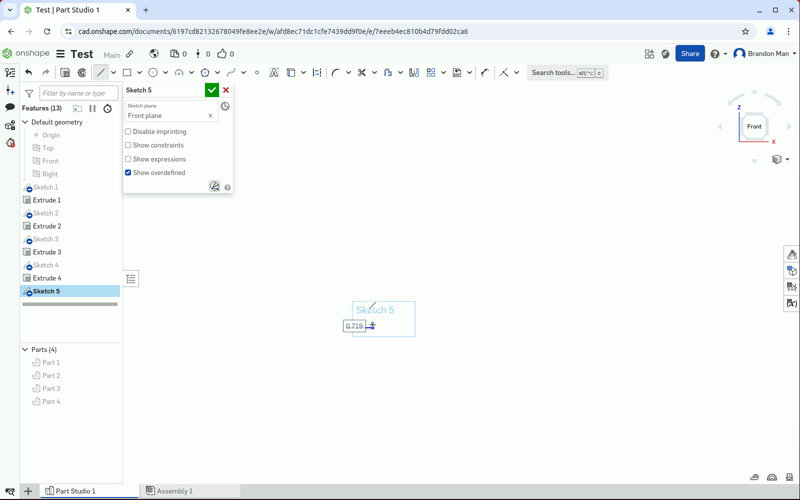
key_down(shift)
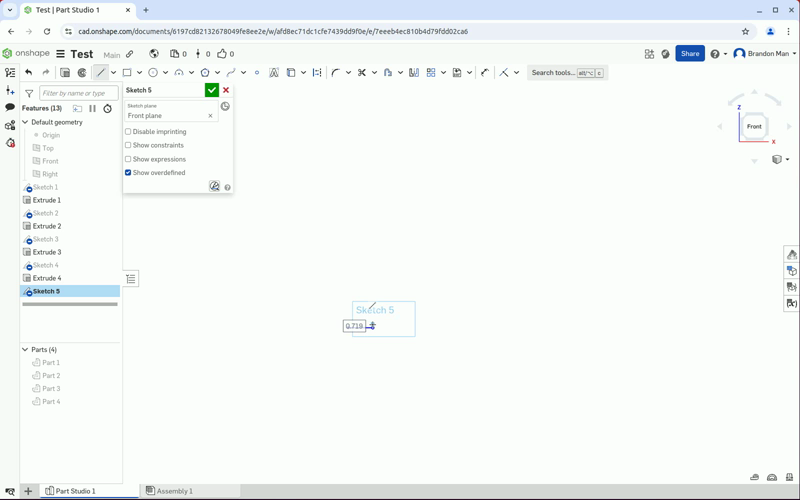
mouse_move(402, 324)
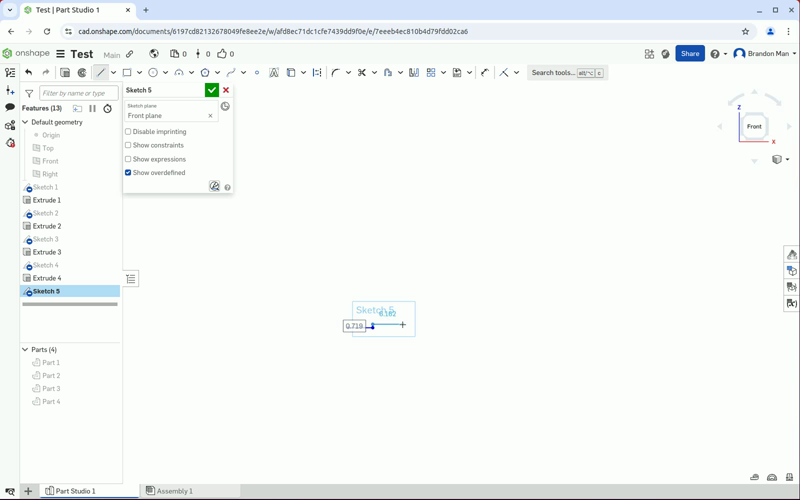
mouse_move(356, 324)
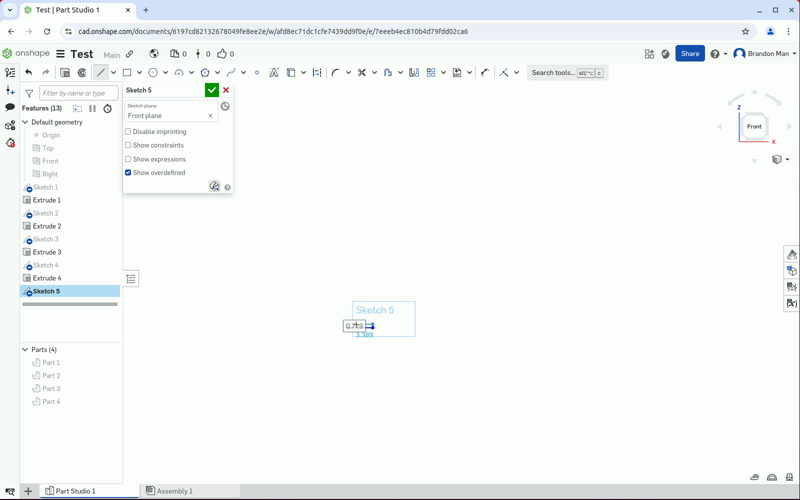
click(356, 324)
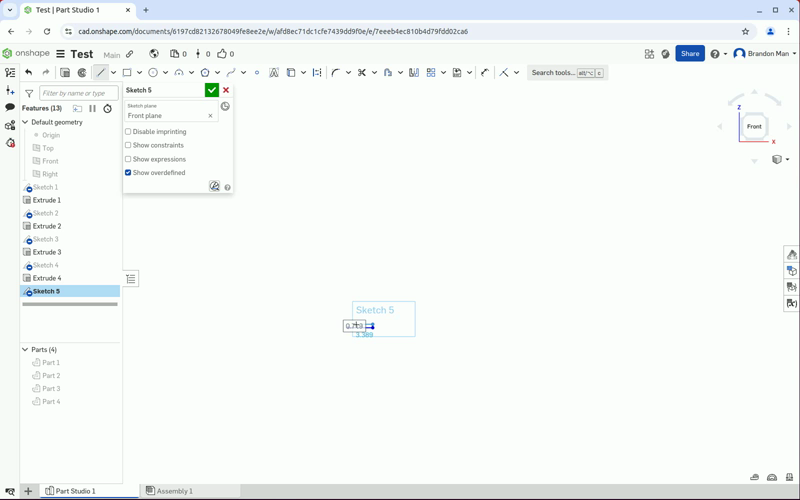
key_up(shift)
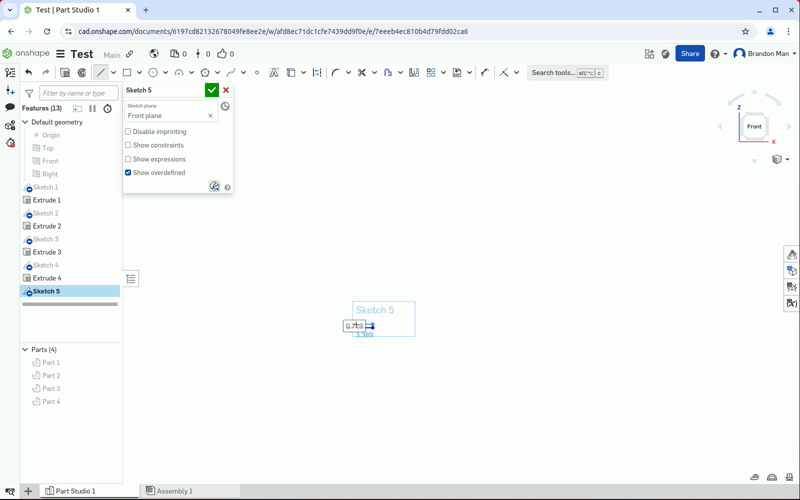
key_down(shift)
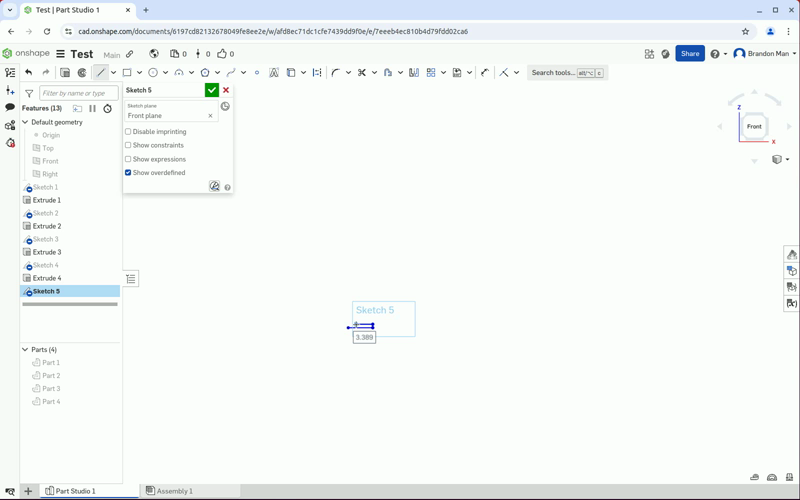
mouse_move(386, 324)
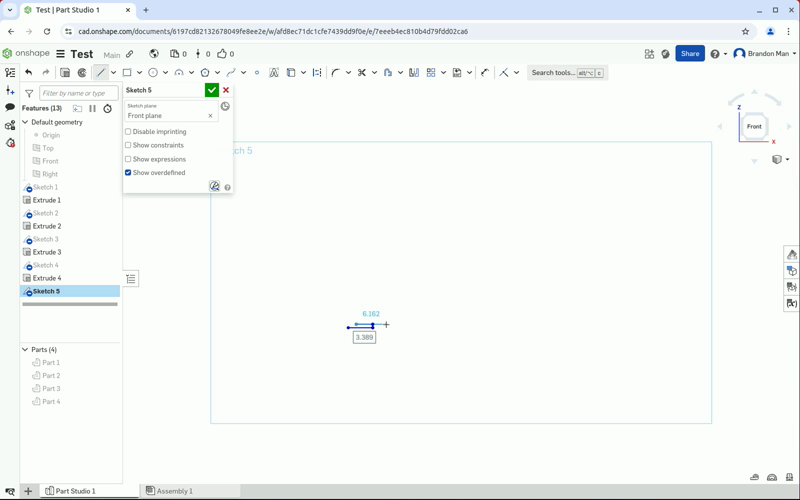
mouse_move(348, 324)
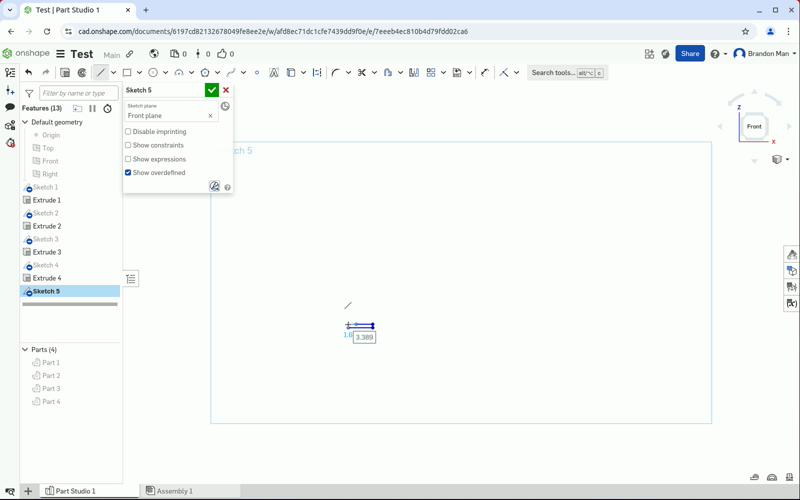
scroll(6)
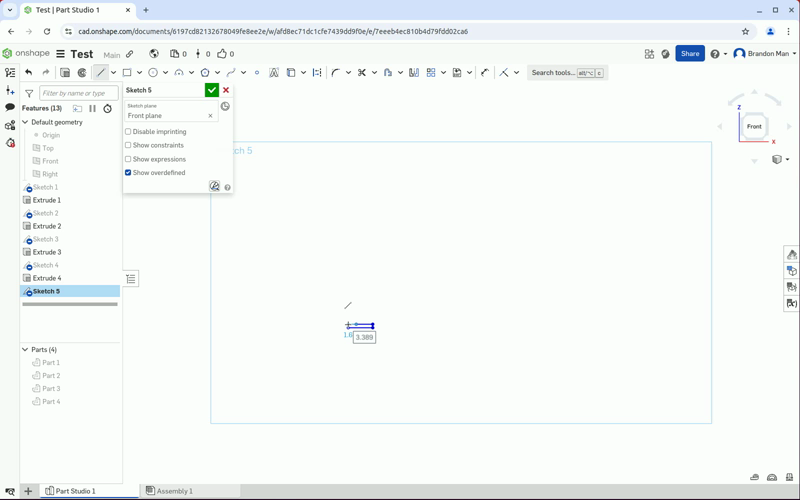
scroll(6)
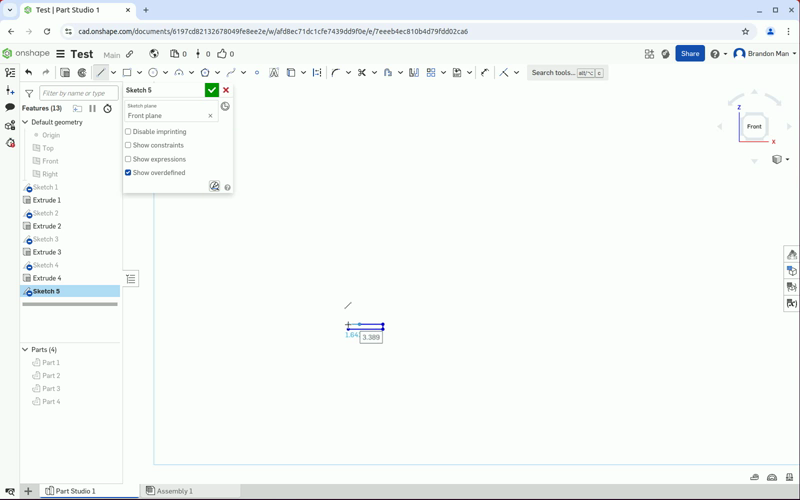
scroll(6)
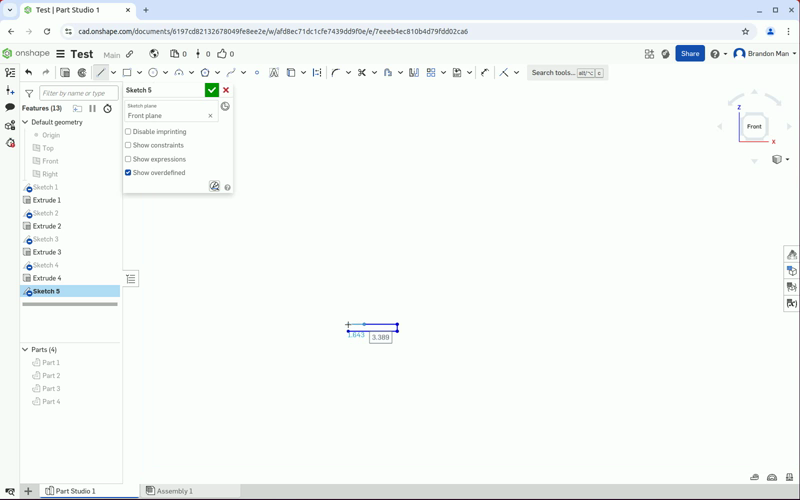
scroll(6)
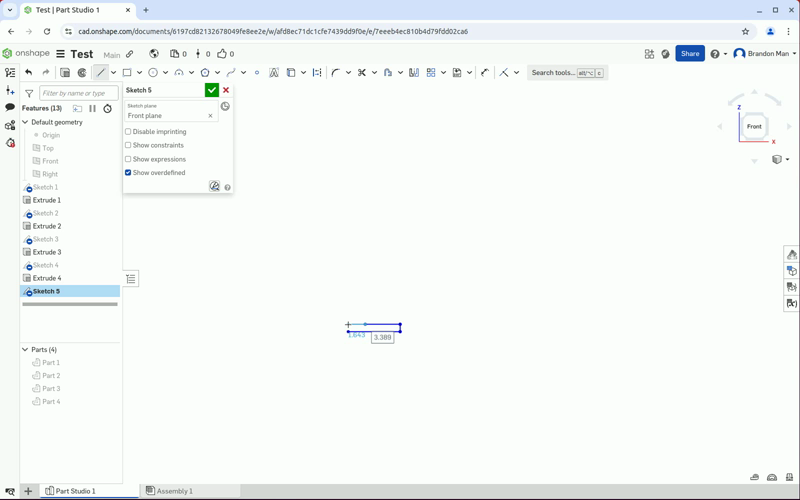
scroll(6)
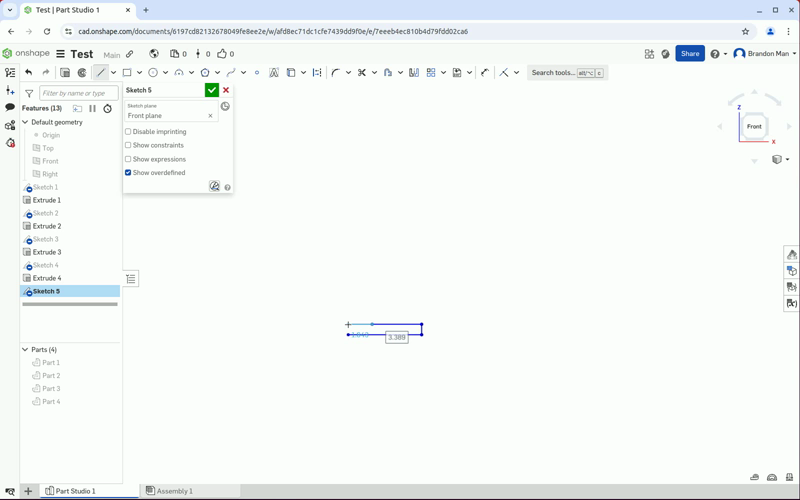
scroll(6)
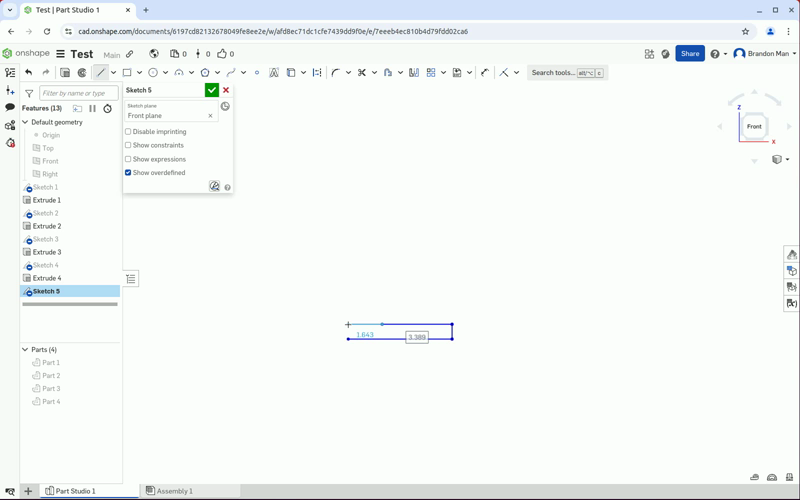
scroll(6)
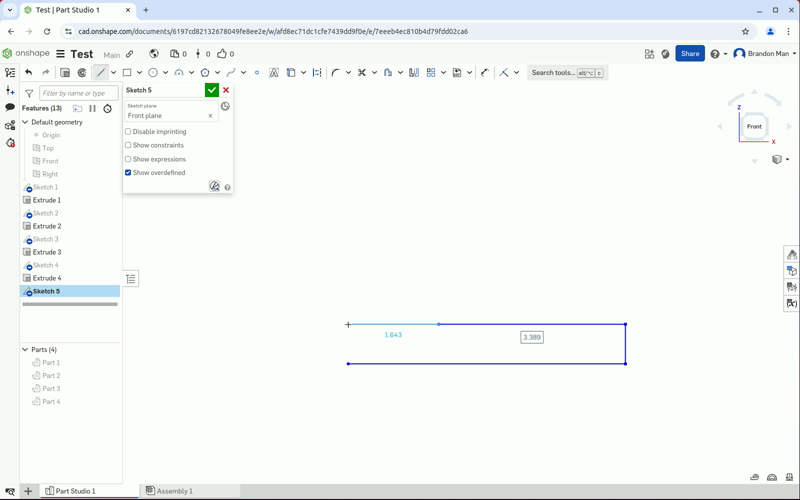
click(348, 324)
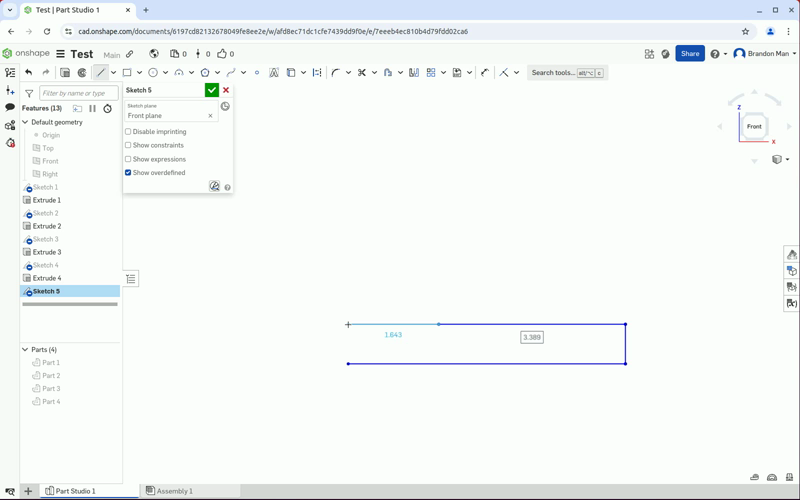
scroll(-6)
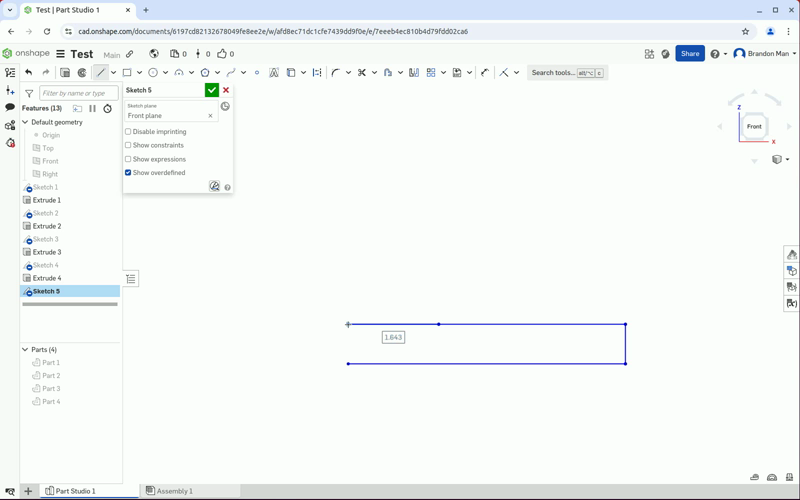
scroll(-6)
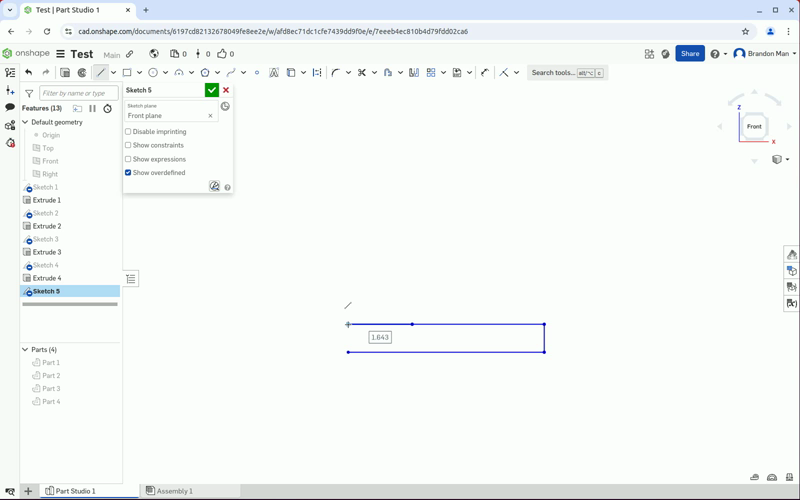
scroll(-6)
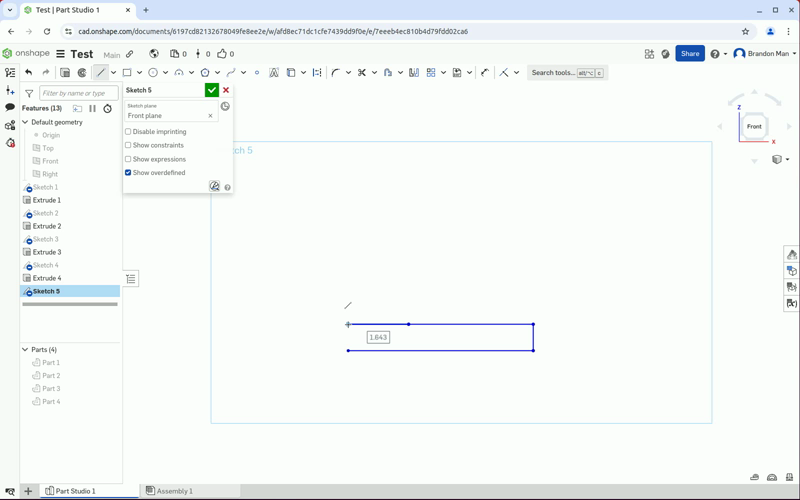
scroll(-6)
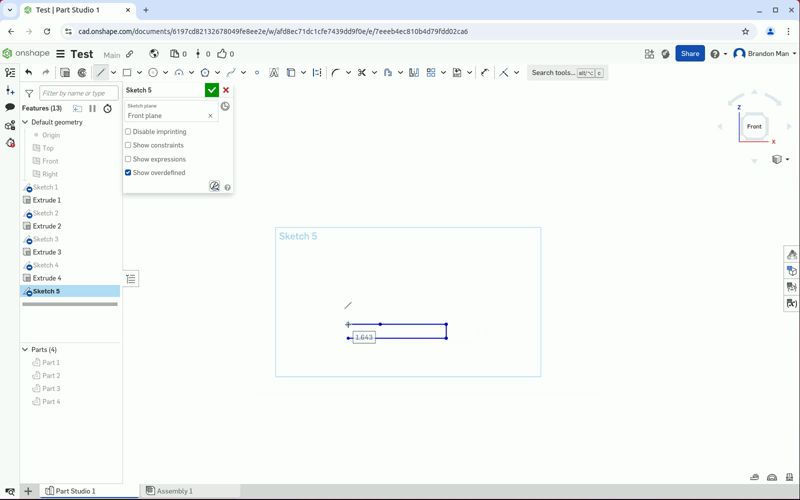
scroll(-6)
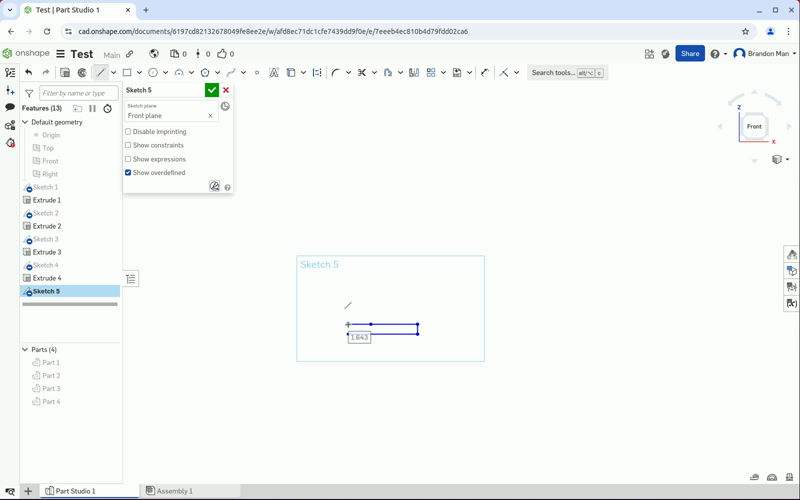
scroll(-6)
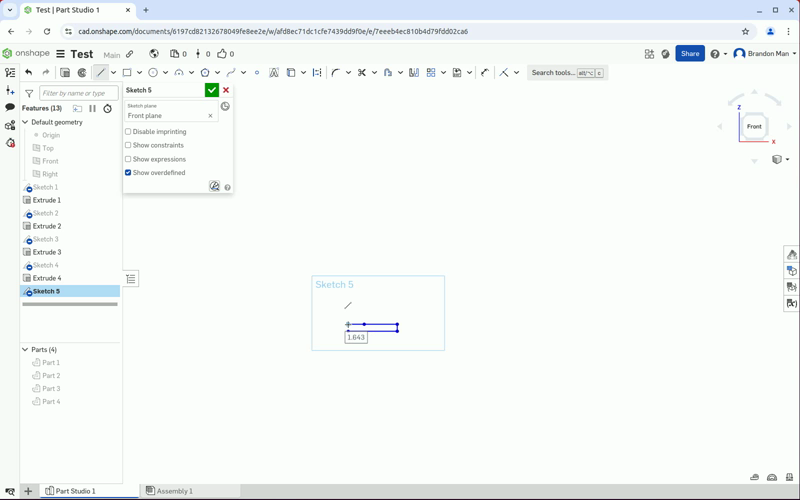
scroll(-6)
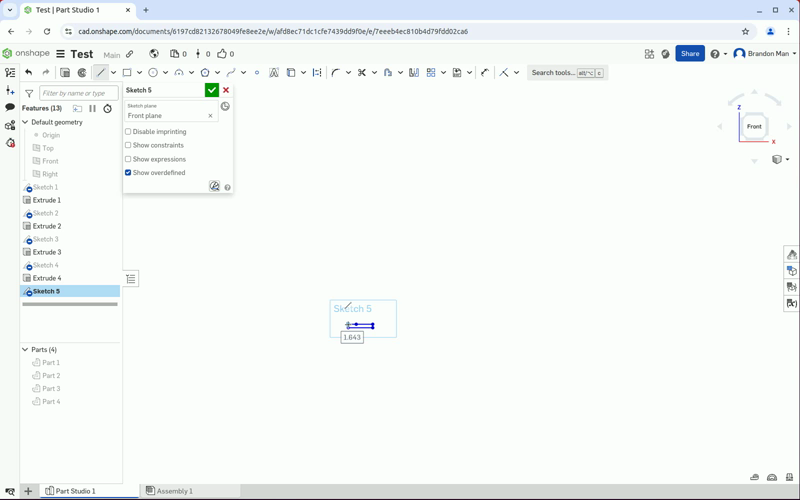
key_up(shift)
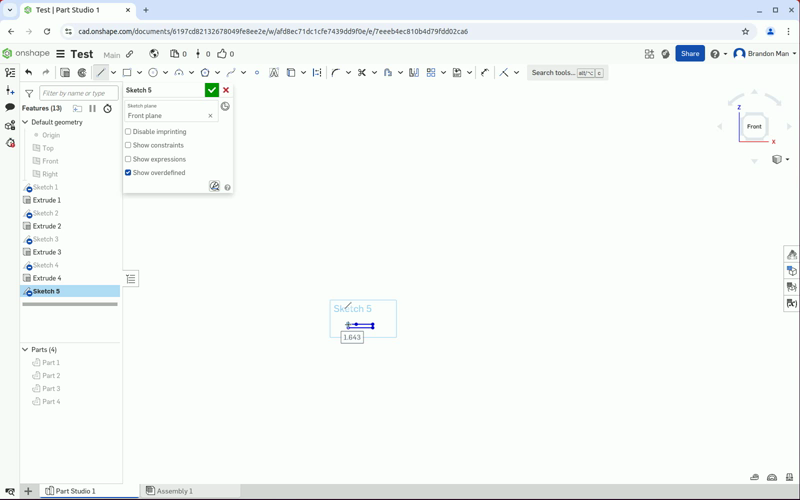
mouse_move(378, 324)
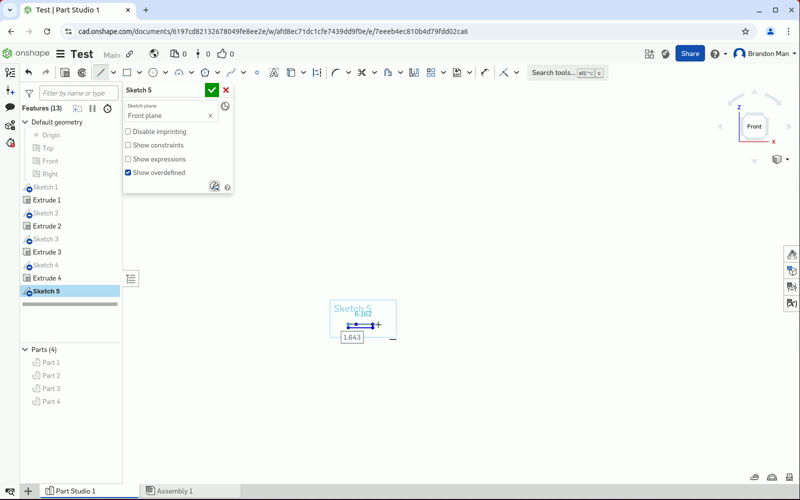
key_down(shift)
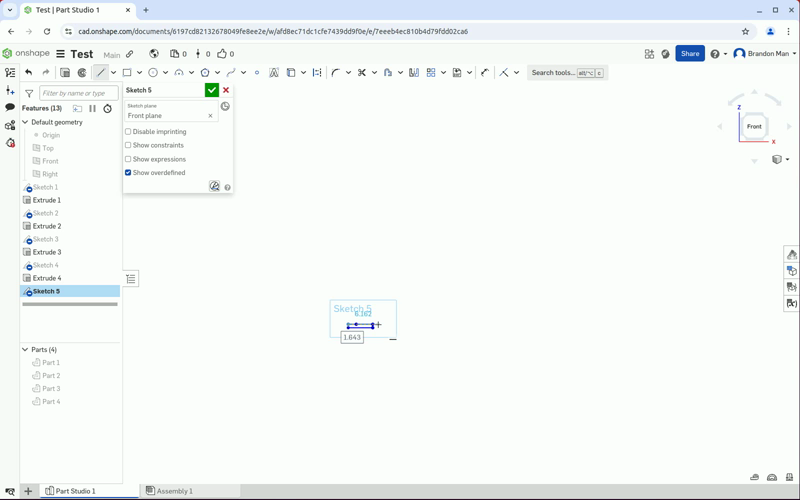
mouse_move(348, 327)
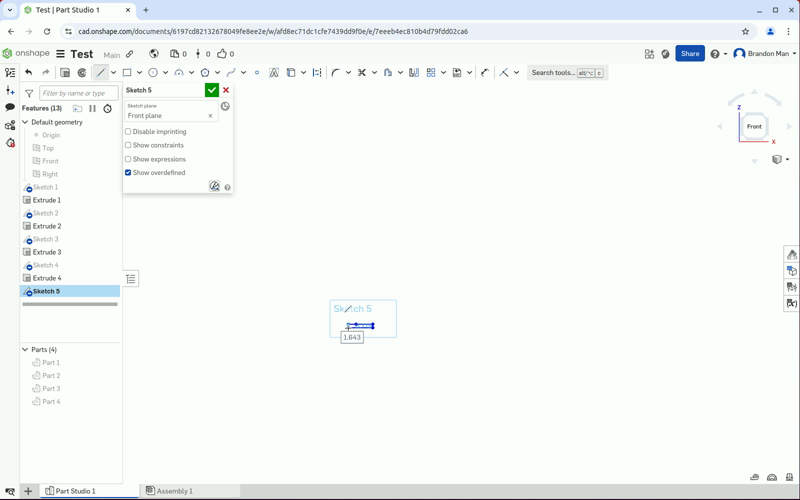
scroll(6)
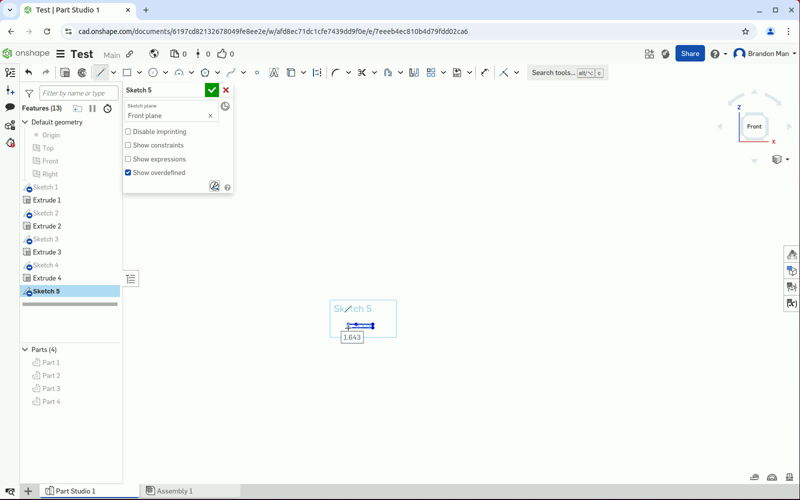
scroll(6)
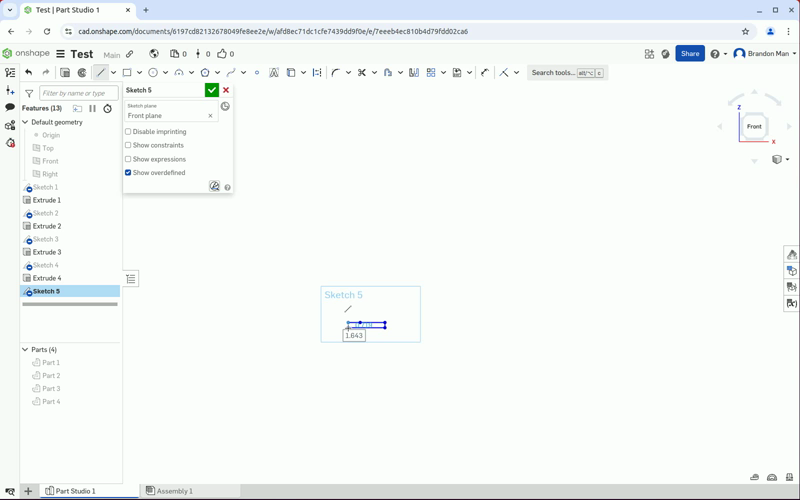
scroll(6)
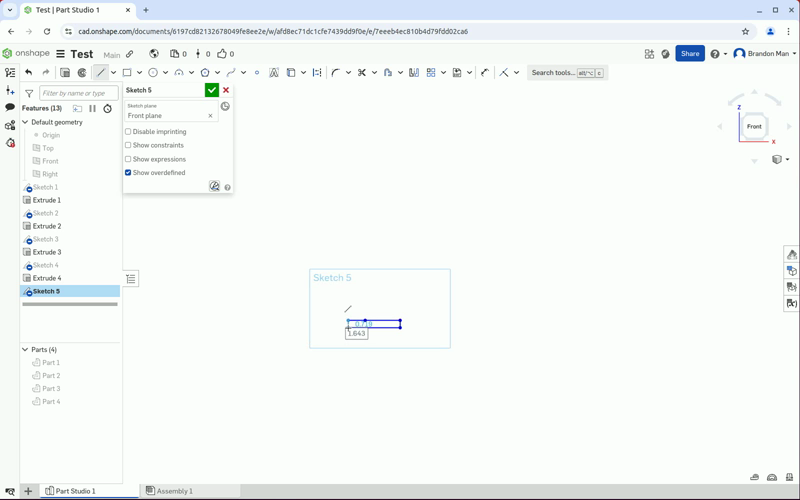
scroll(6)
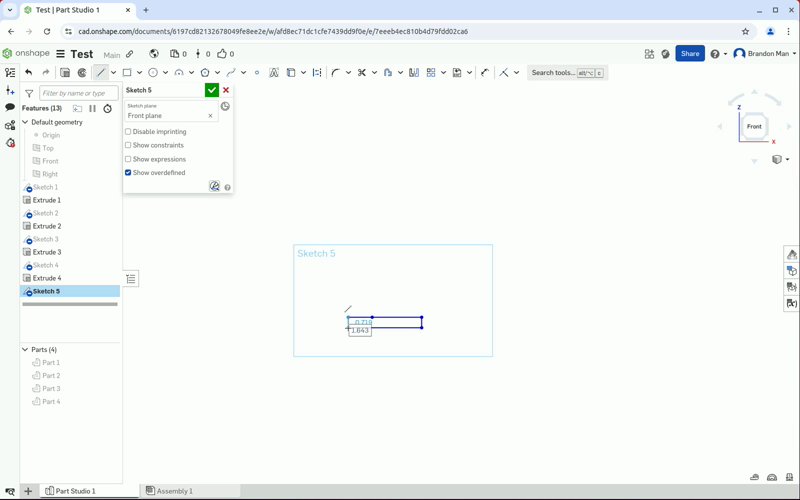
scroll(6)
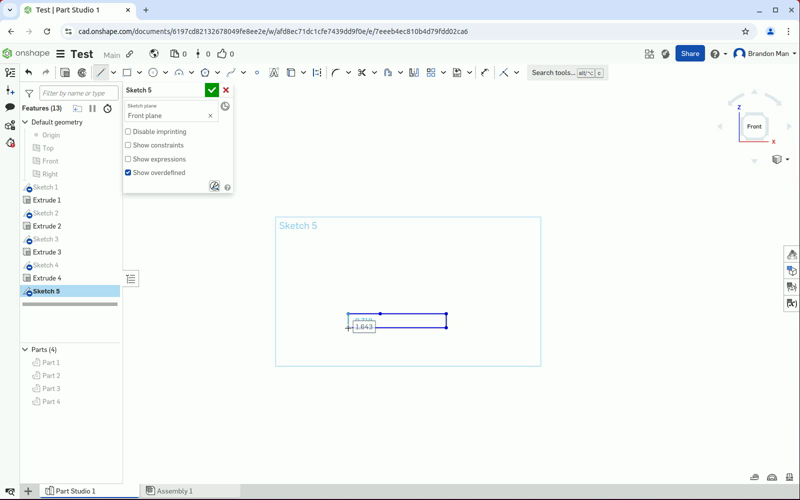
scroll(6)
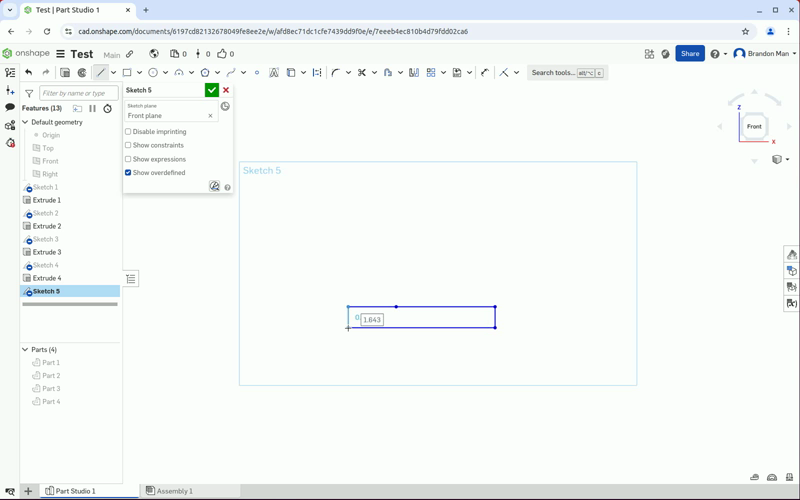
scroll(6)
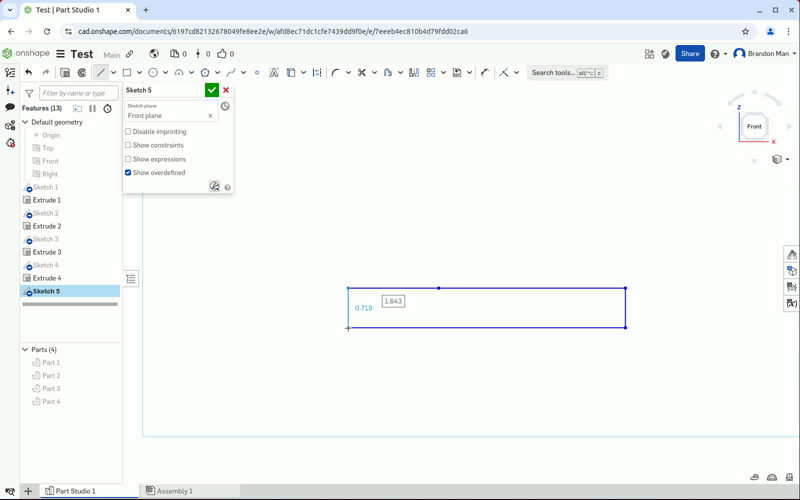
key_up(shift)
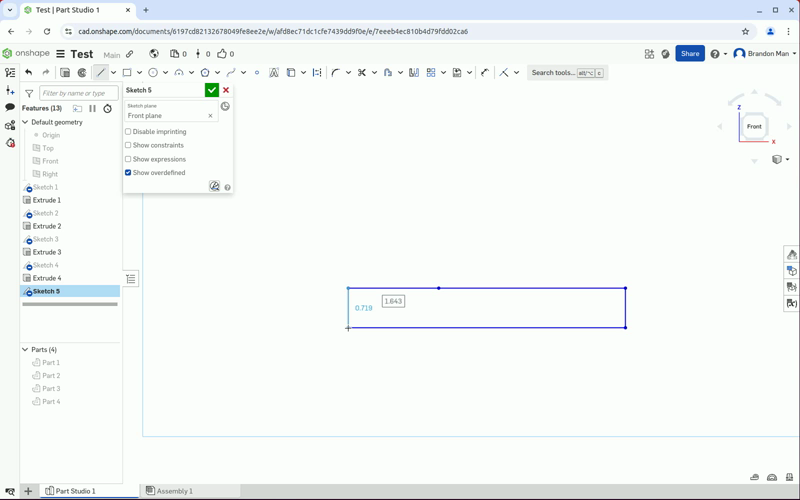
click(348, 327)
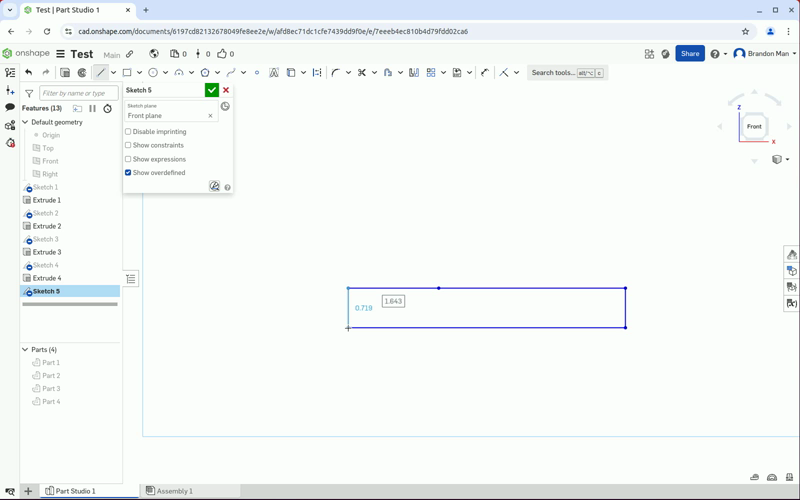
scroll(-6)
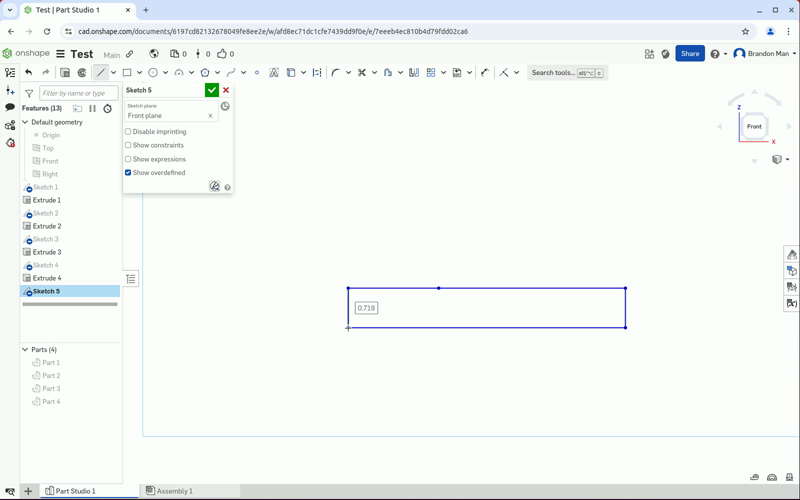
scroll(-6)
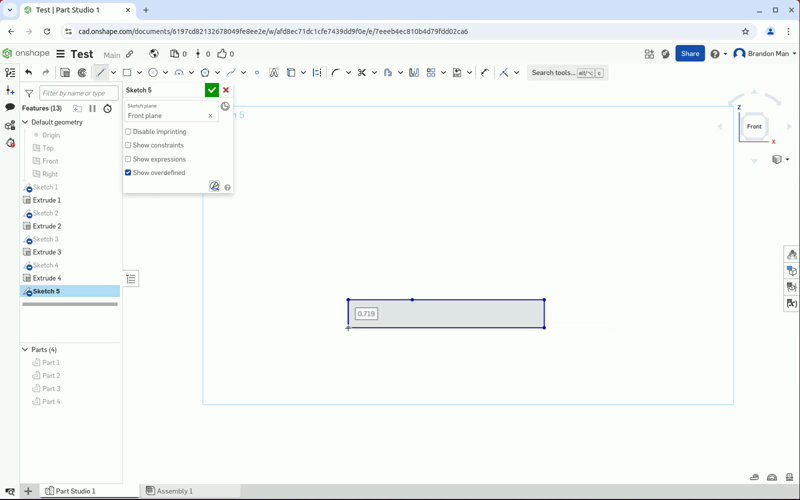
scroll(-6)
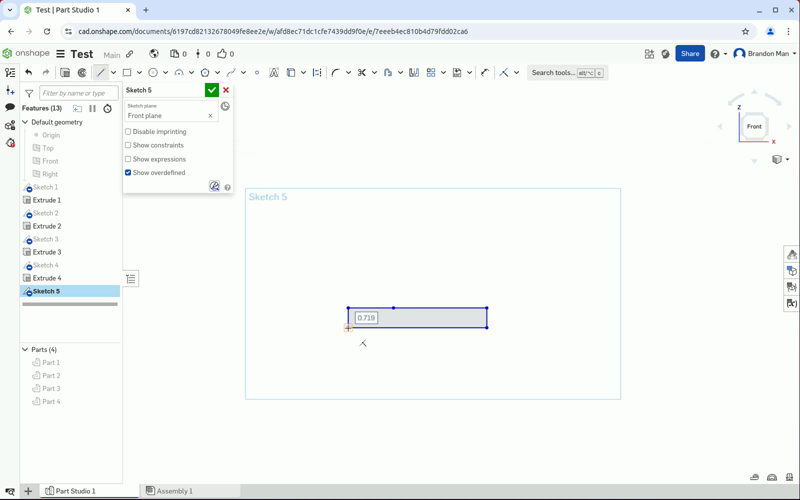
scroll(-6)
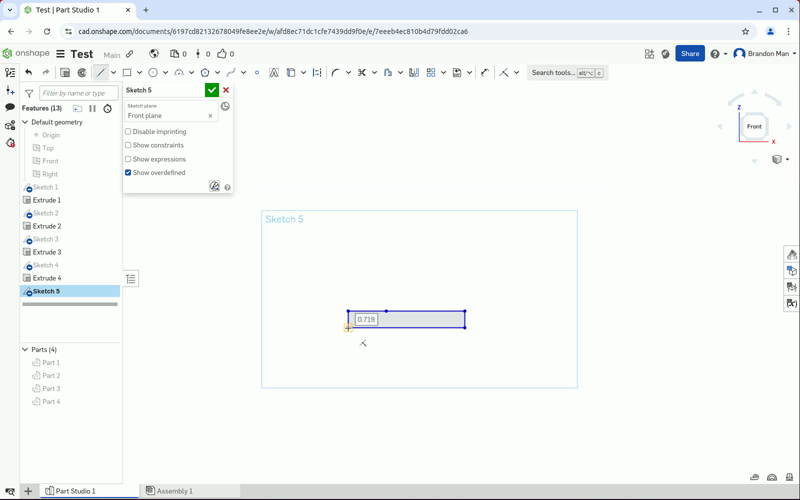
scroll(-6)
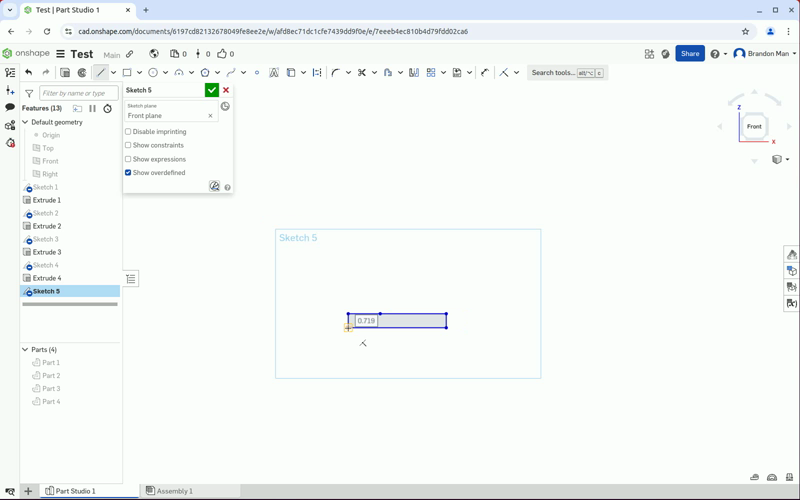
scroll(-6)
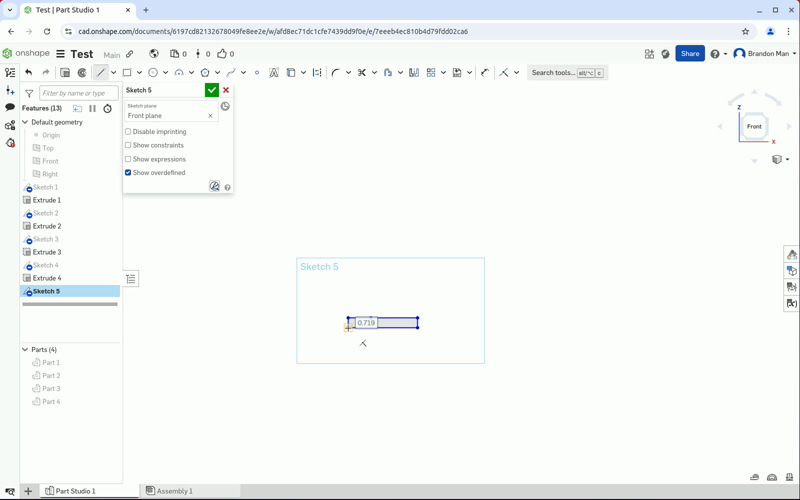
scroll(-6)
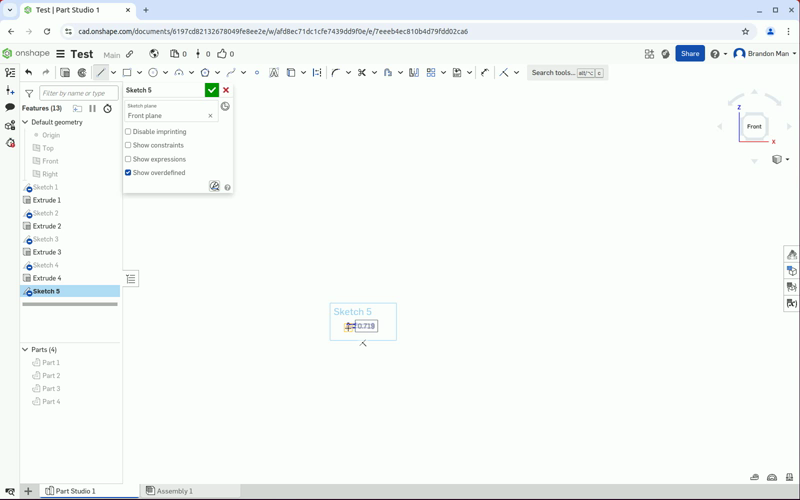
key(esc)
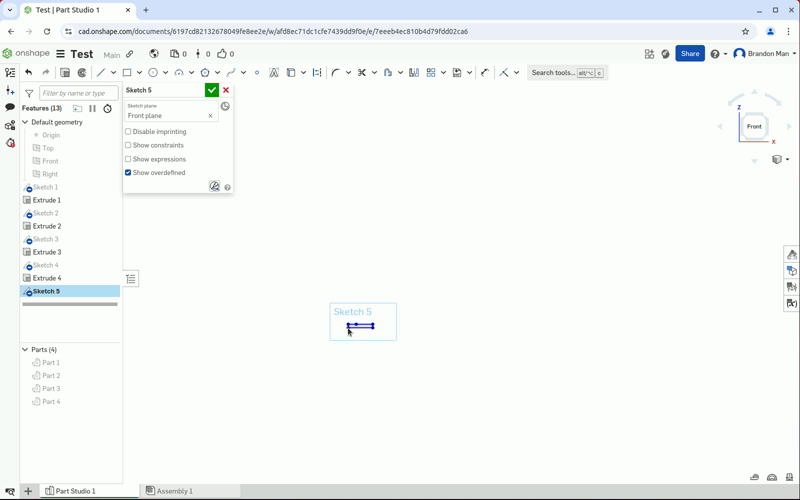
mouse_move(354, 327)
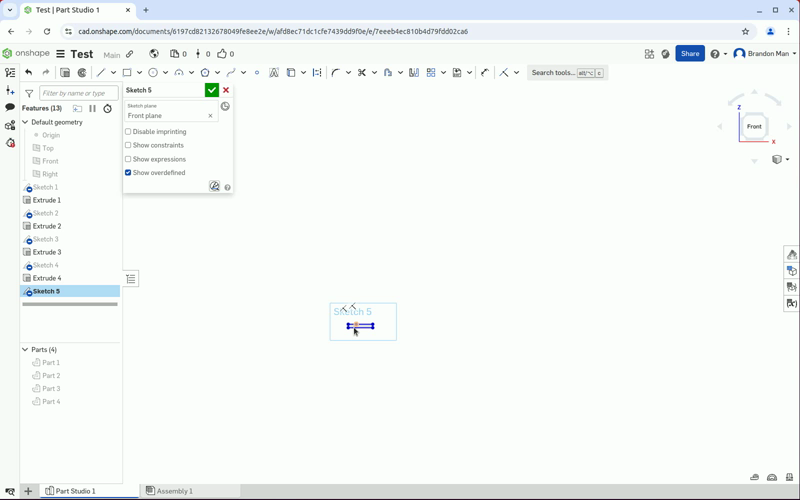
scroll(6)
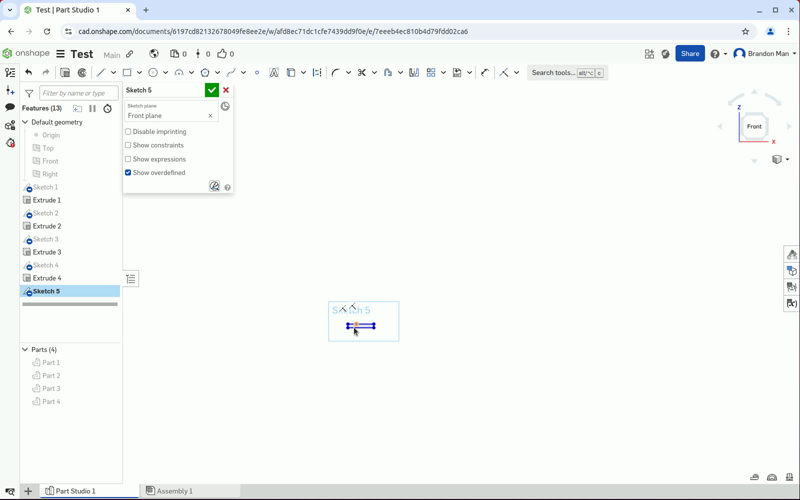
scroll(6)
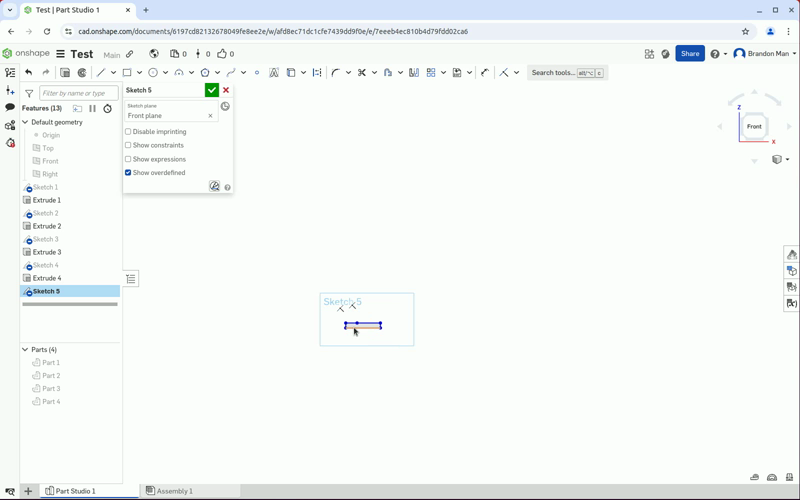
scroll(6)
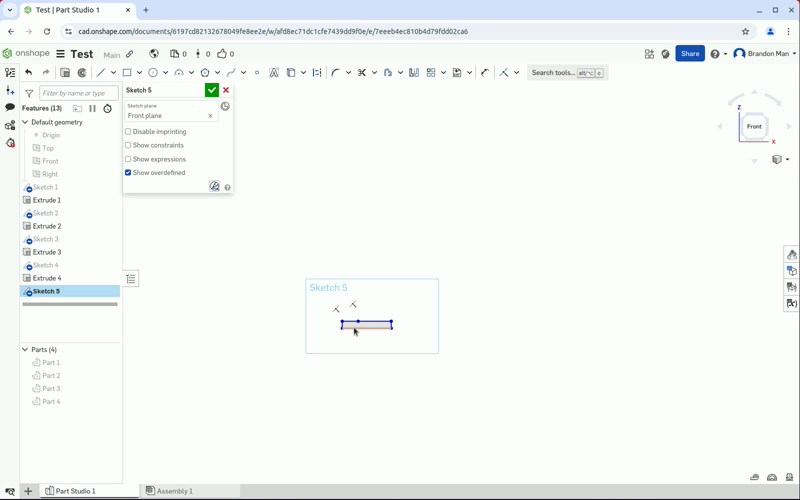
scroll(6)
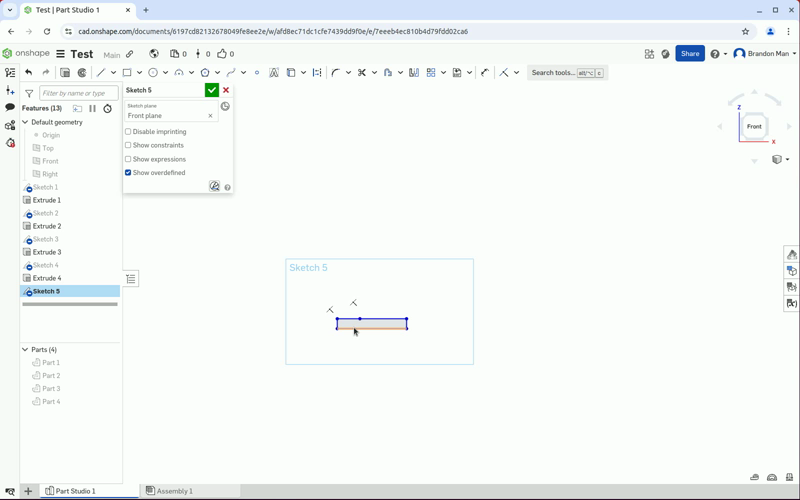
scroll(6)
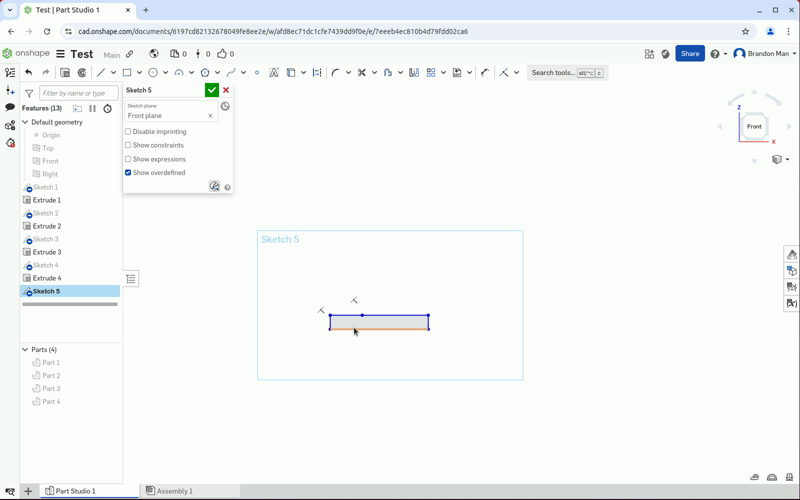
scroll(6)
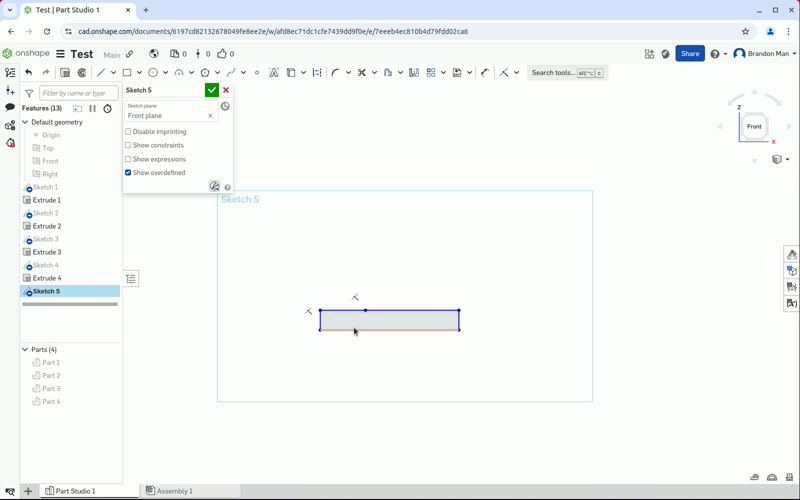
scroll(6)
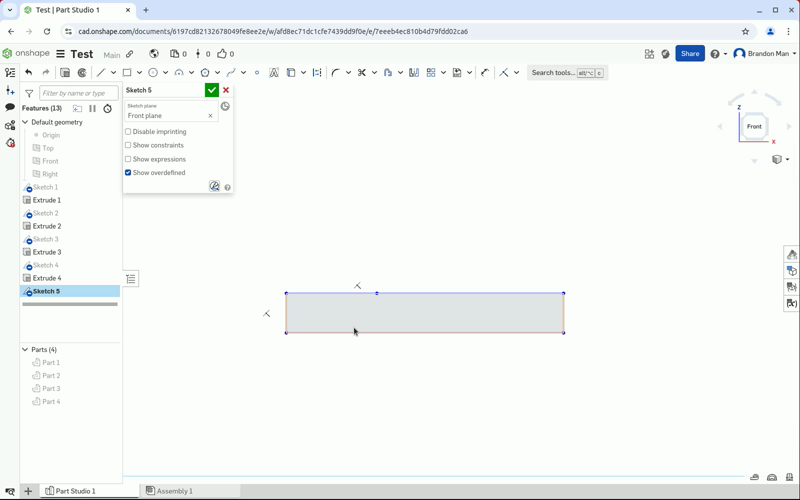
click(354, 327)
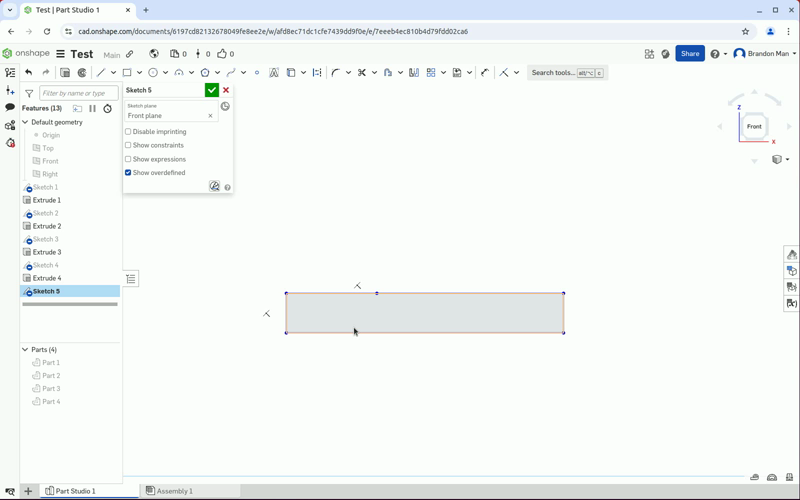
scroll(-6)
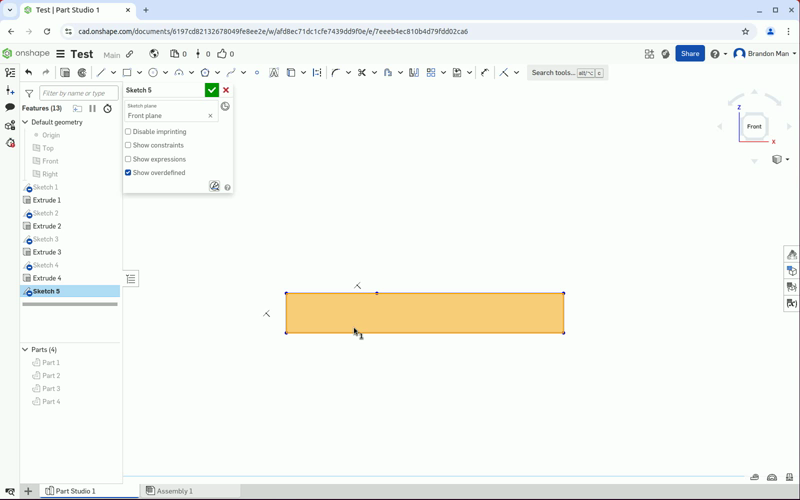
scroll(-6)
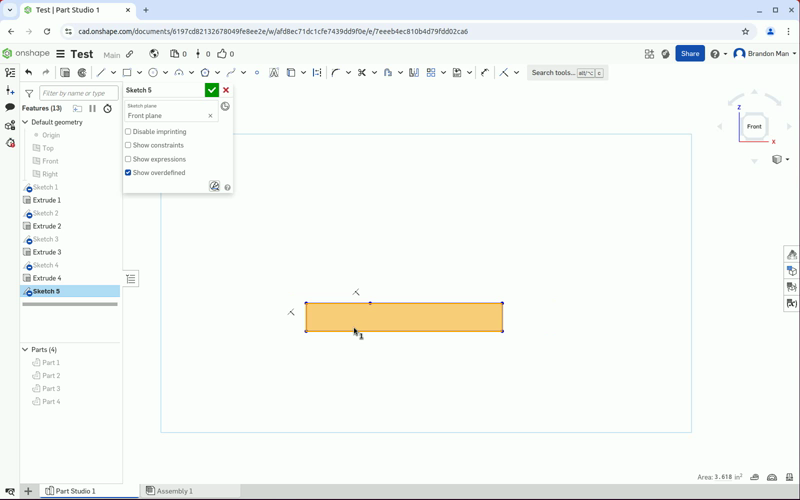
scroll(-6)
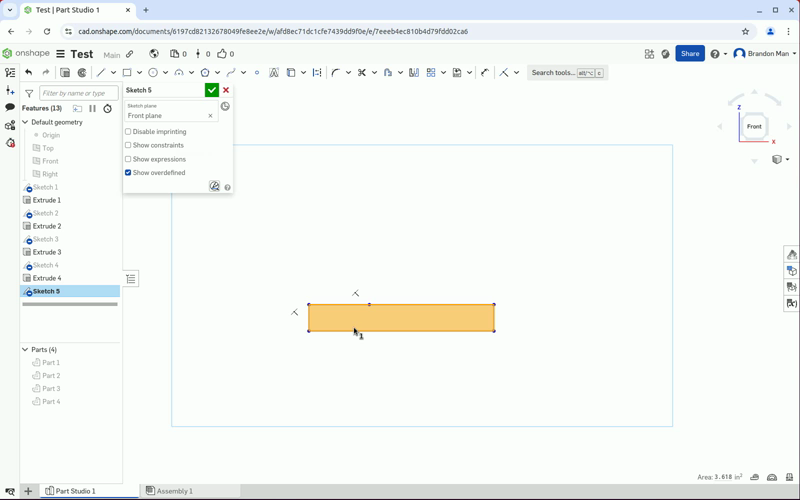
scroll(-6)
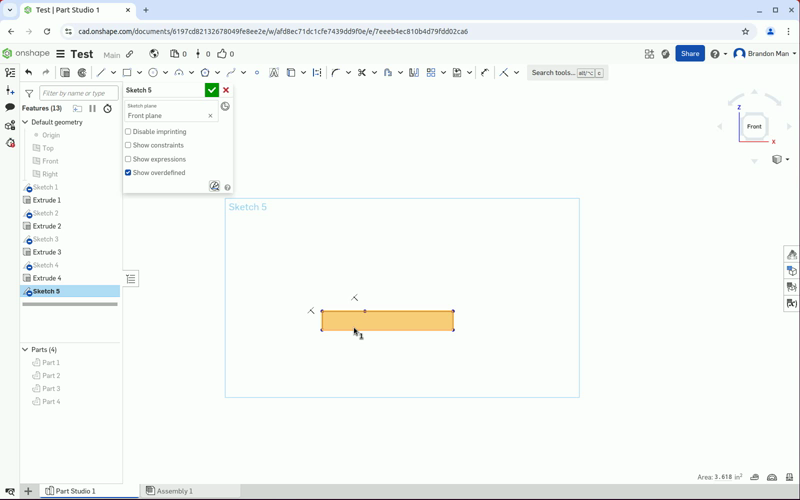
scroll(-6)
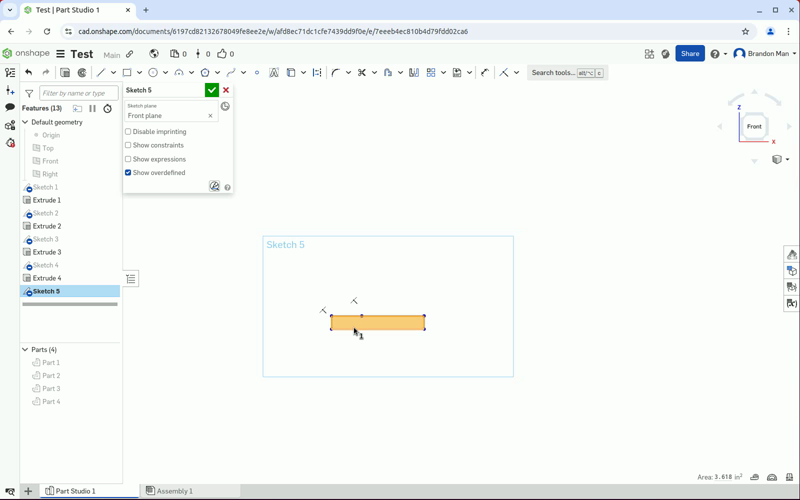
scroll(-6)
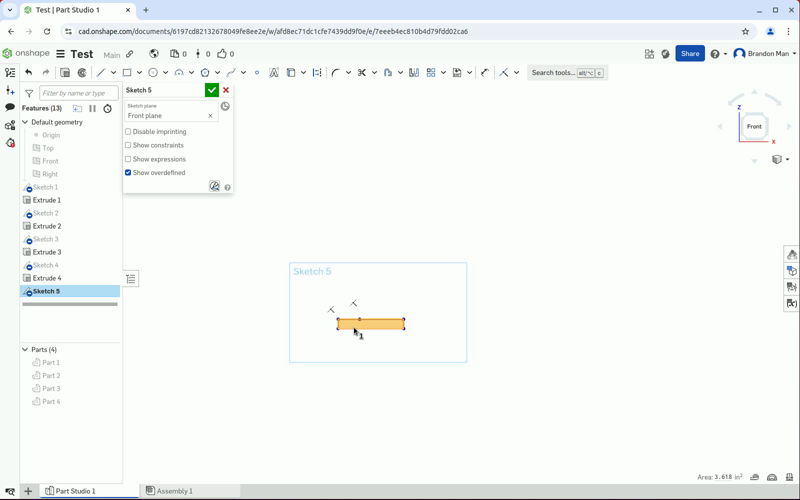
scroll(-6)
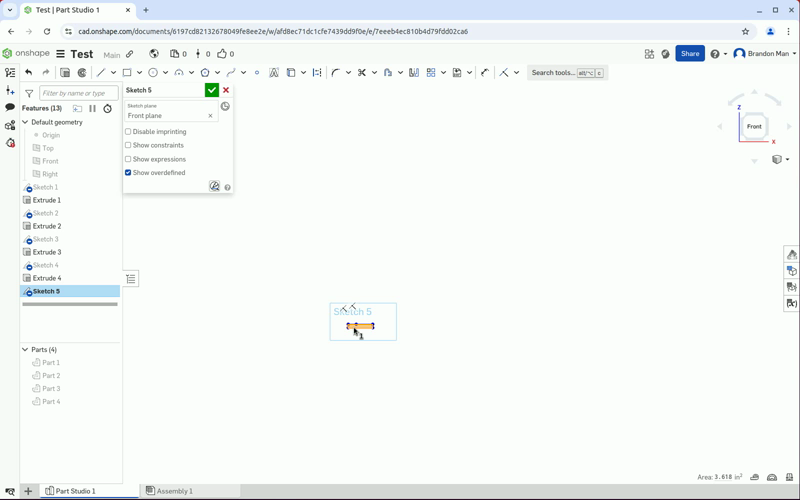
mouse_move(73, 352)
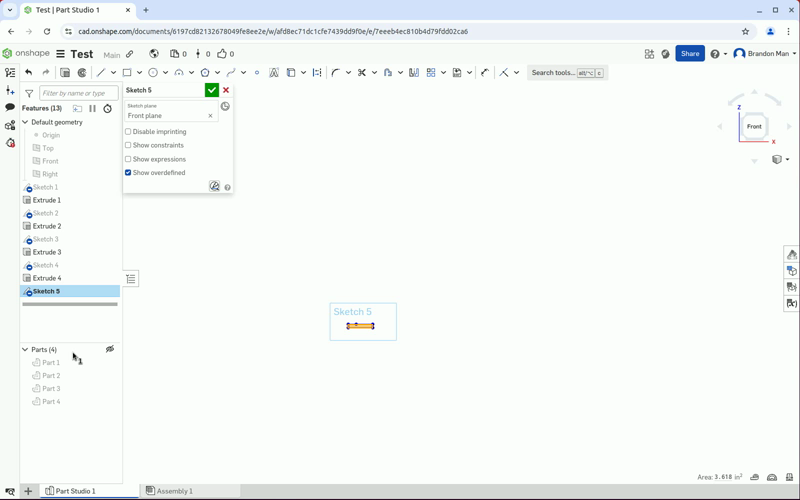
key(shift+y)
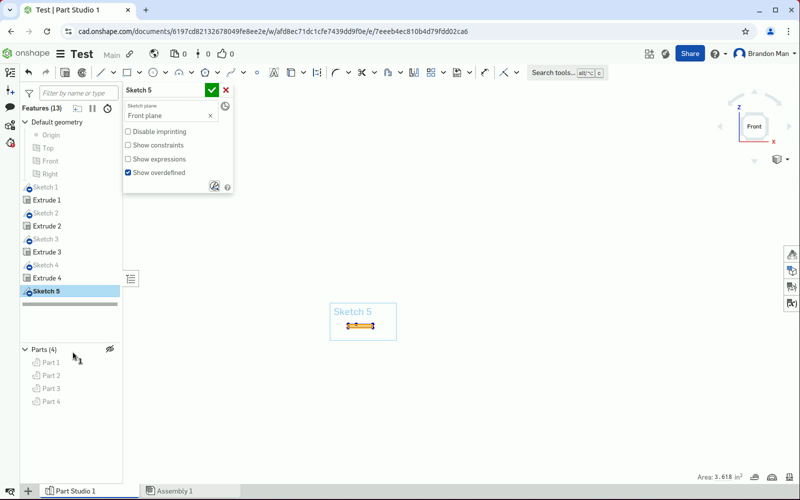
key(shift+e)
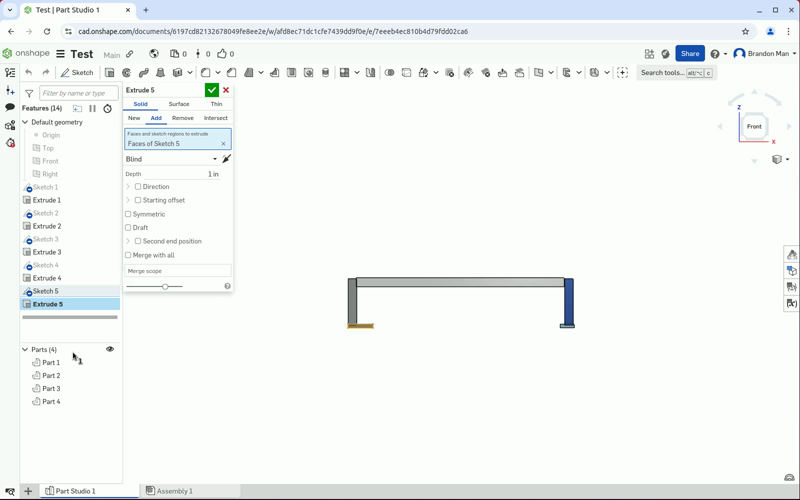
mouse_move(143, 106)
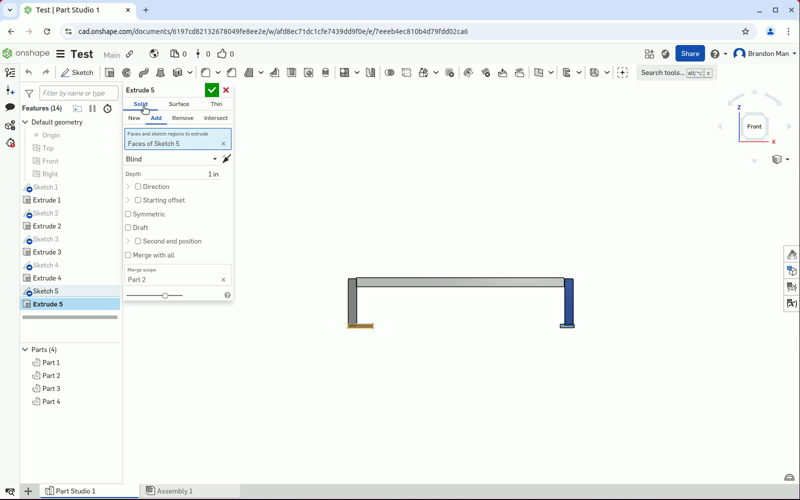
click(143, 106)
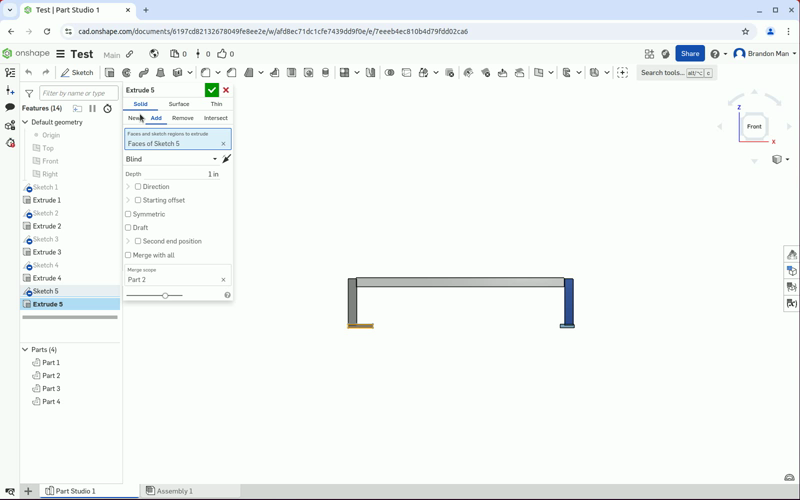
mouse_move(137, 120)
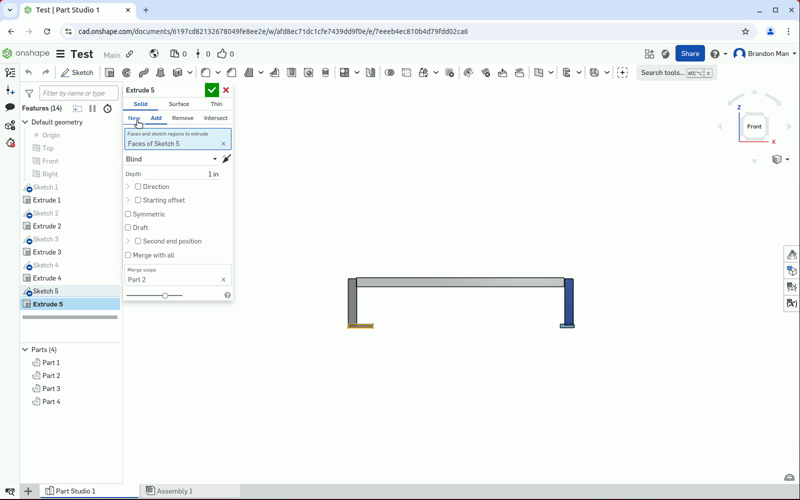
click(137, 120)
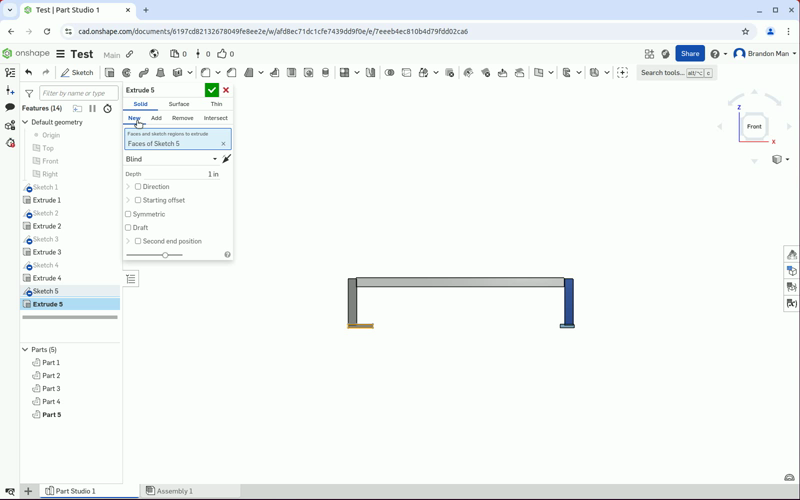
key(tab, 4)
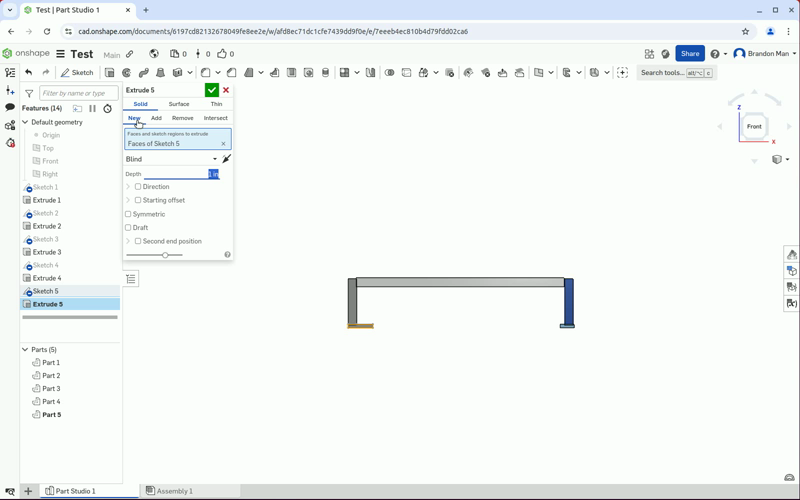
text(3.37)
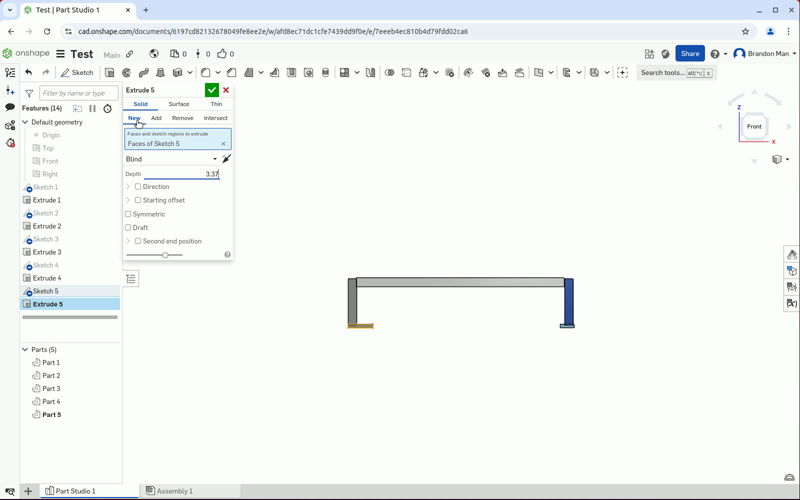
key(enter)
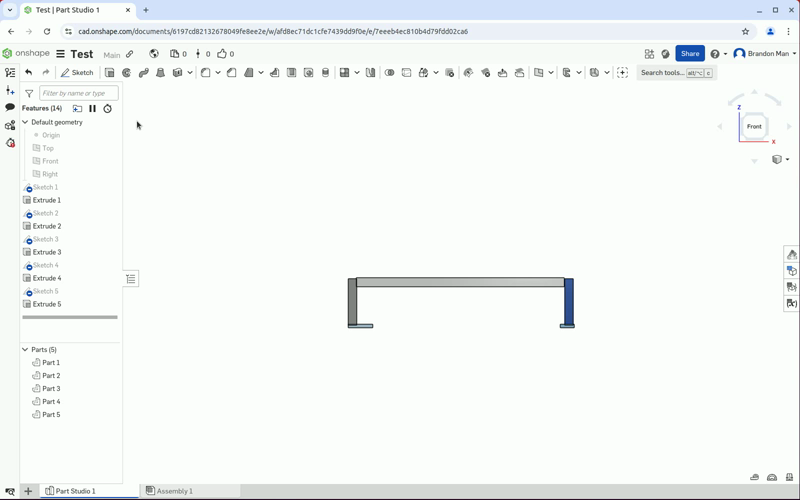
key(shift+h)
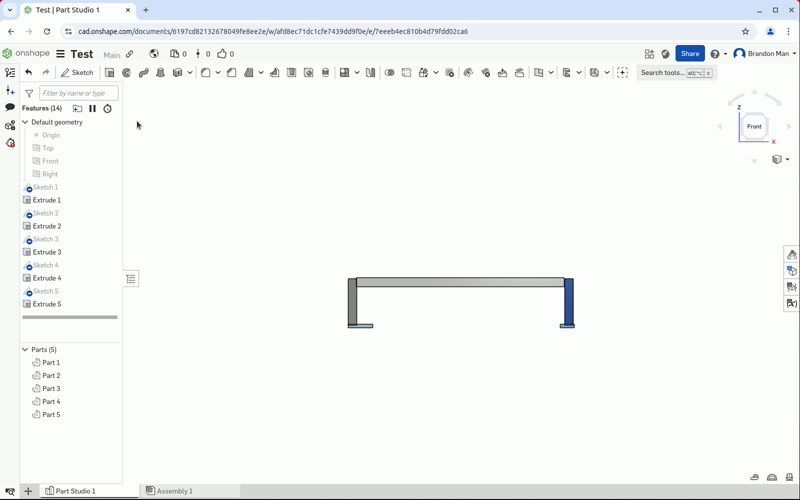
key(shift+h)
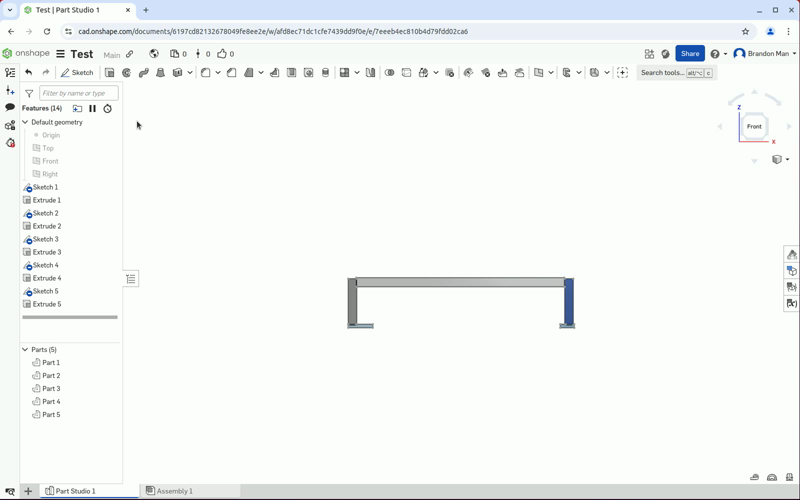
key(shift+7)
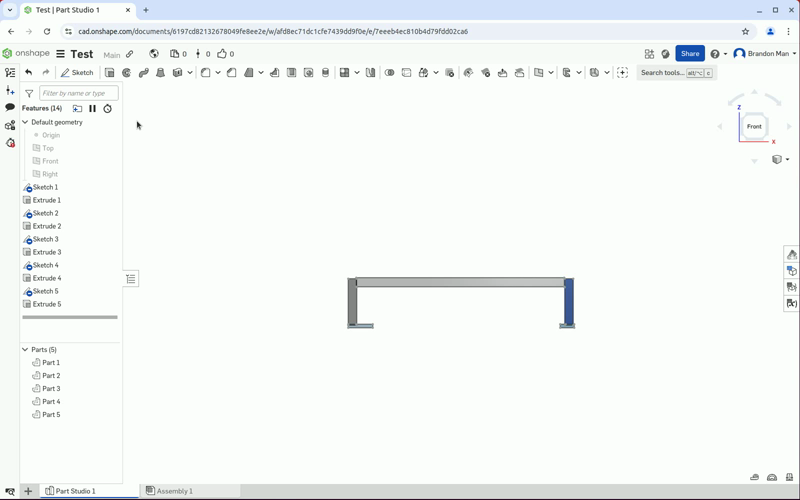
key(left, 2)
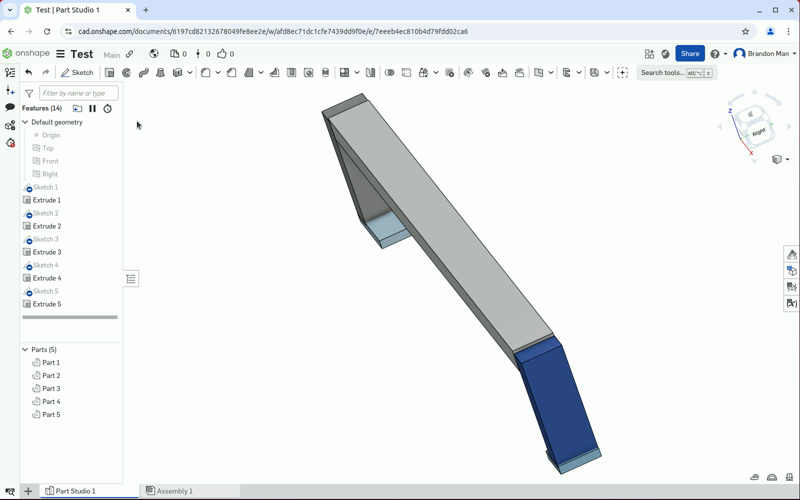
key(down, 2)
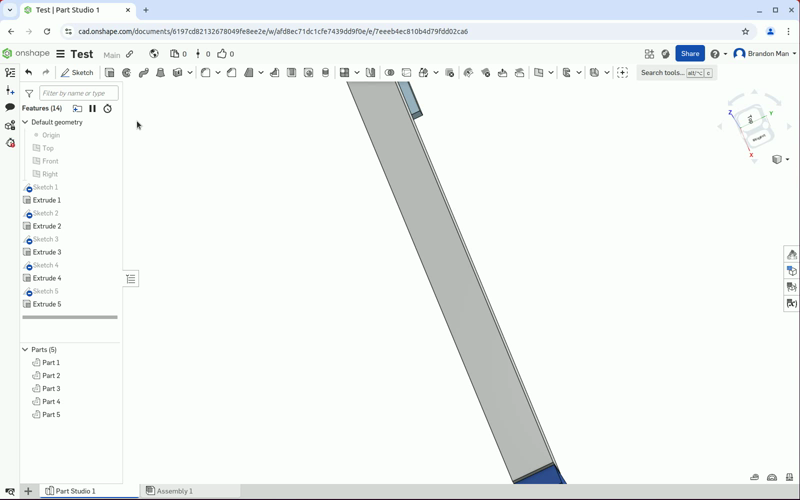
key(up, 2)
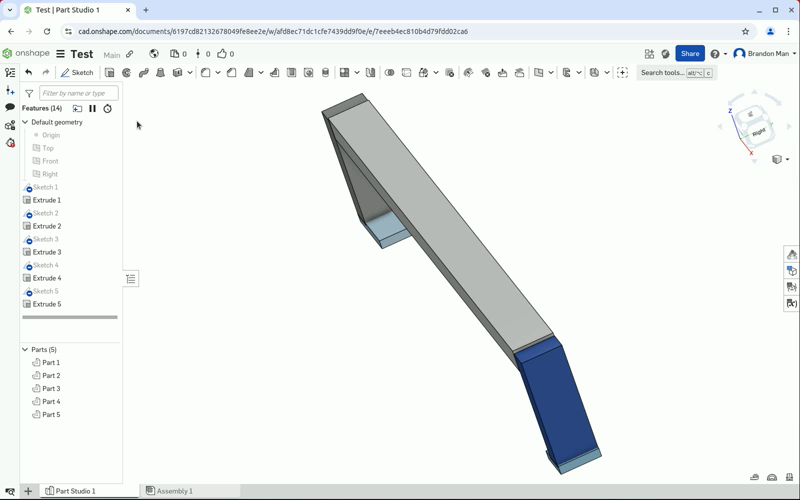
key(right, 2)
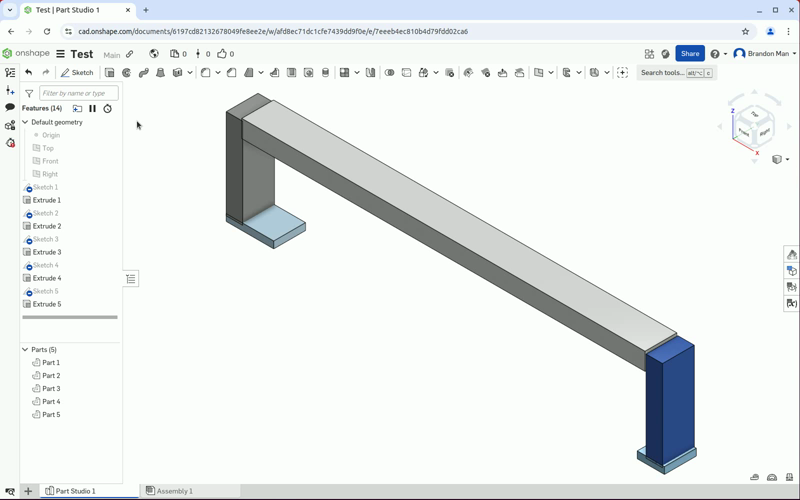
mouse_move(73, 189)
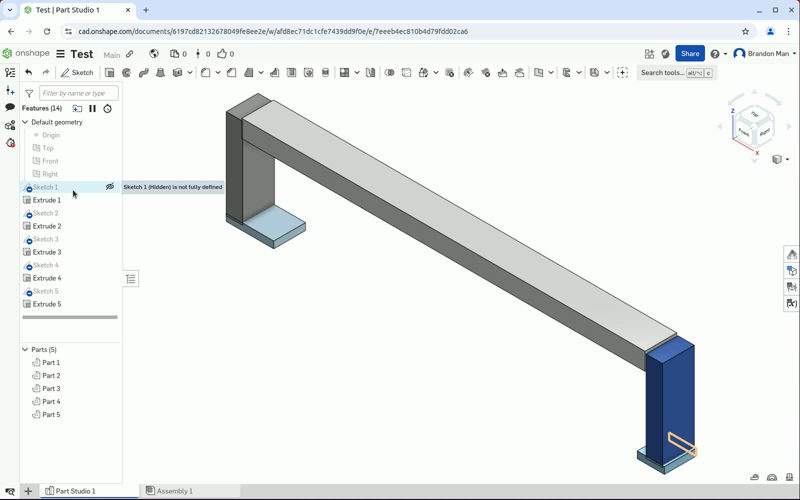
click(73, 189)